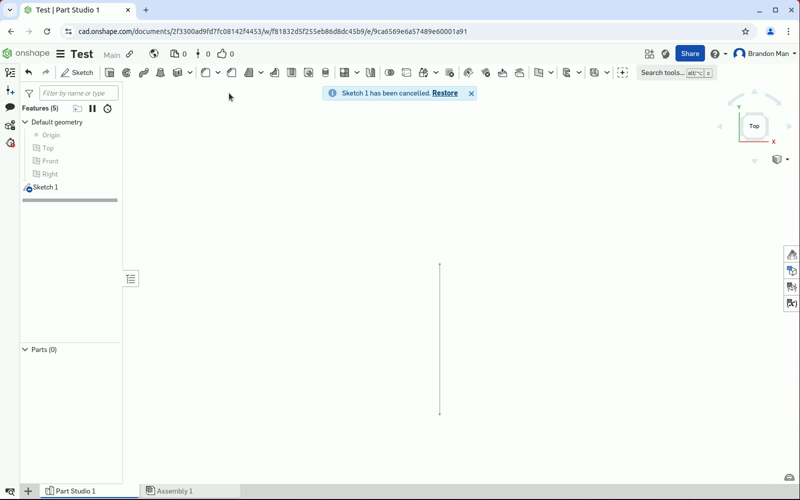
key(shift+h)
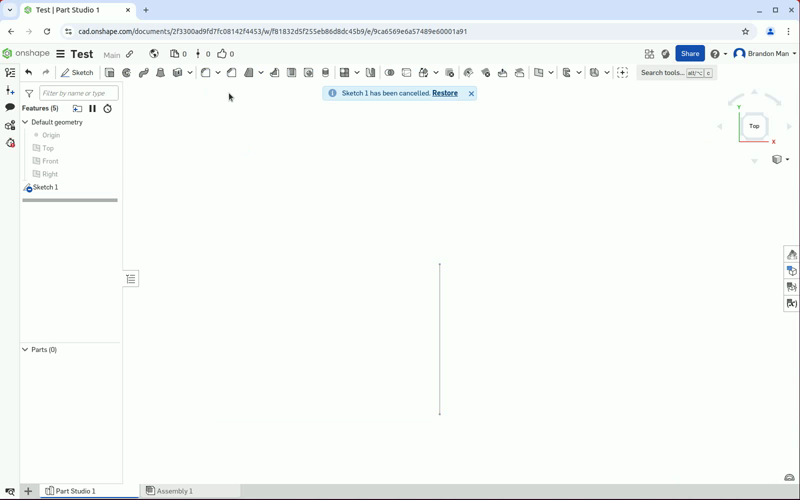
key(shift+s)
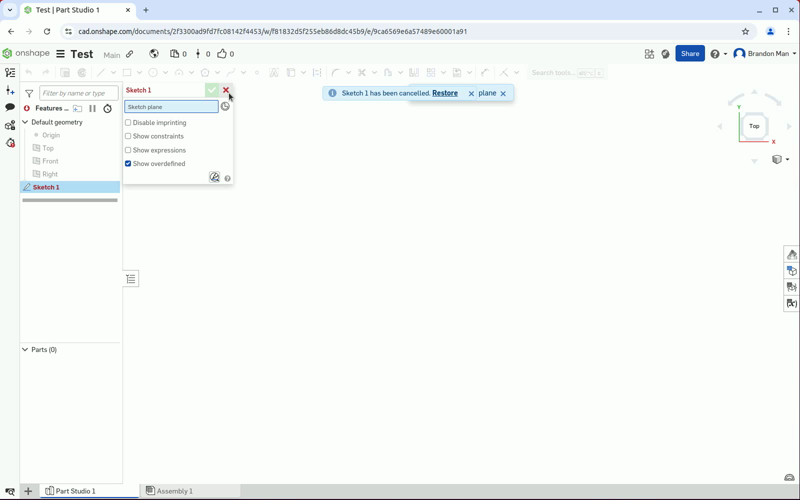
mouse_move(73, 150)
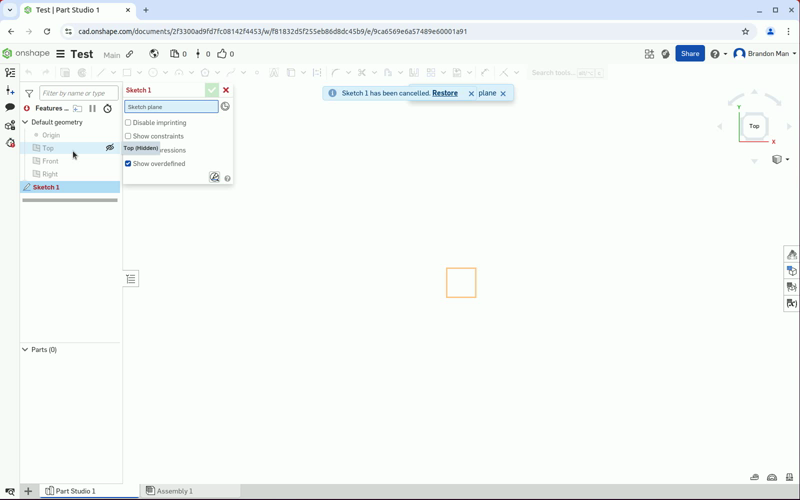
click(73, 150)
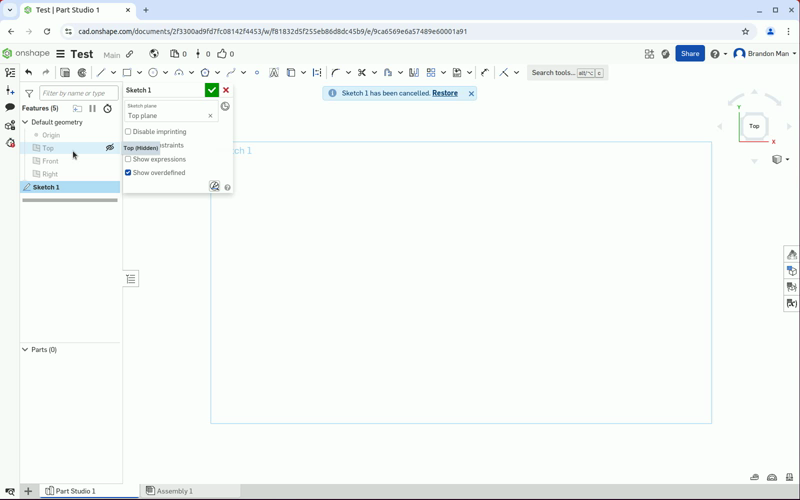
mouse_move(73, 352)
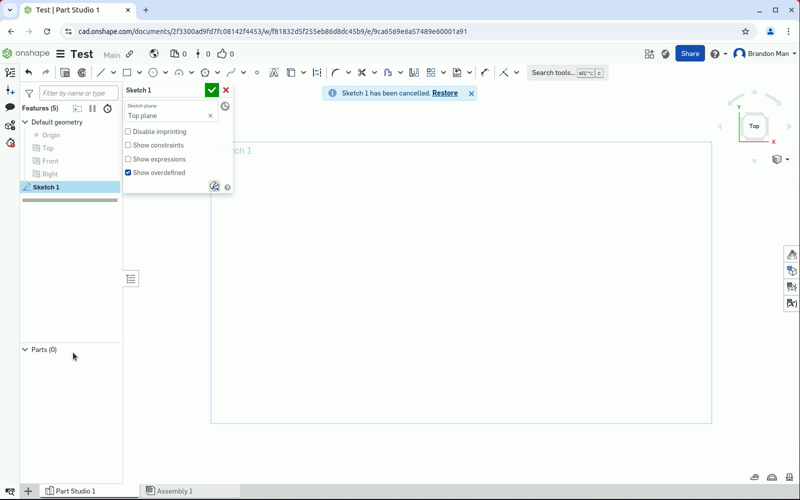
key(y)
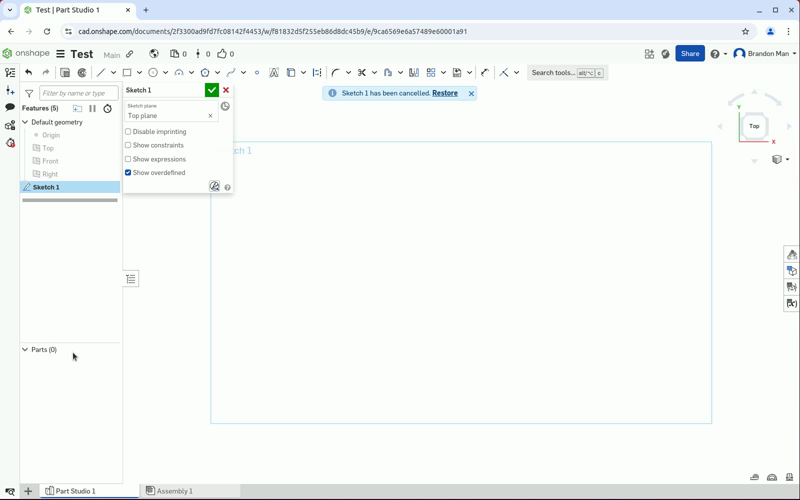
key(l)
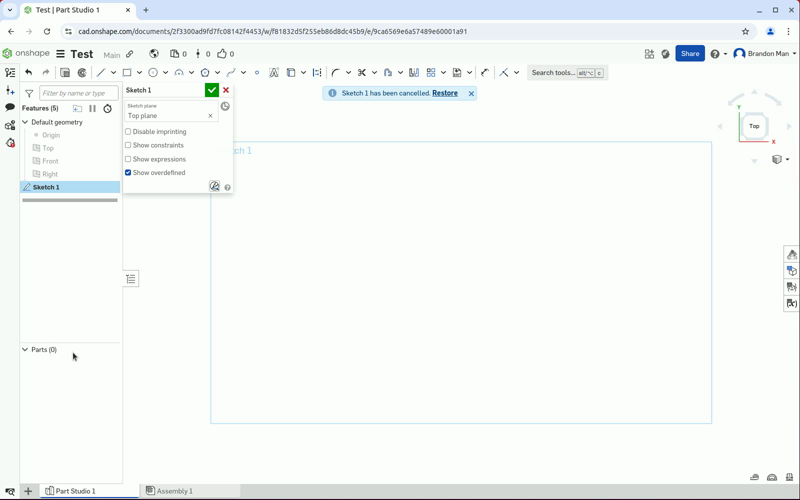
key_down(shift)
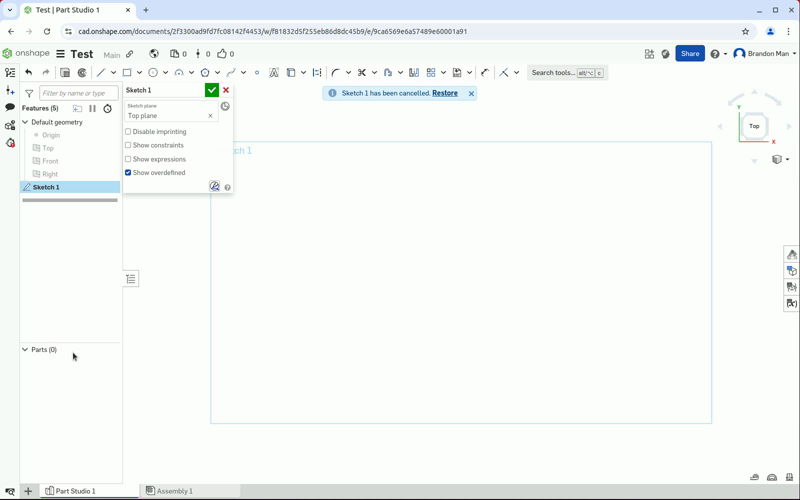
mouse_move(348, 303)
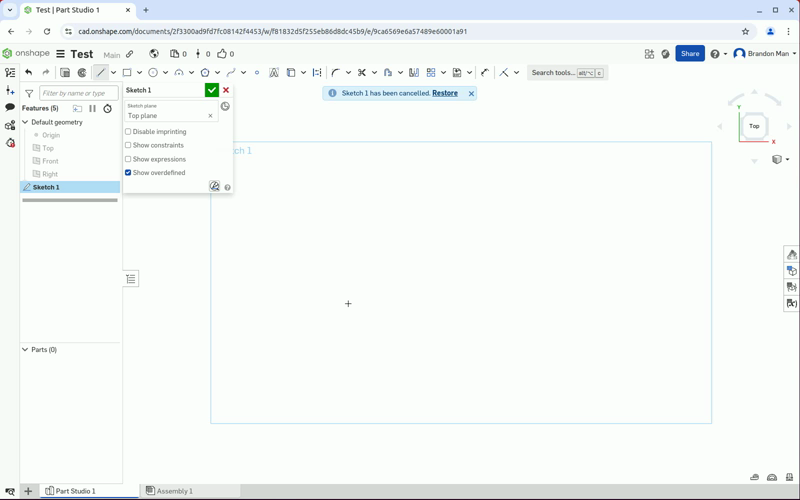
click(348, 303)
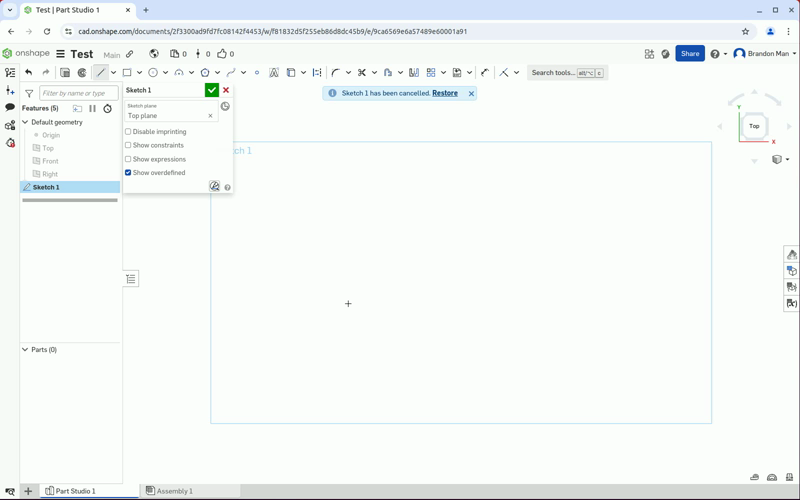
key_up(shift)
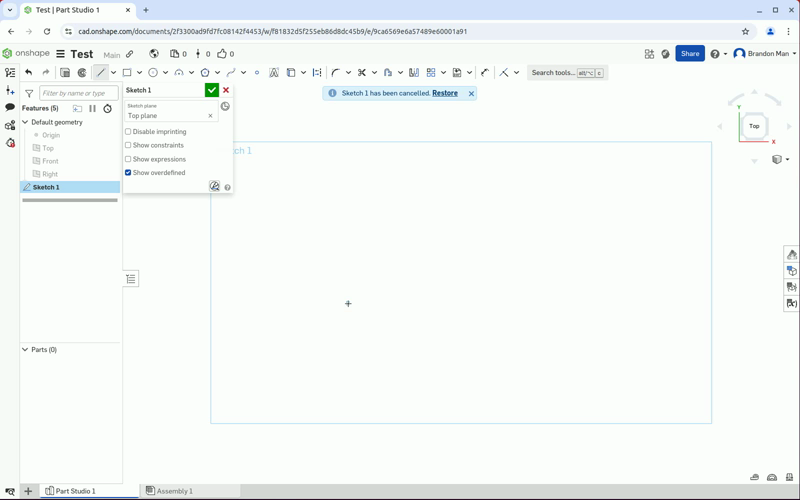
key_down(shift)
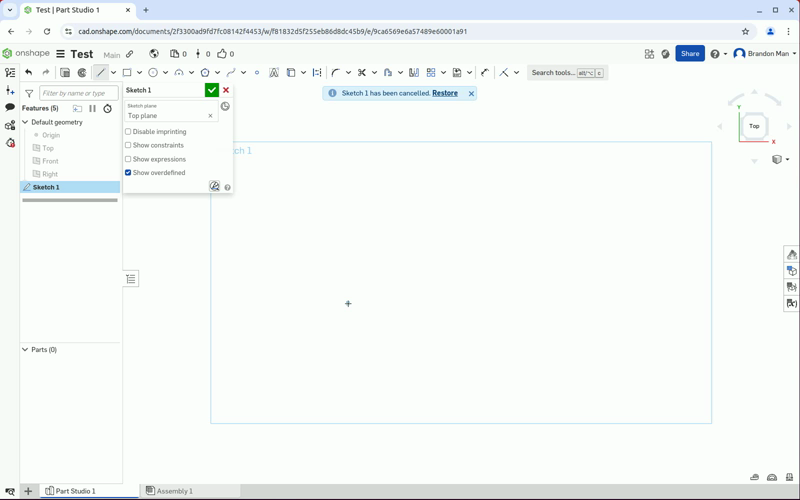
mouse_move(378, 303)
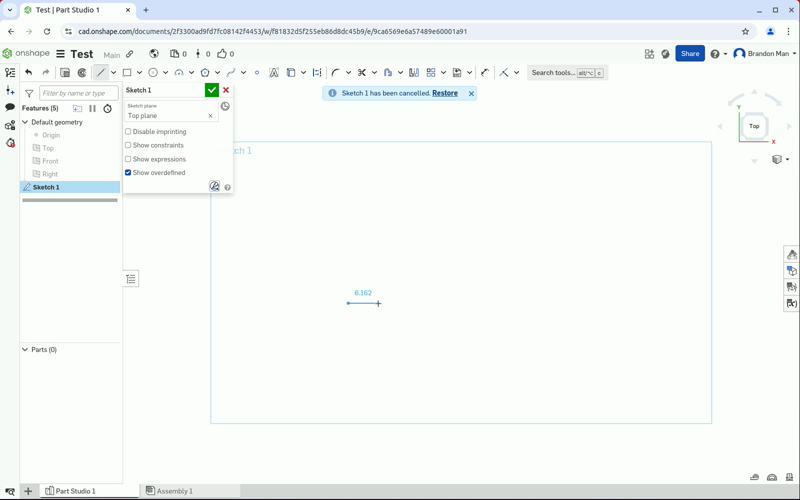
mouse_move(356, 303)
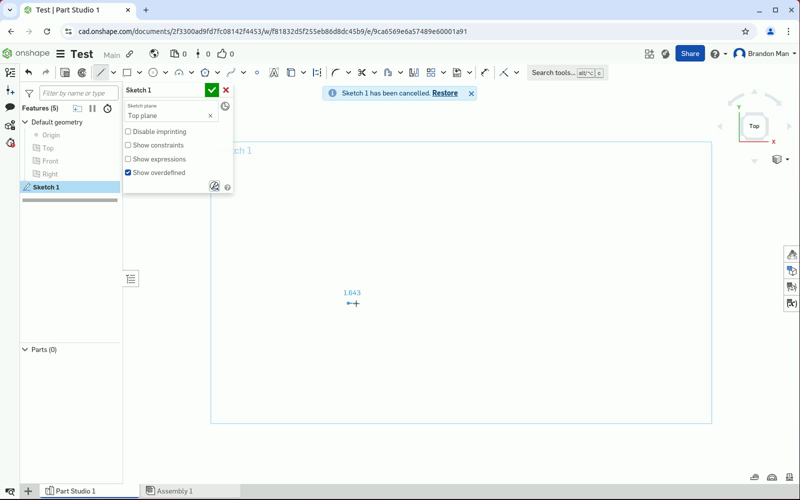
click(356, 303)
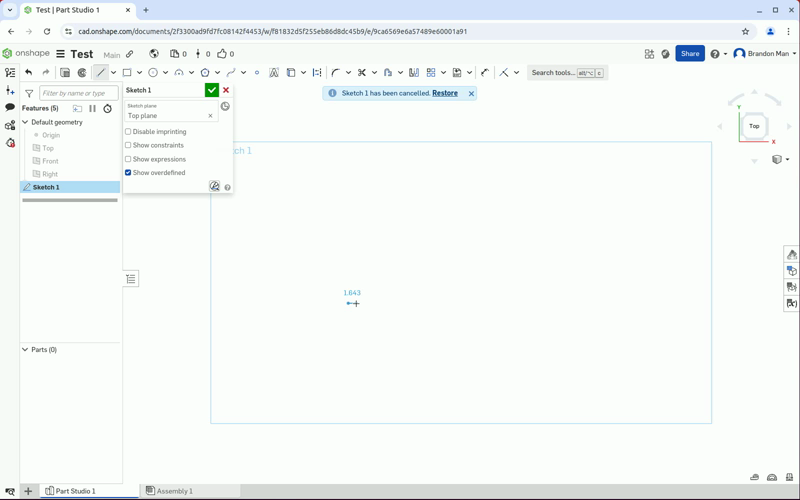
key_up(shift)
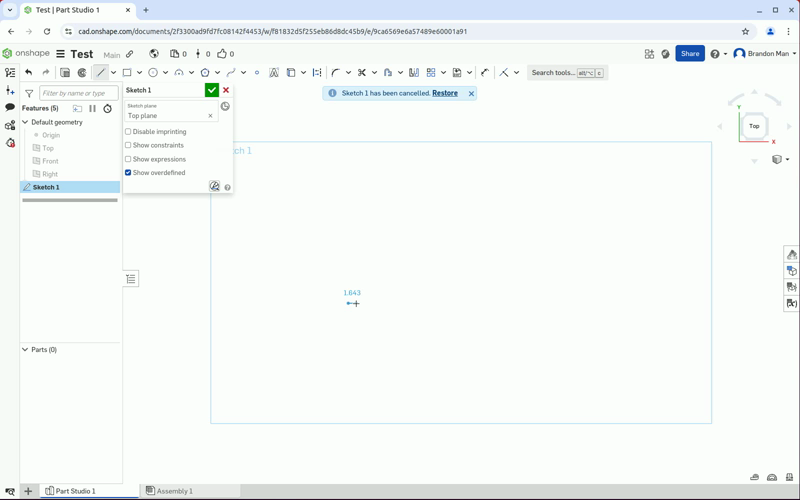
key_down(shift)
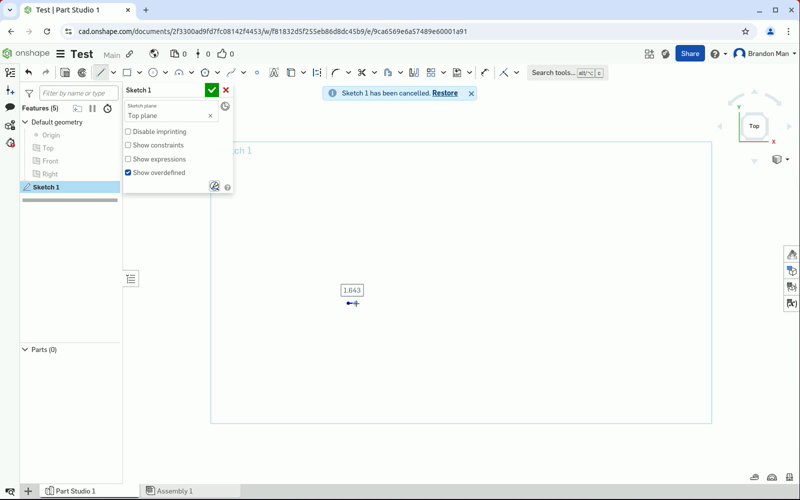
mouse_move(386, 303)
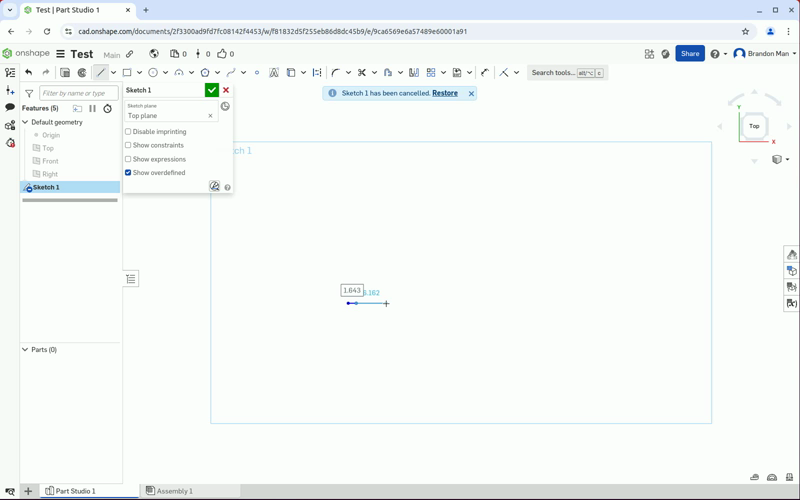
mouse_move(356, 263)
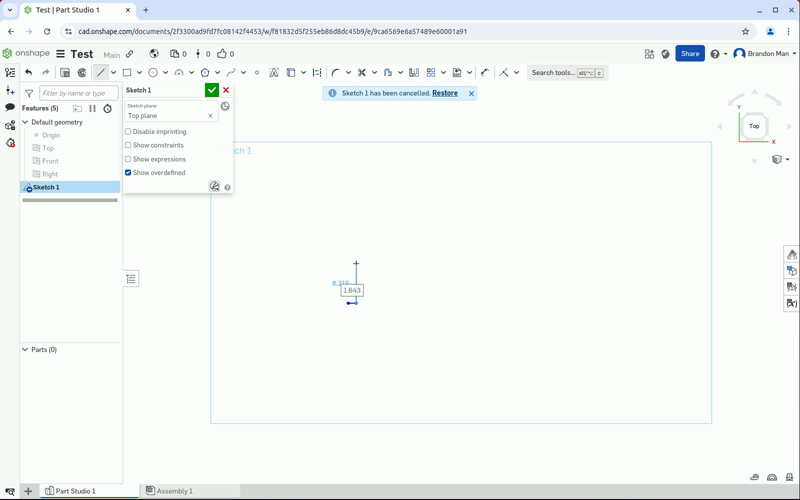
click(356, 263)
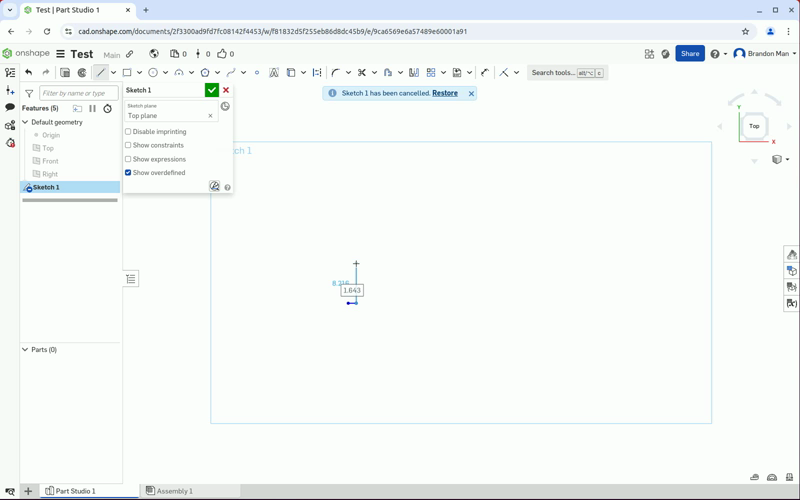
key_up(shift)
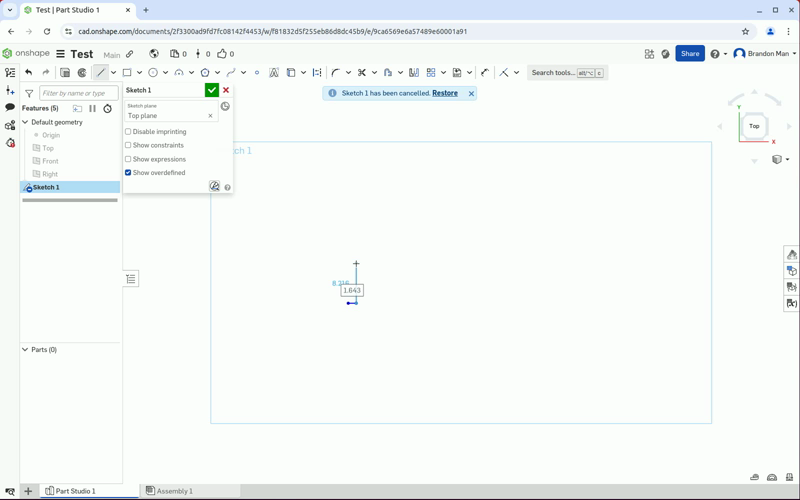
key_down(shift)
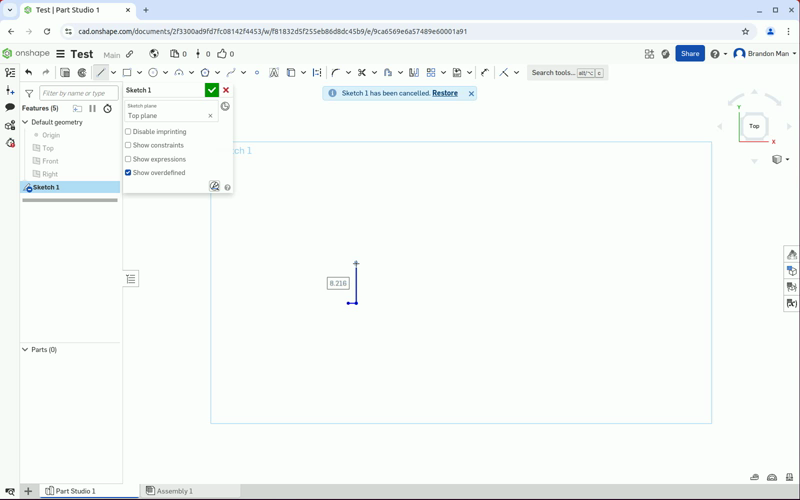
mouse_move(386, 263)
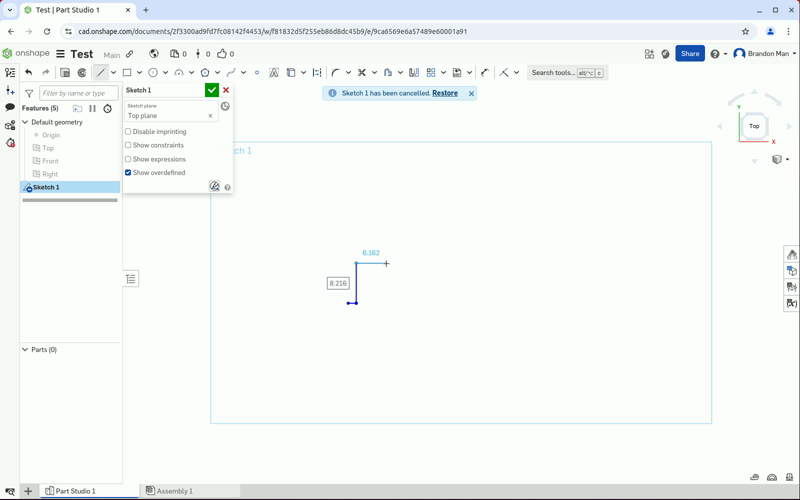
mouse_move(348, 263)
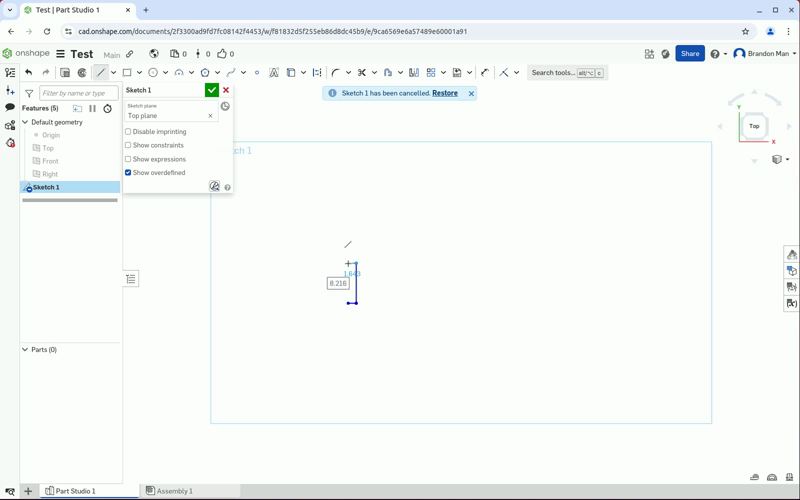
click(348, 263)
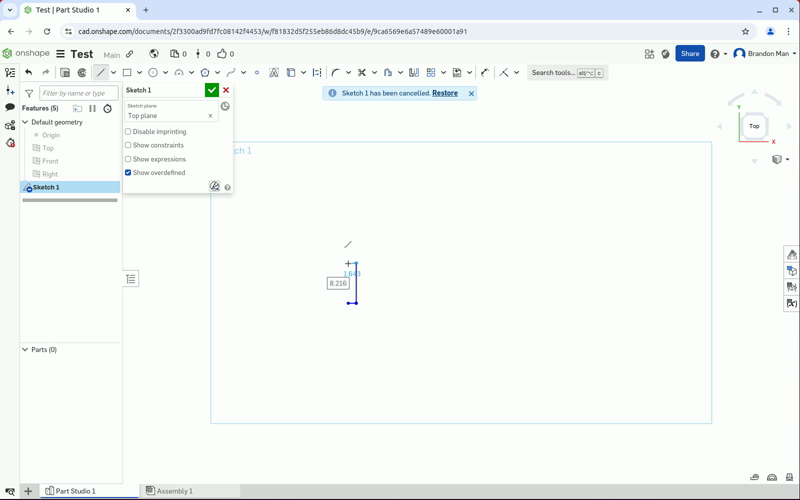
key_up(shift)
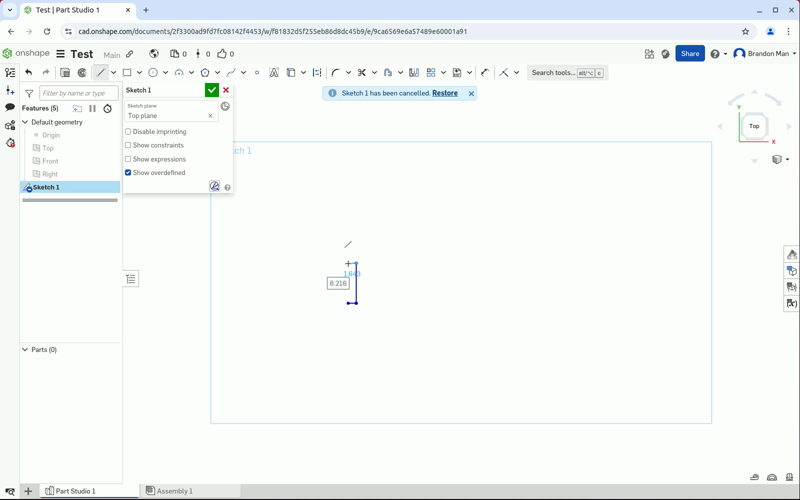
mouse_move(378, 263)
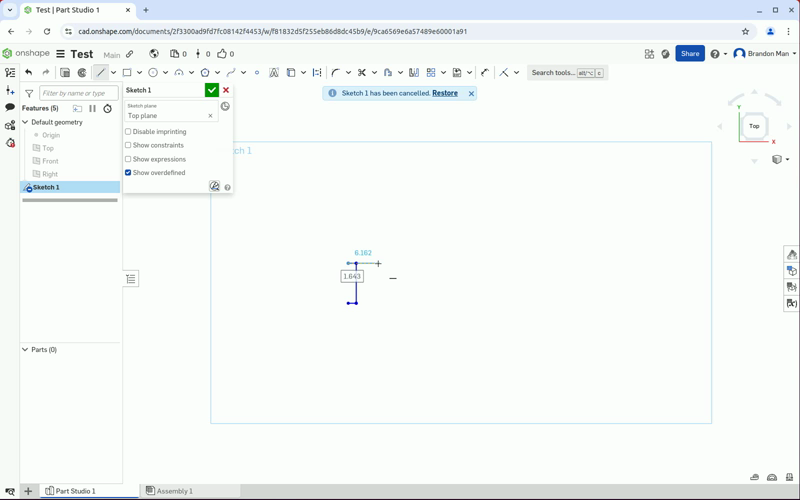
key_down(shift)
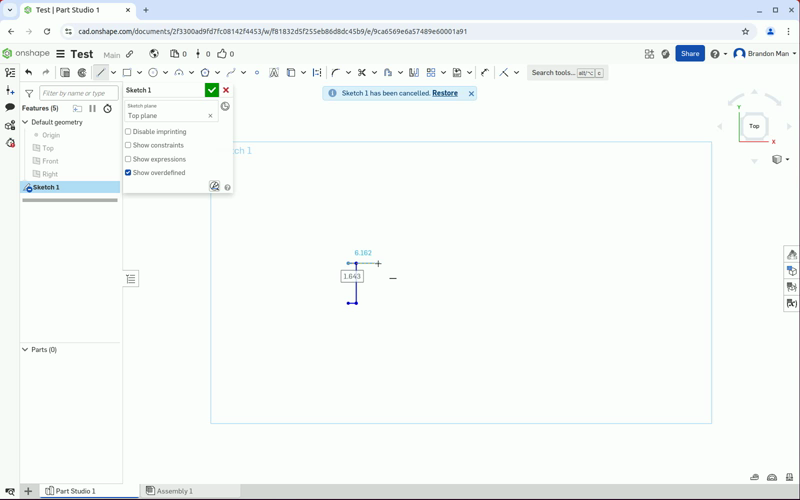
mouse_move(348, 303)
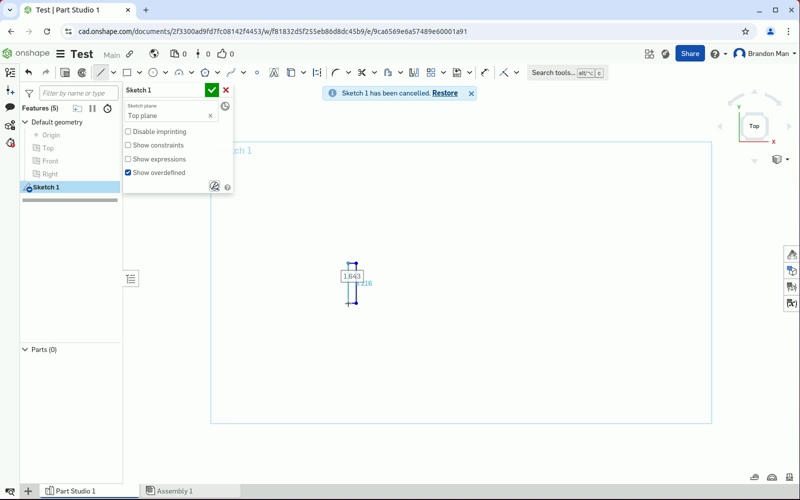
key_up(shift)
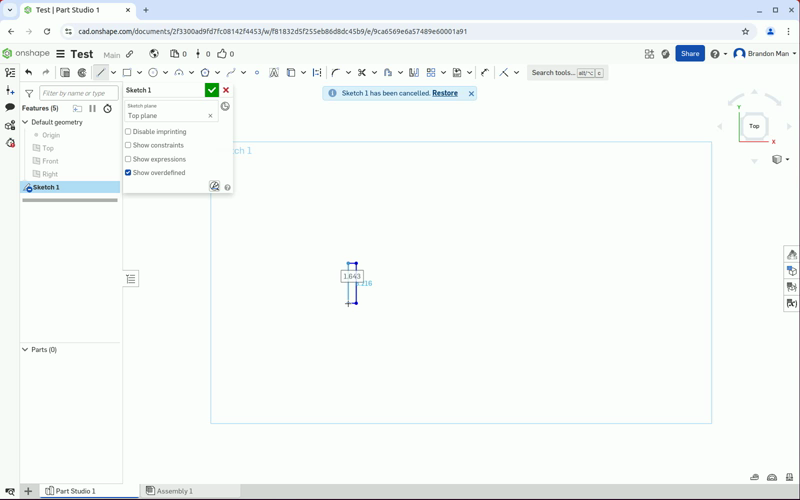
click(348, 303)
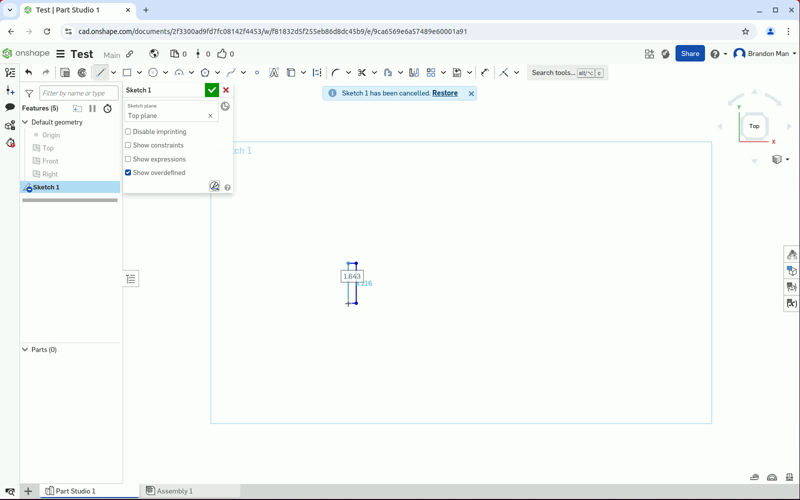
key(esc)
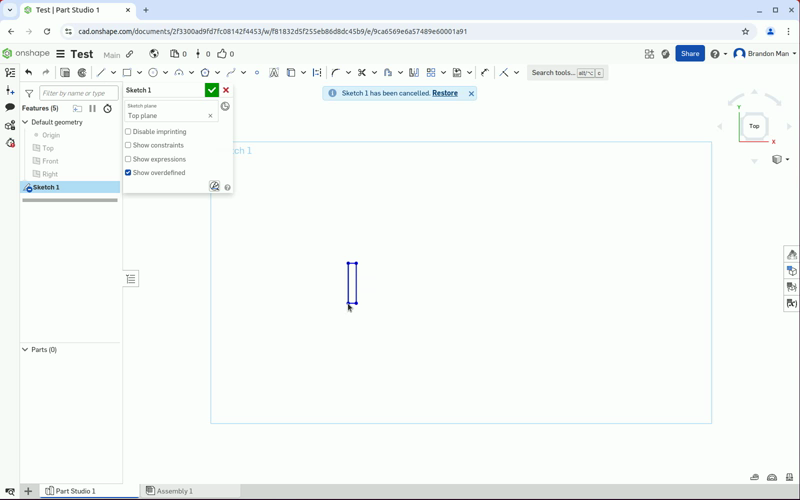
mouse_move(349, 267)
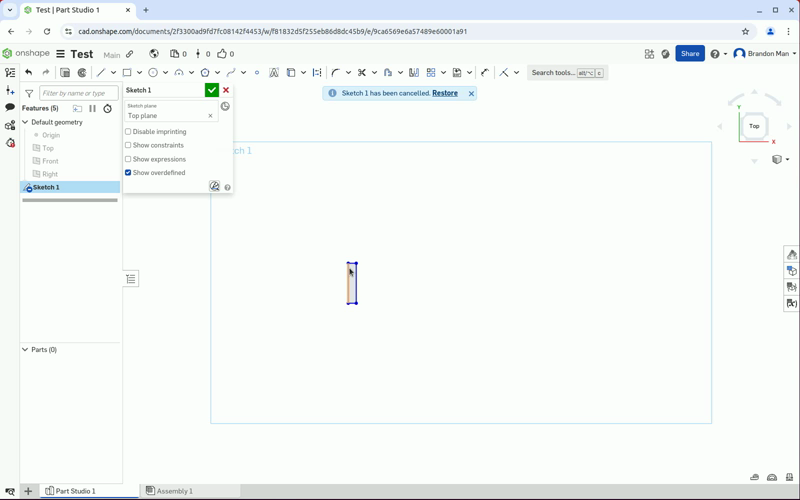
scroll(6)
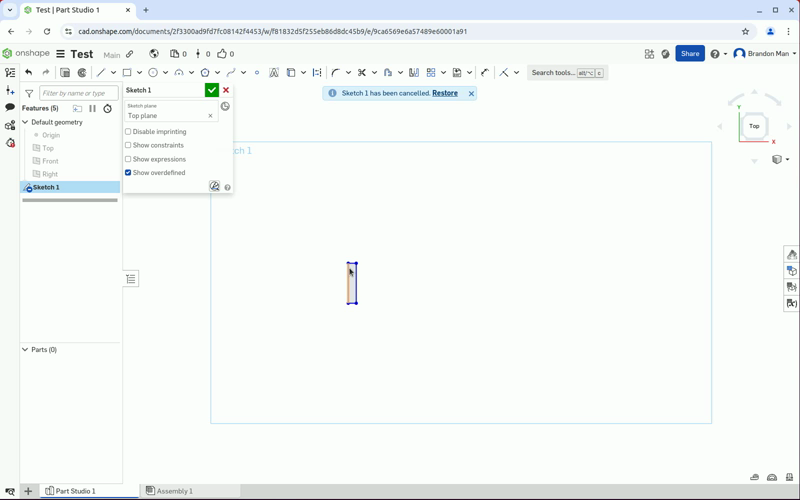
scroll(6)
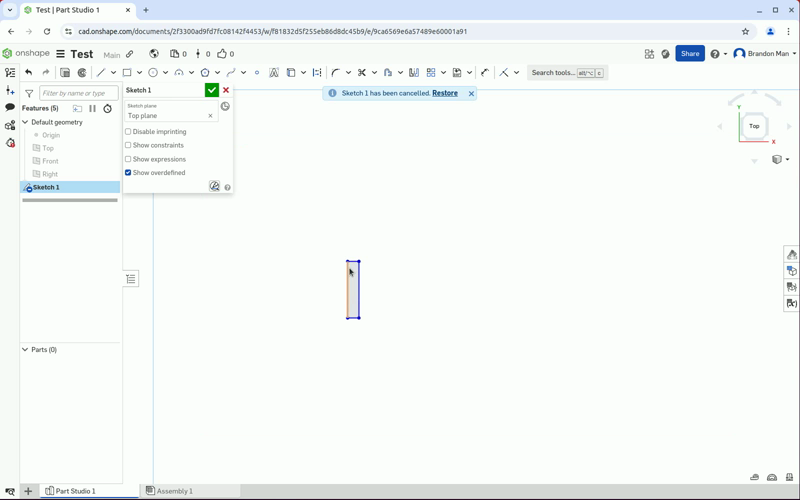
scroll(6)
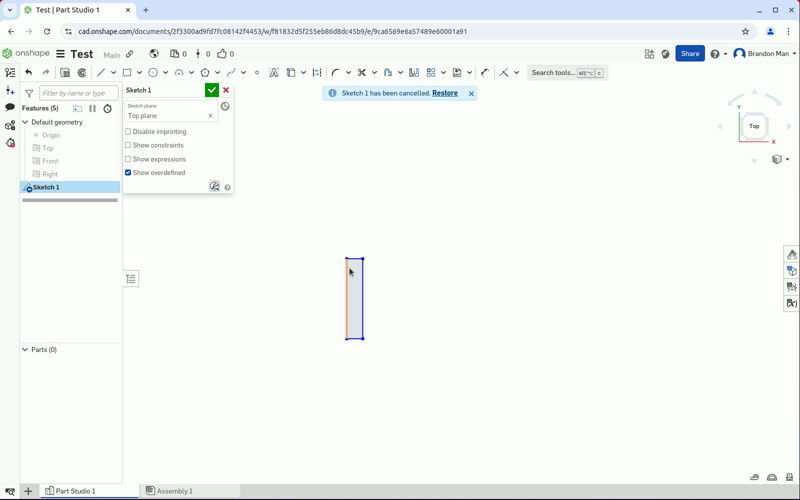
scroll(6)
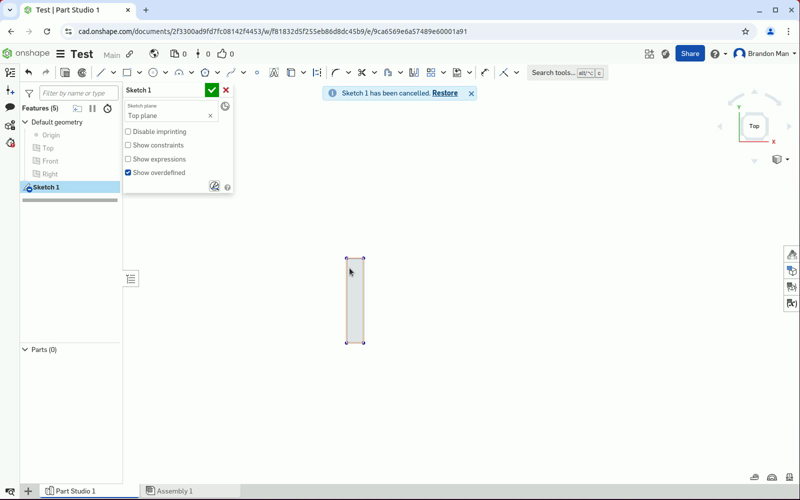
scroll(6)
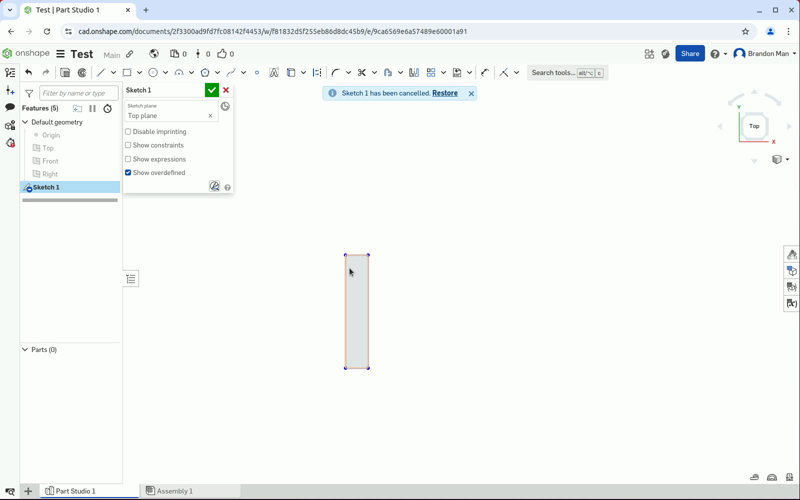
scroll(6)
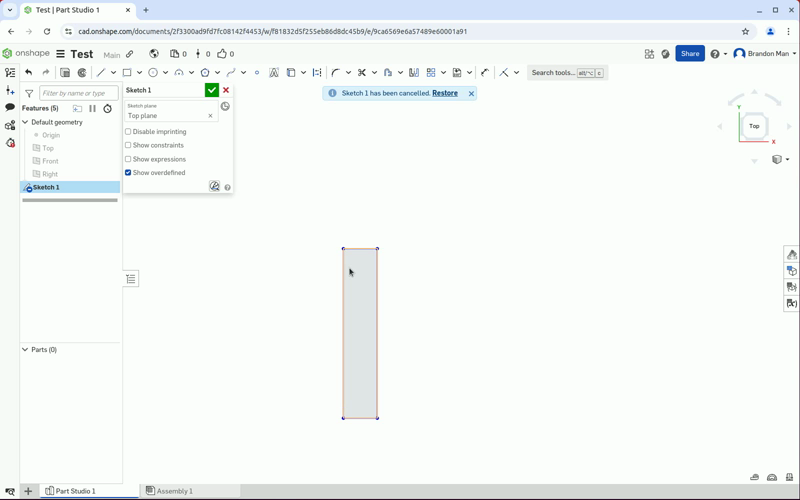
scroll(6)
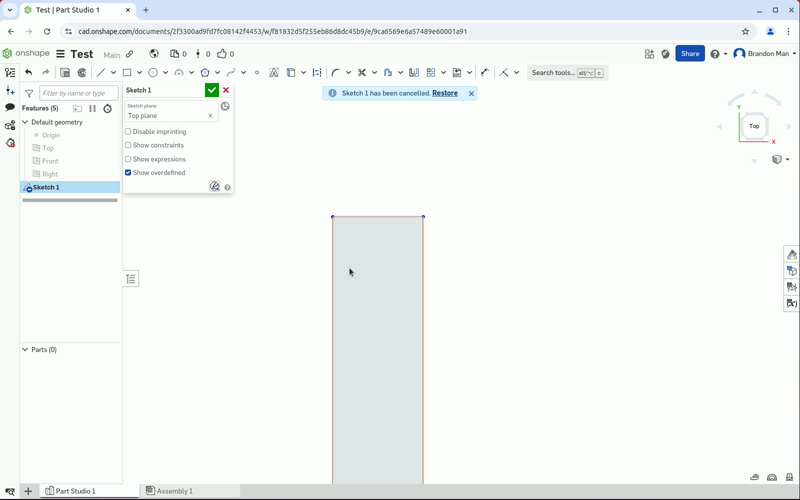
click(349, 267)
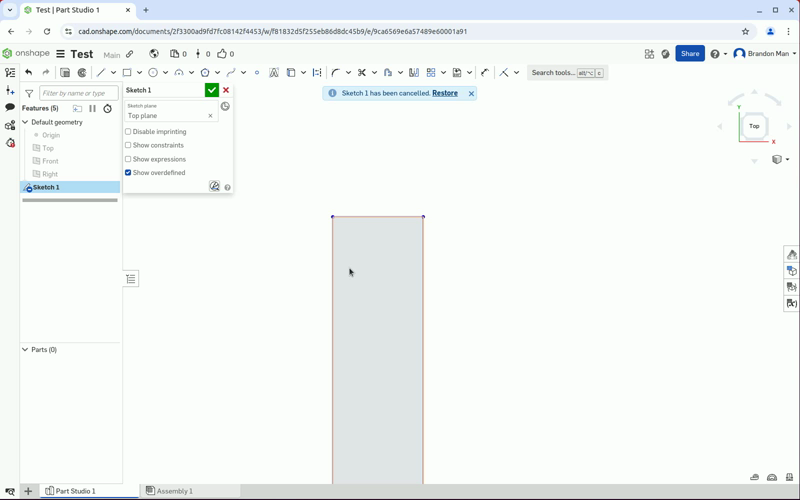
scroll(-6)
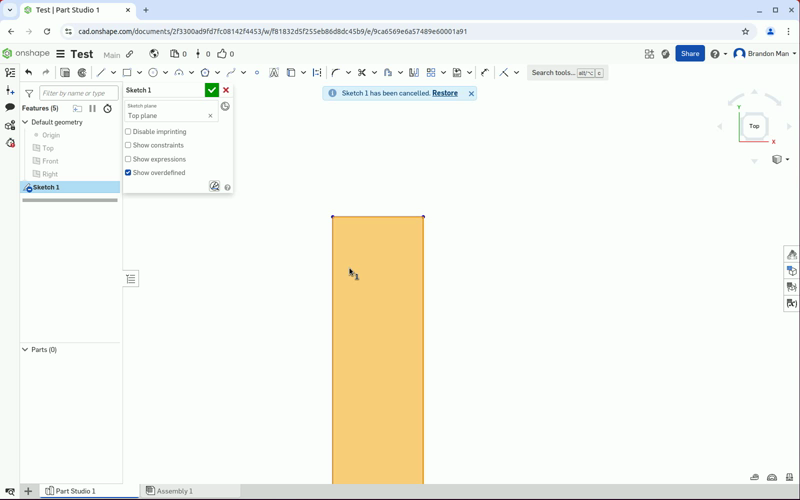
scroll(-6)
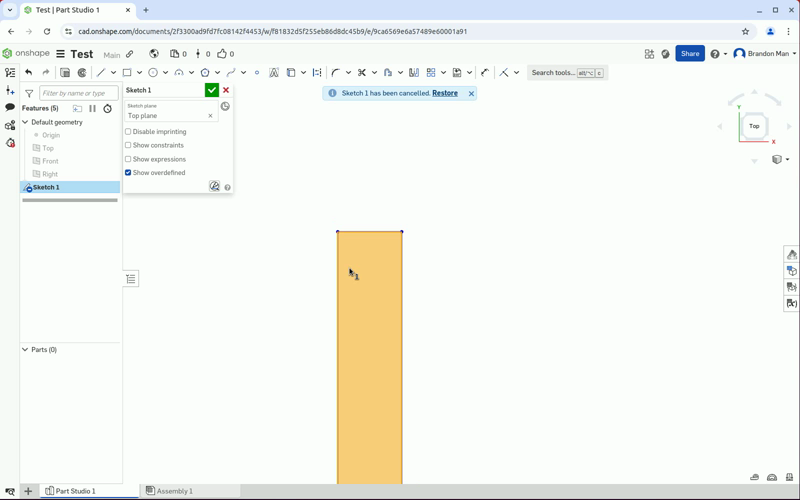
scroll(-6)
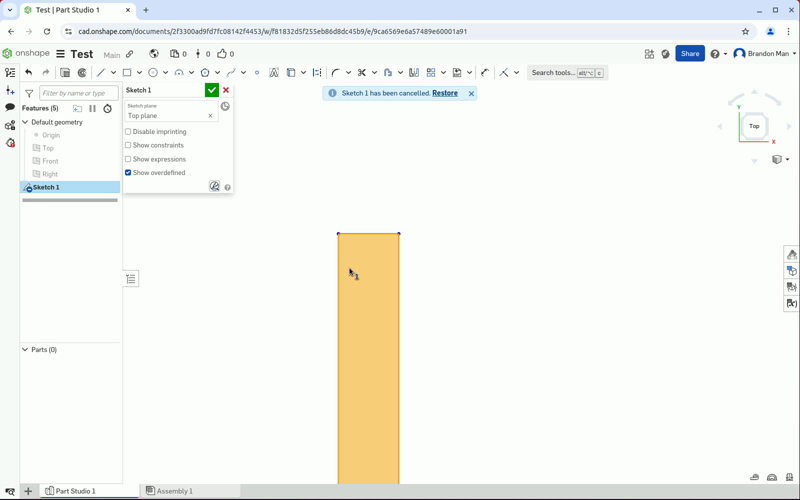
scroll(-6)
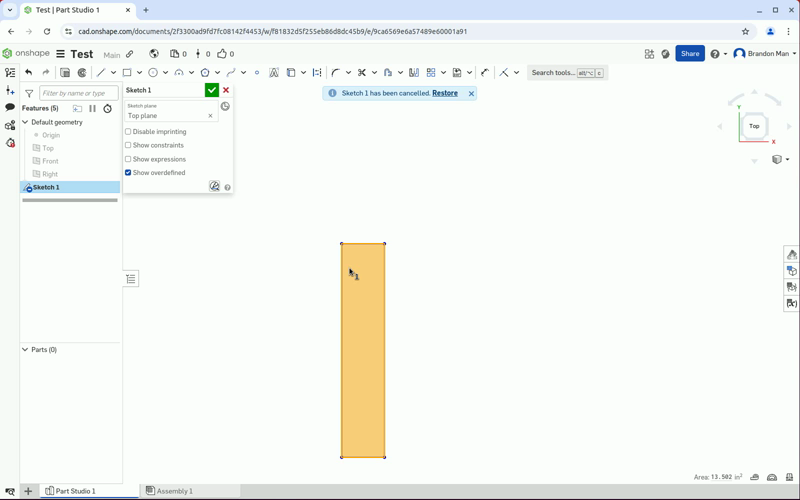
scroll(-6)
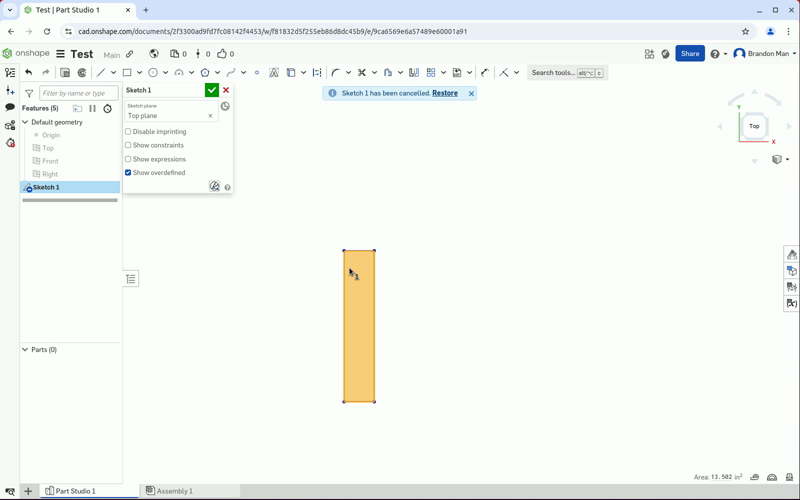
scroll(-6)
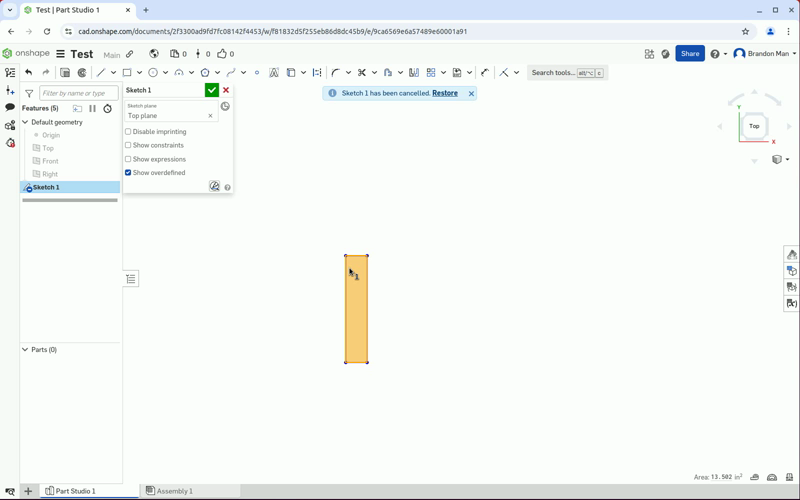
scroll(-6)
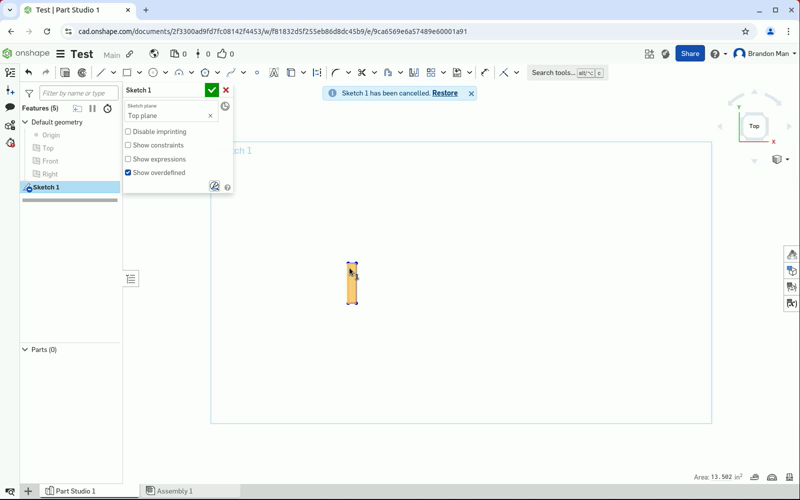
mouse_move(73, 352)
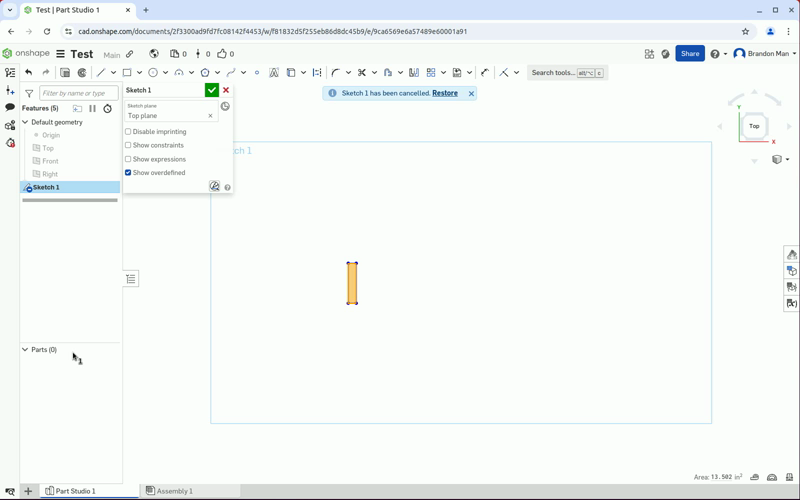
key(shift+y)
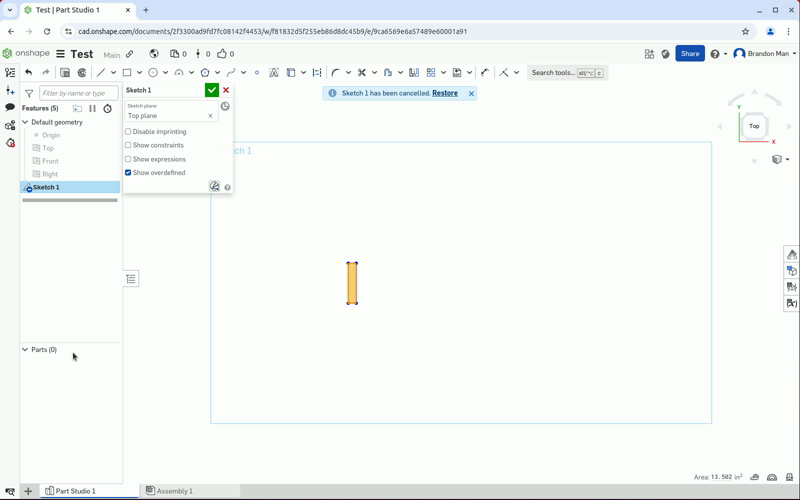
key(shift+e)
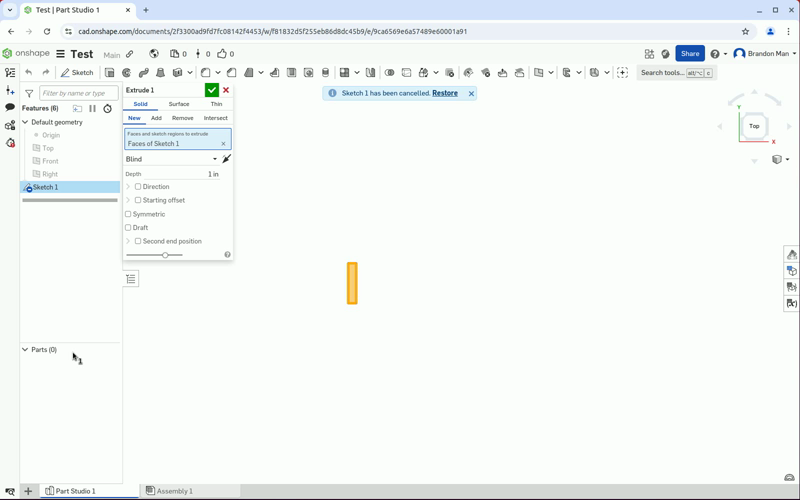
mouse_move(143, 106)
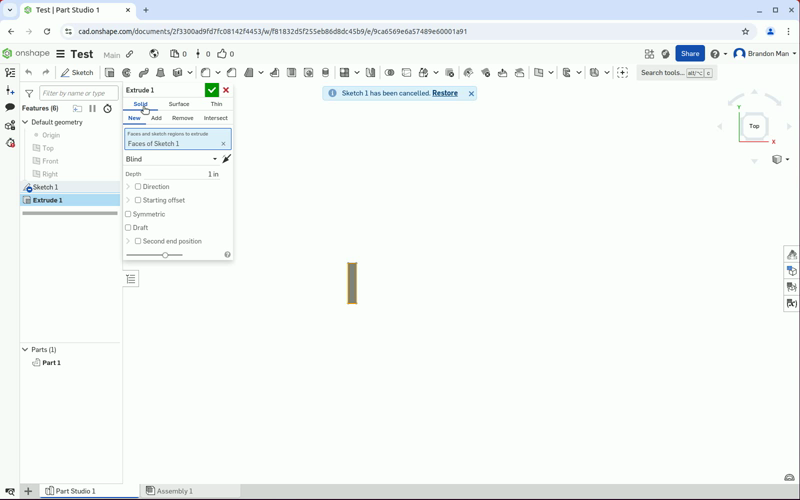
click(143, 106)
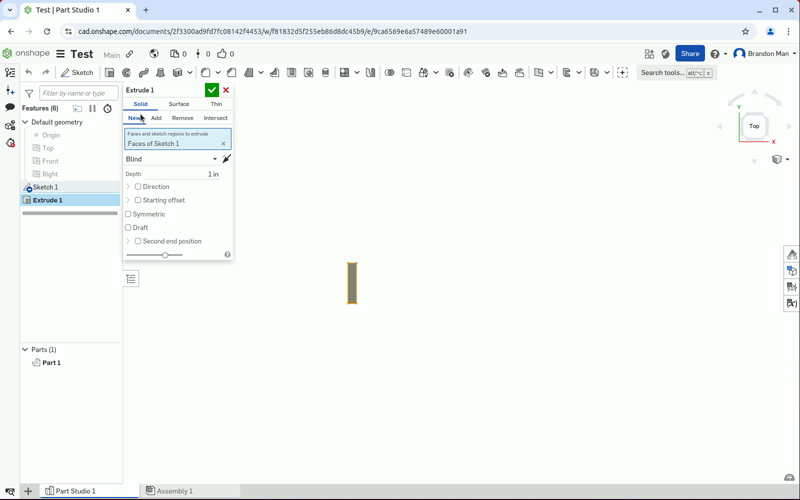
mouse_move(137, 120)
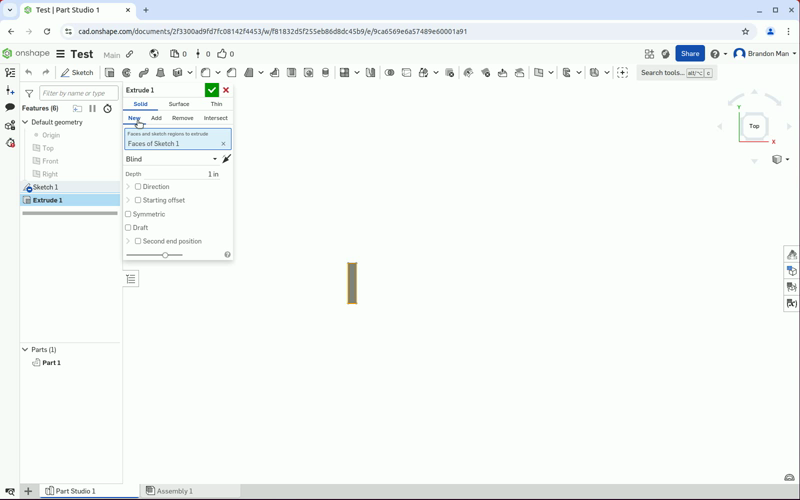
click(137, 120)
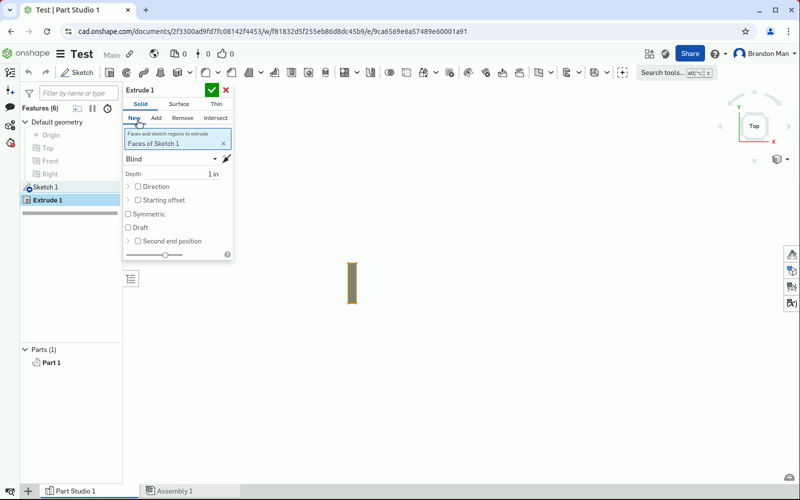
key(tab, 4)
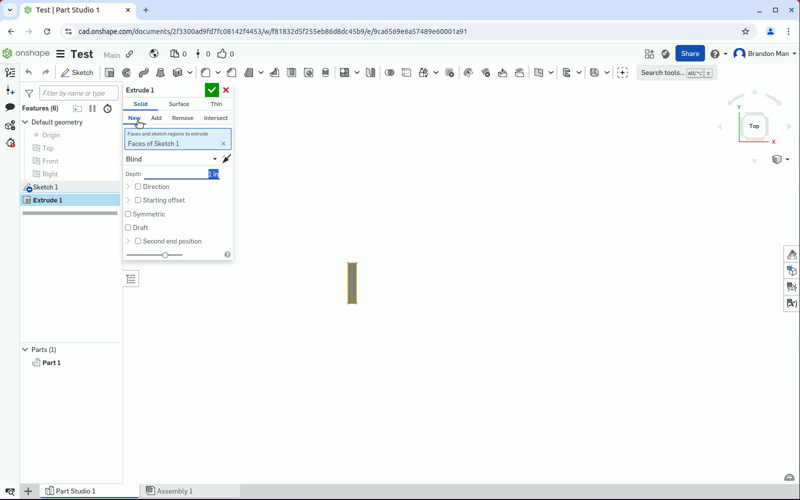
text(0.722)
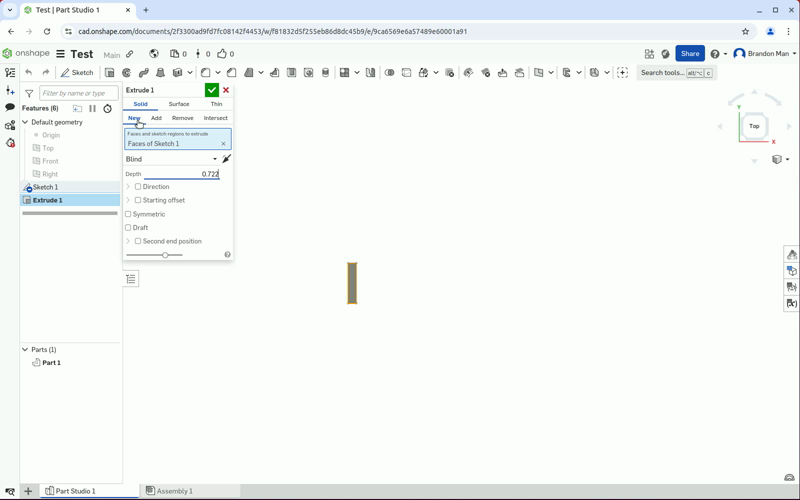
key(enter)
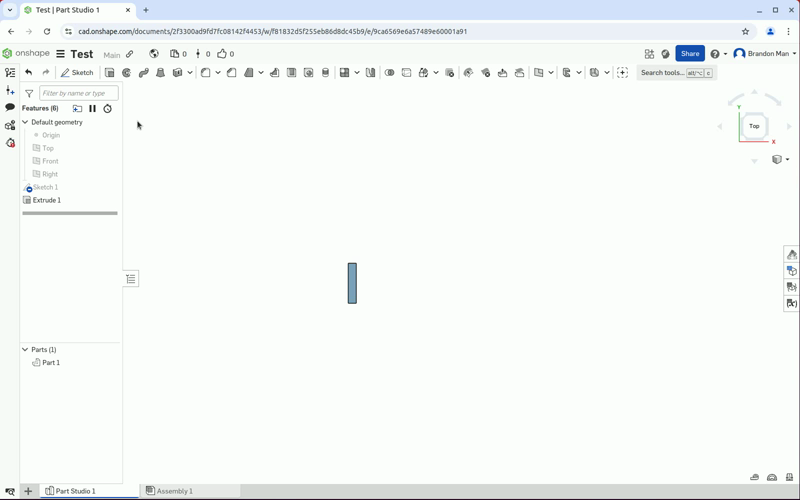
key(shift+h)
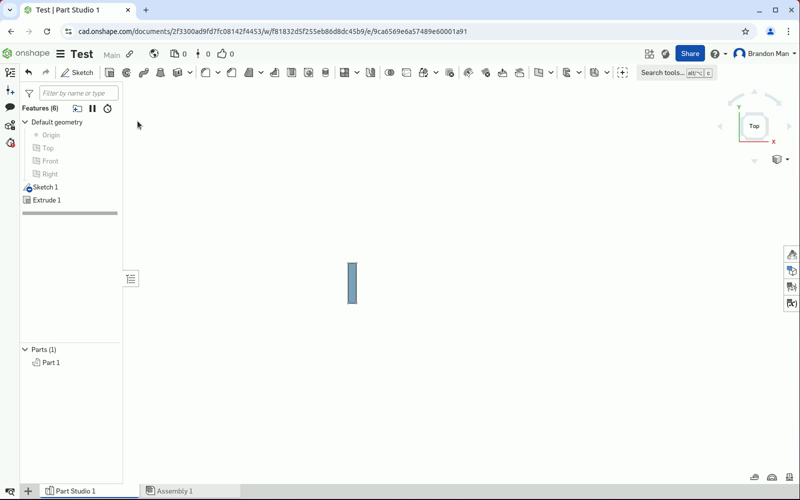
key(shift+h)
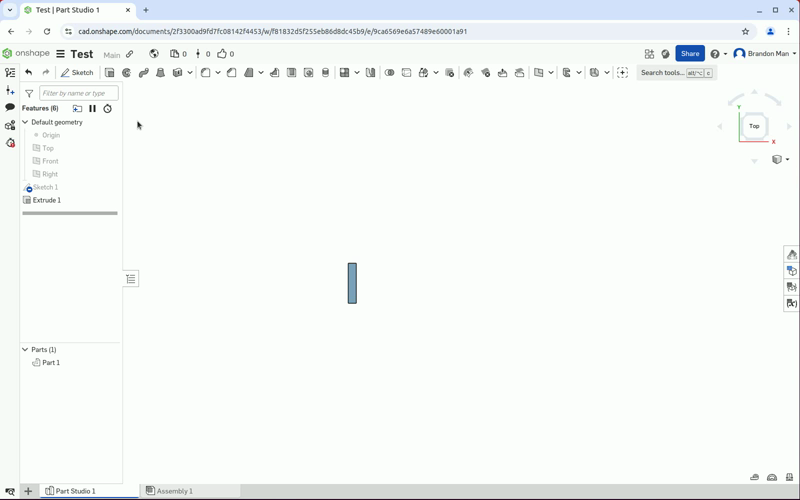
mouse_move(73, 189)
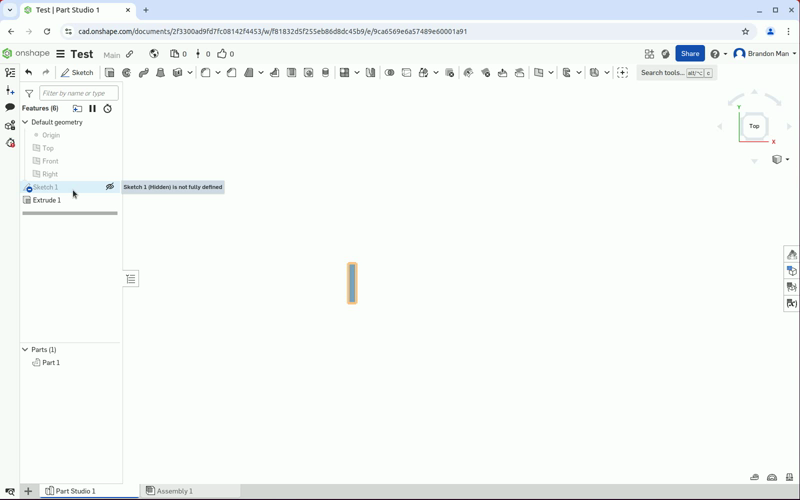
click(73, 189)
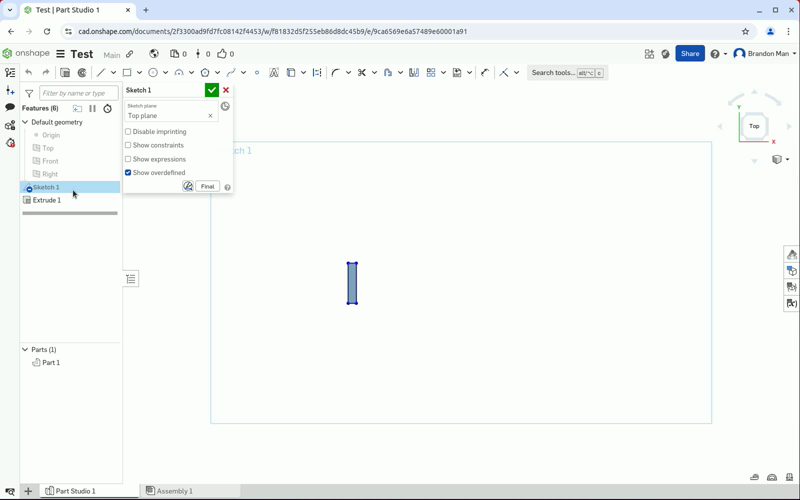
mouse_move(229, 92)
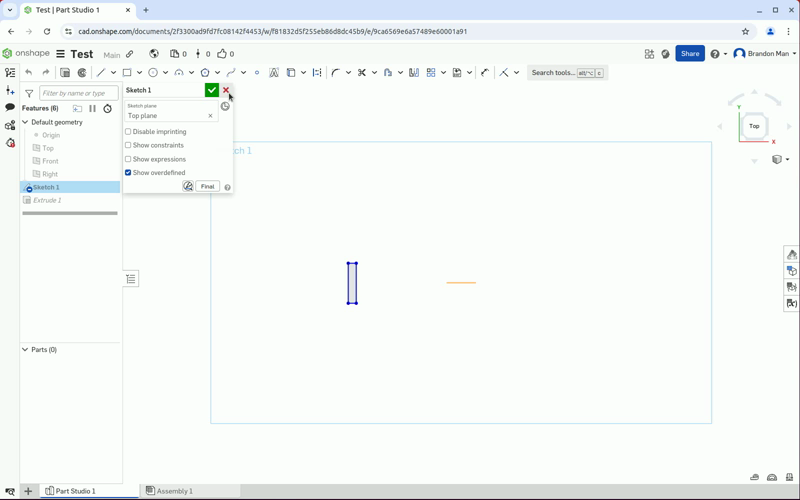
click(229, 92)
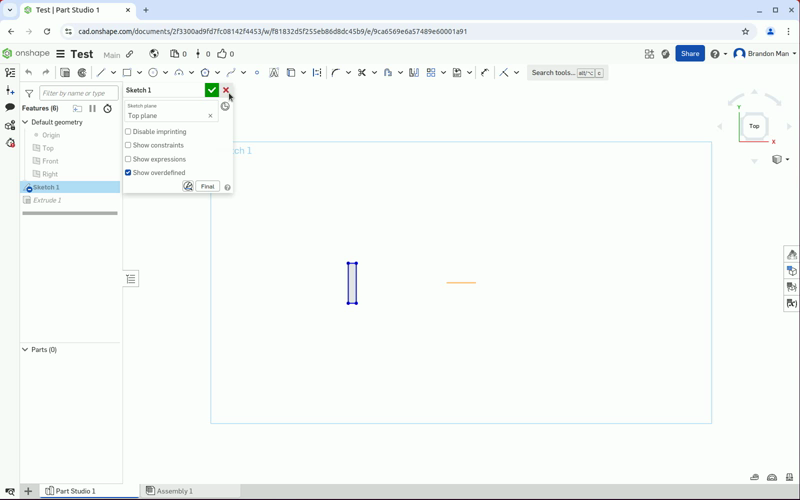
key(shift+s)
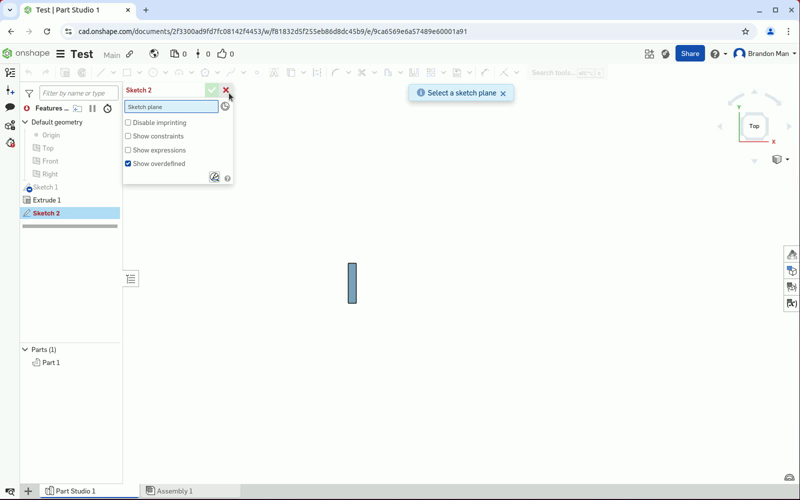
mouse_move(73, 150)
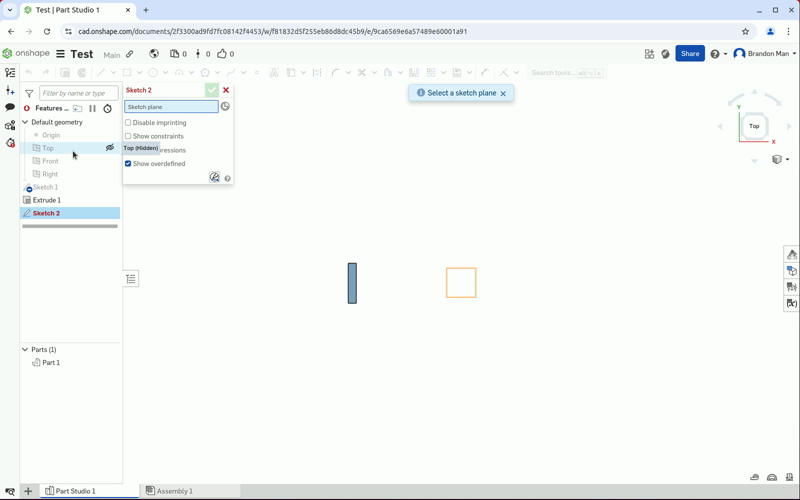
click(73, 150)
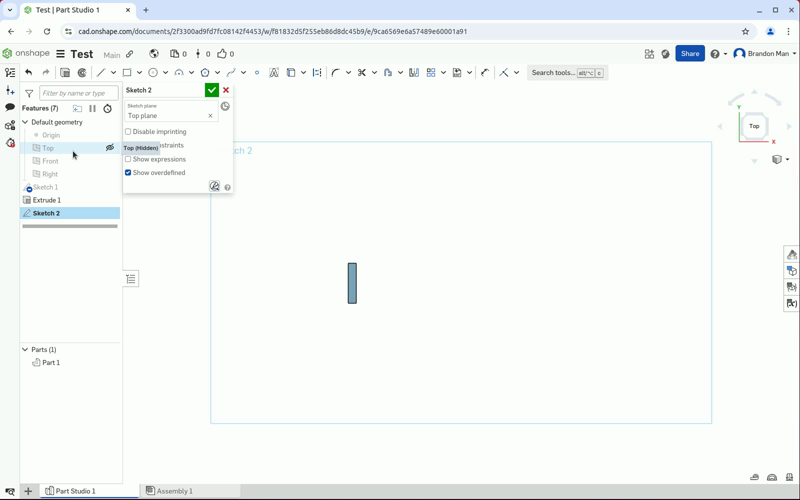
mouse_move(73, 352)
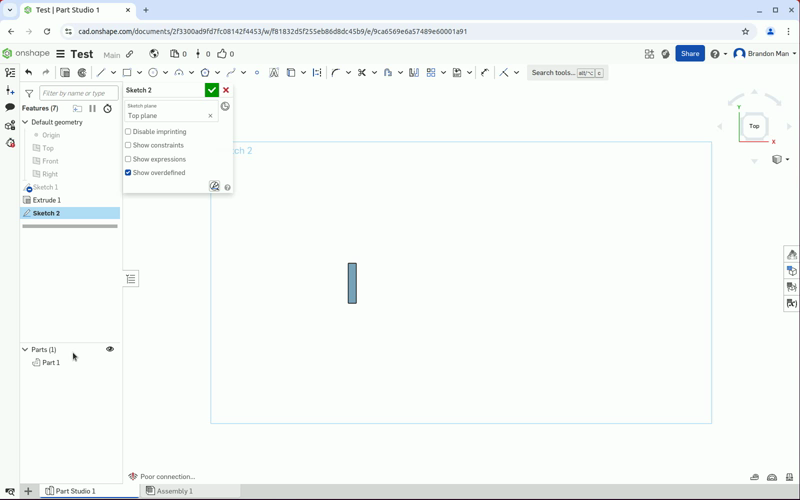
key(y)
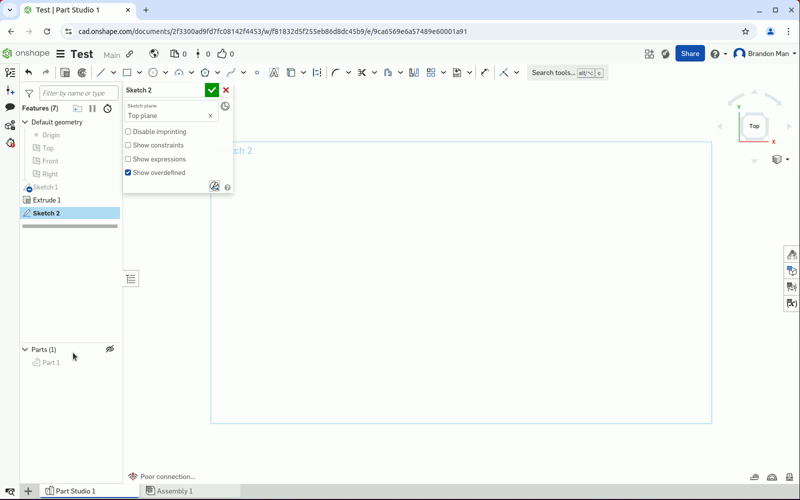
key(l)
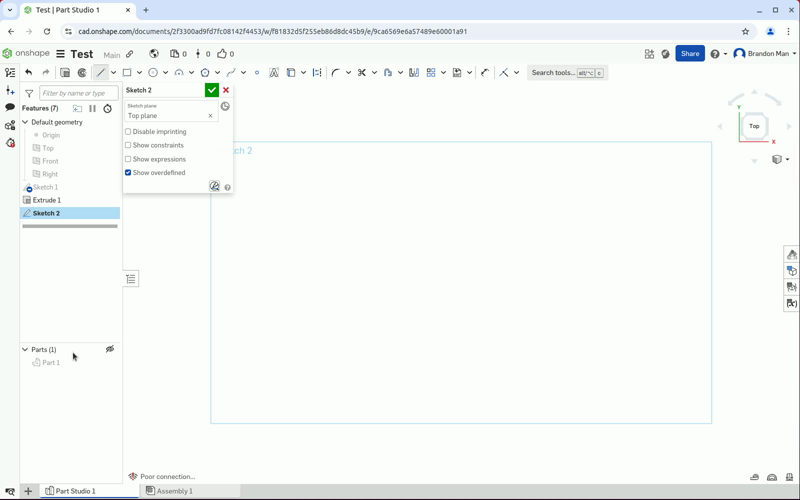
key_down(shift)
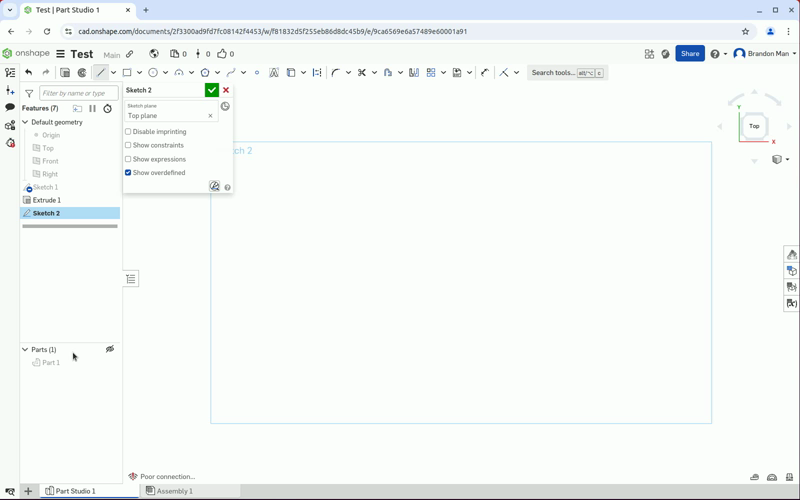
mouse_move(363, 303)
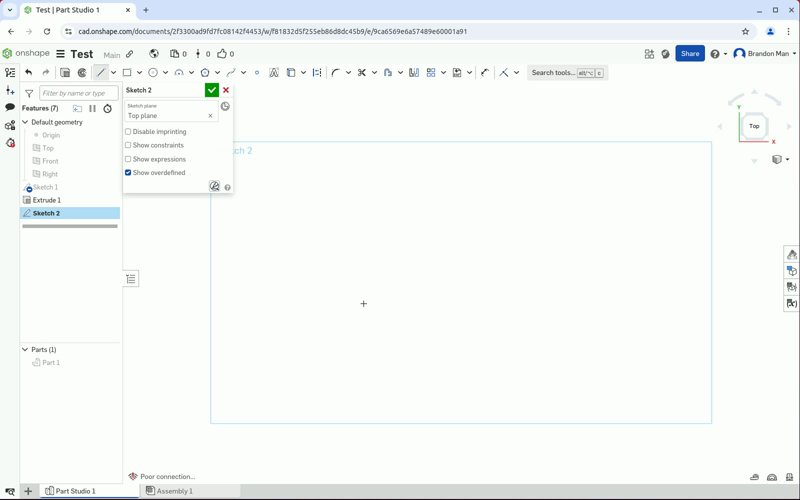
click(363, 303)
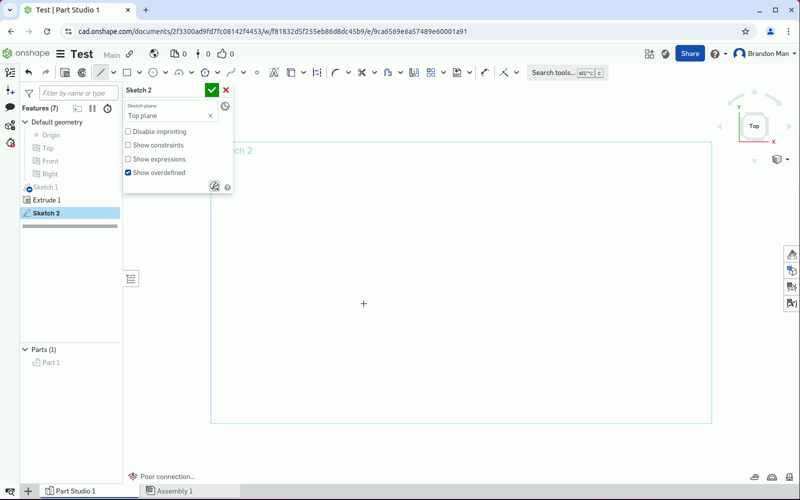
key_up(shift)
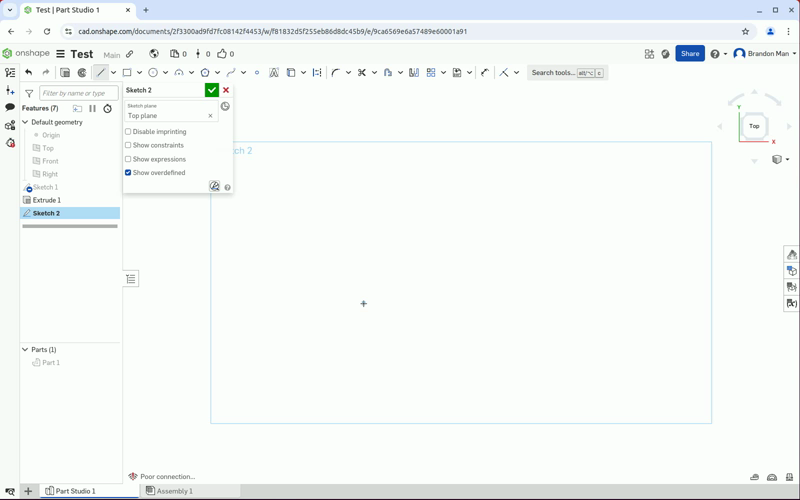
key_down(shift)
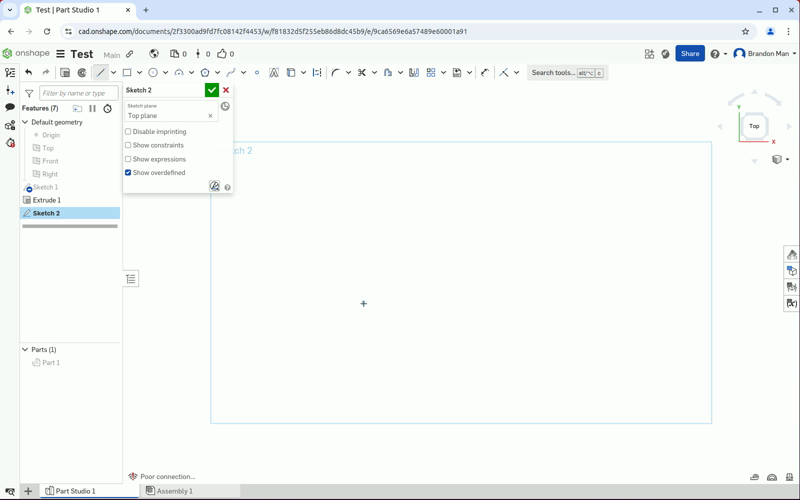
mouse_move(393, 303)
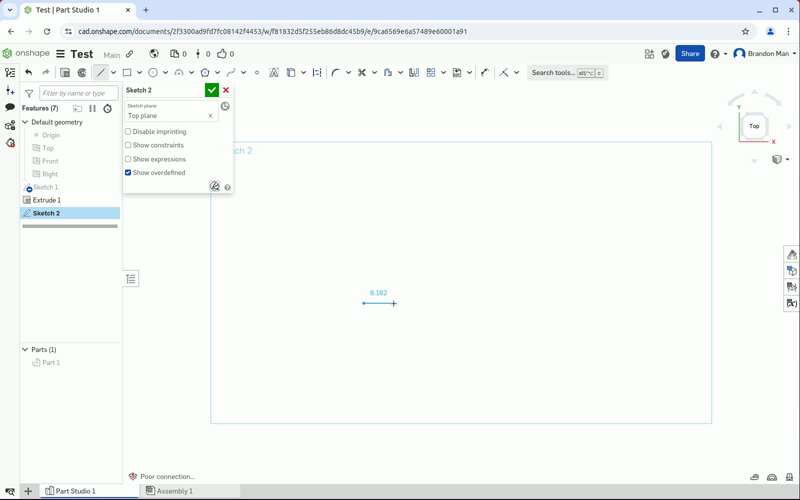
mouse_move(371, 303)
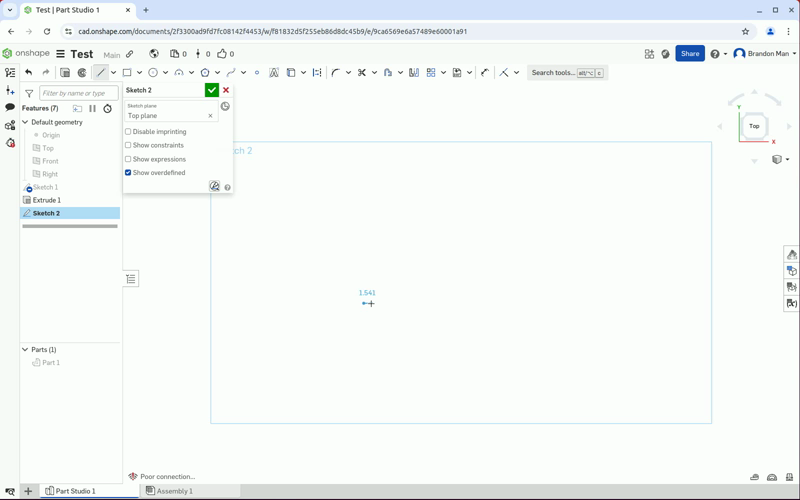
click(371, 303)
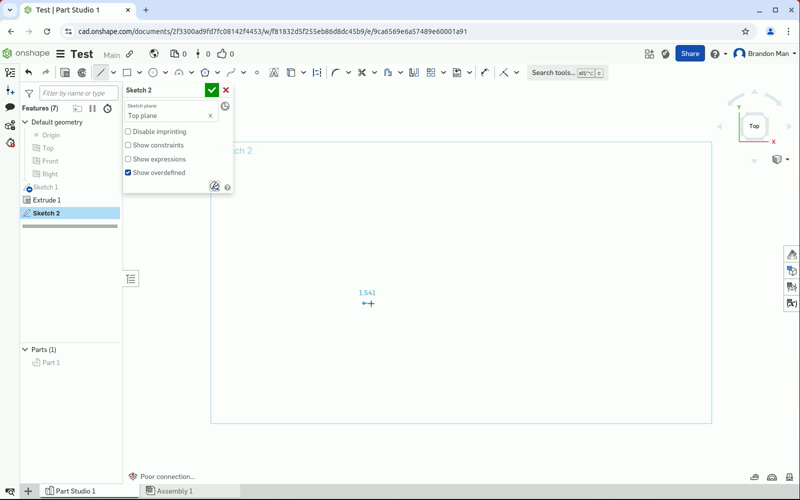
key_up(shift)
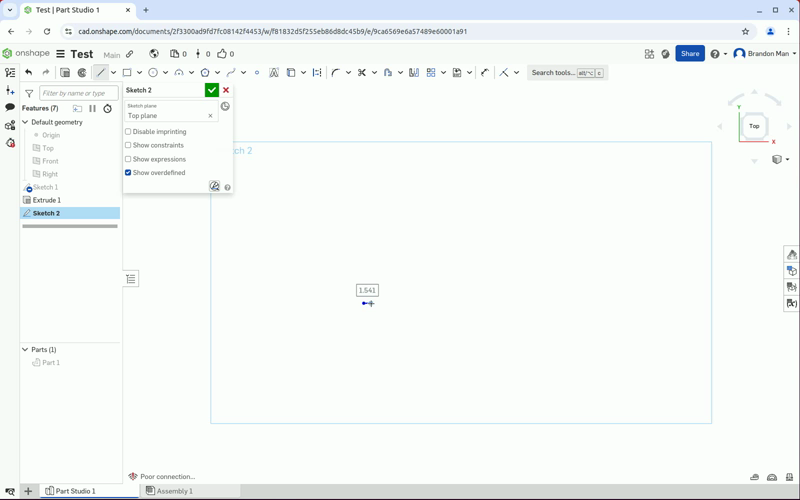
key_down(shift)
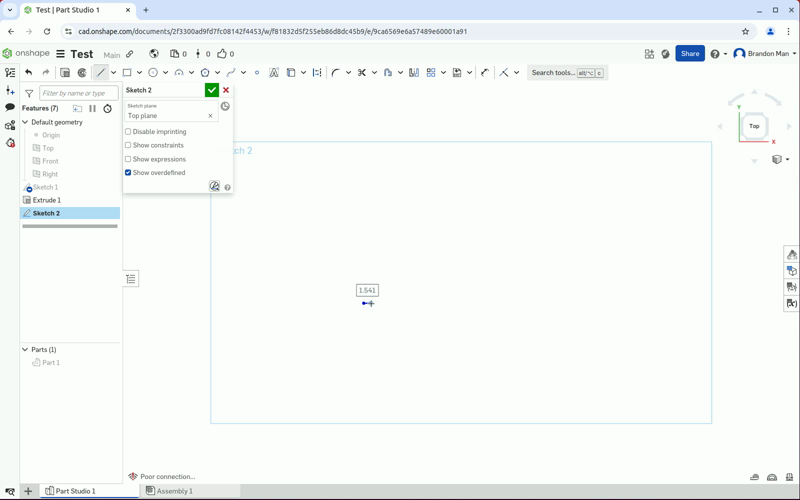
mouse_move(401, 303)
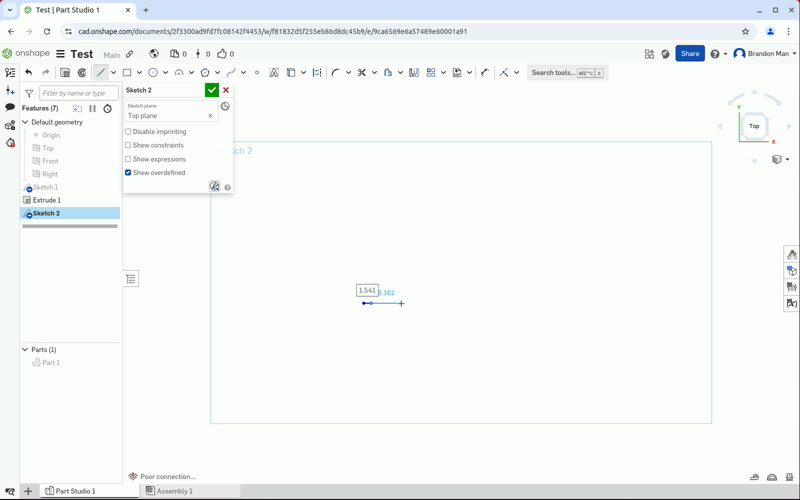
mouse_move(371, 263)
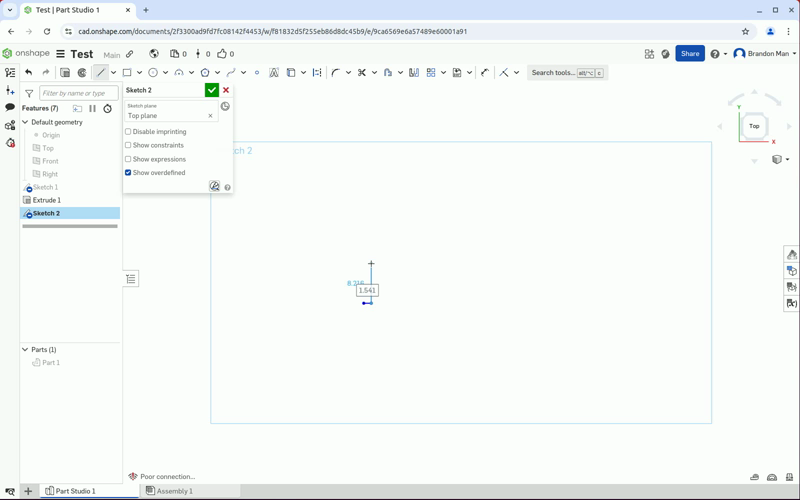
click(371, 263)
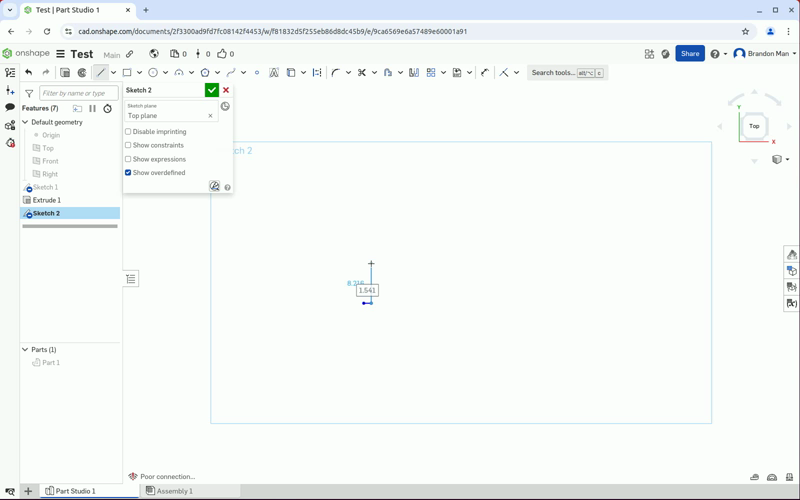
key_up(shift)
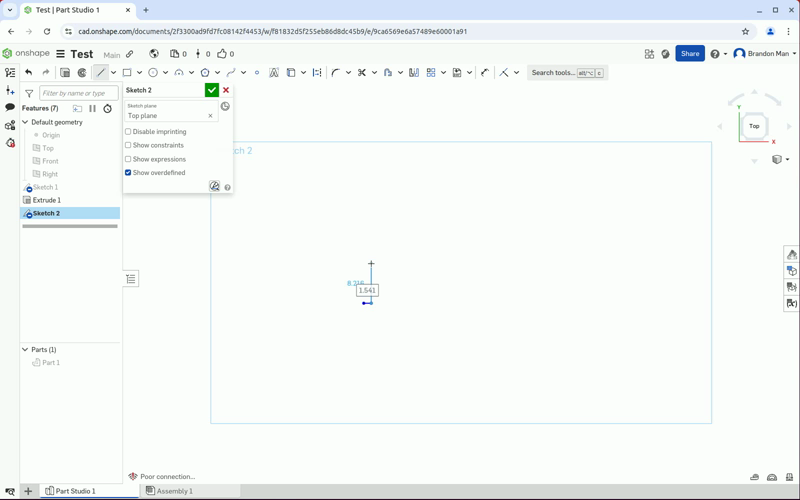
key_down(shift)
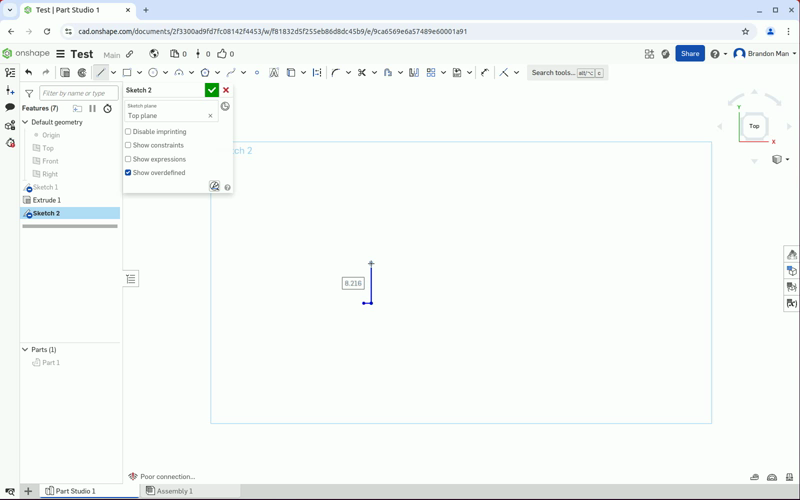
mouse_move(401, 263)
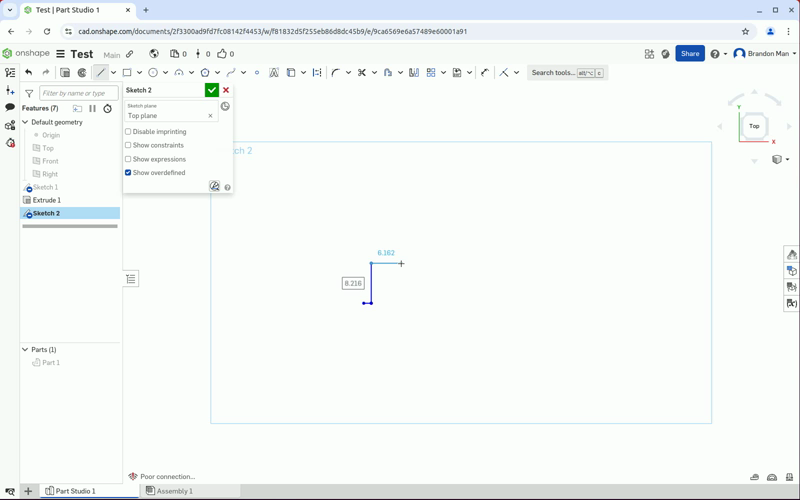
mouse_move(363, 263)
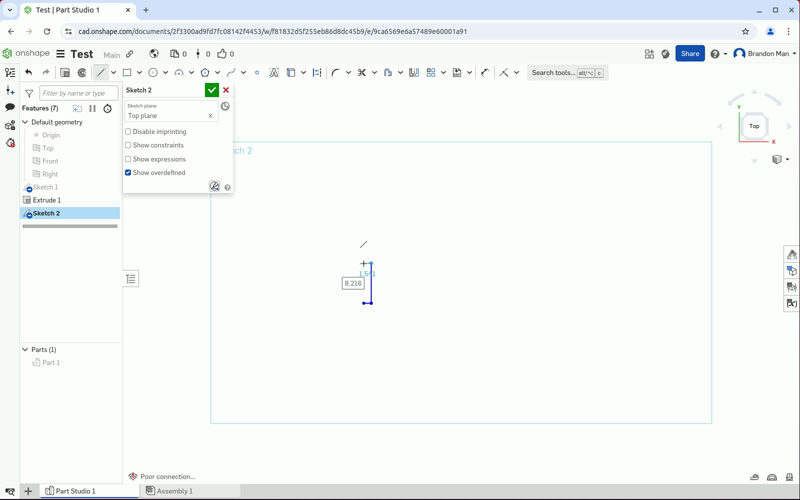
click(363, 263)
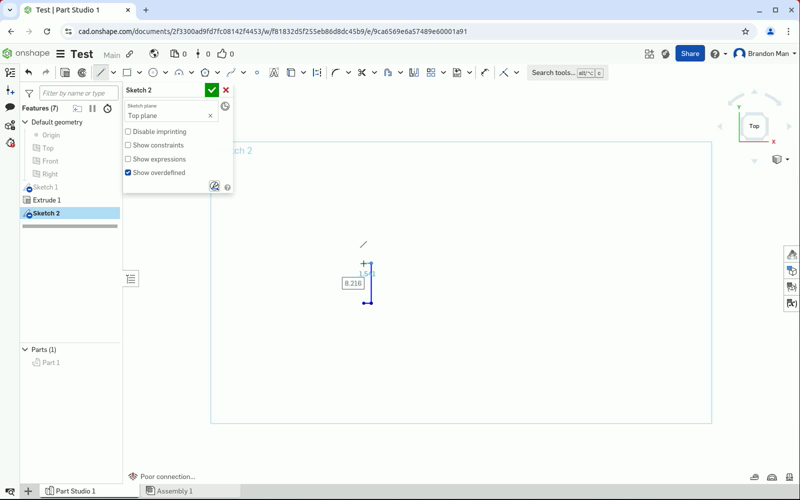
key_up(shift)
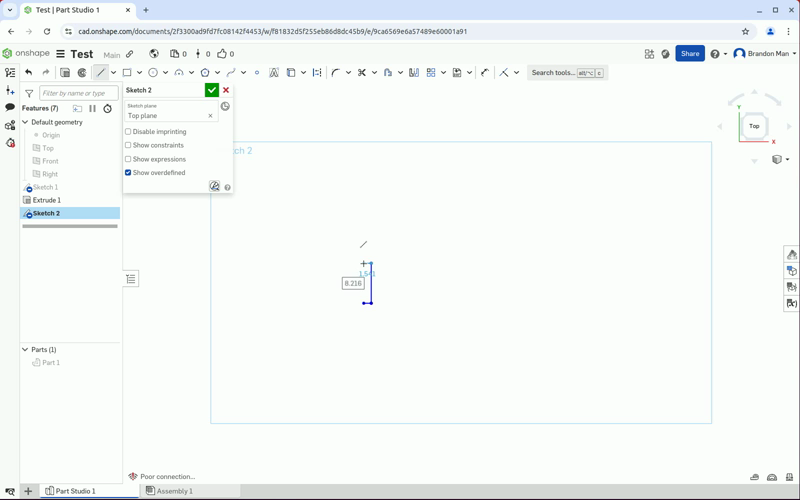
mouse_move(393, 263)
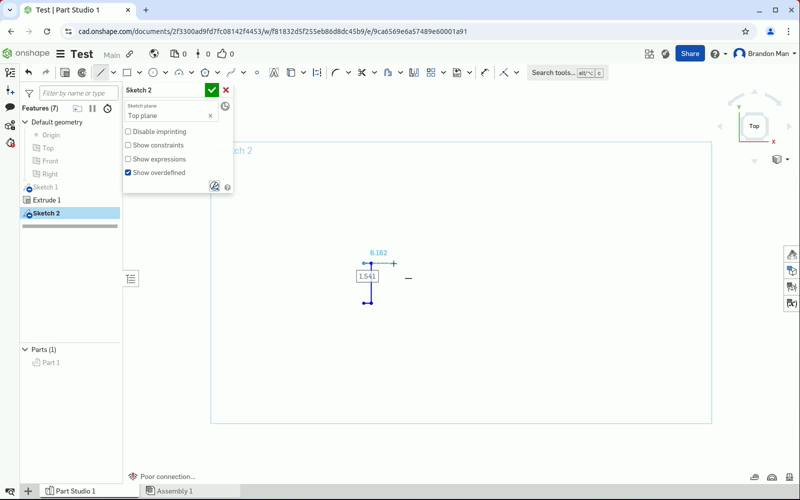
key_down(shift)
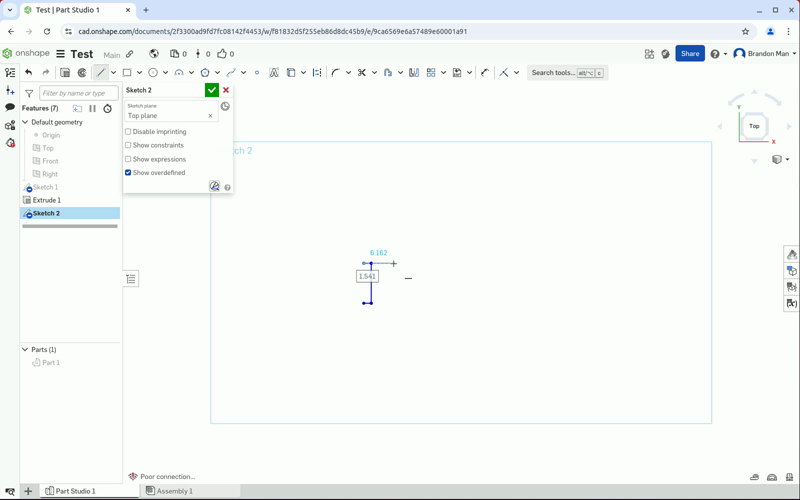
mouse_move(363, 303)
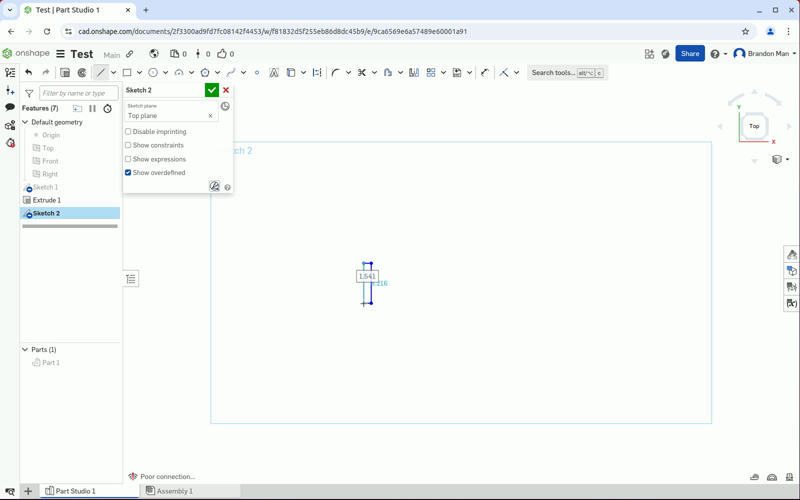
key_up(shift)
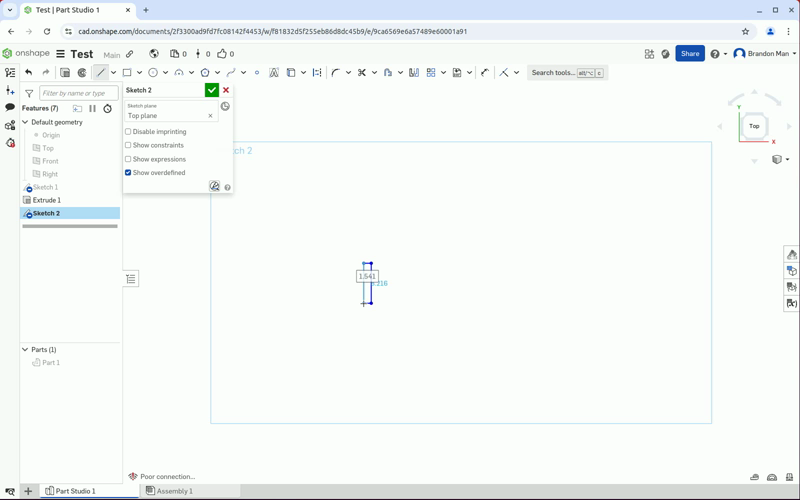
click(363, 303)
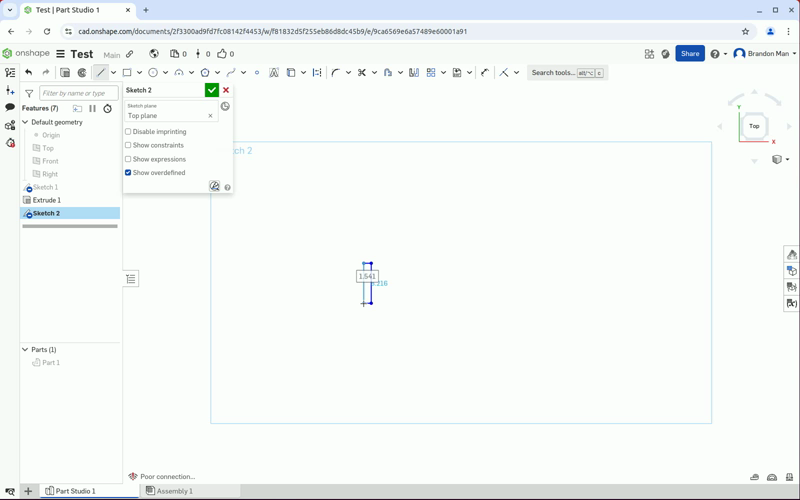
key(esc)
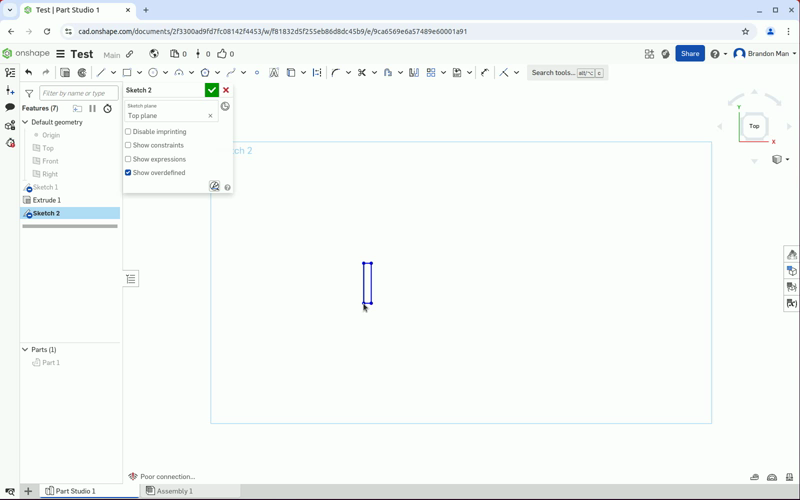
mouse_move(365, 285)
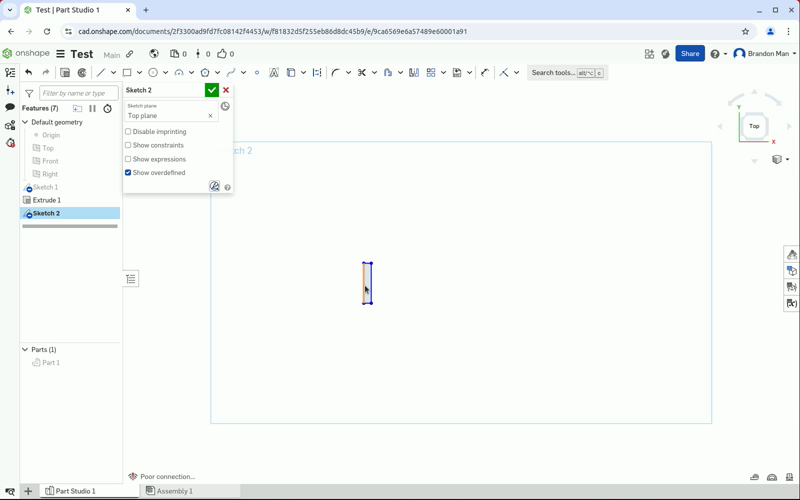
scroll(6)
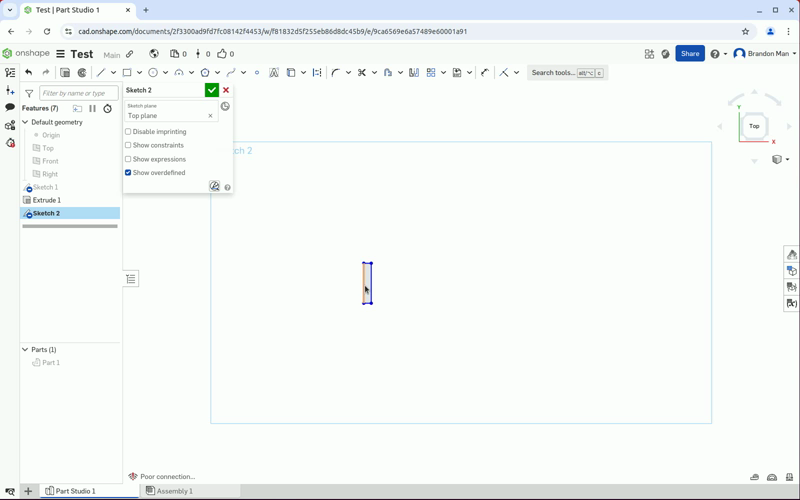
scroll(6)
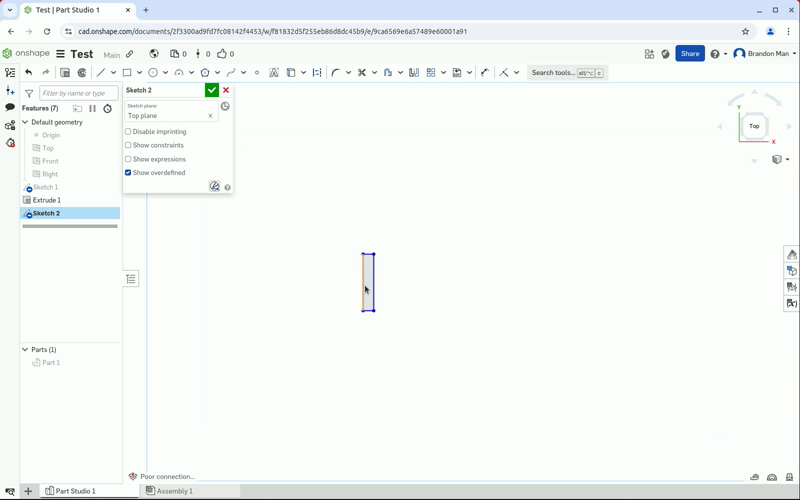
scroll(6)
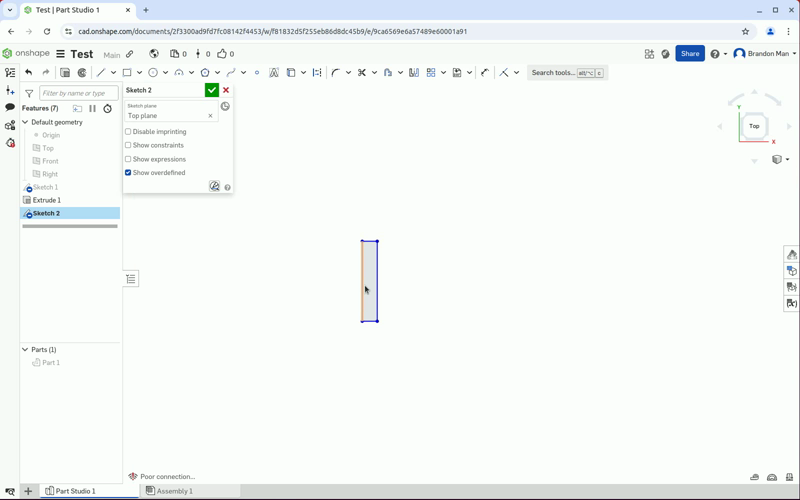
scroll(6)
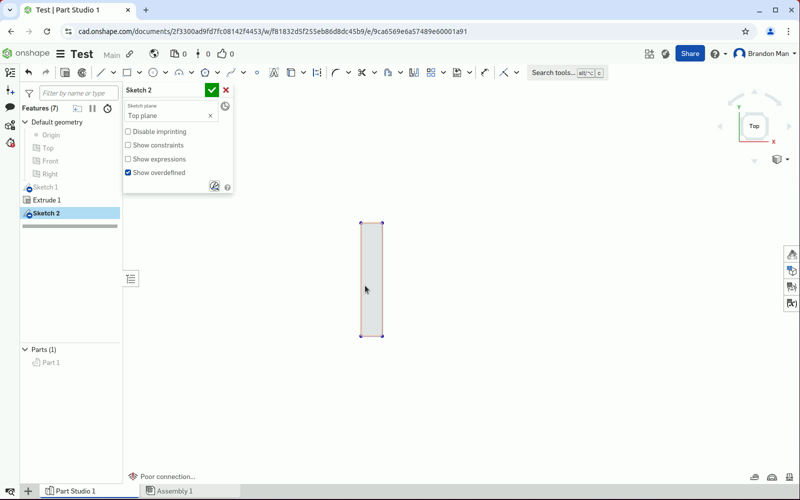
scroll(6)
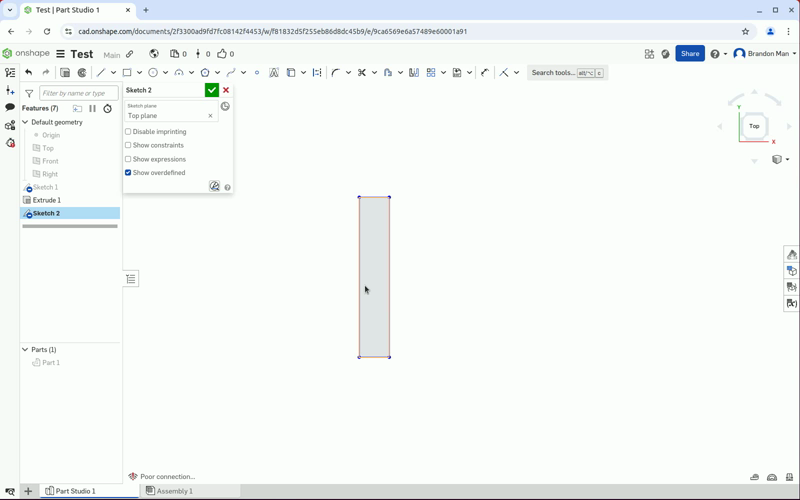
scroll(6)
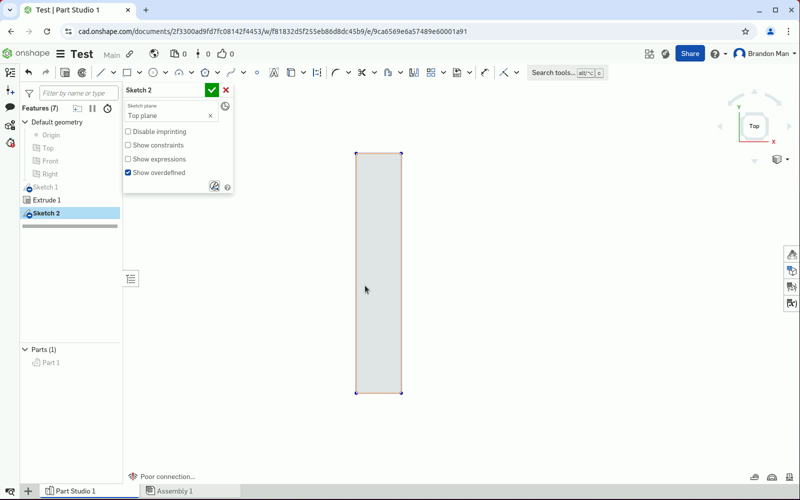
scroll(6)
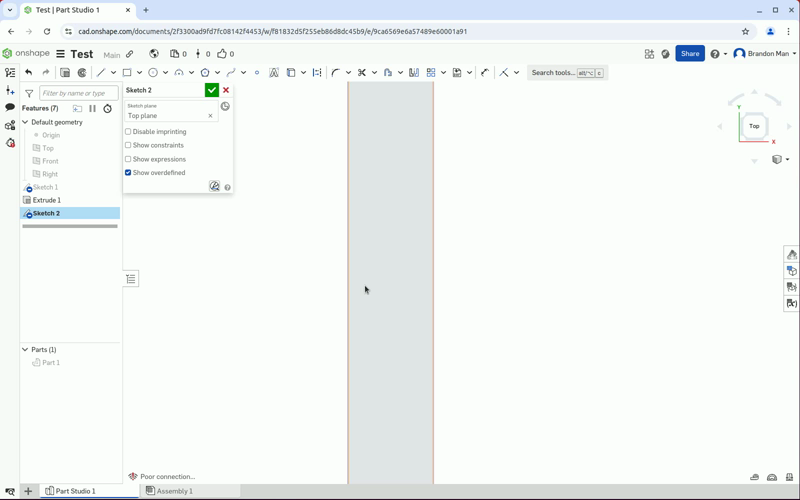
click(365, 285)
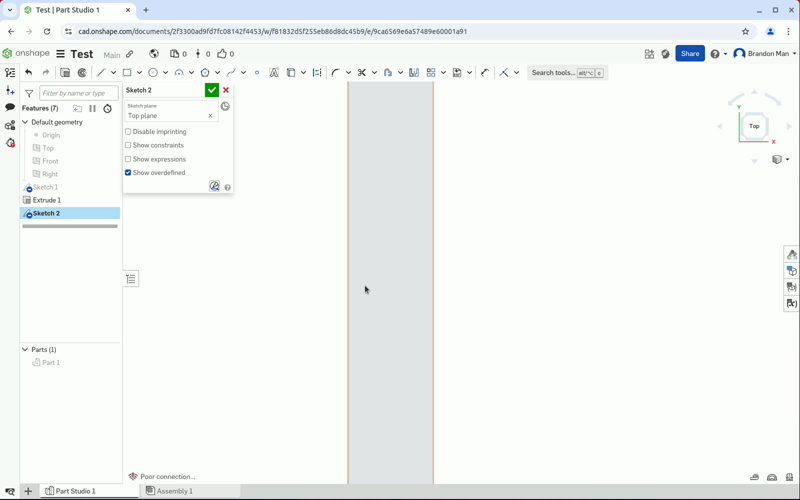
scroll(-6)
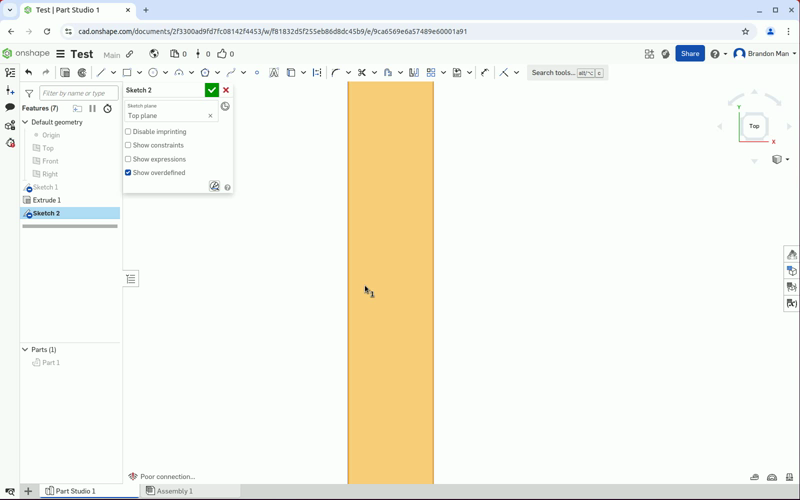
scroll(-6)
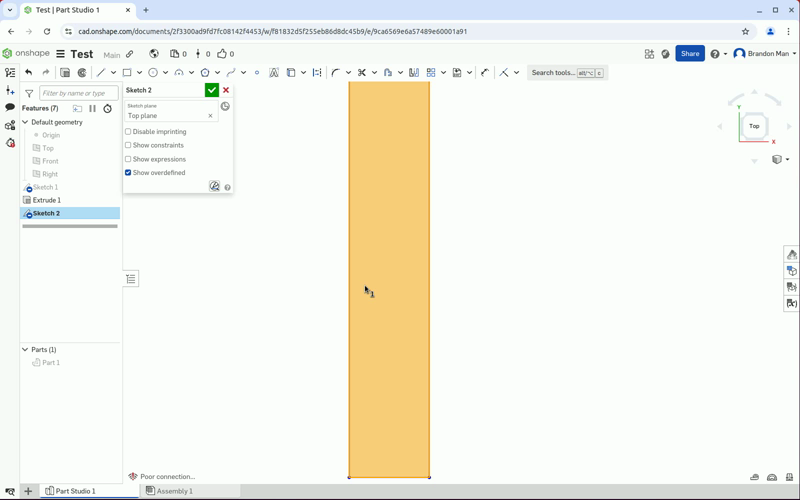
scroll(-6)
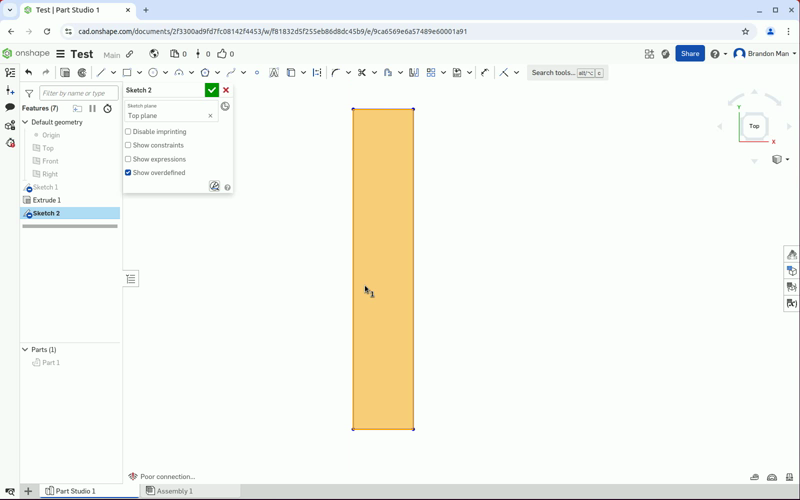
scroll(-6)
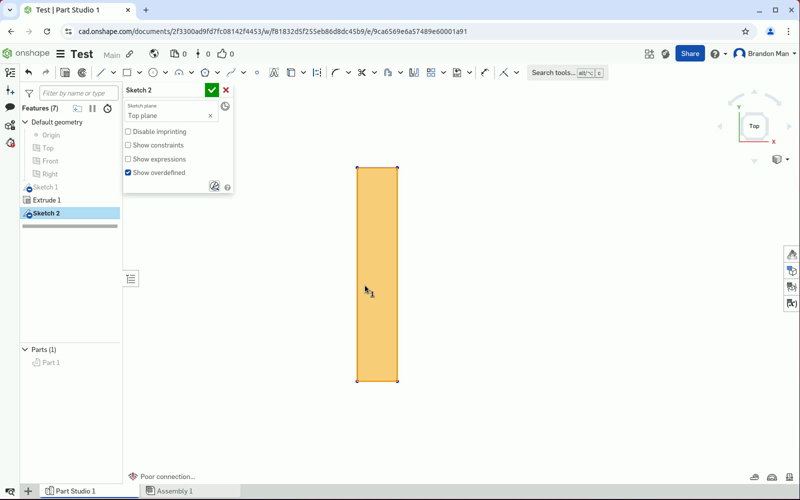
scroll(-6)
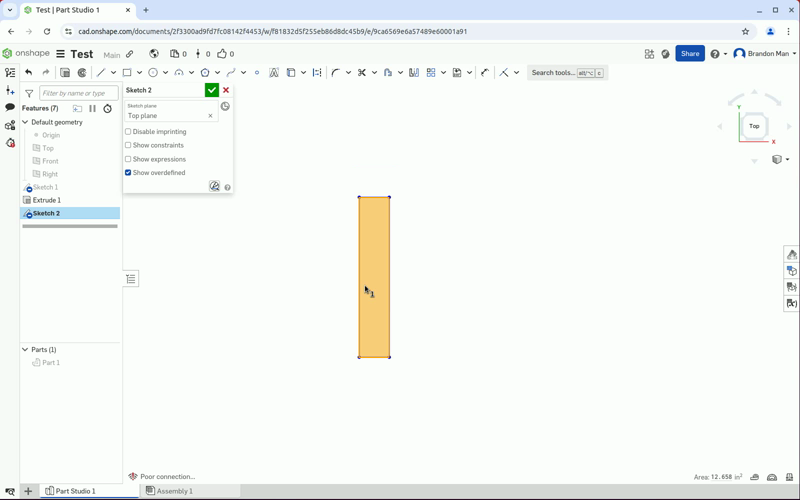
scroll(-6)
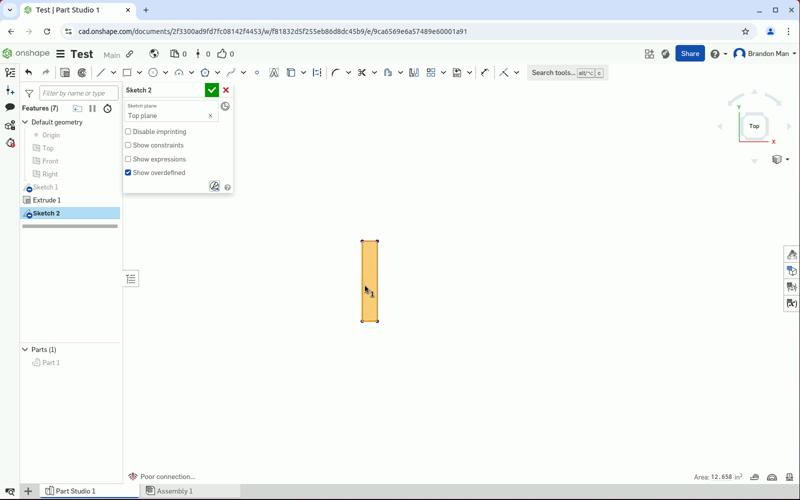
scroll(-6)
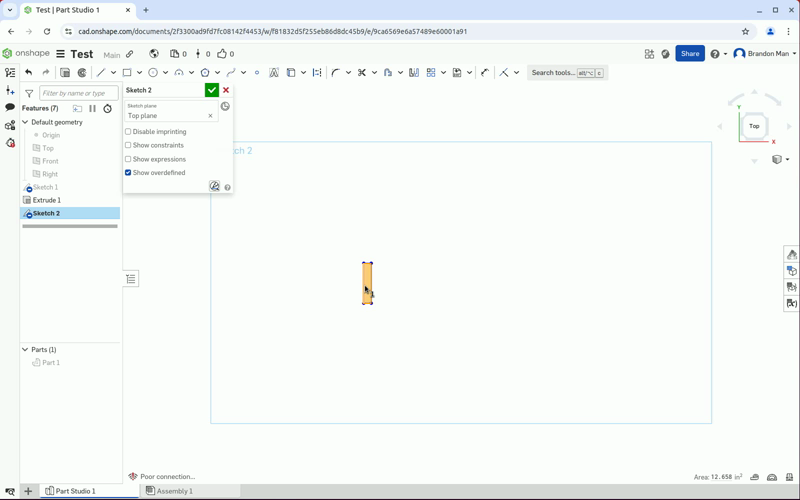
mouse_move(73, 352)
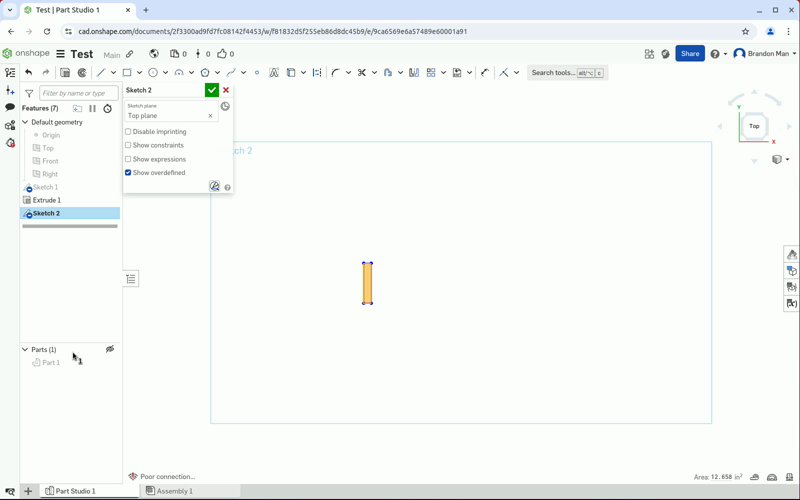
key(shift+y)
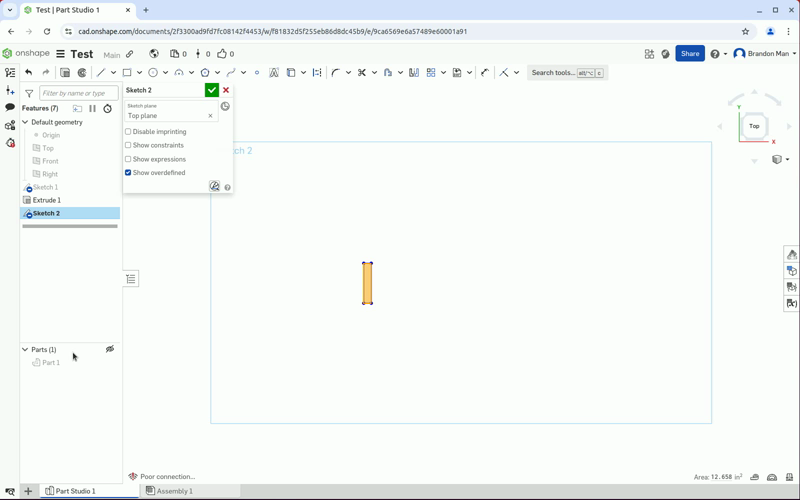
key(shift+e)
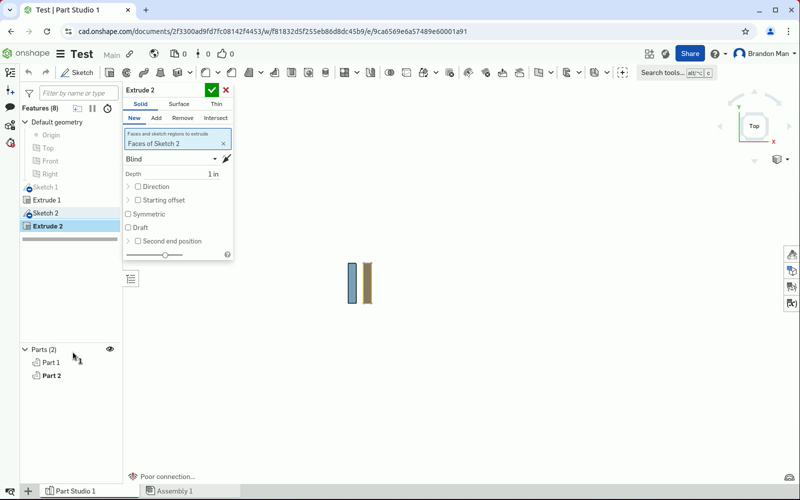
mouse_move(143, 106)
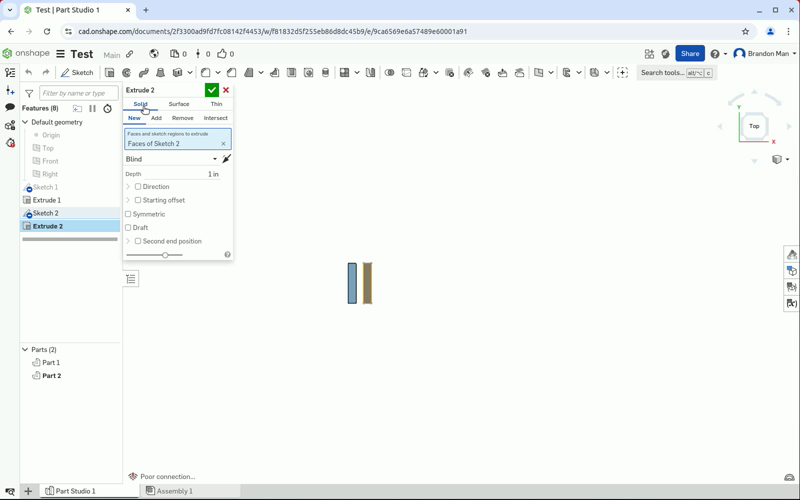
click(143, 106)
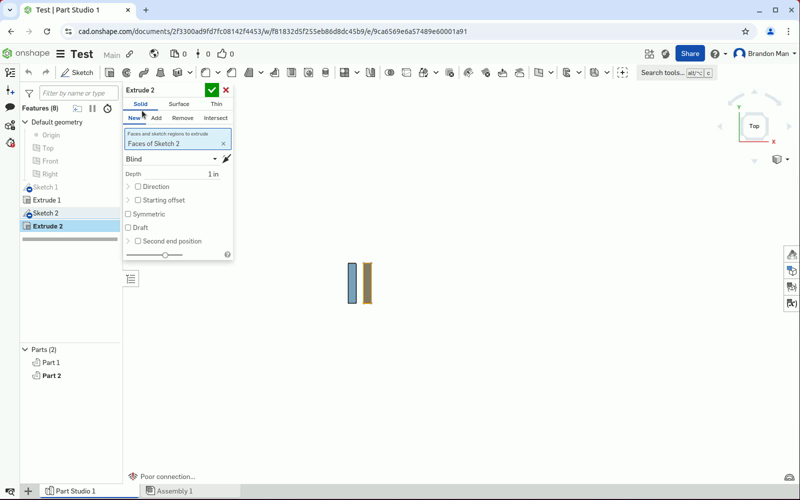
mouse_move(137, 120)
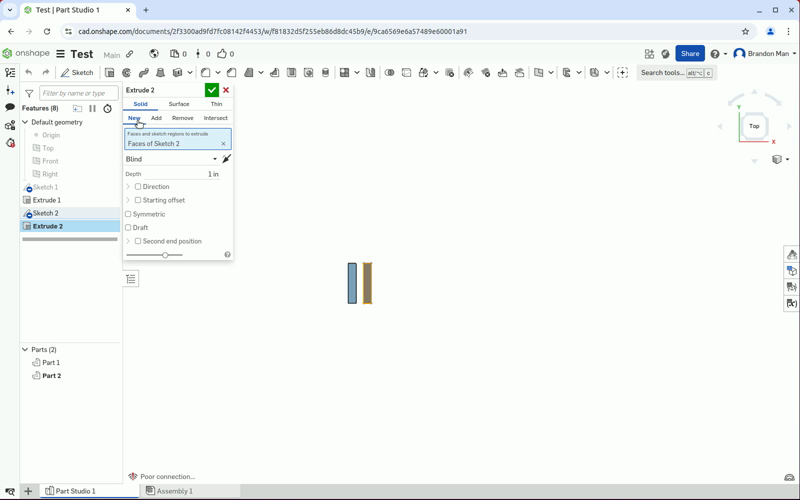
click(137, 120)
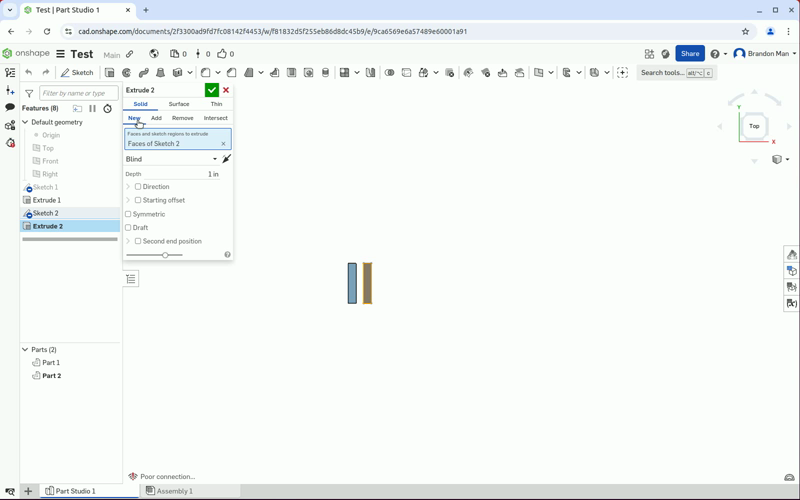
key(tab, 4)
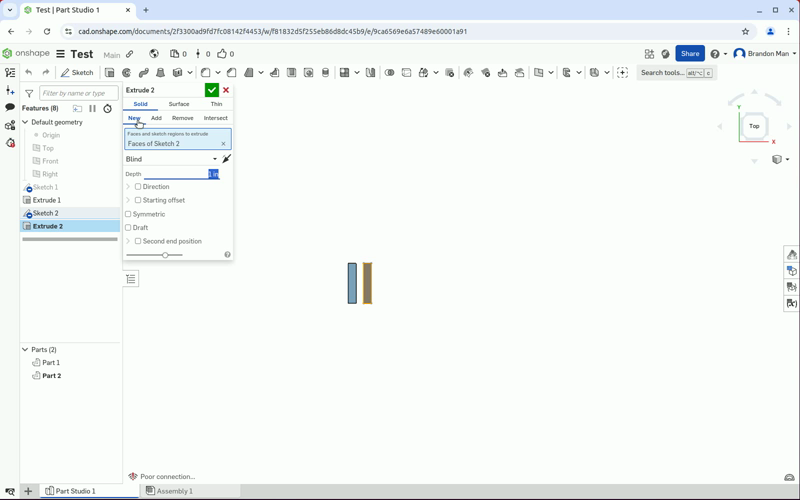
text(0.722)
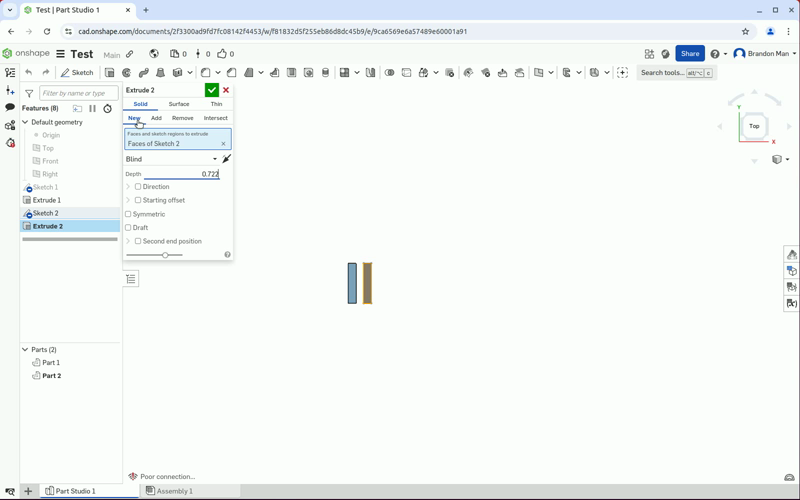
key(enter)
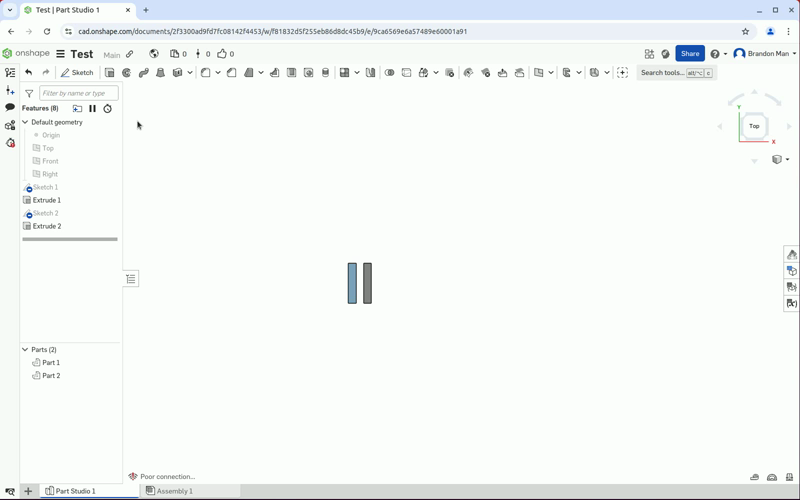
key(shift+h)
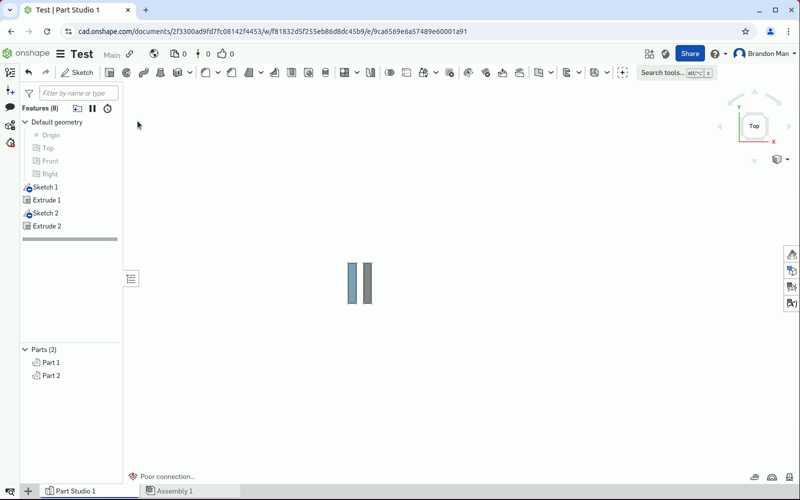
key(shift+h)
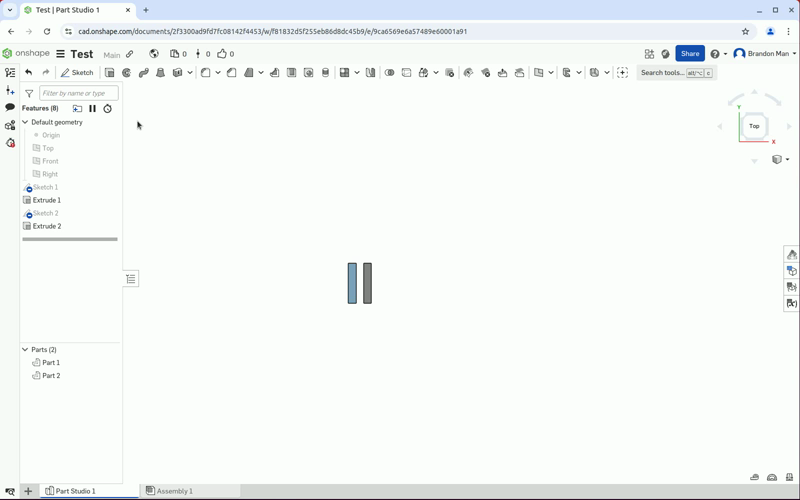
mouse_move(73, 189)
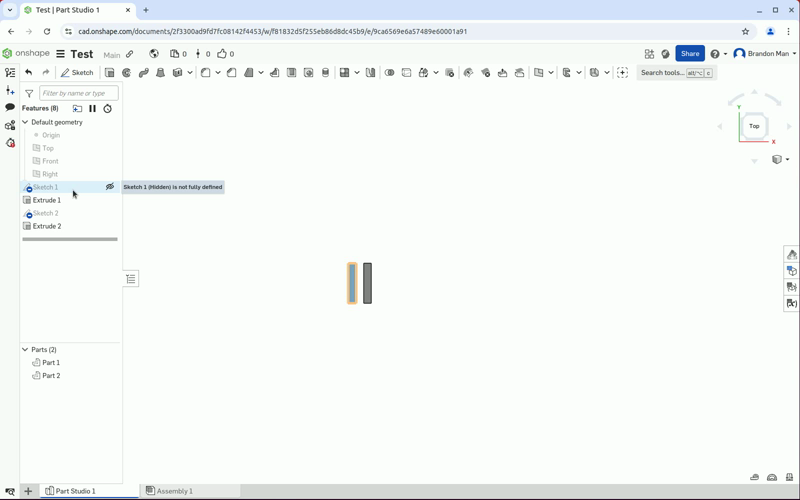
click(73, 189)
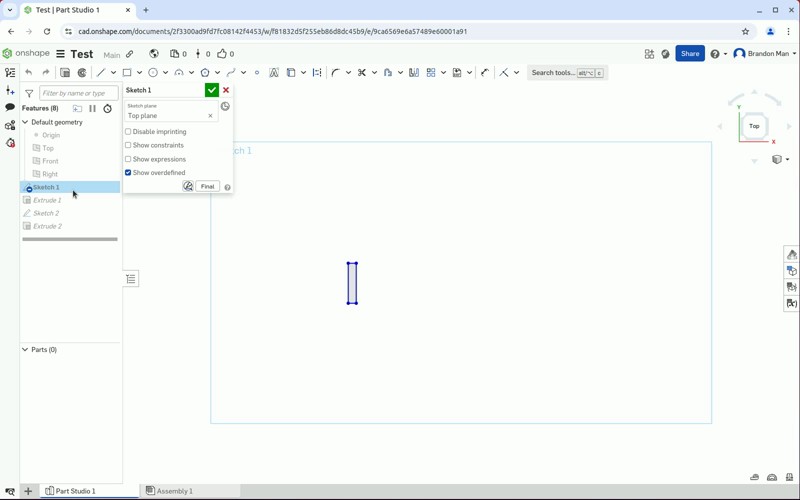
mouse_move(229, 92)
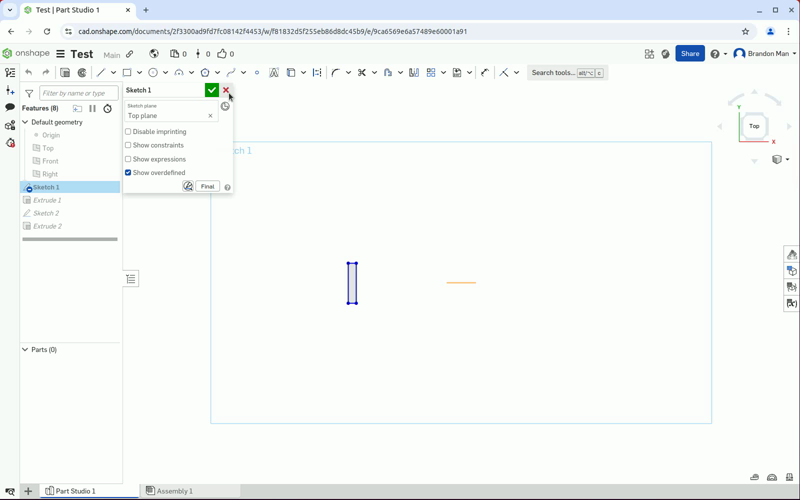
click(229, 92)
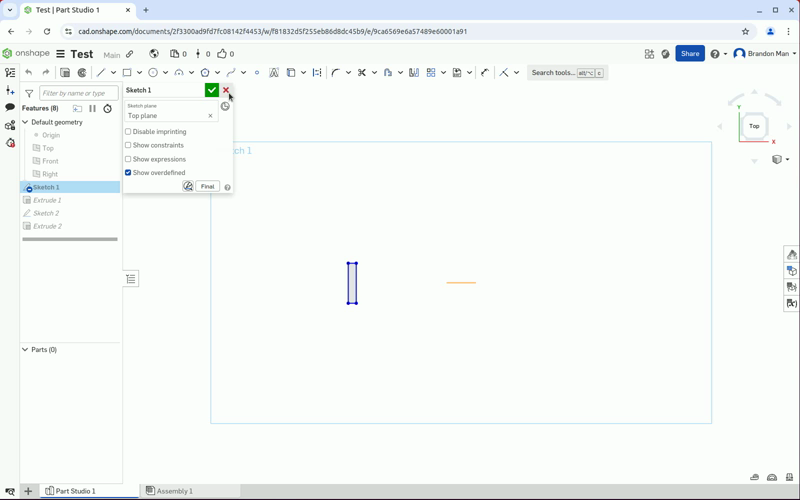
key(shift+s)
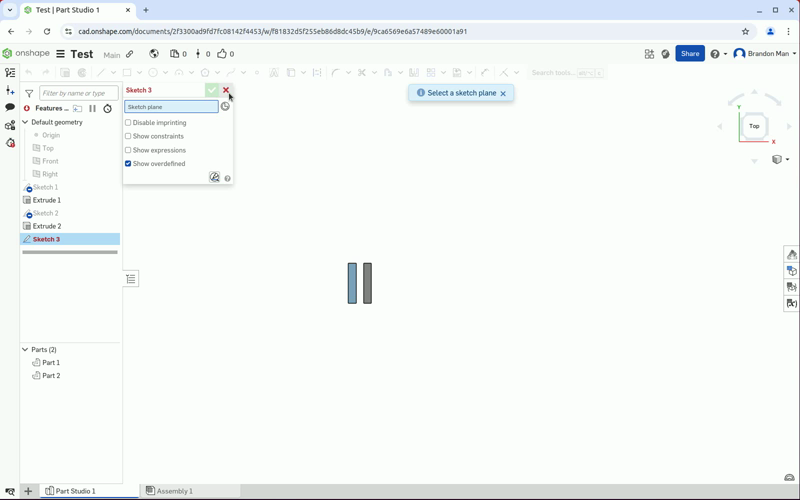
mouse_move(73, 150)
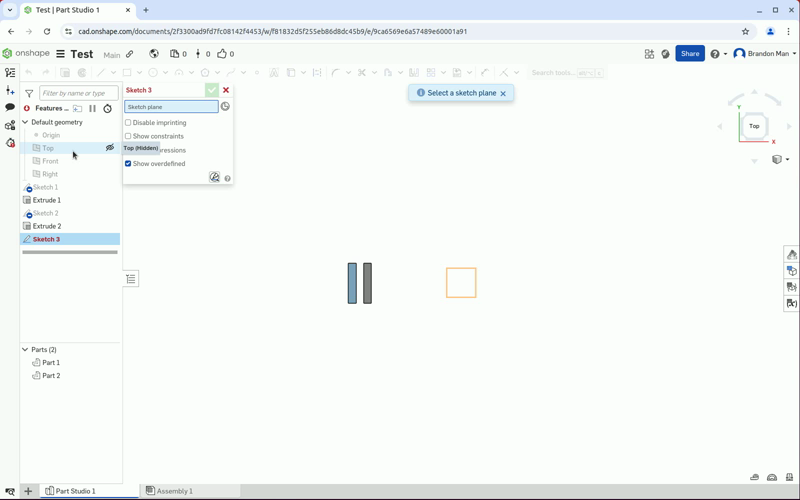
click(73, 150)
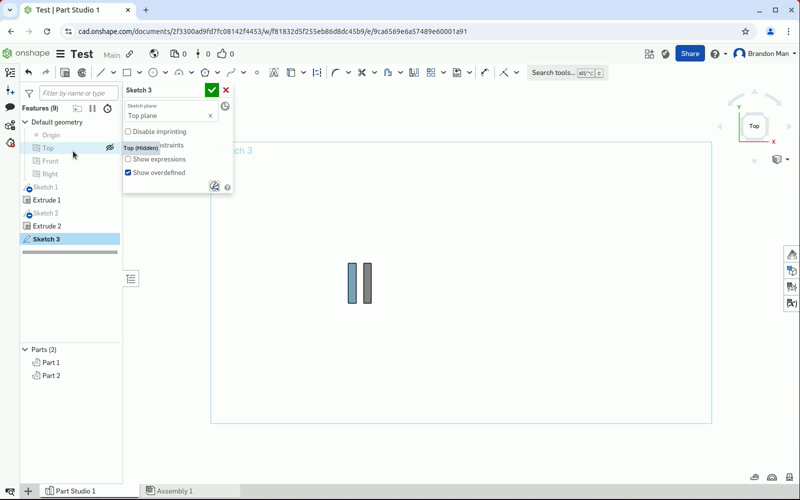
mouse_move(73, 352)
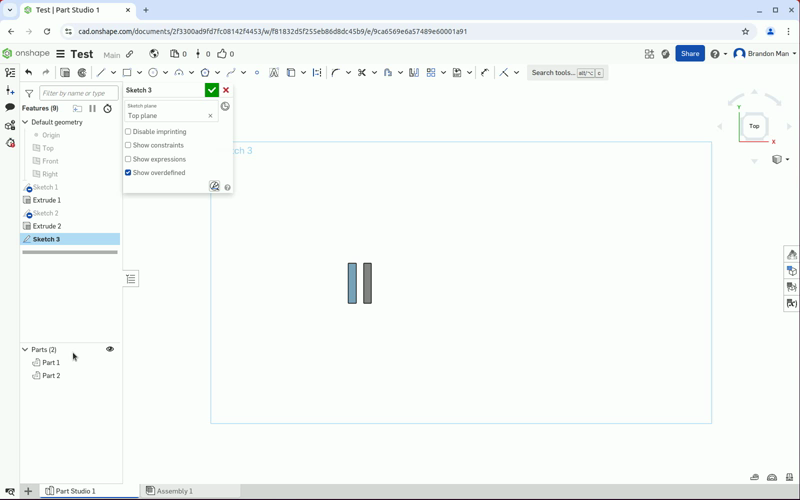
key(y)
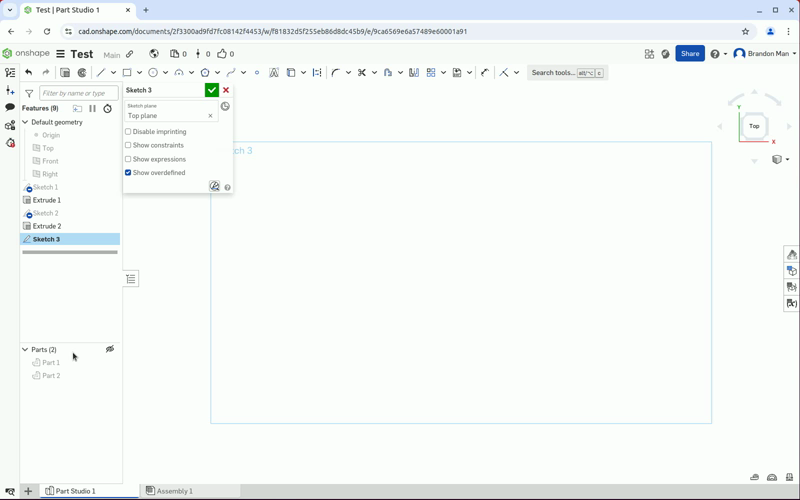
key(l)
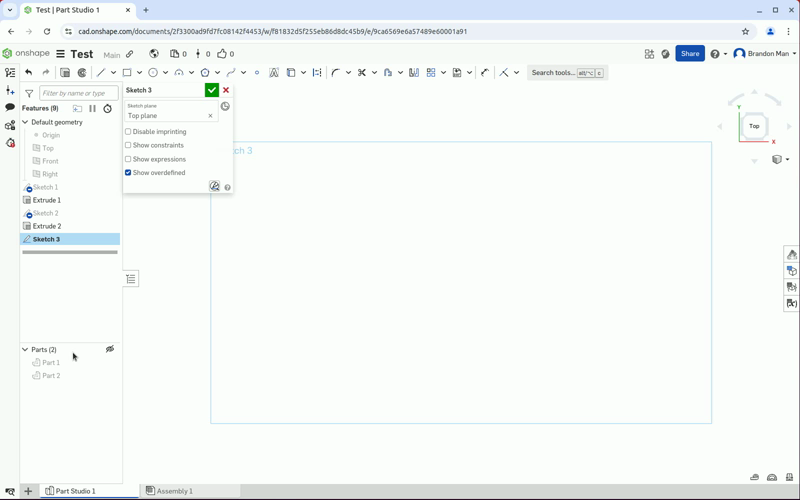
key_down(shift)
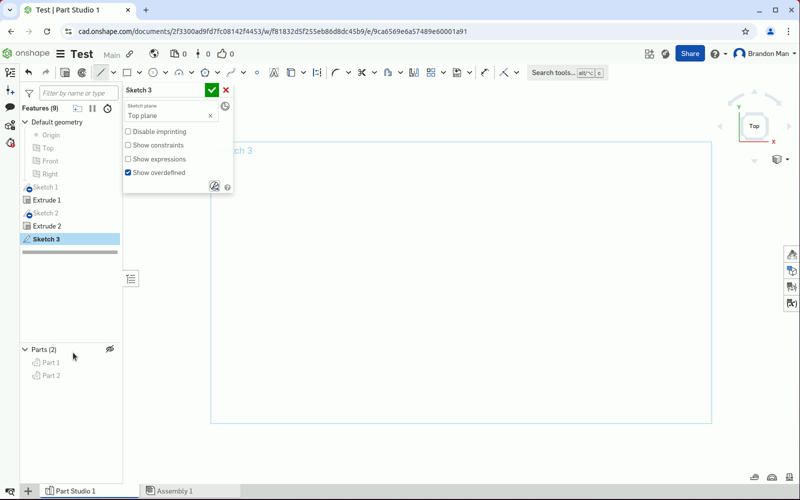
mouse_move(356, 303)
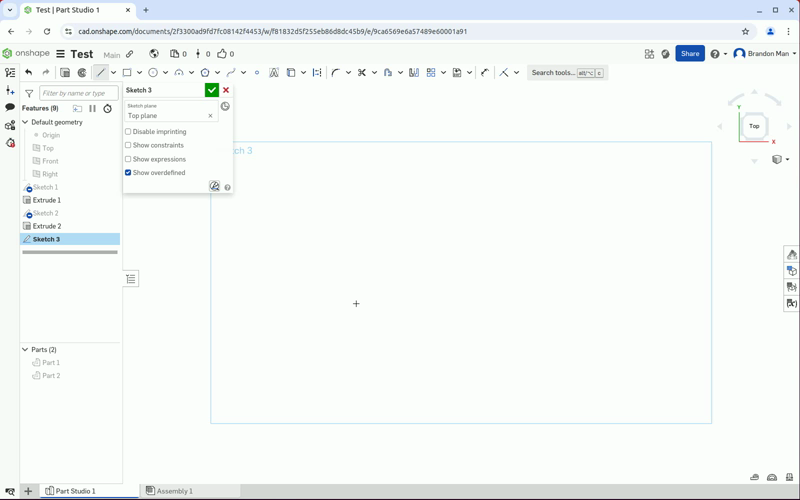
click(356, 303)
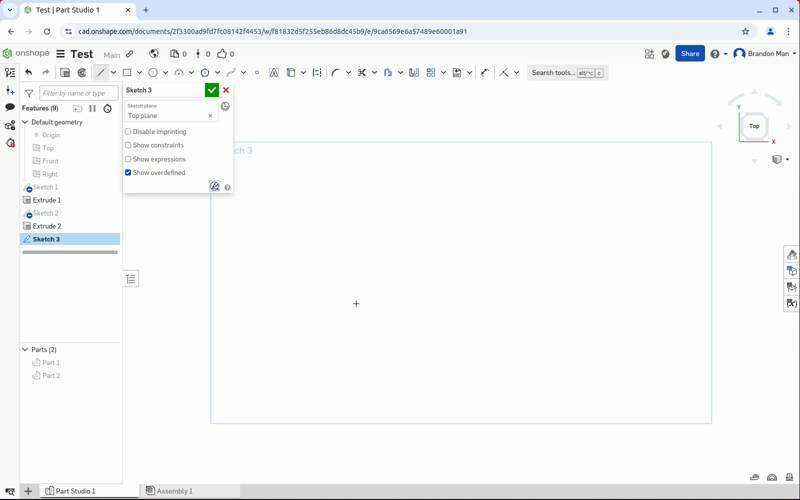
key_up(shift)
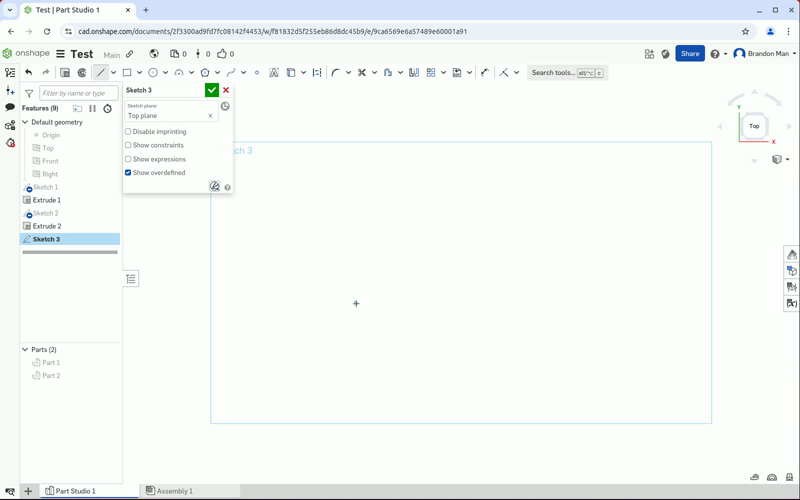
key_down(shift)
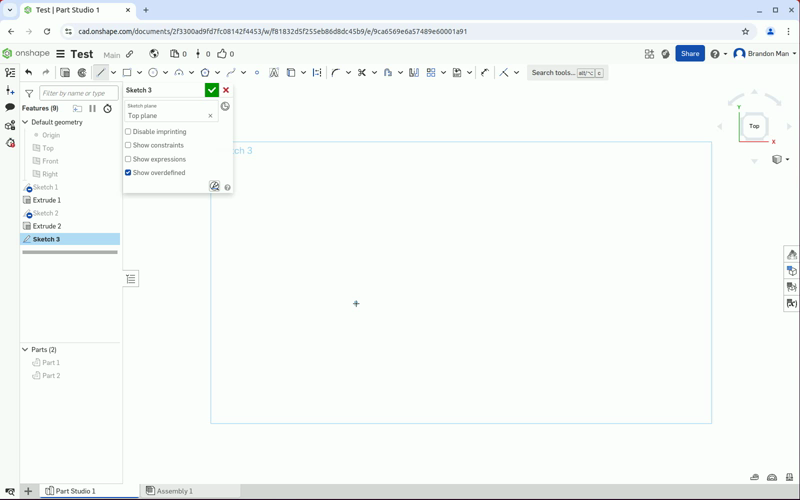
mouse_move(386, 303)
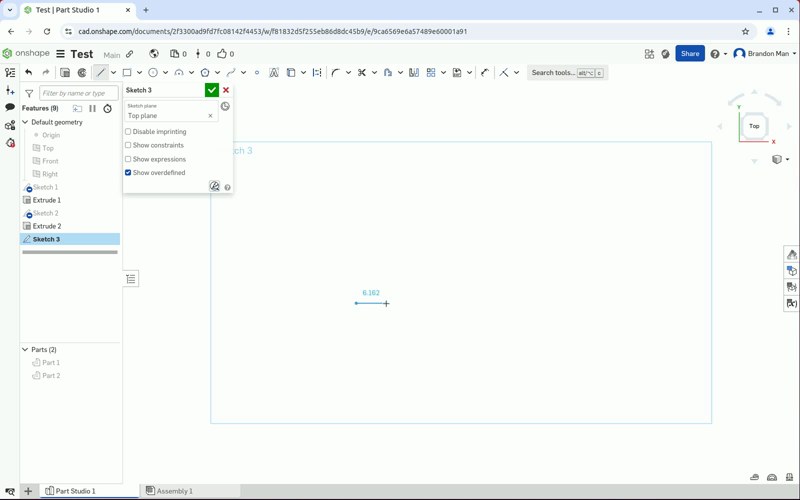
mouse_move(364, 303)
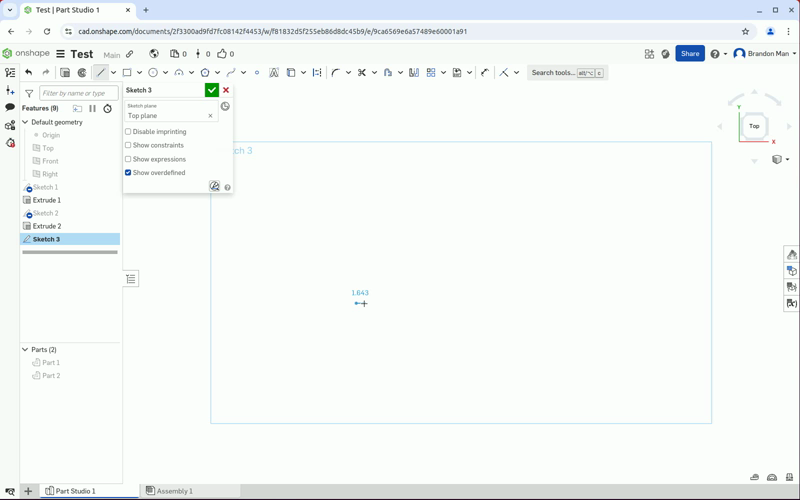
click(364, 303)
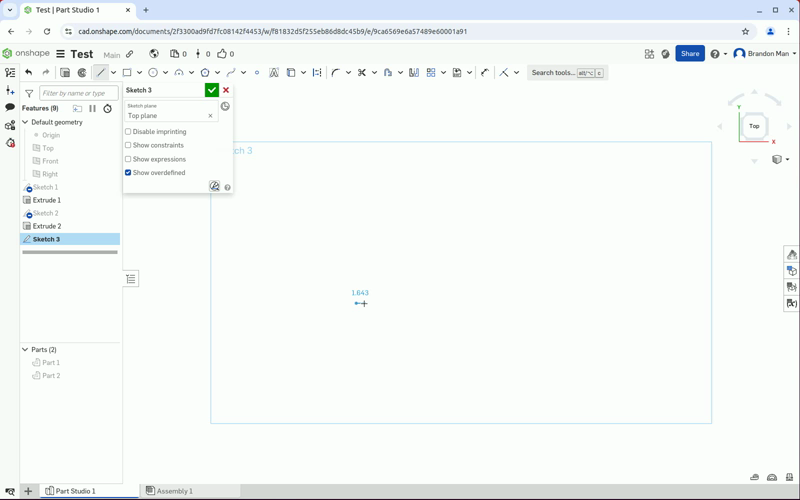
key_up(shift)
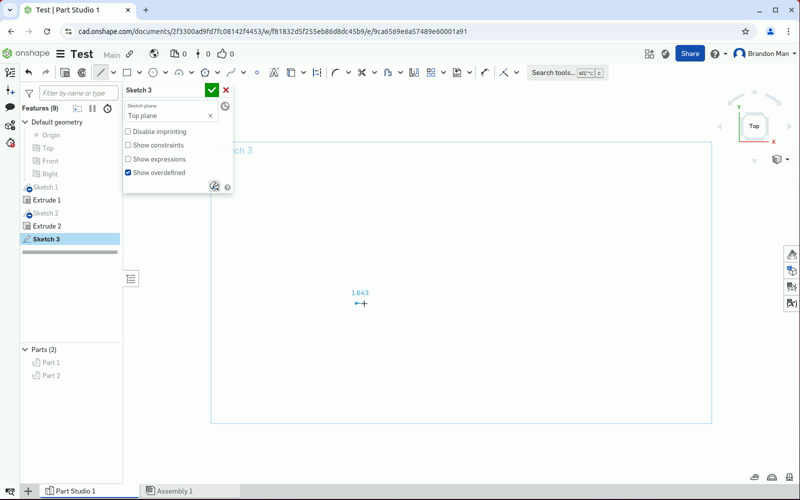
key_down(shift)
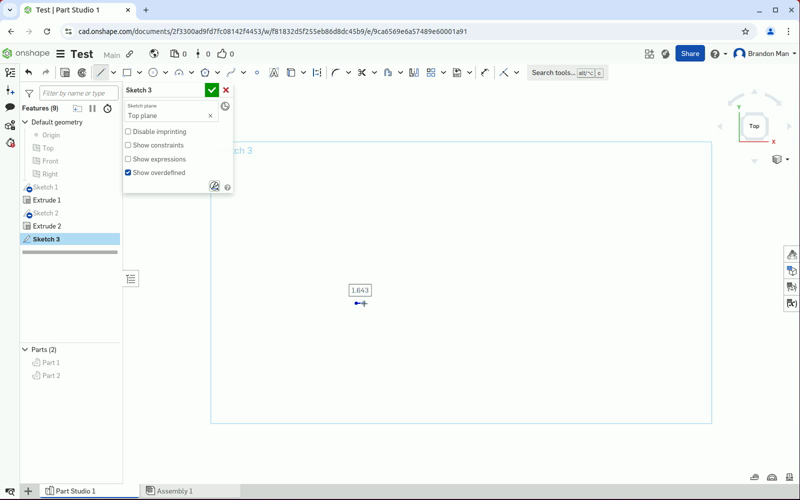
mouse_move(394, 303)
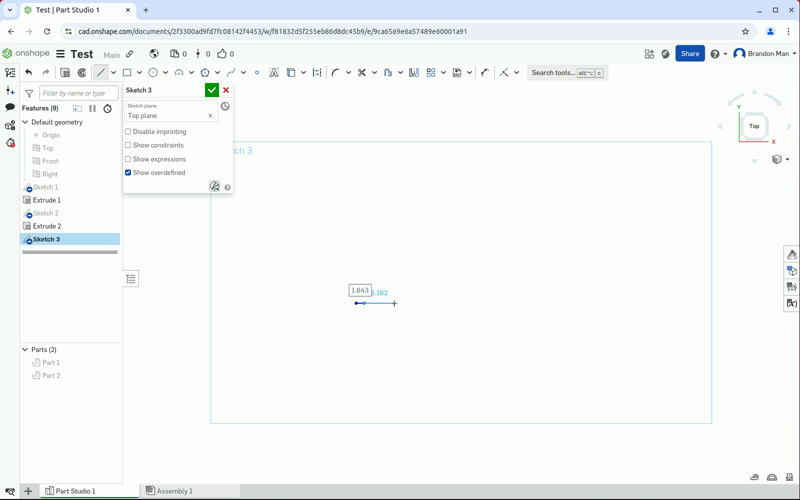
mouse_move(364, 263)
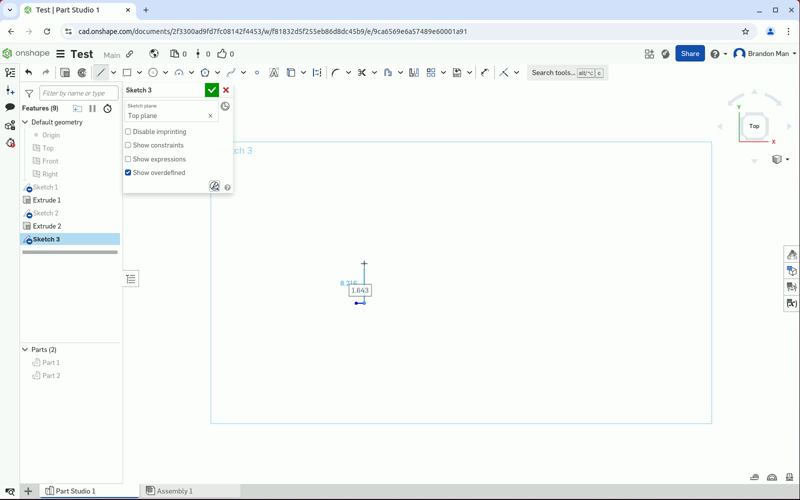
click(364, 263)
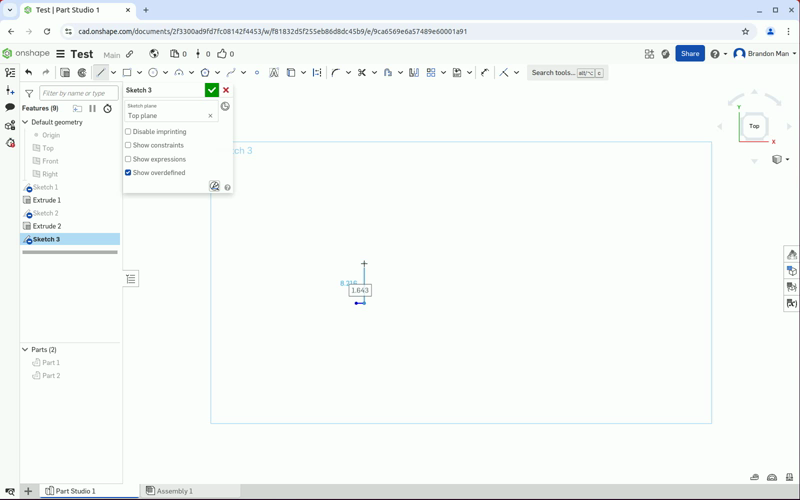
key_up(shift)
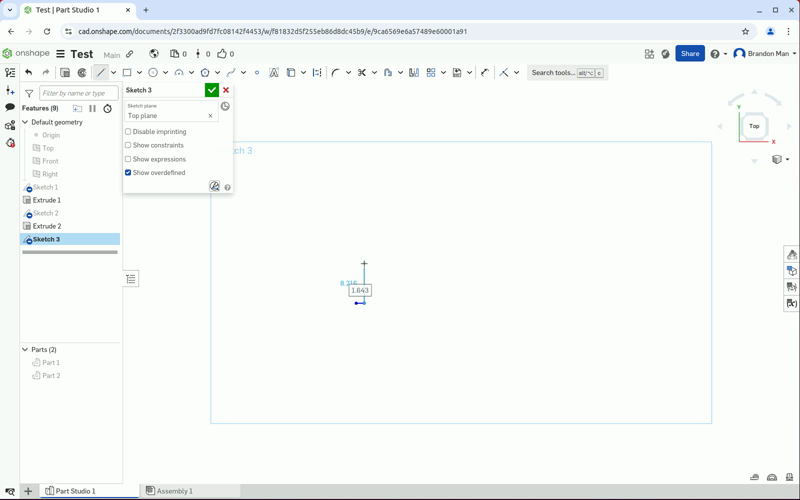
key_down(shift)
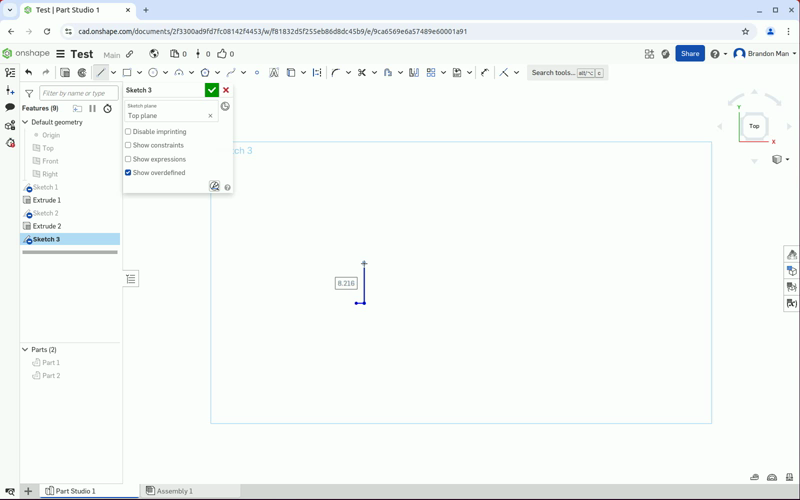
mouse_move(394, 263)
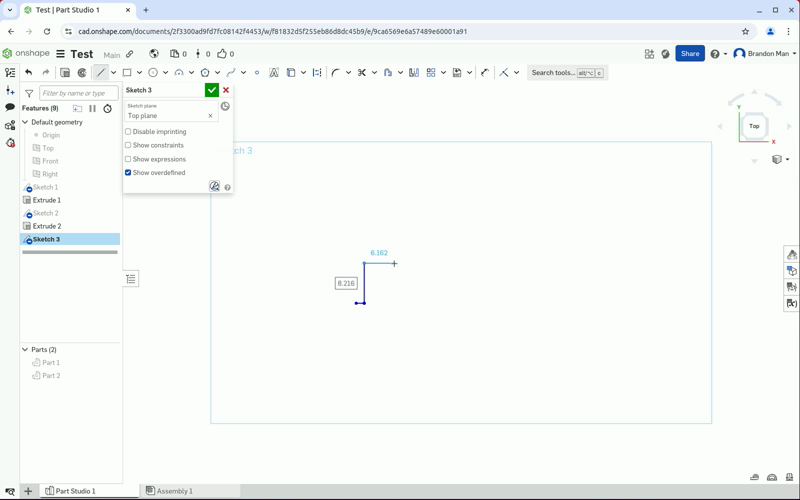
mouse_move(356, 263)
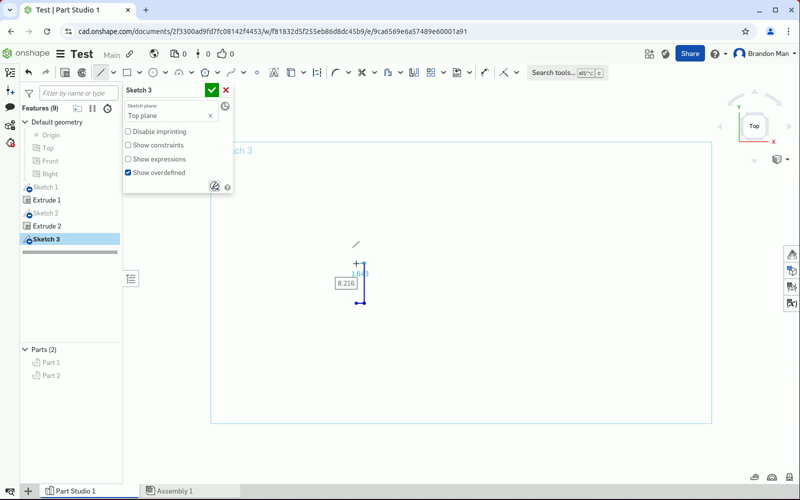
click(356, 263)
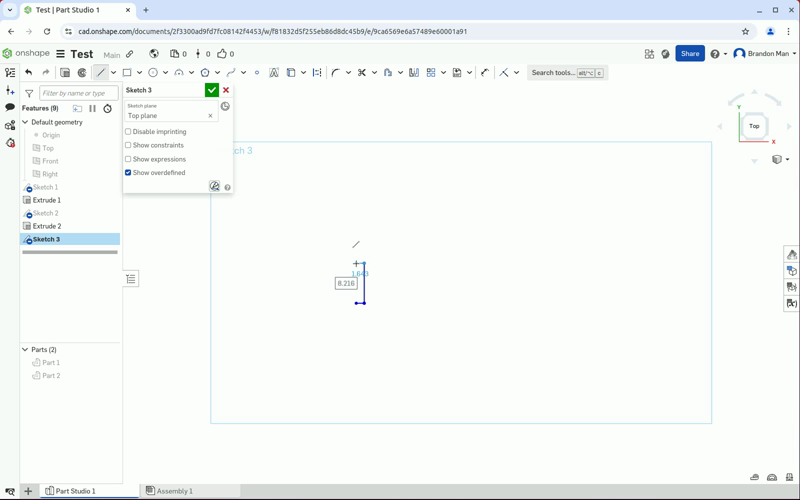
key_up(shift)
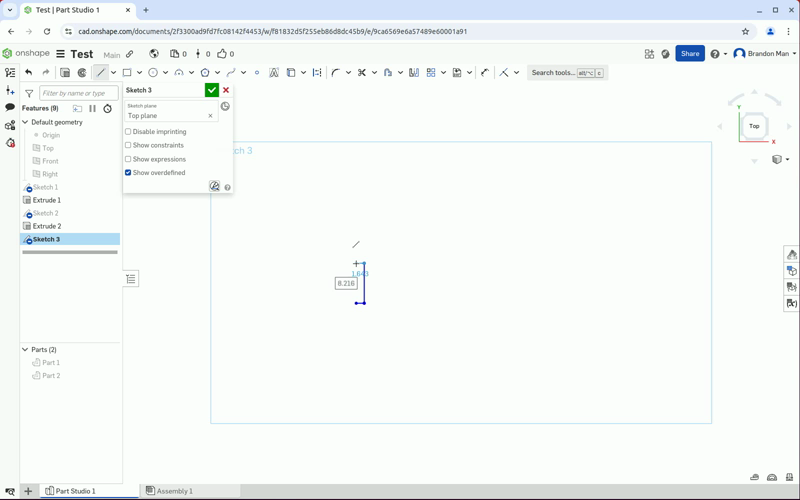
mouse_move(386, 263)
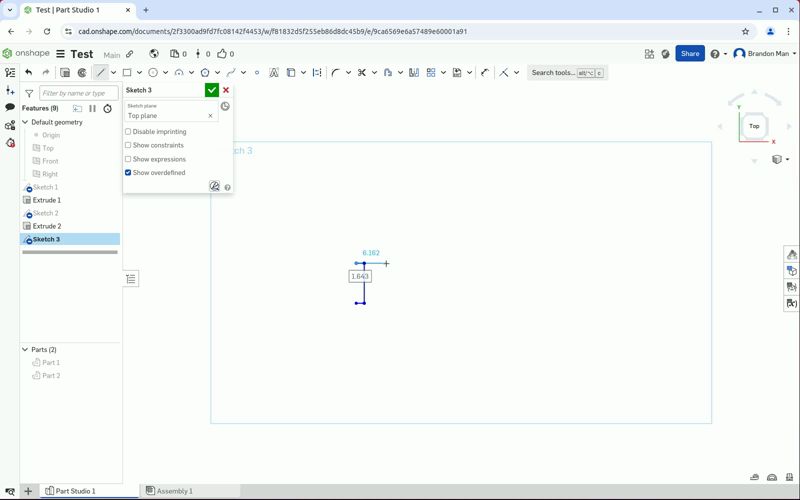
key_down(shift)
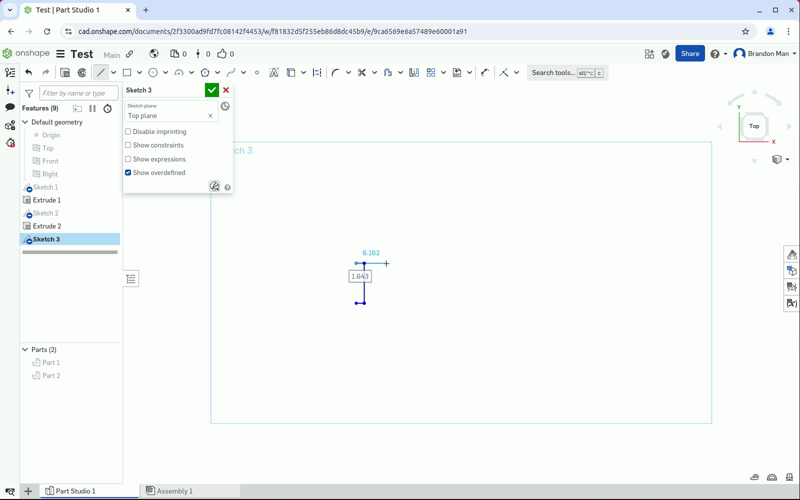
mouse_move(356, 303)
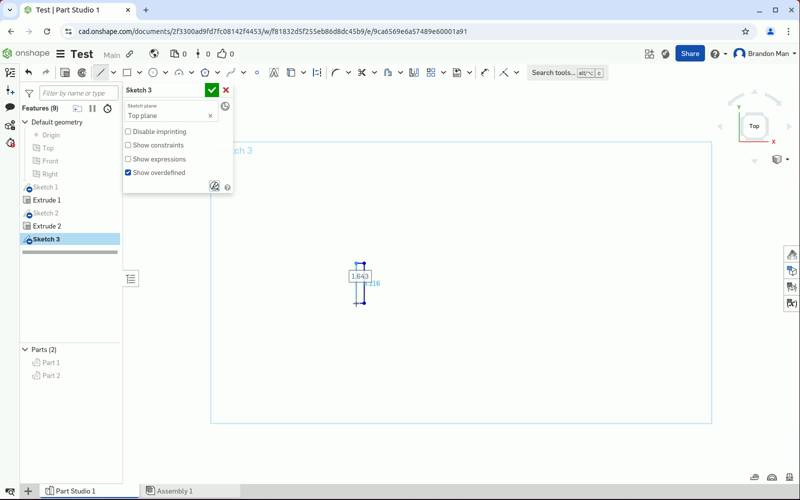
key_up(shift)
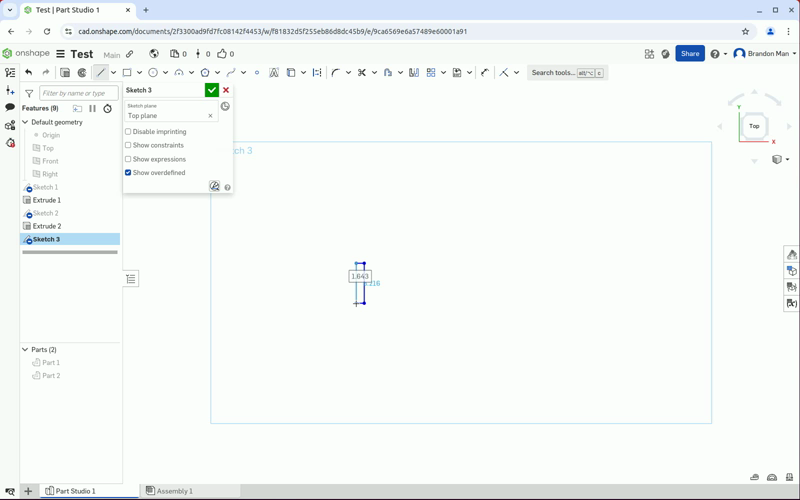
click(356, 303)
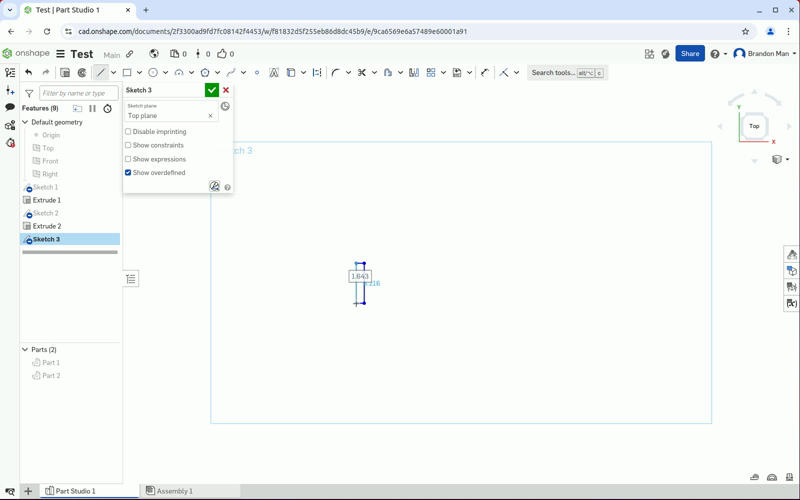
key(esc)
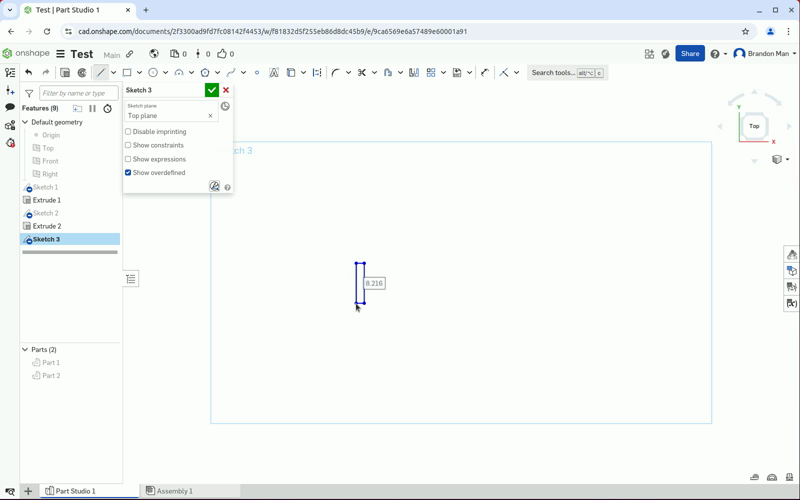
mouse_move(356, 266)
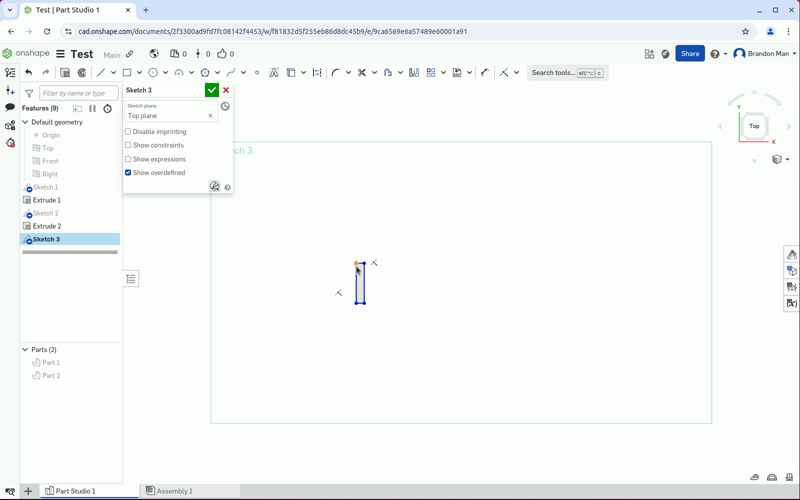
scroll(6)
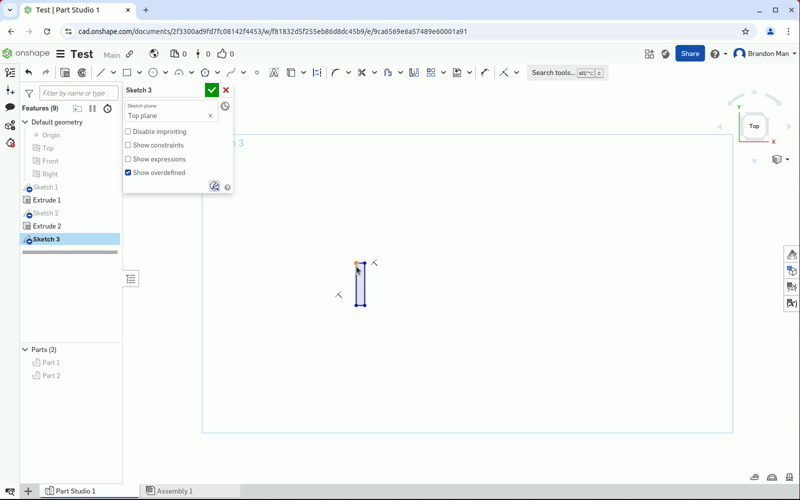
scroll(6)
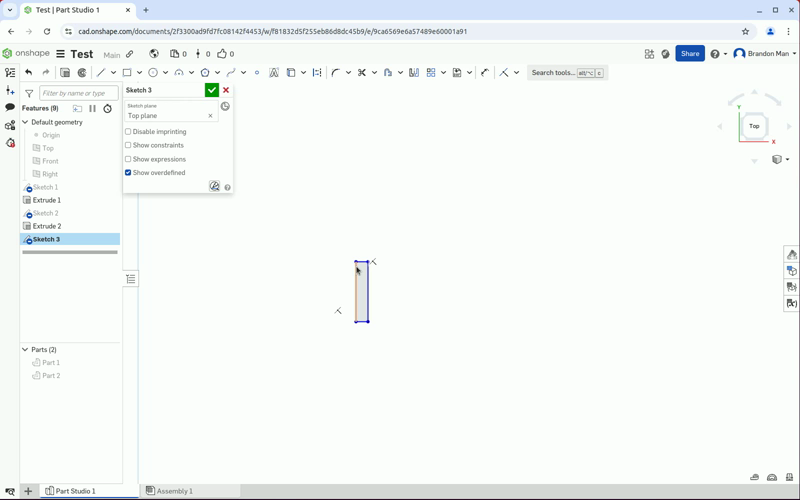
scroll(6)
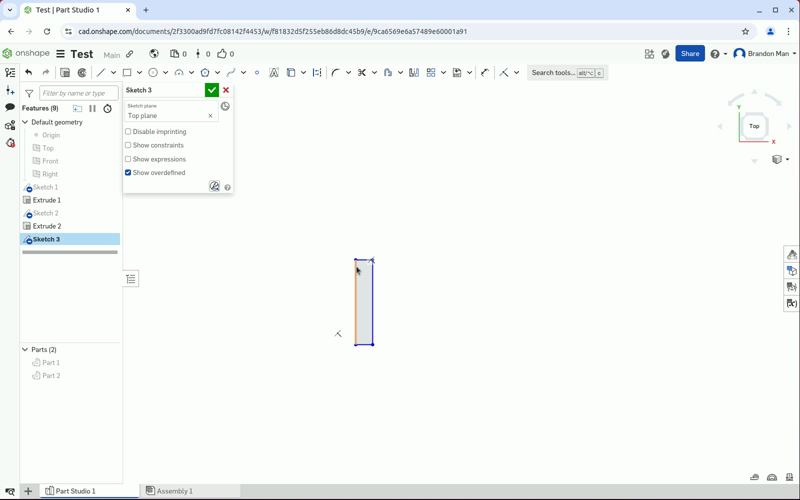
scroll(6)
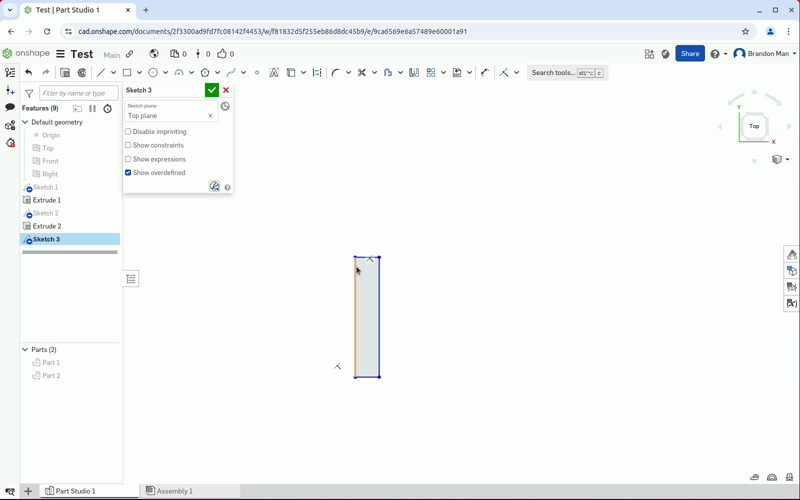
scroll(6)
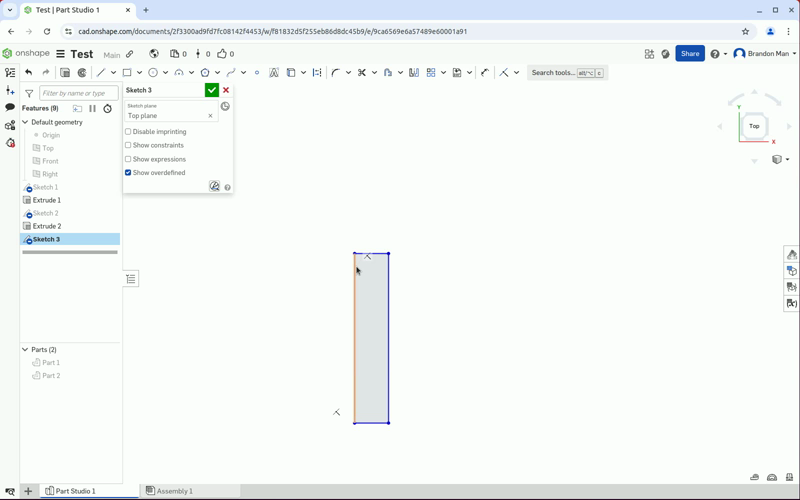
scroll(6)
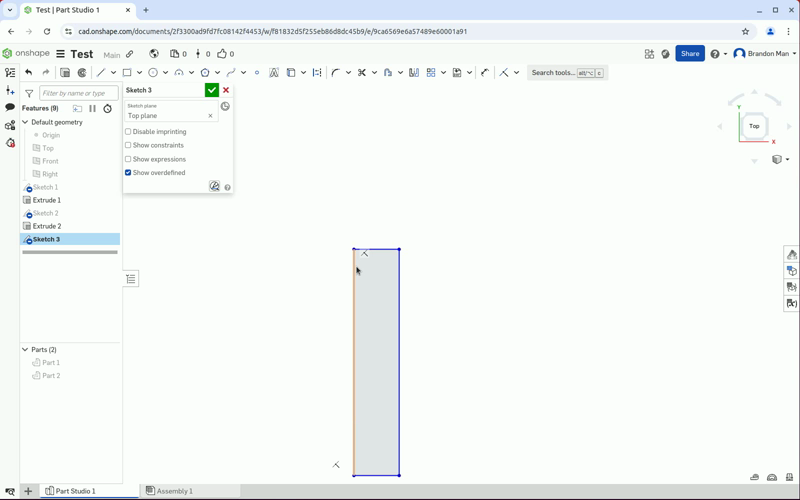
scroll(6)
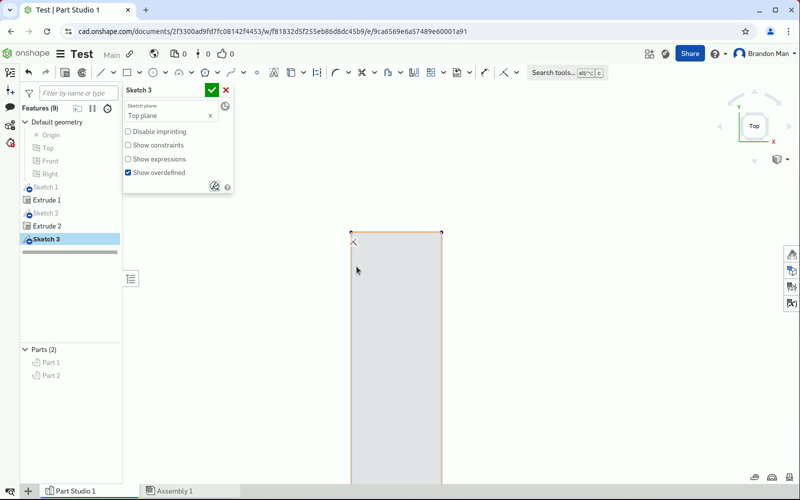
click(356, 266)
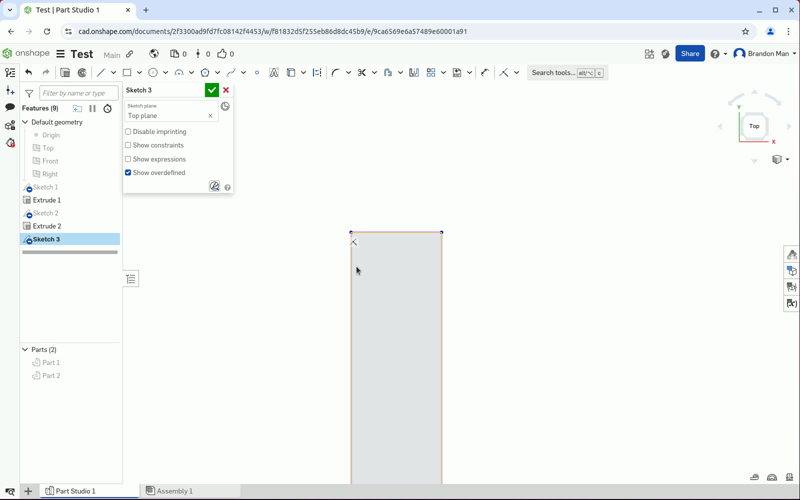
scroll(-6)
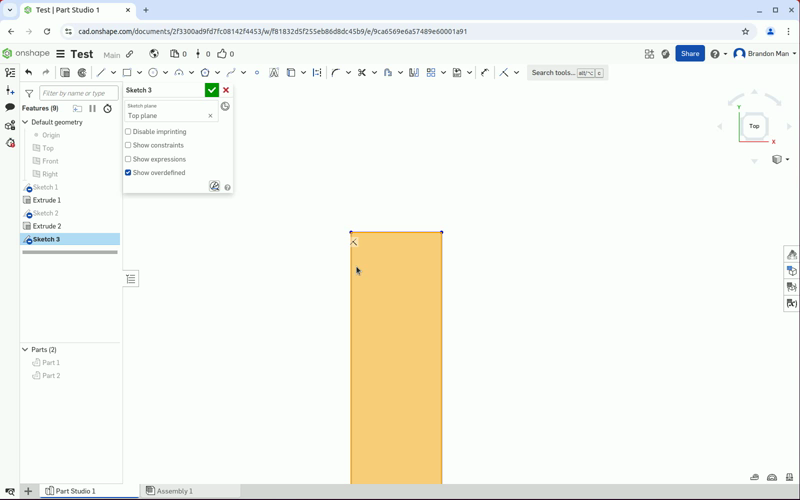
scroll(-6)
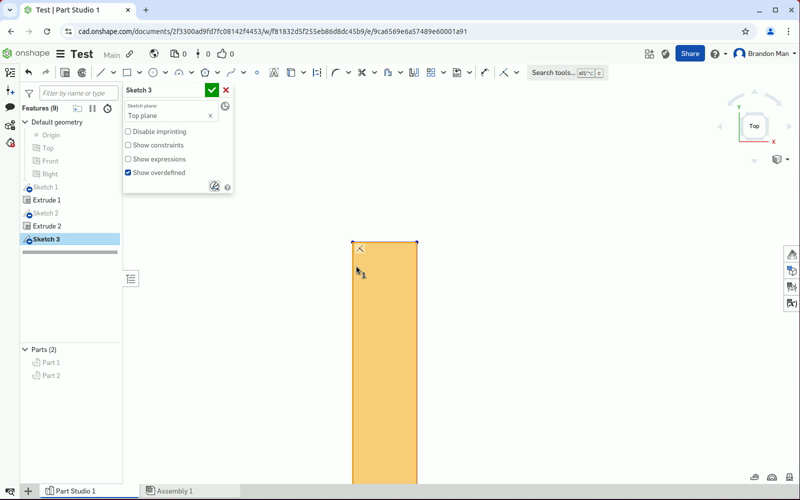
scroll(-6)
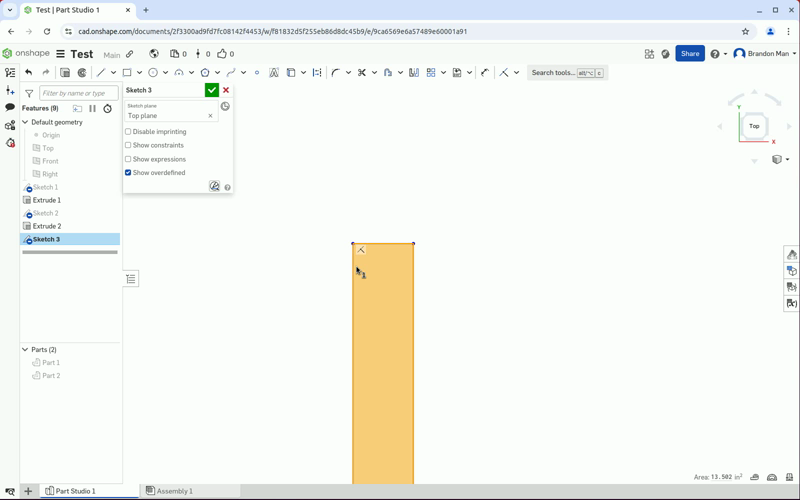
scroll(-6)
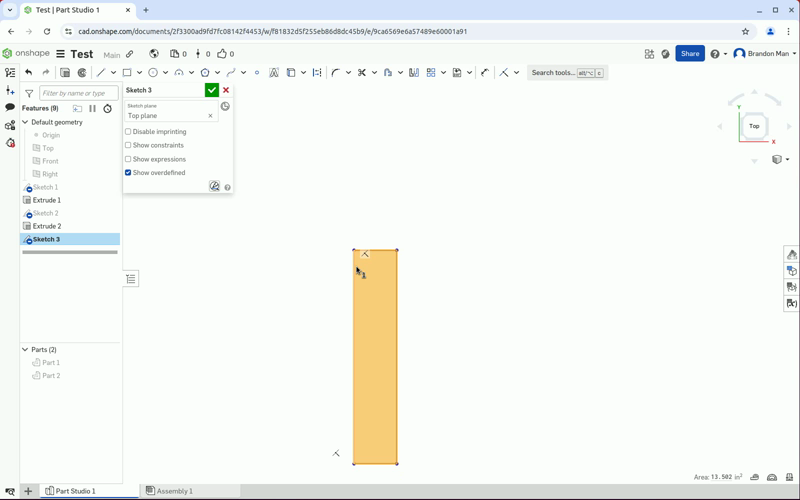
scroll(-6)
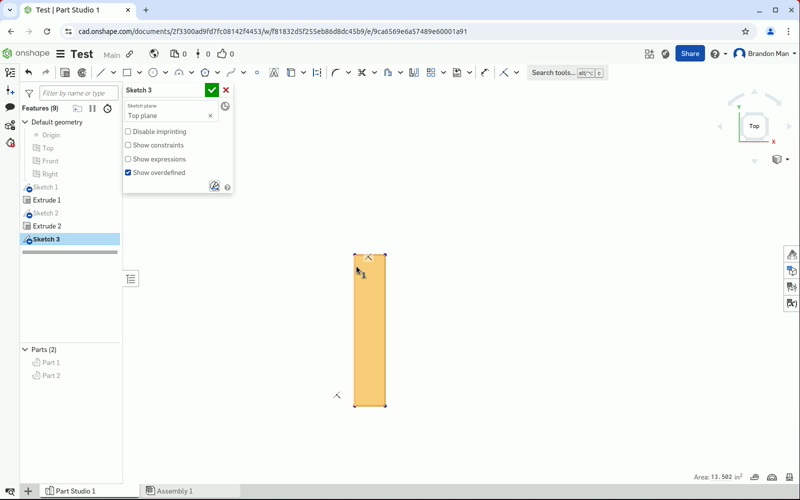
scroll(-6)
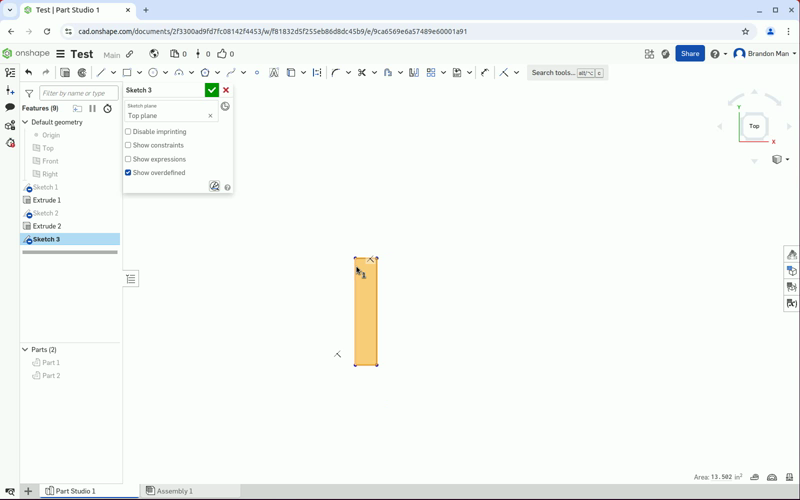
scroll(-6)
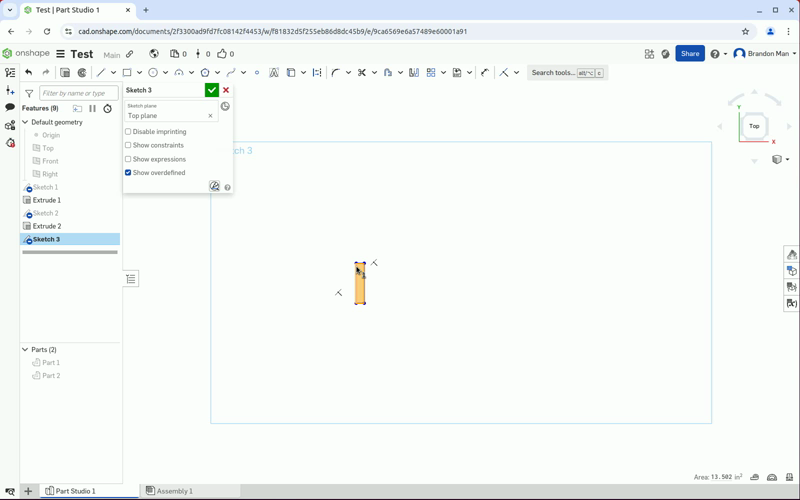
mouse_move(73, 352)
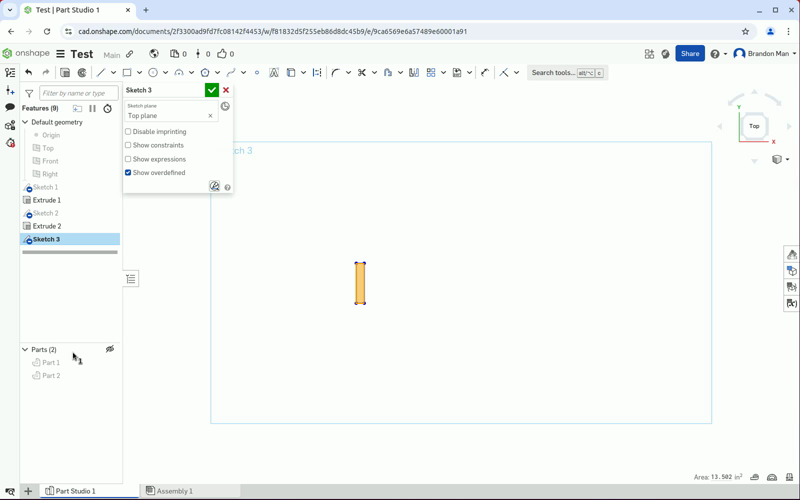
key(shift+y)
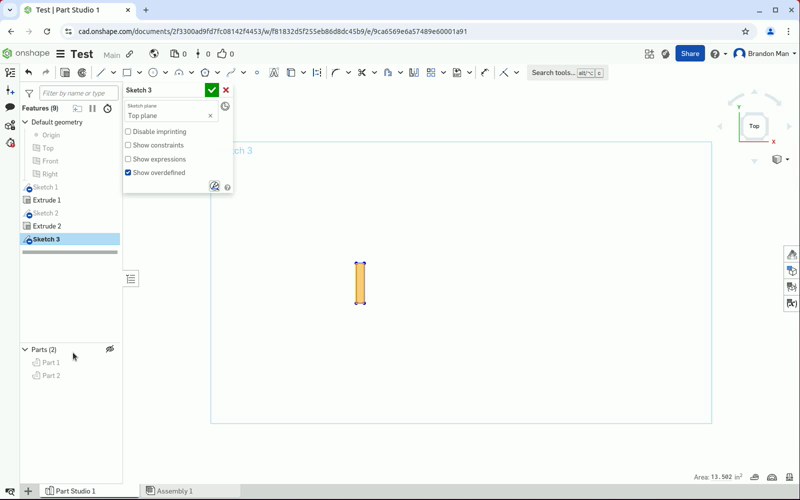
key(shift+e)
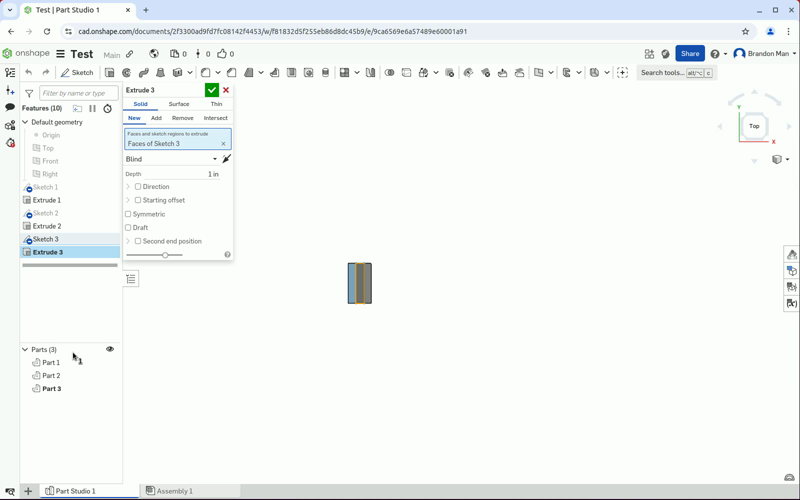
mouse_move(143, 106)
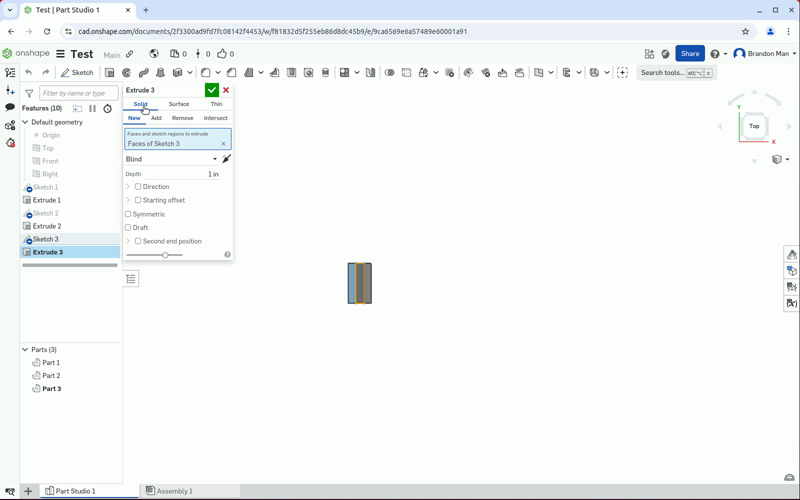
click(143, 106)
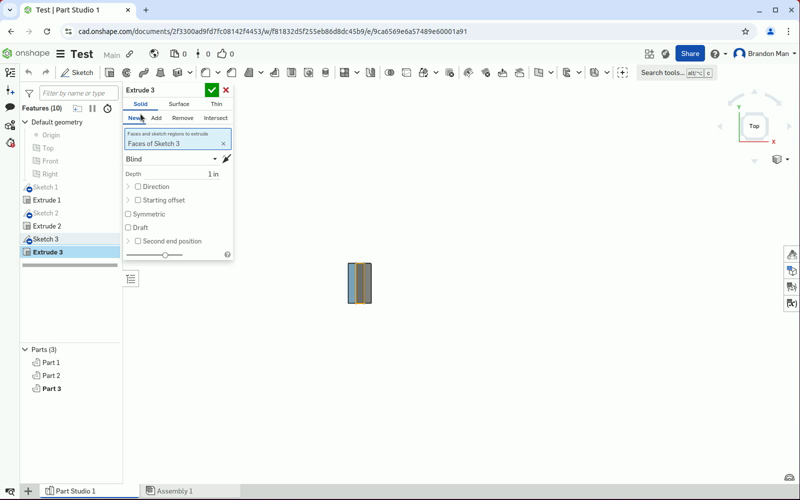
mouse_move(137, 120)
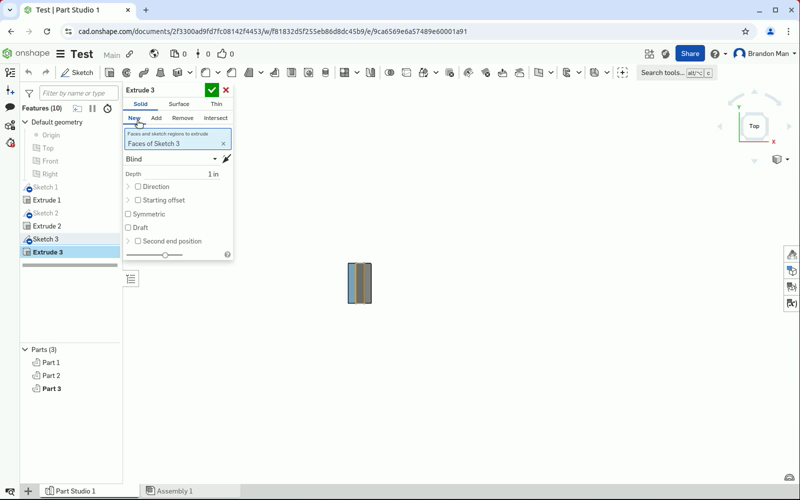
click(137, 120)
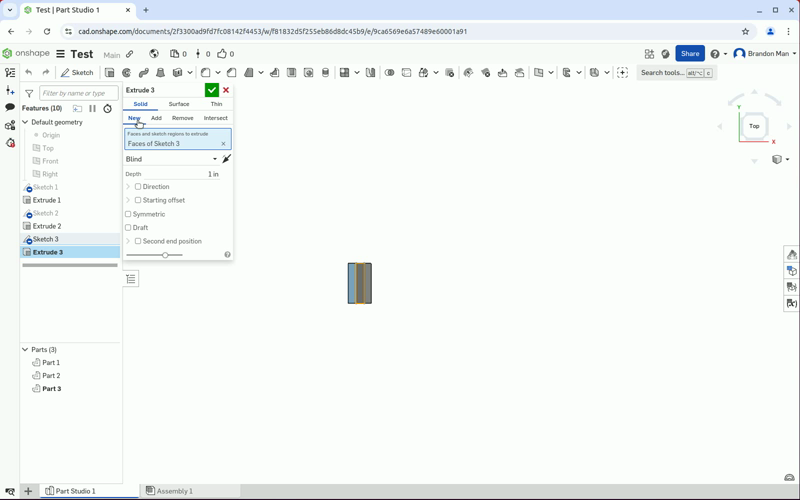
key(tab, 4)
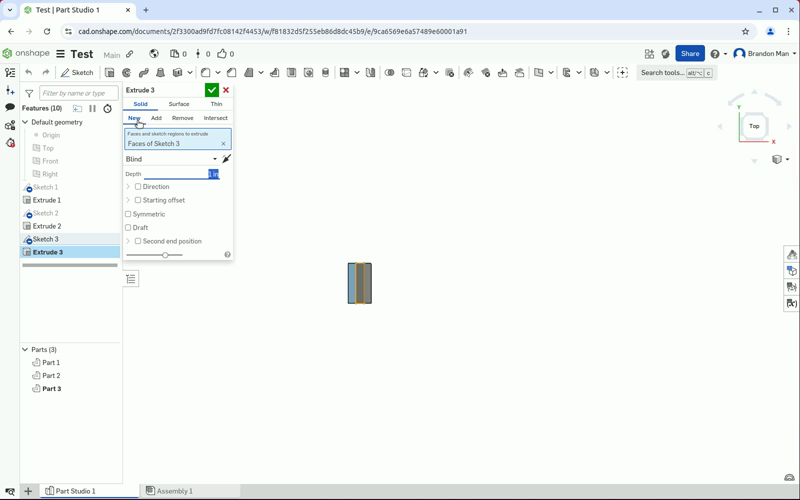
text(0.722)
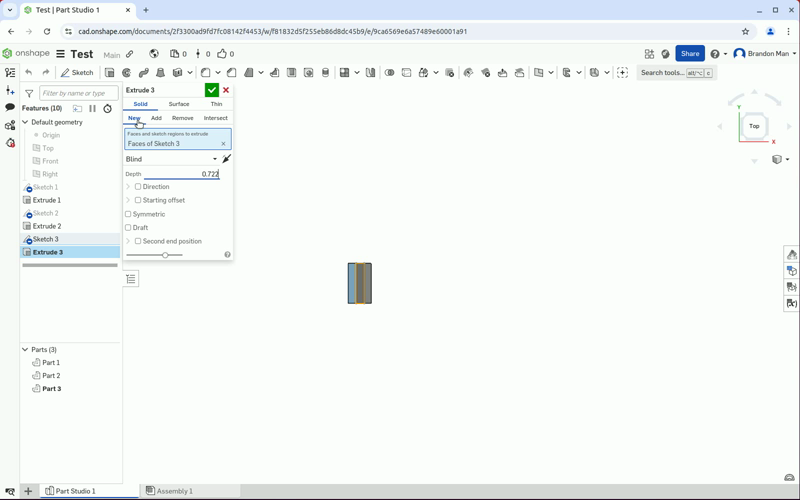
key(enter)
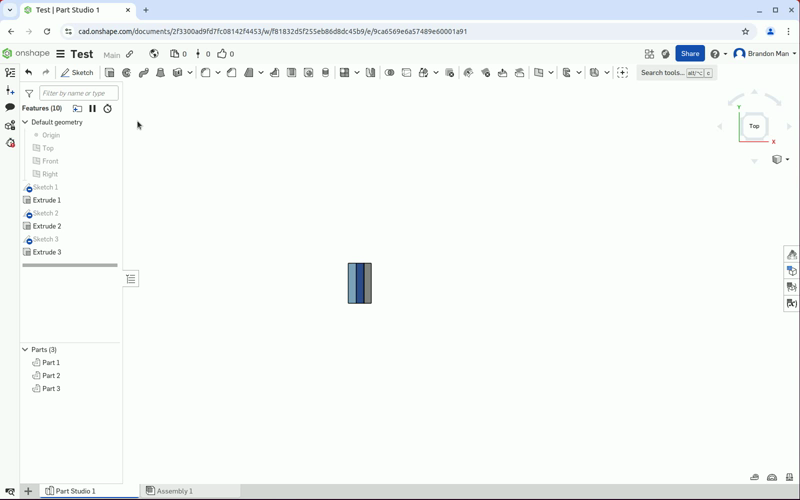
key(shift+h)
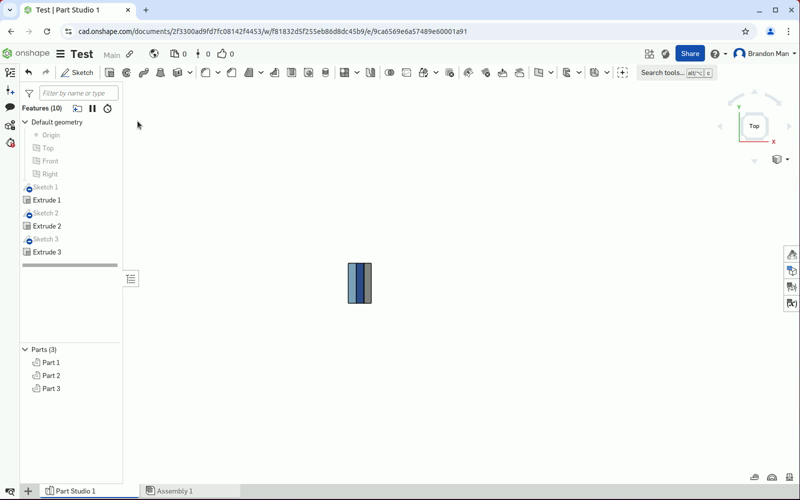
key(shift+h)
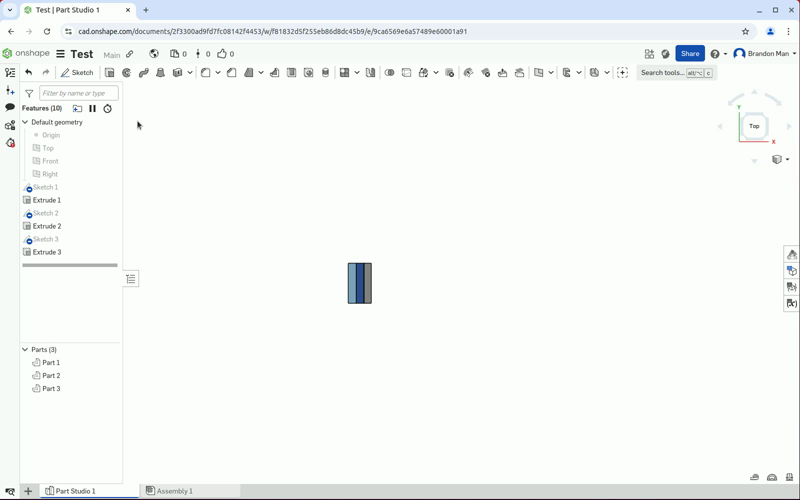
mouse_move(73, 189)
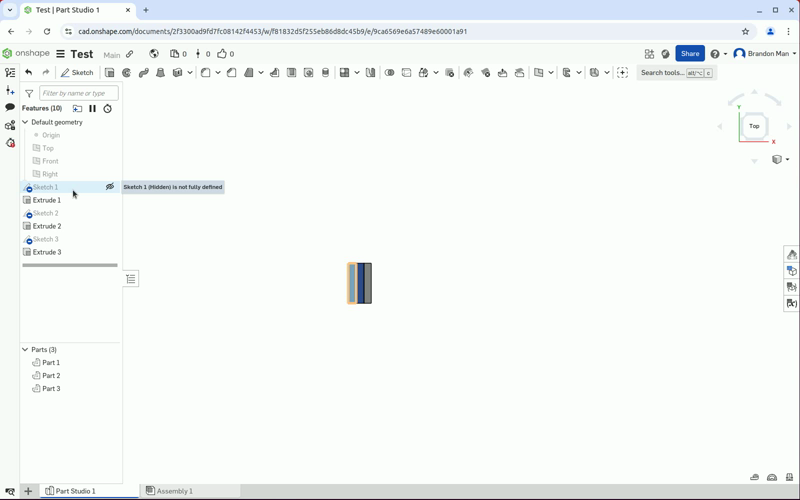
click(73, 189)
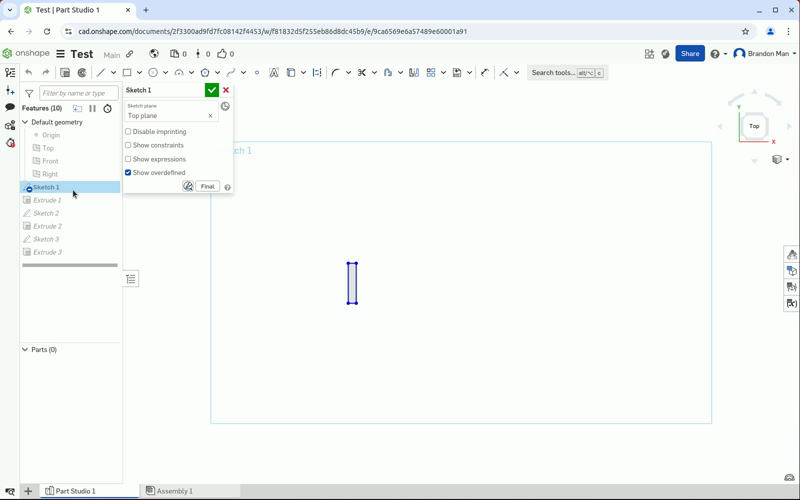
mouse_move(229, 92)
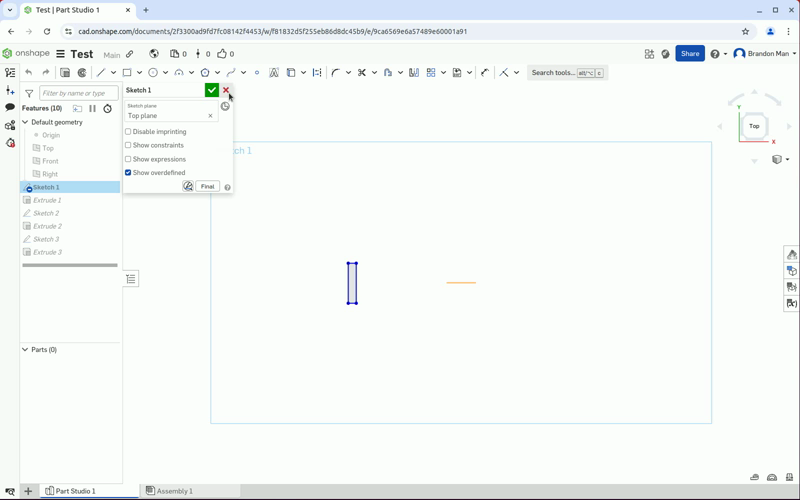
click(229, 92)
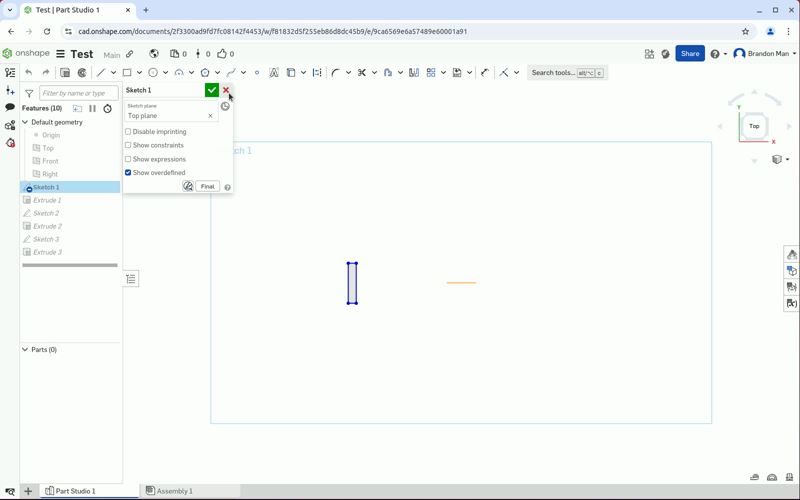
key(shift+s)
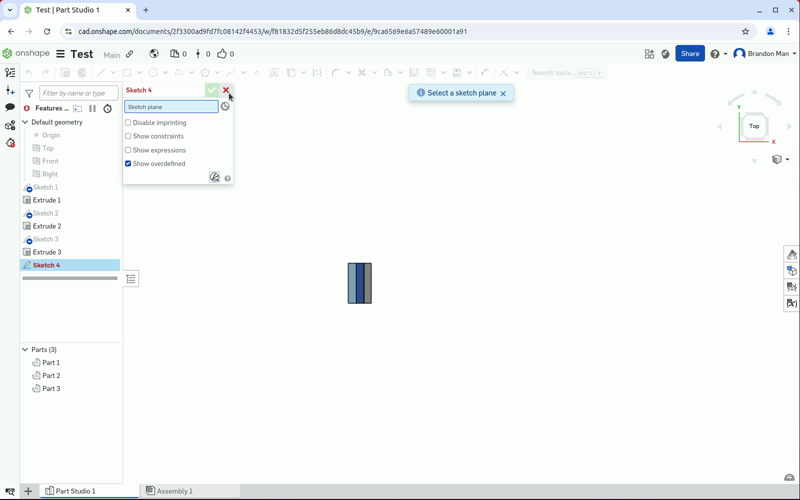
mouse_move(73, 150)
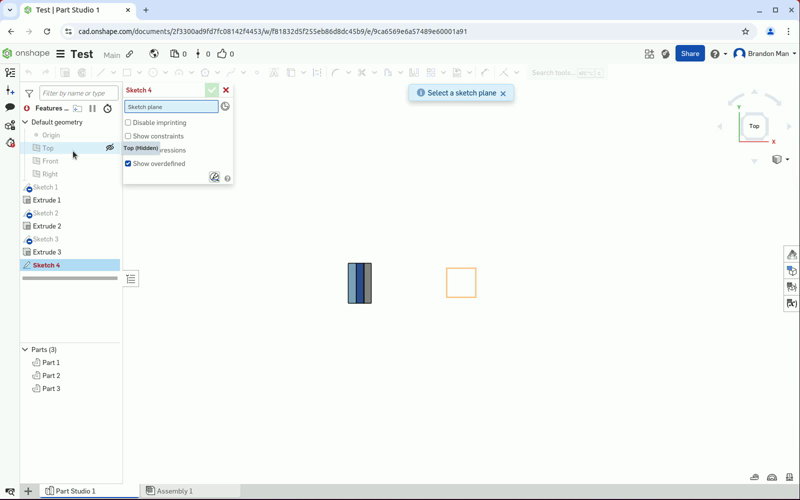
click(73, 150)
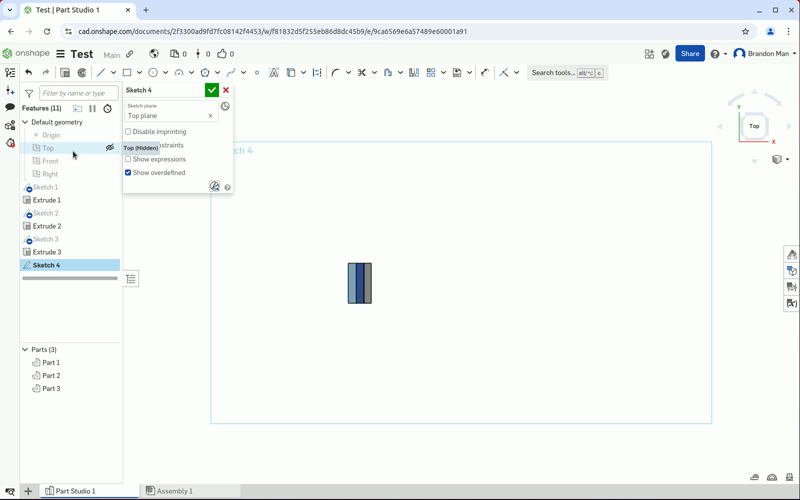
mouse_move(73, 352)
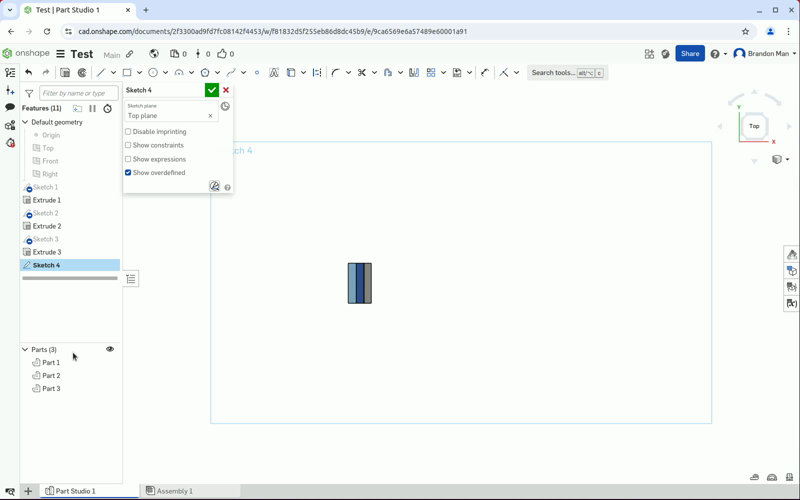
key(y)
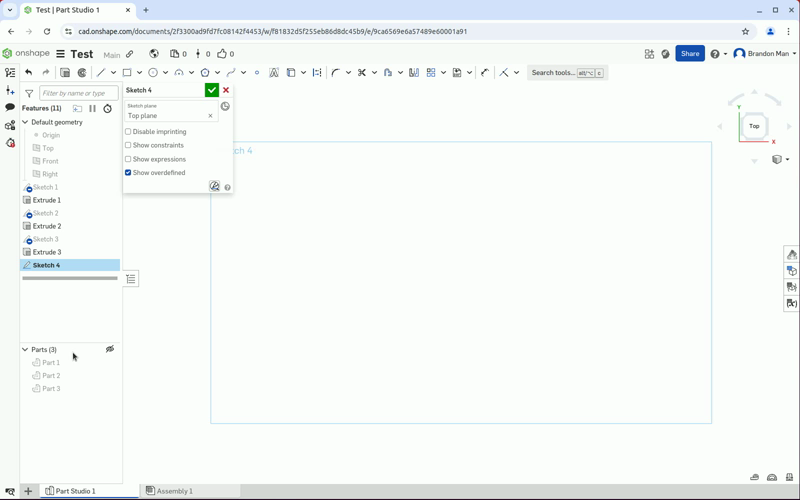
key(l)
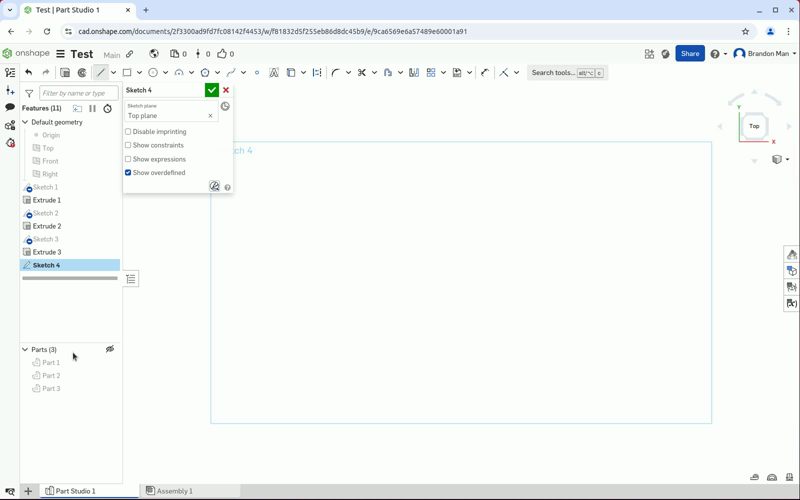
key_down(shift)
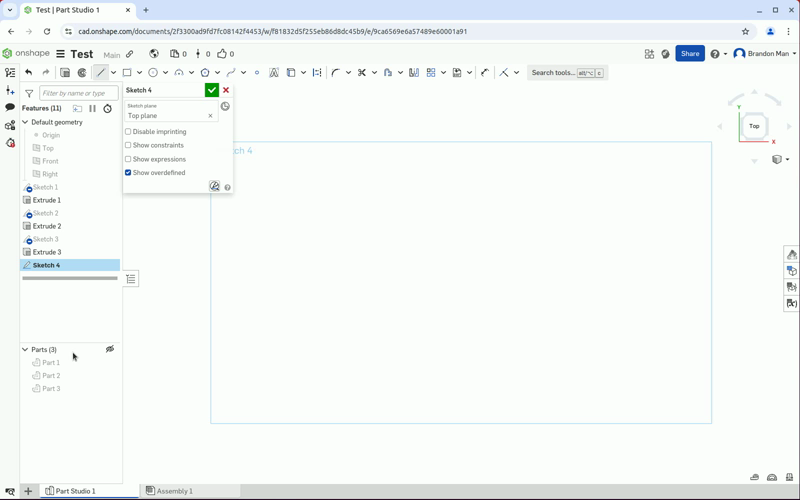
mouse_move(549, 303)
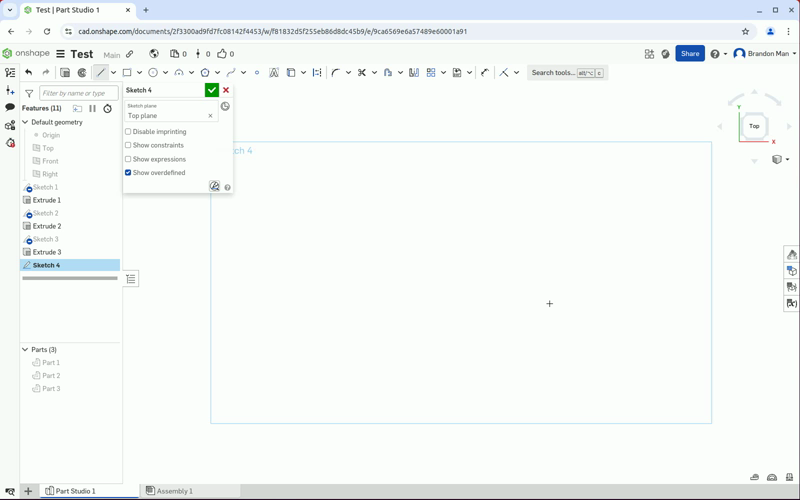
click(549, 303)
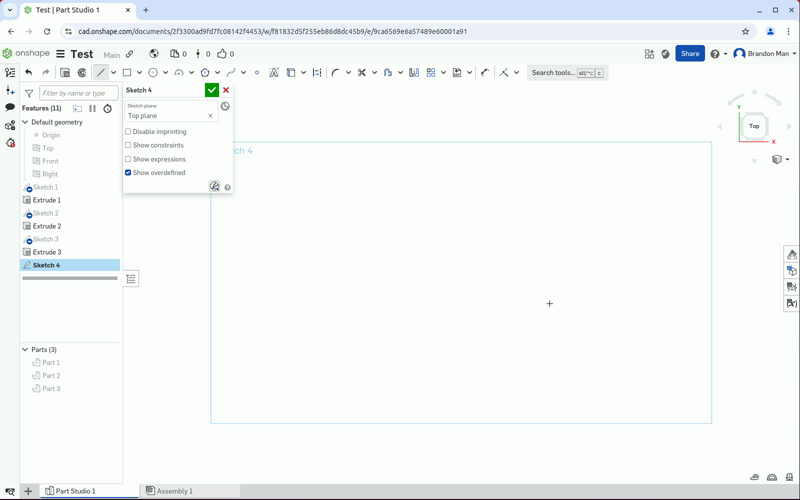
key_up(shift)
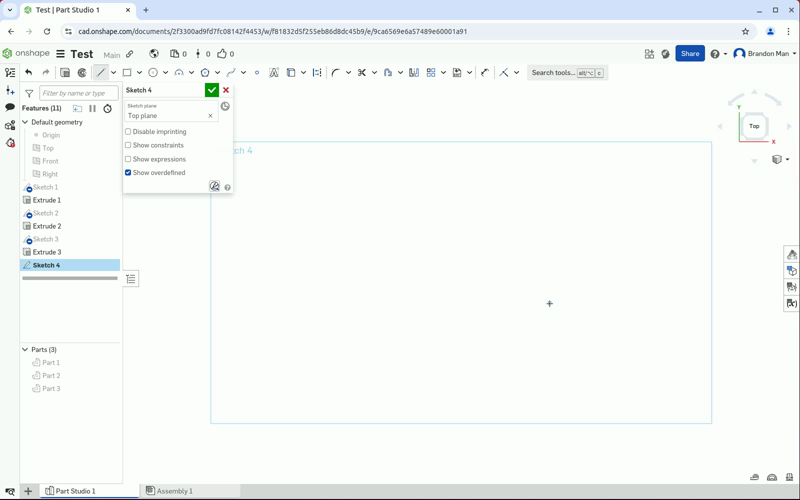
key_down(shift)
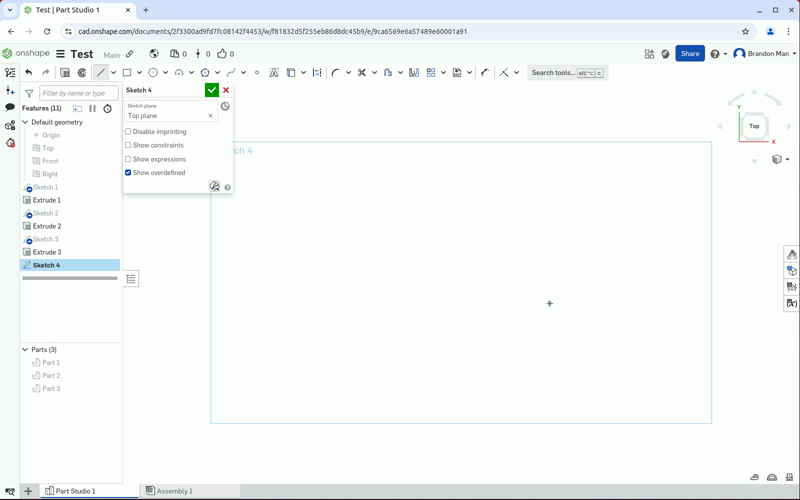
mouse_move(579, 303)
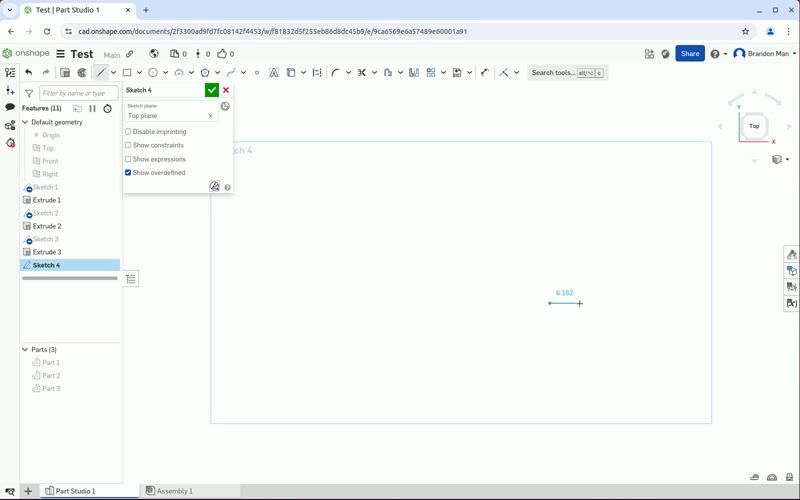
mouse_move(557, 303)
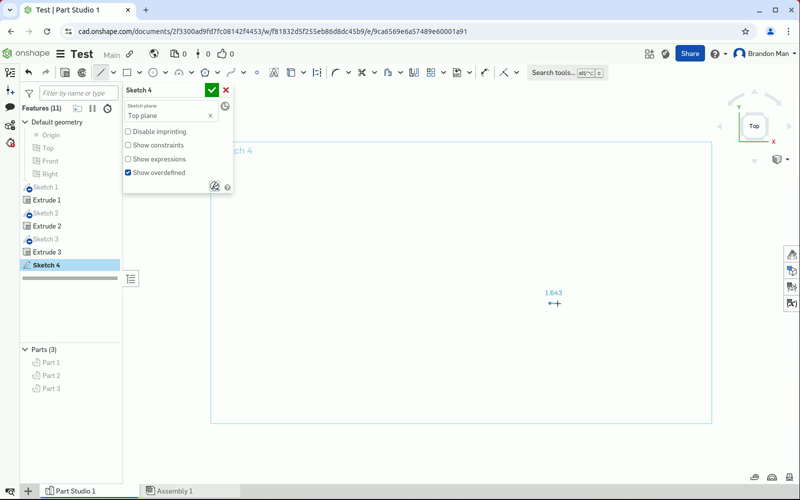
click(557, 303)
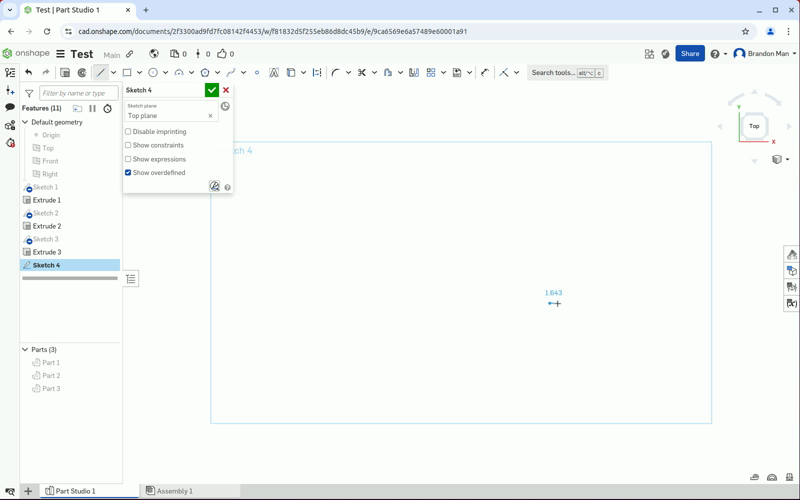
key_up(shift)
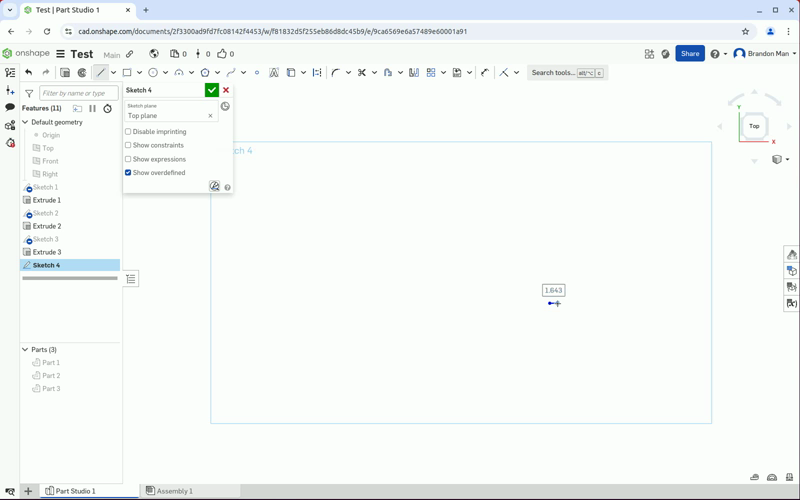
key_down(shift)
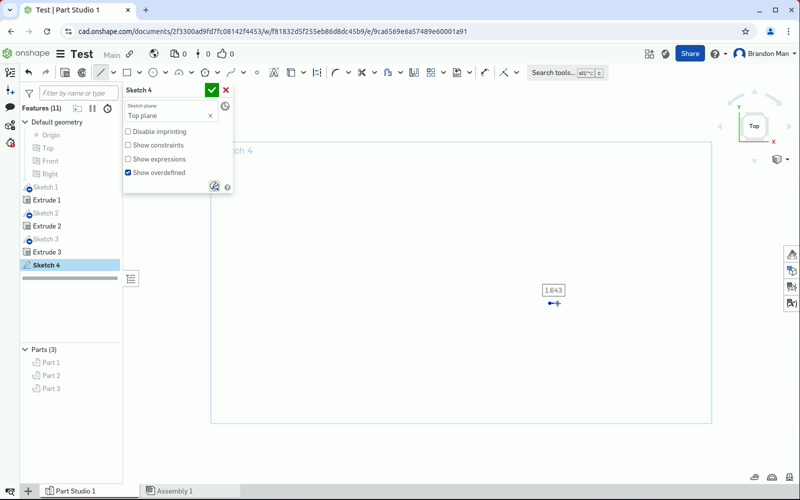
mouse_move(587, 303)
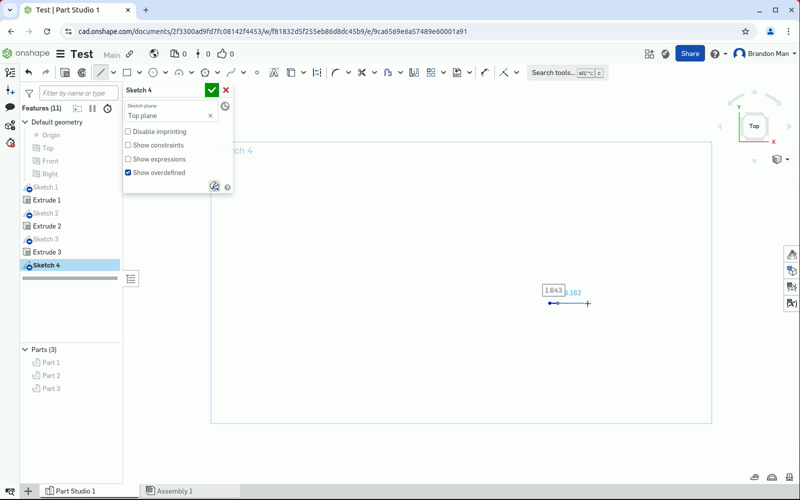
mouse_move(557, 263)
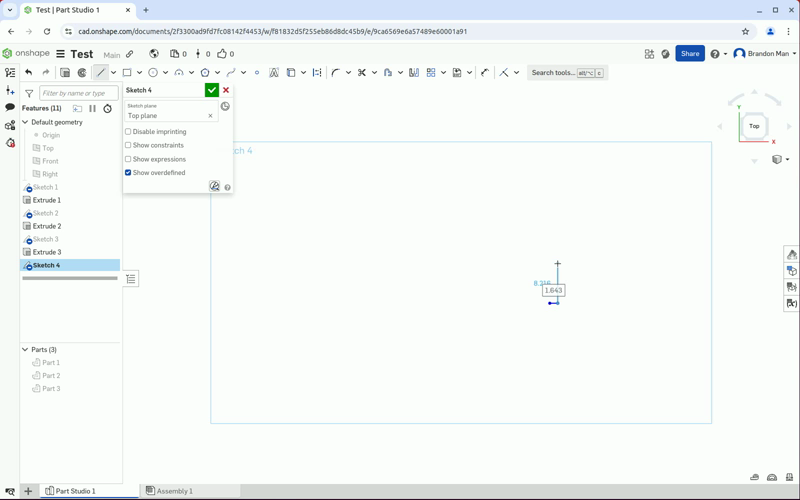
click(557, 263)
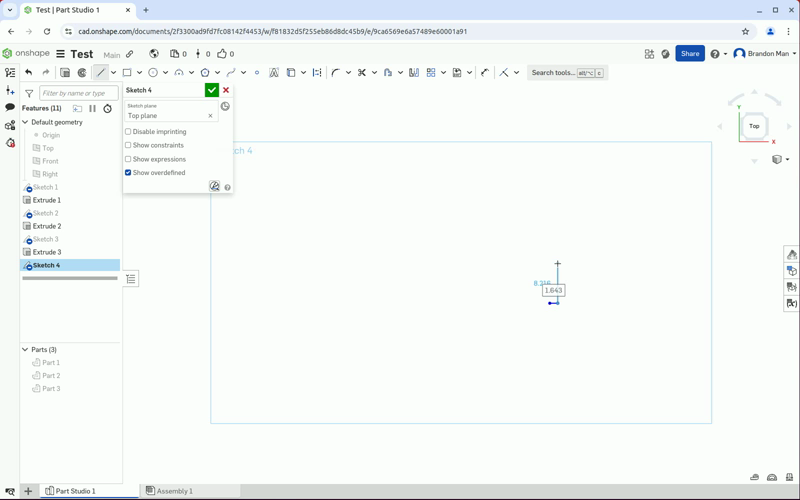
key_up(shift)
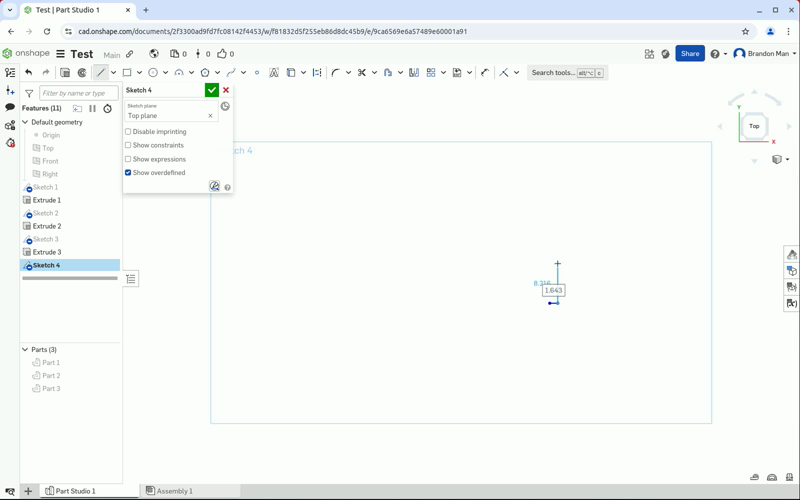
key_down(shift)
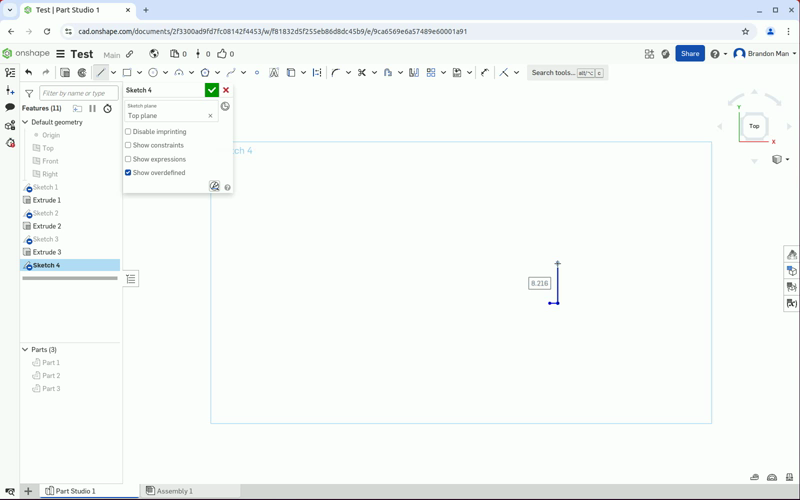
mouse_move(587, 263)
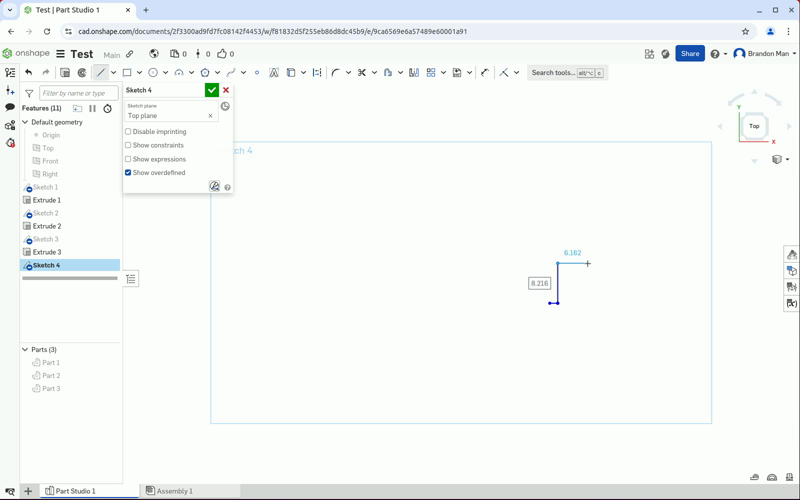
mouse_move(549, 263)
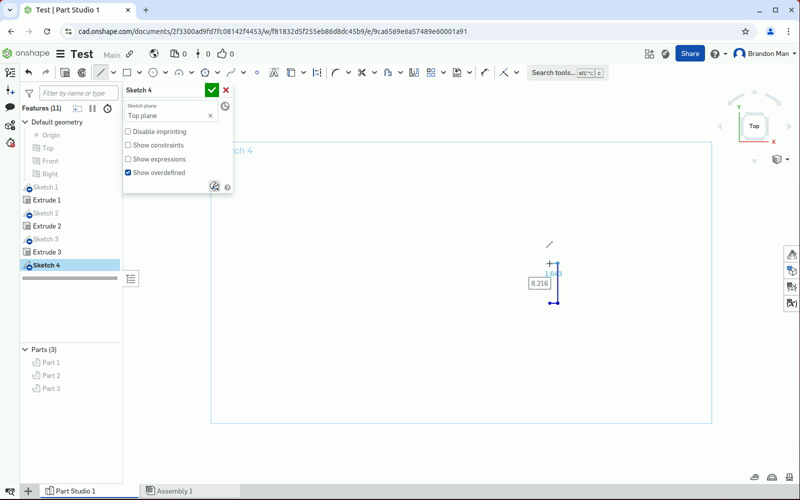
click(549, 263)
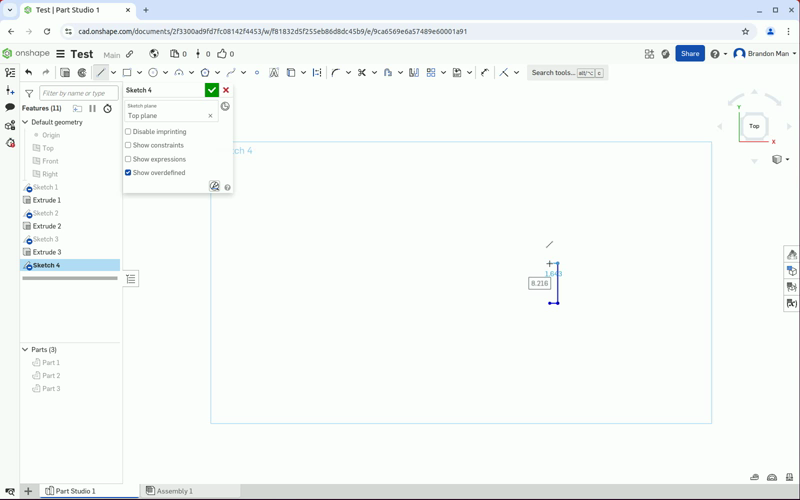
key_up(shift)
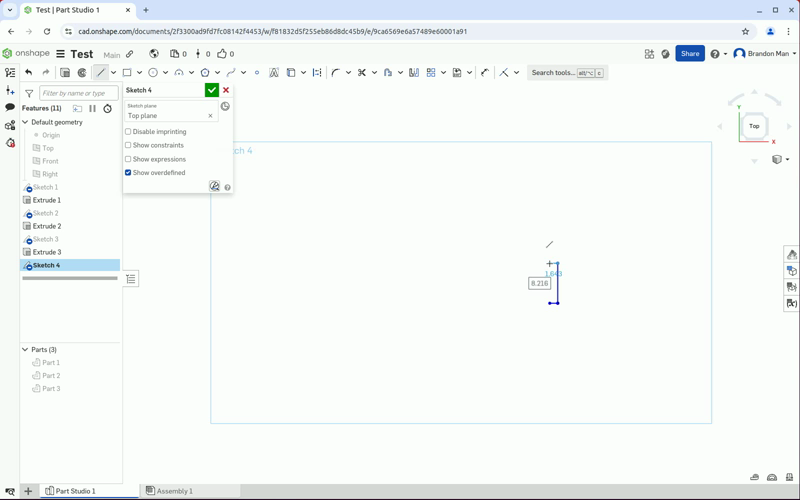
mouse_move(579, 263)
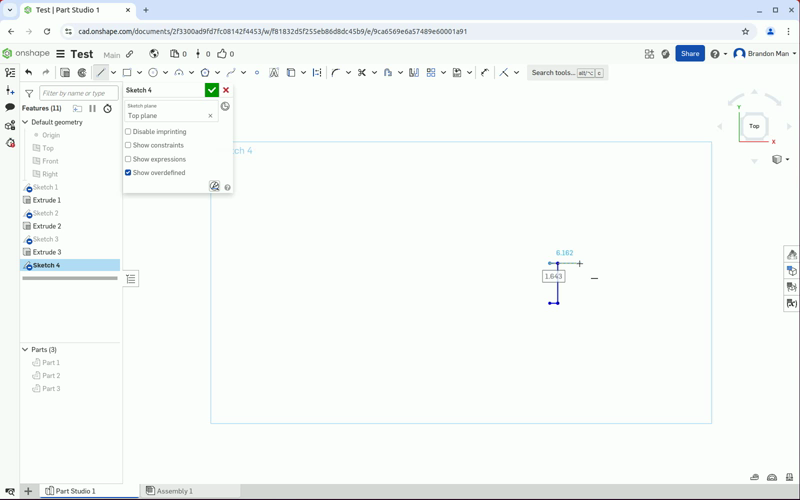
key_down(shift)
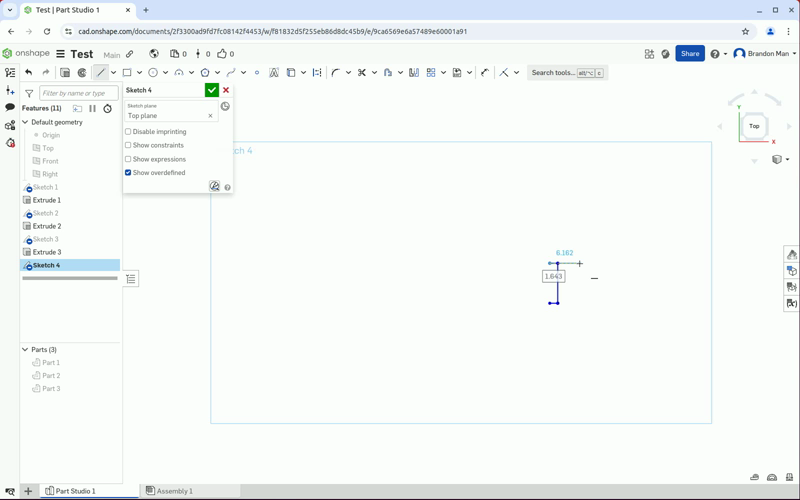
mouse_move(549, 303)
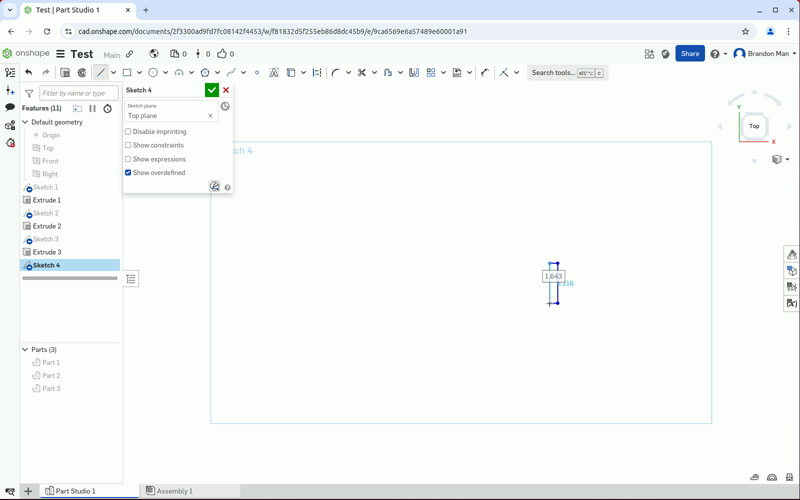
key_up(shift)
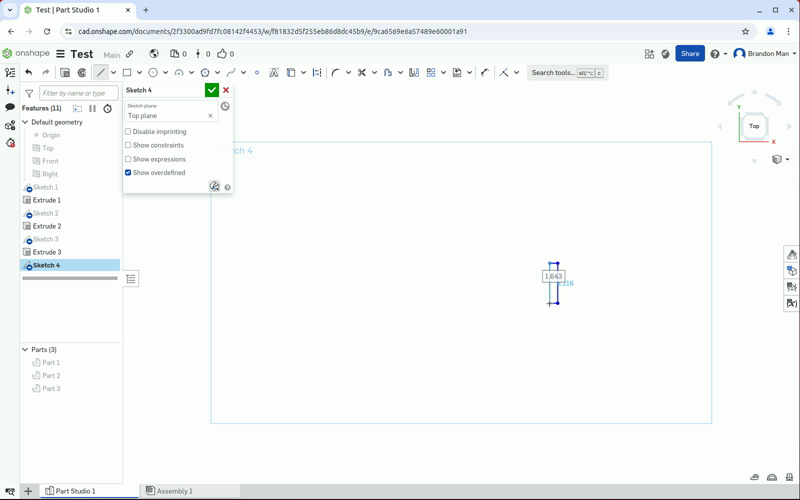
click(549, 303)
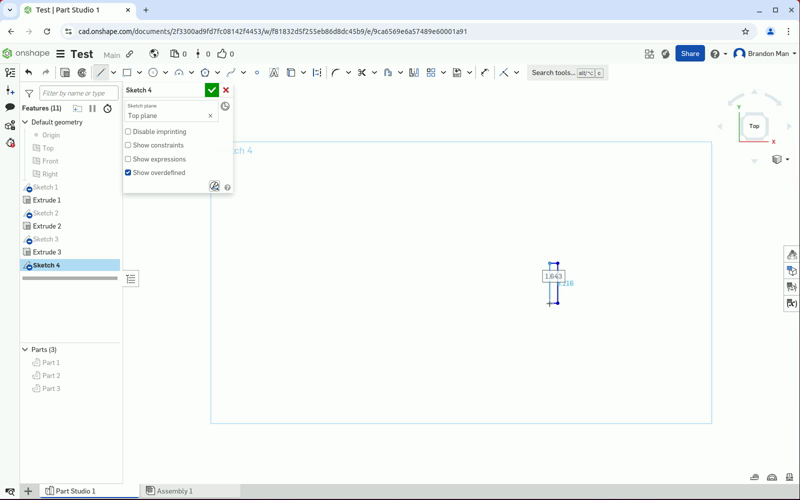
key(esc)
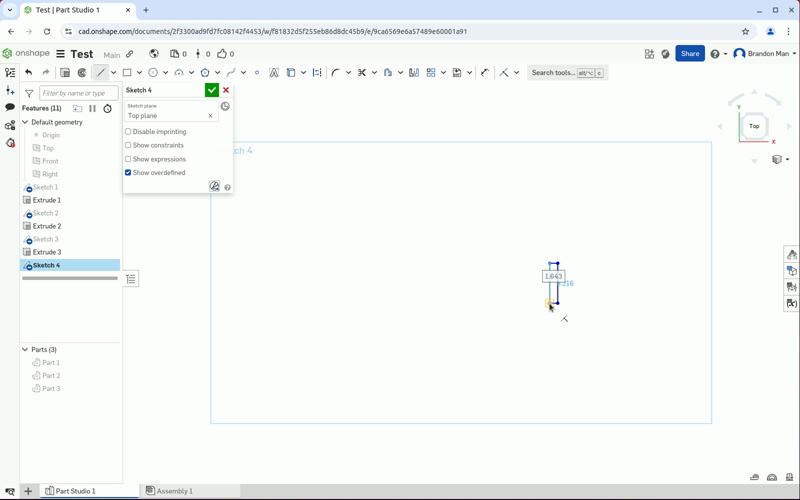
mouse_move(550, 272)
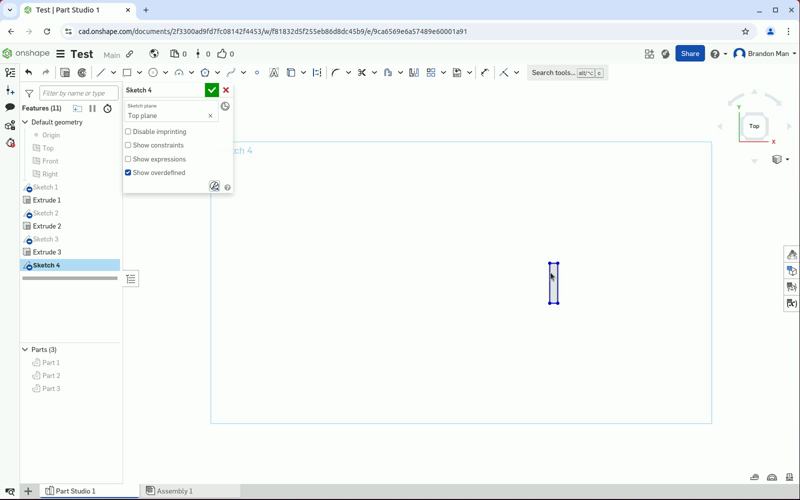
scroll(6)
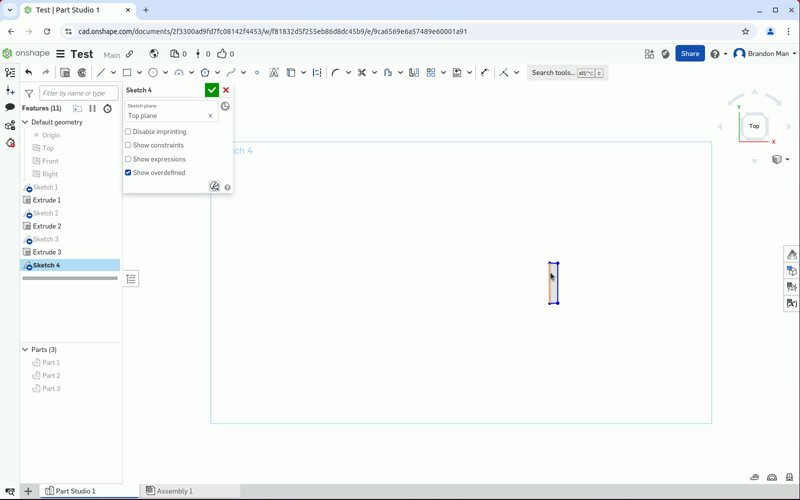
scroll(6)
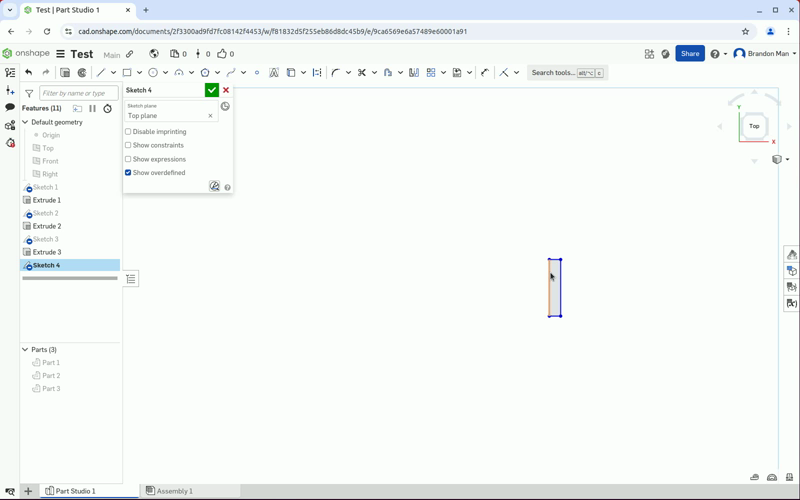
scroll(6)
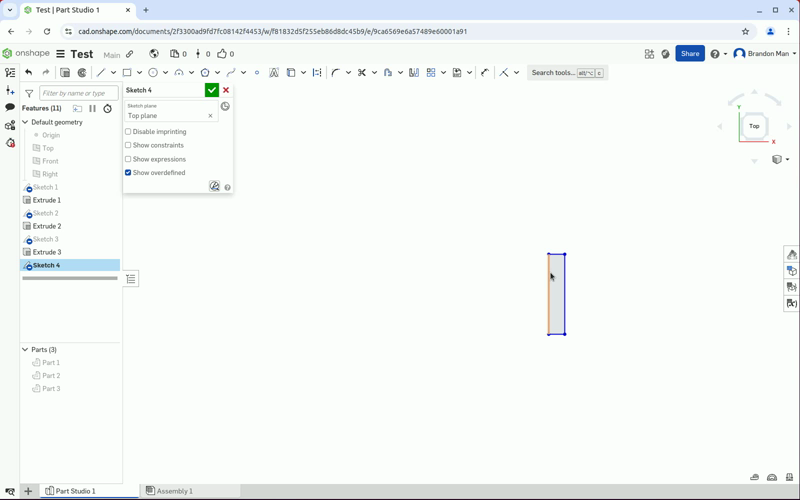
scroll(6)
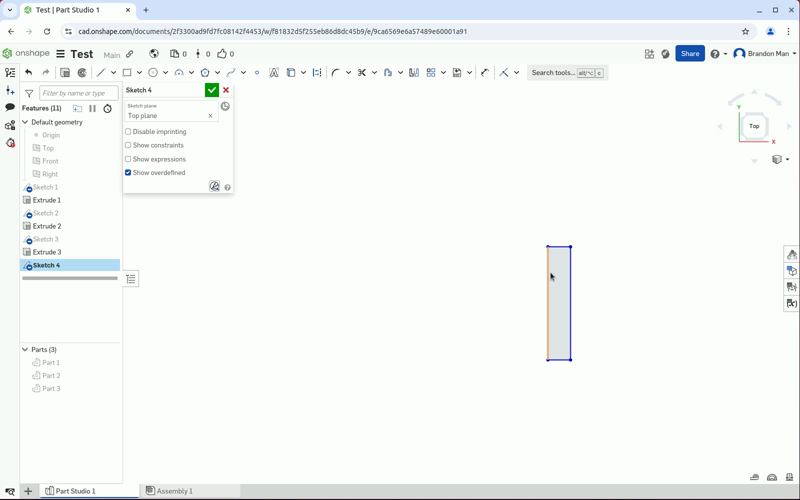
scroll(6)
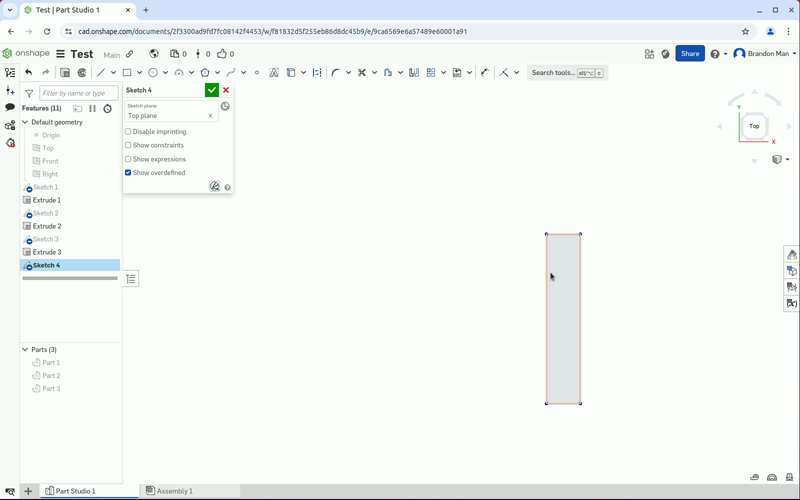
scroll(6)
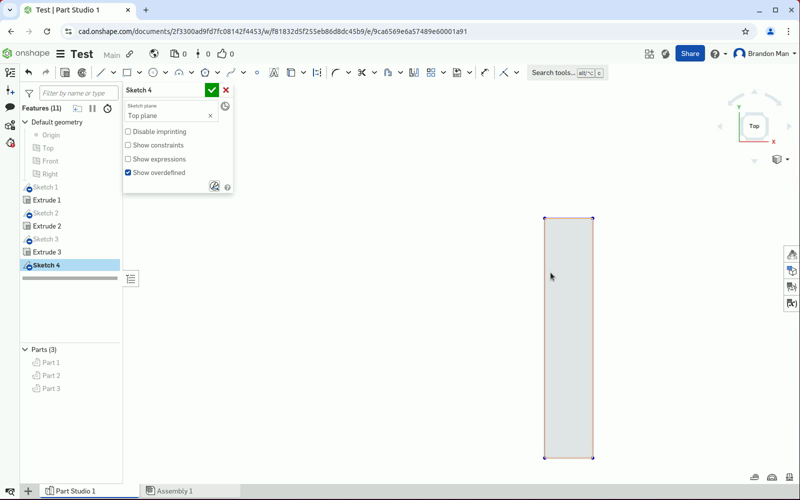
scroll(6)
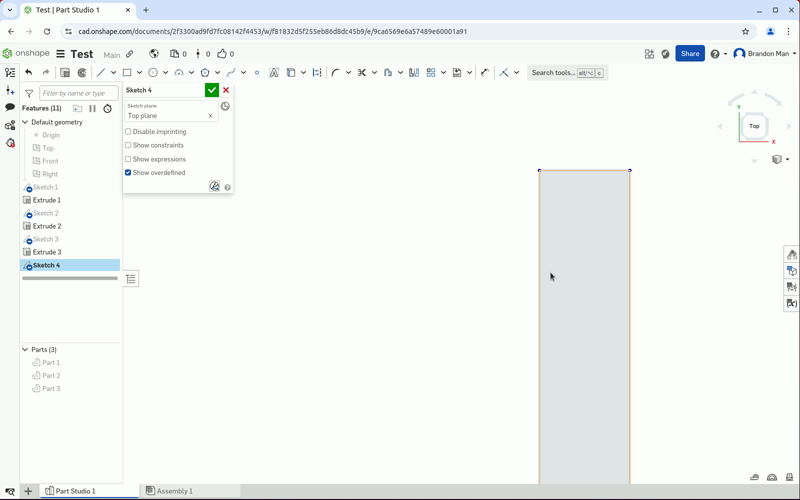
click(550, 272)
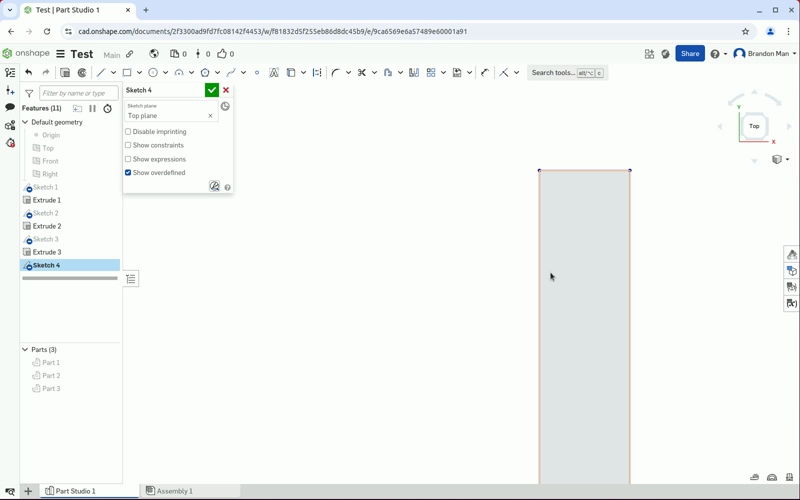
scroll(-6)
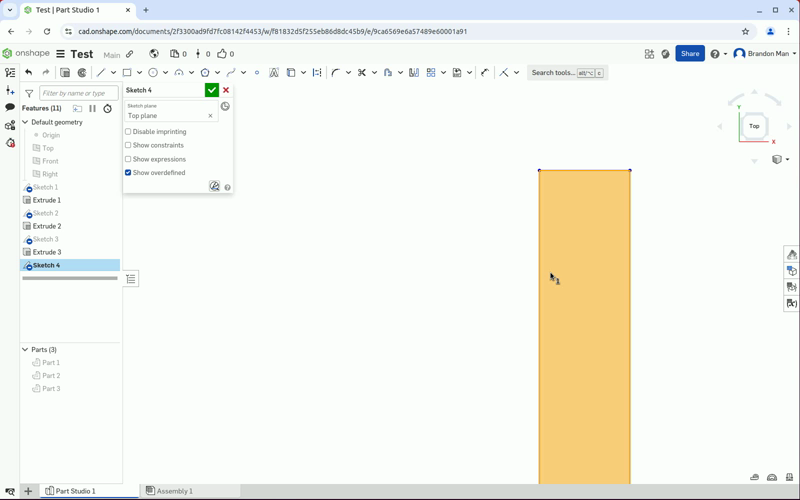
scroll(-6)
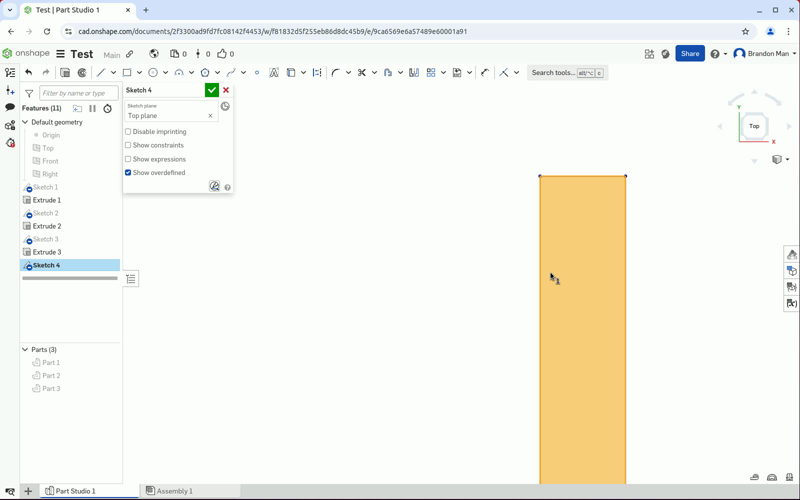
scroll(-6)
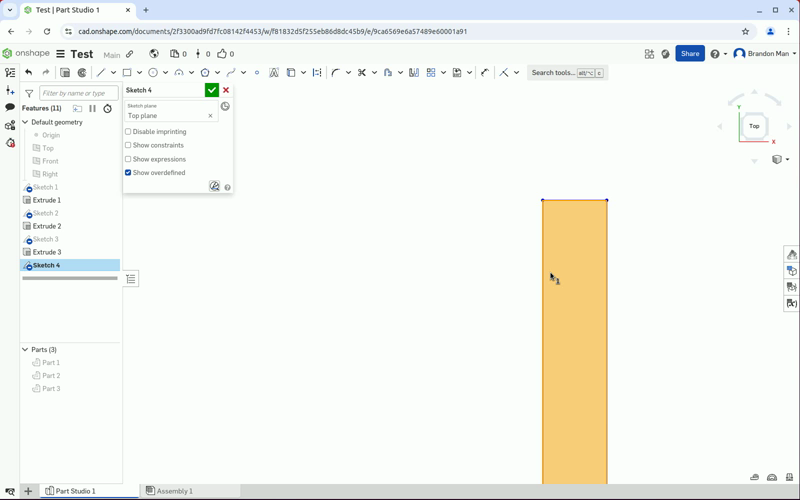
scroll(-6)
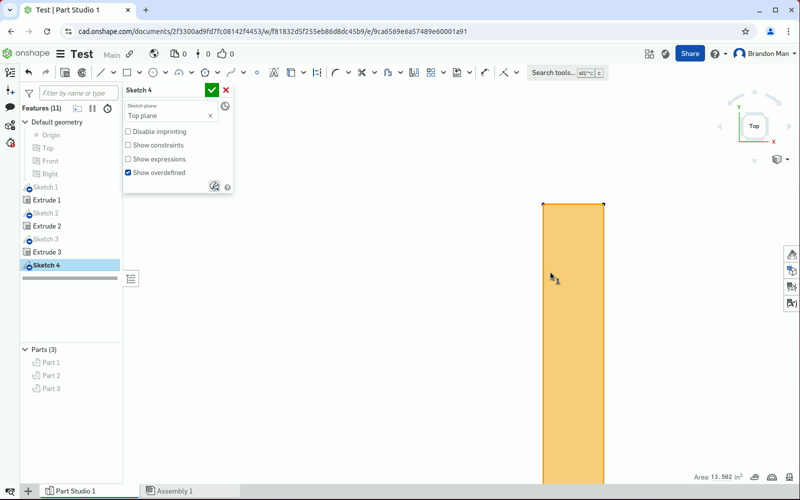
scroll(-6)
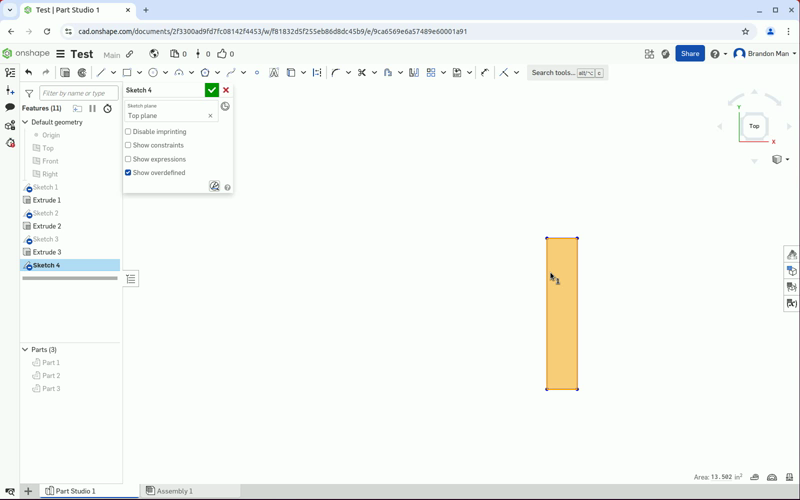
scroll(-6)
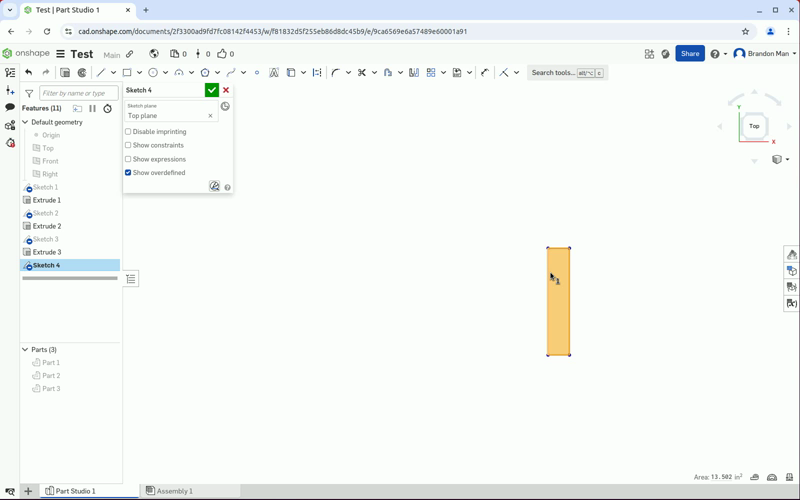
scroll(-6)
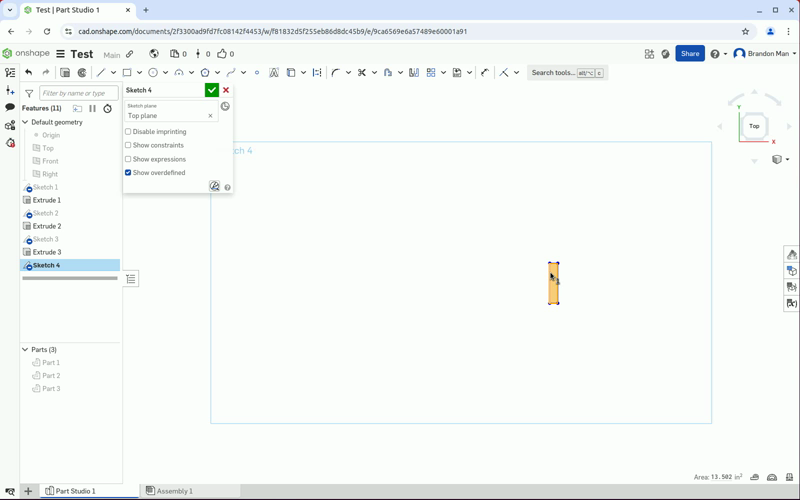
mouse_move(73, 352)
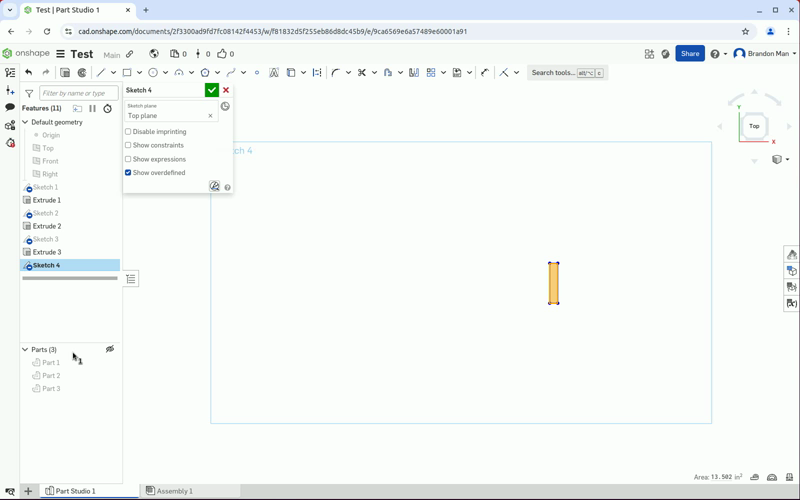
key(shift+y)
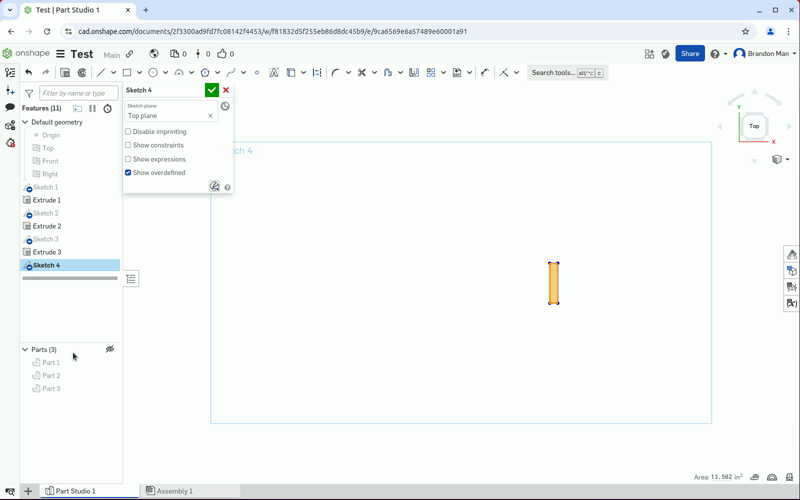
key(shift+e)
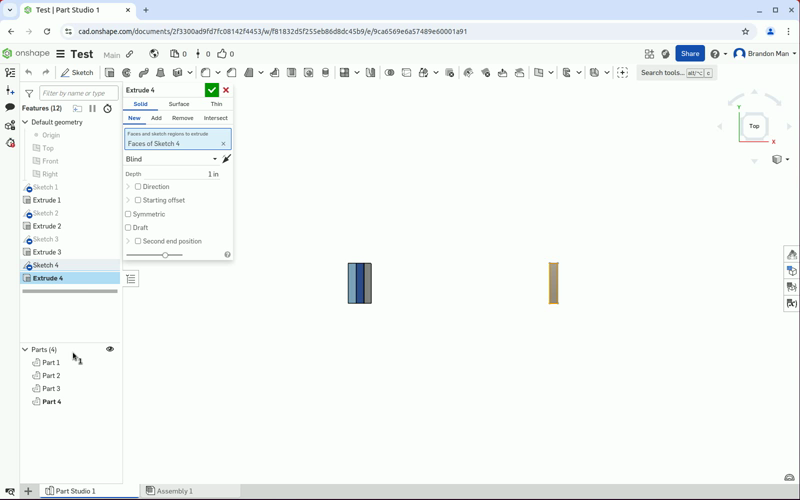
mouse_move(143, 106)
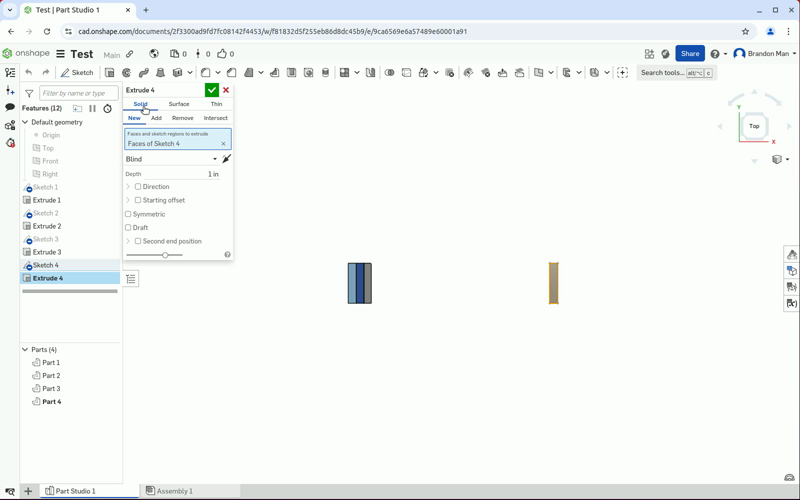
click(143, 106)
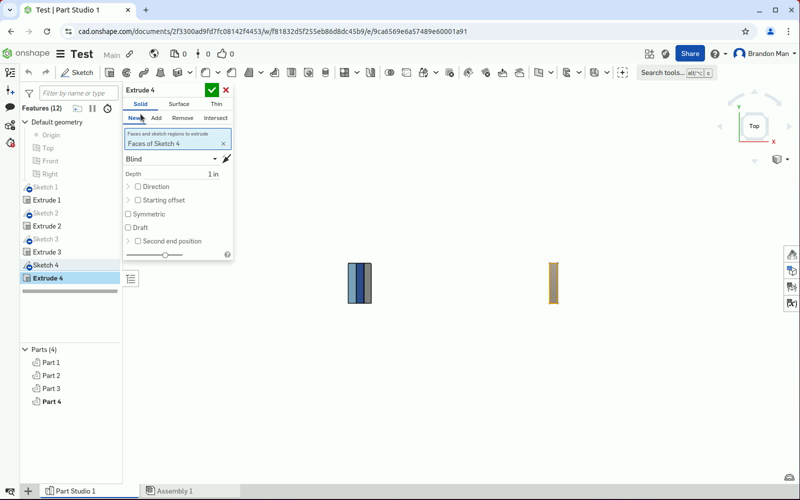
mouse_move(137, 120)
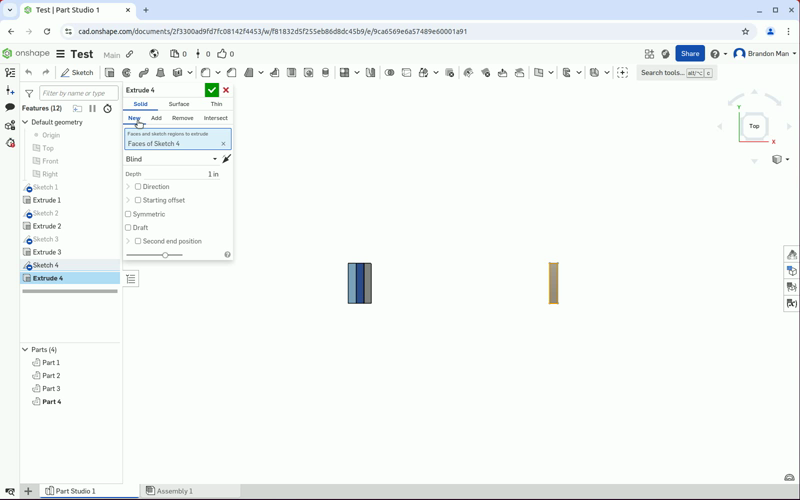
click(137, 120)
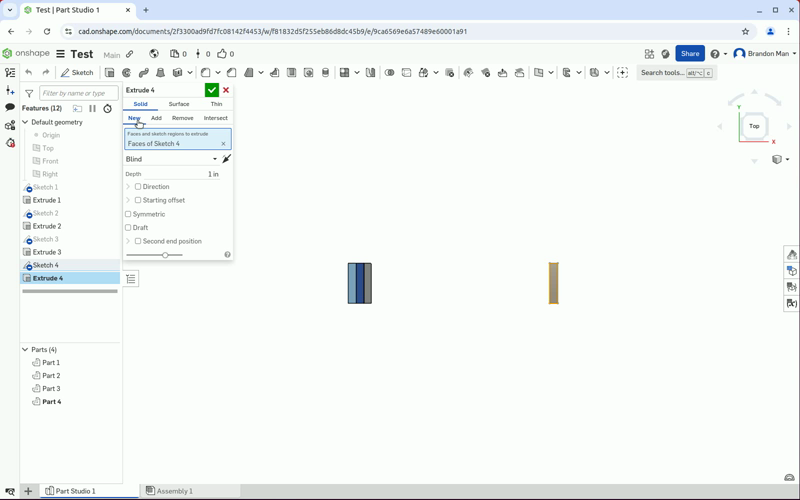
key(tab, 4)
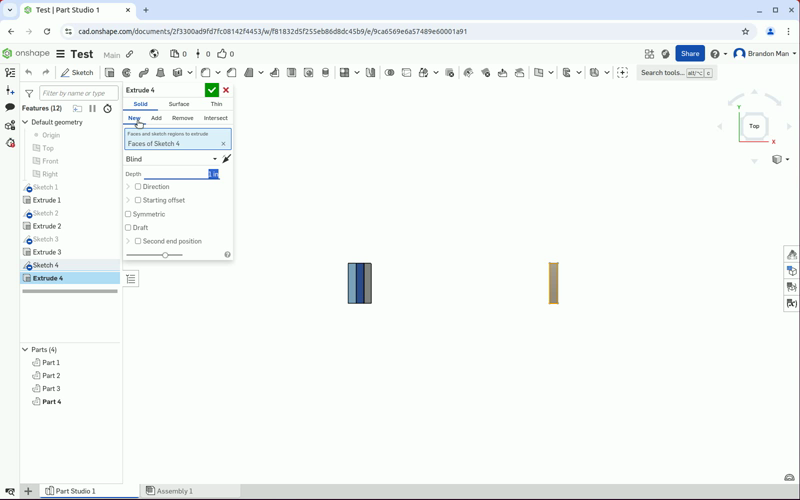
text(0.722)
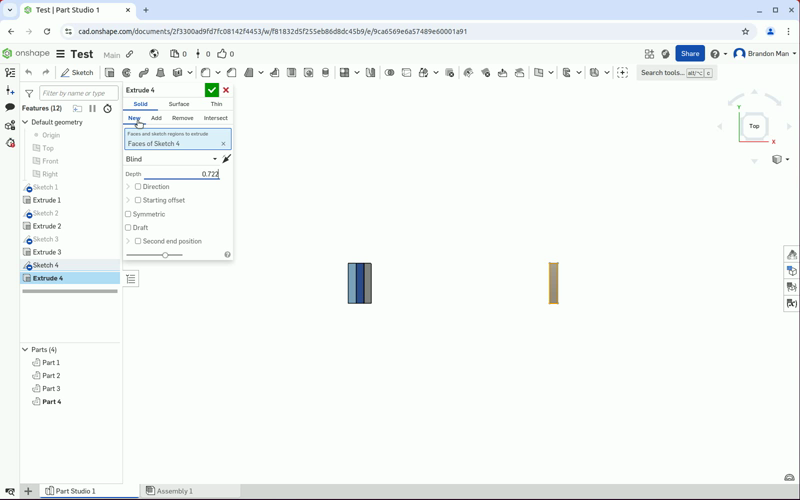
key(enter)
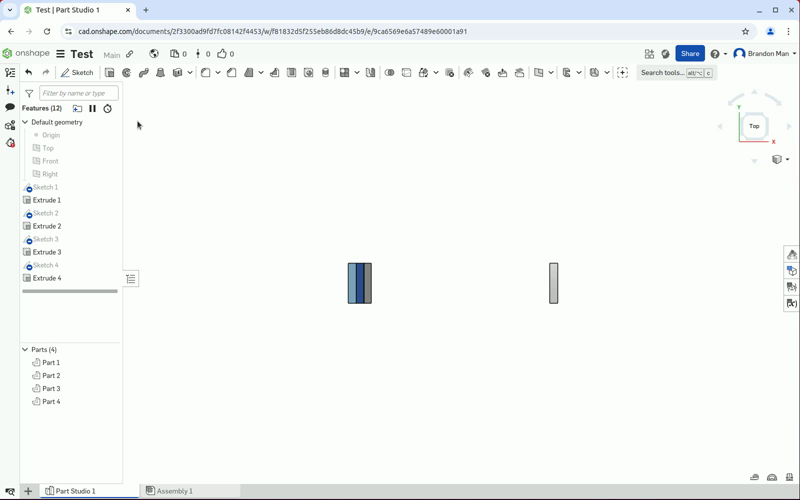
key(shift+h)
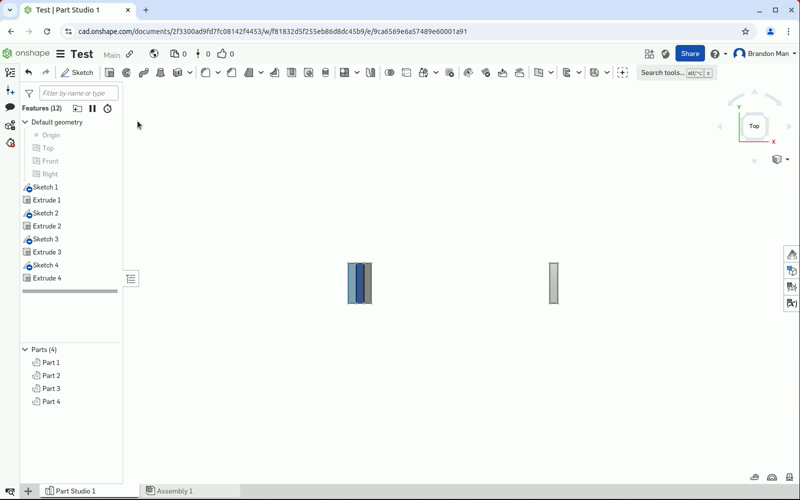
key(shift+h)
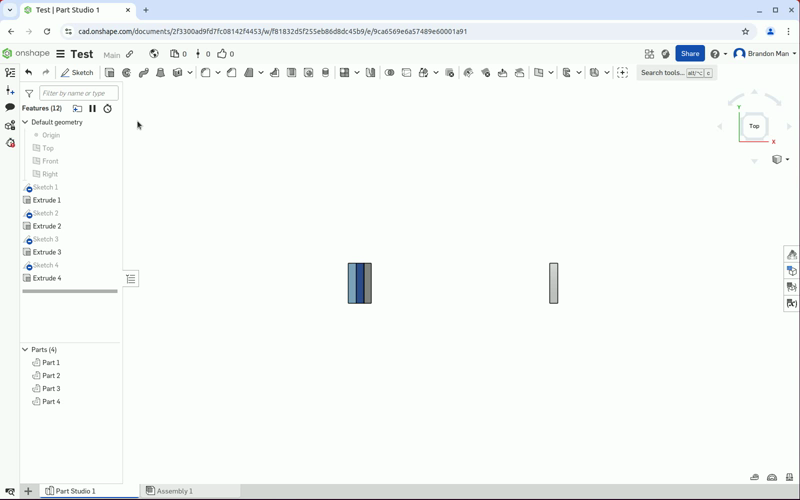
mouse_move(73, 189)
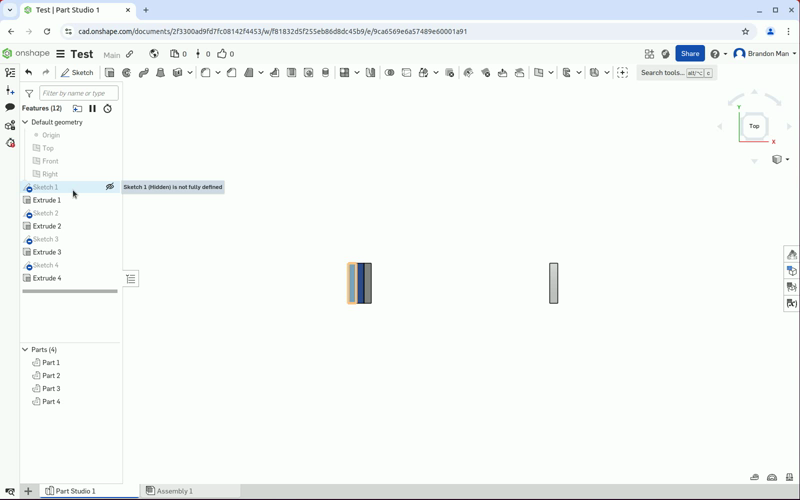
click(73, 189)
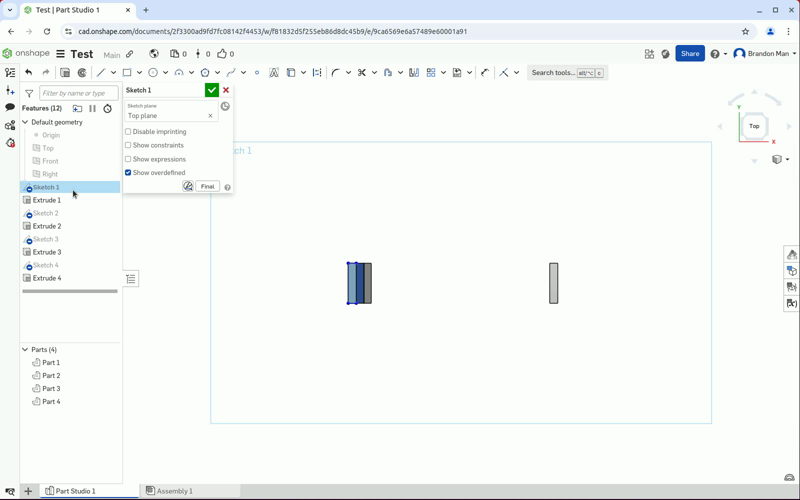
mouse_move(229, 92)
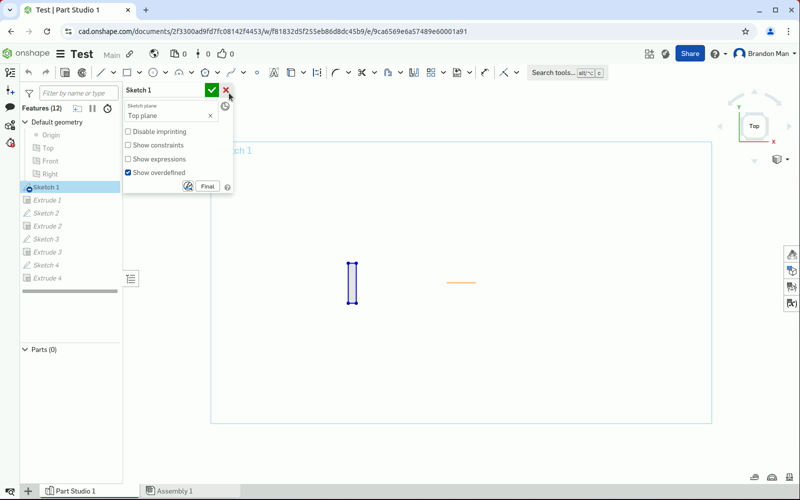
click(229, 92)
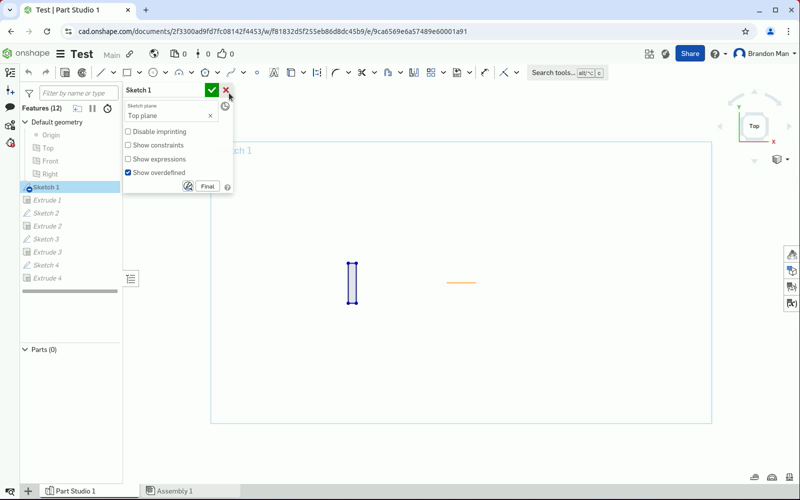
key(shift+s)
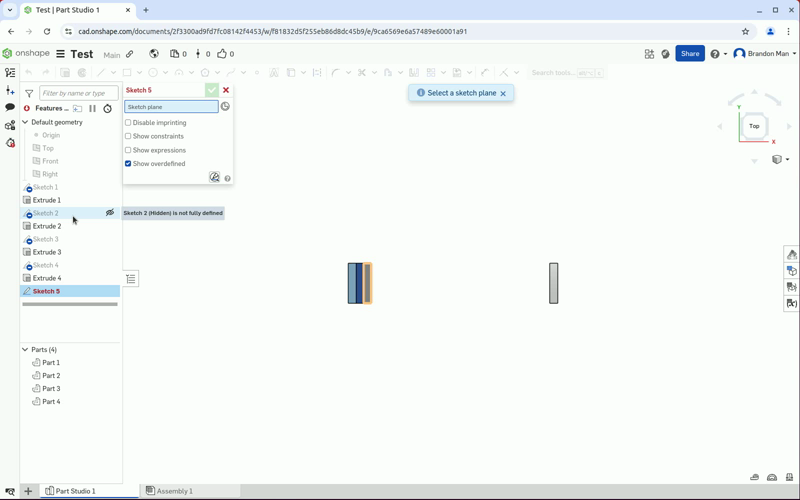
scroll(3)
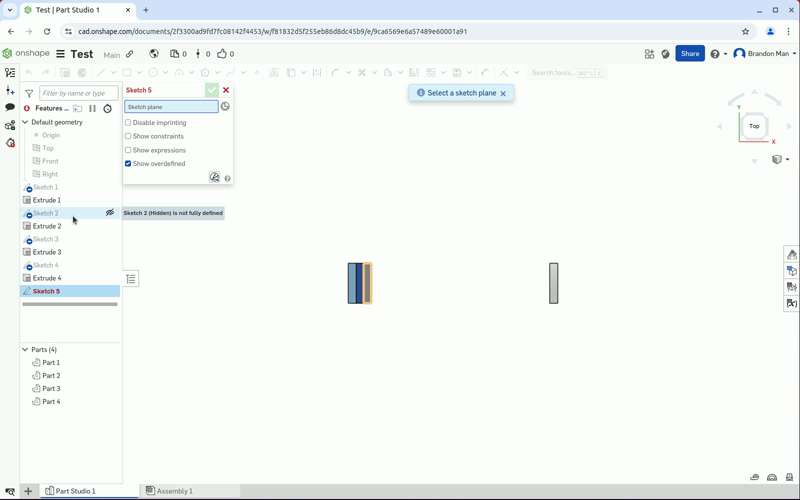
mouse_move(73, 150)
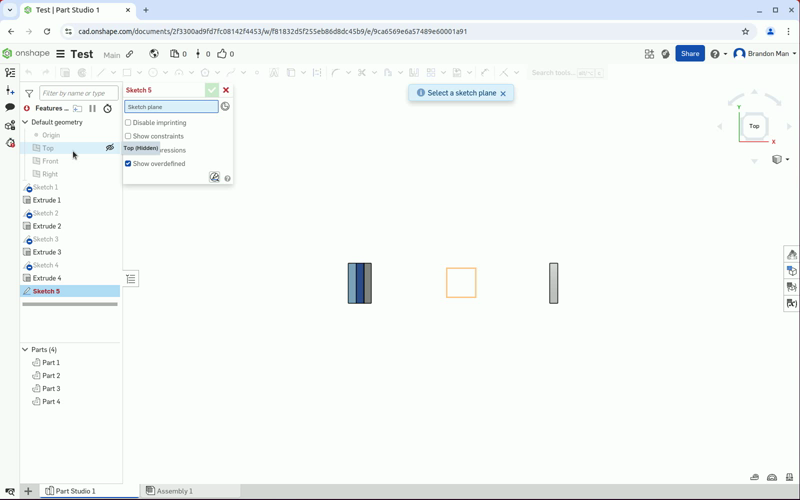
click(73, 150)
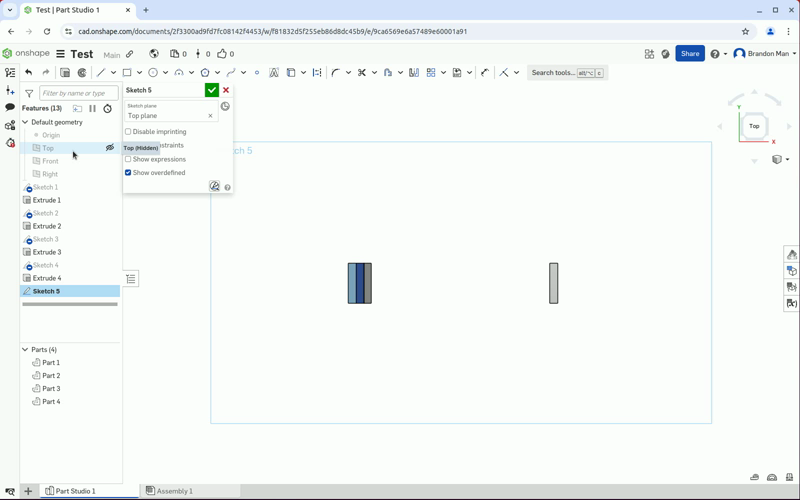
mouse_move(73, 352)
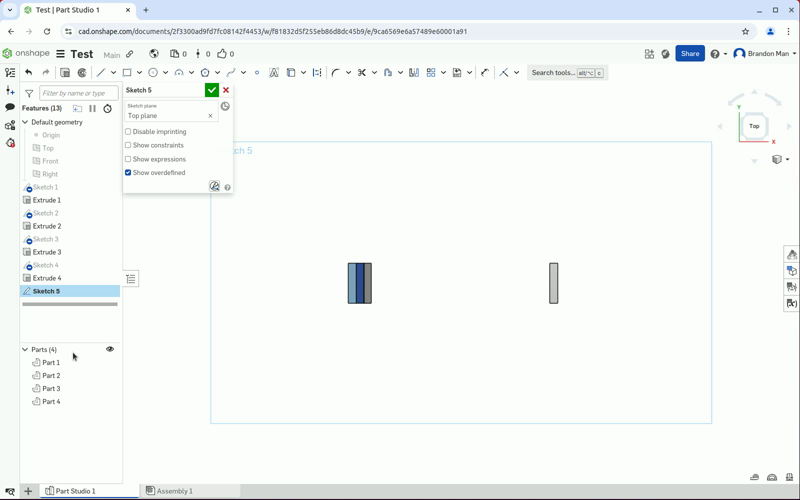
key(y)
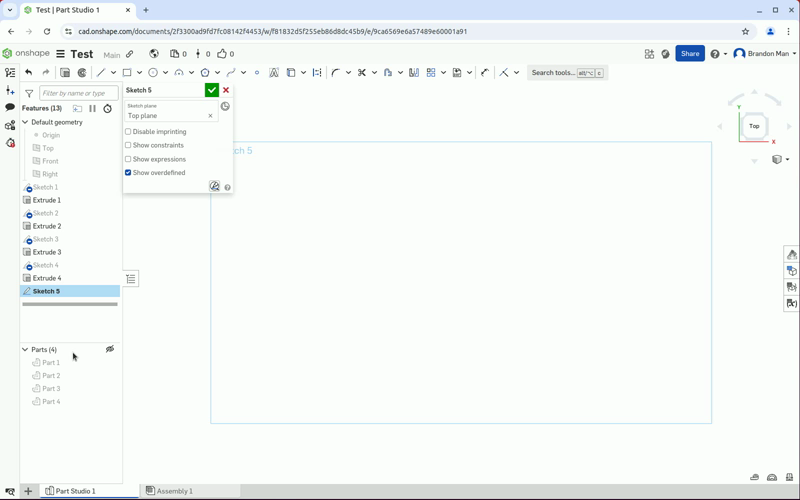
key(l)
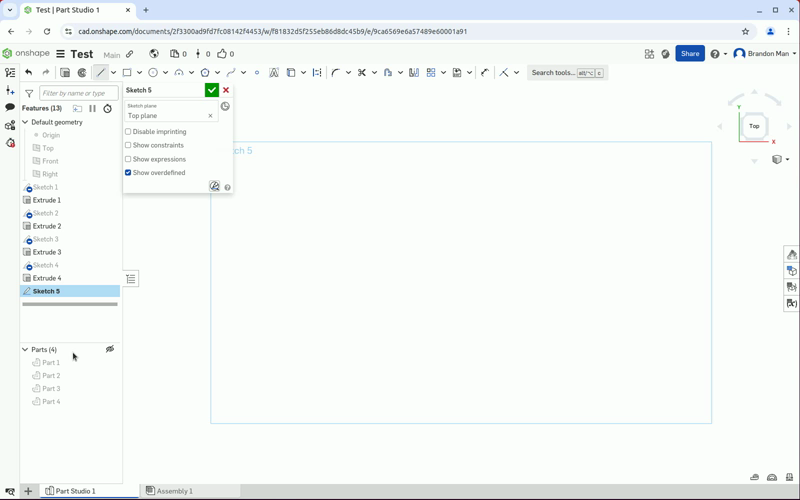
key_down(shift)
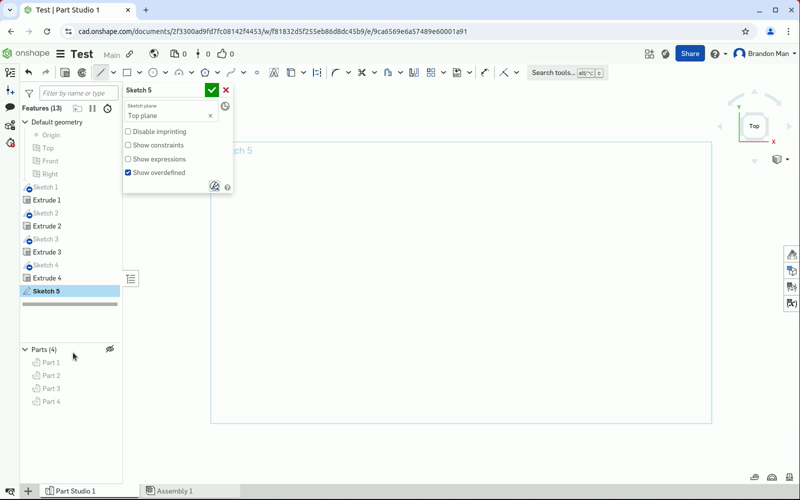
mouse_move(558, 303)
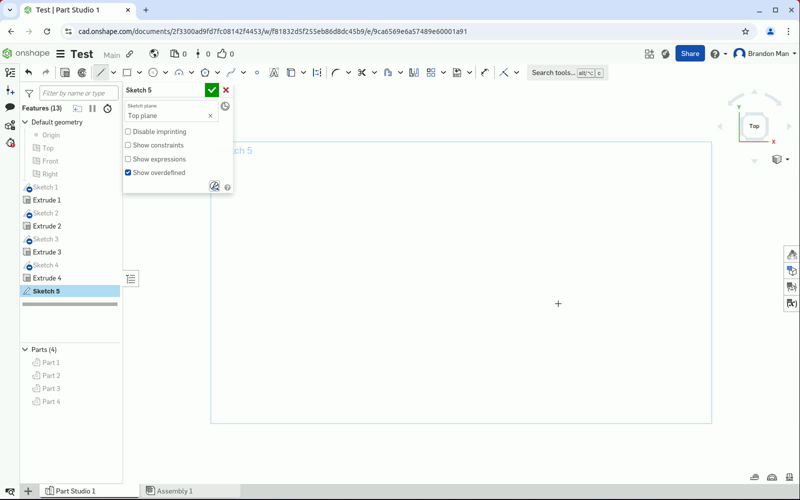
click(558, 303)
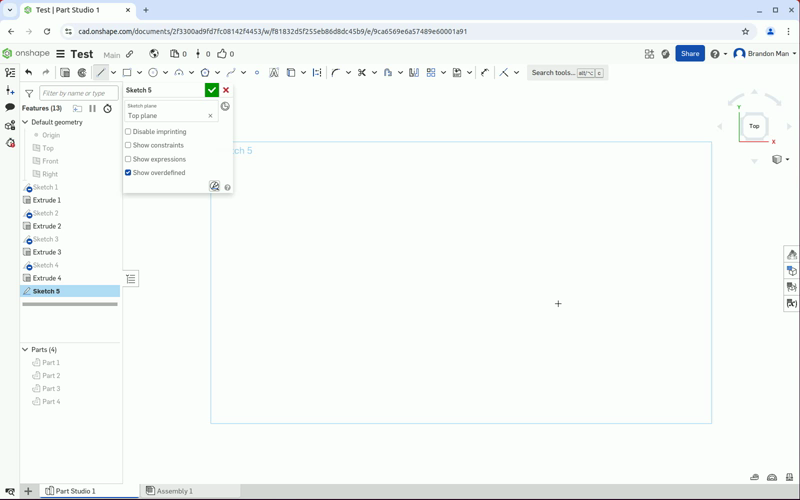
key_up(shift)
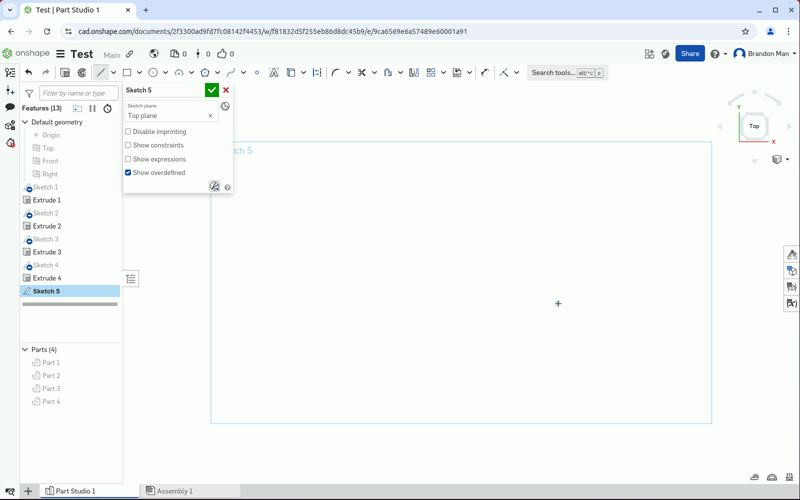
key_down(shift)
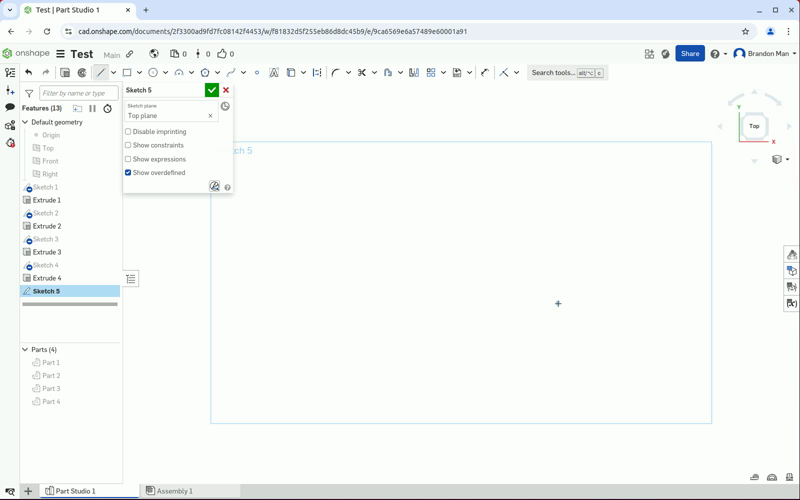
mouse_move(588, 303)
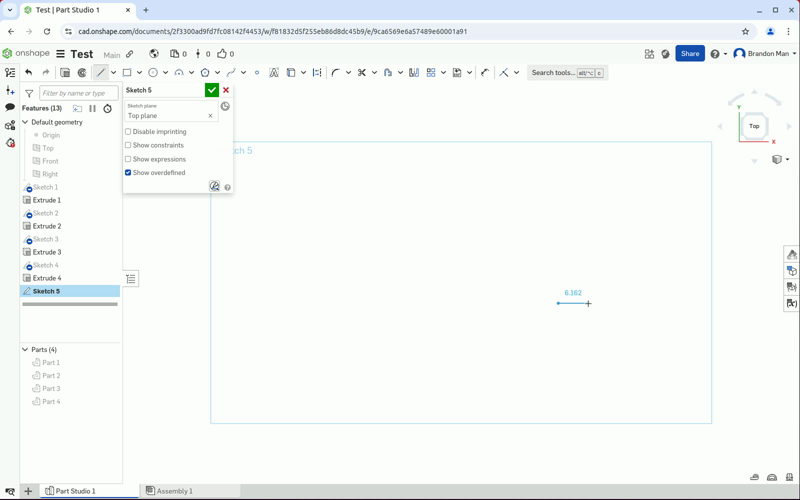
mouse_move(565, 303)
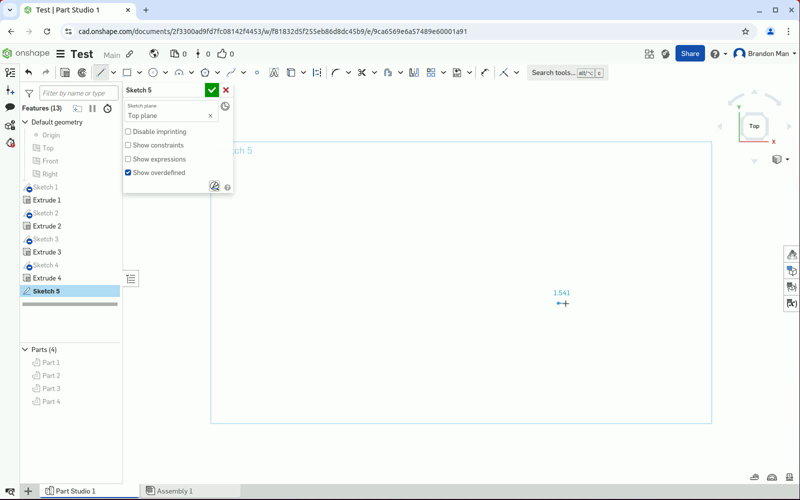
click(565, 303)
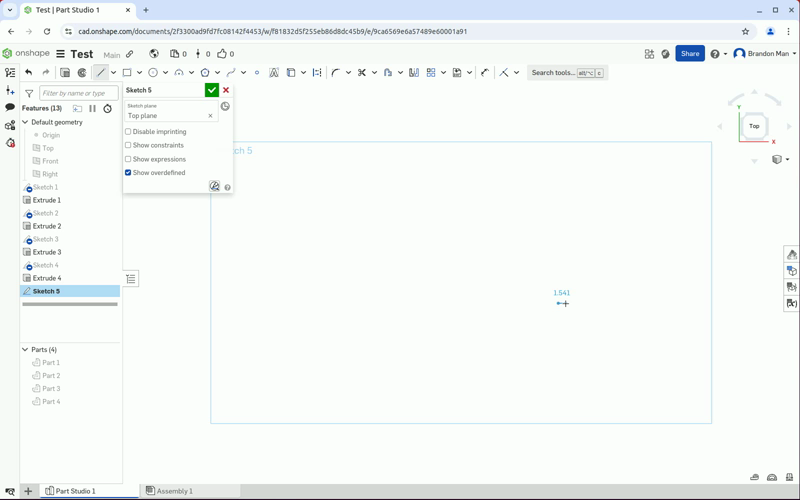
key_up(shift)
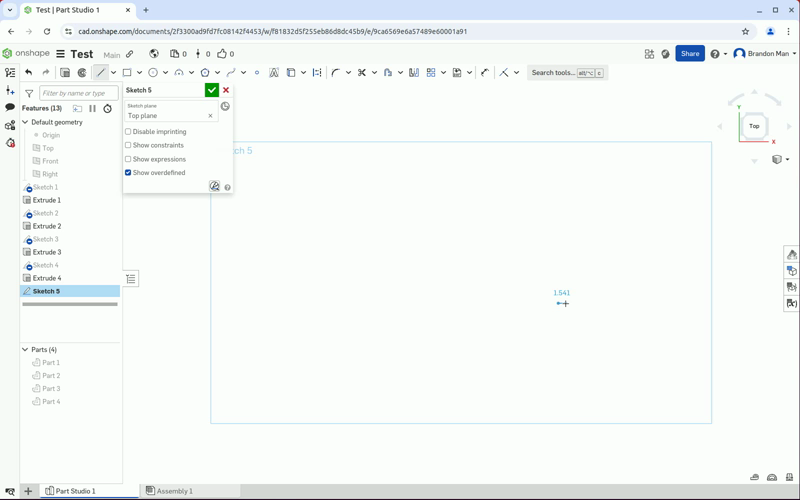
key_down(shift)
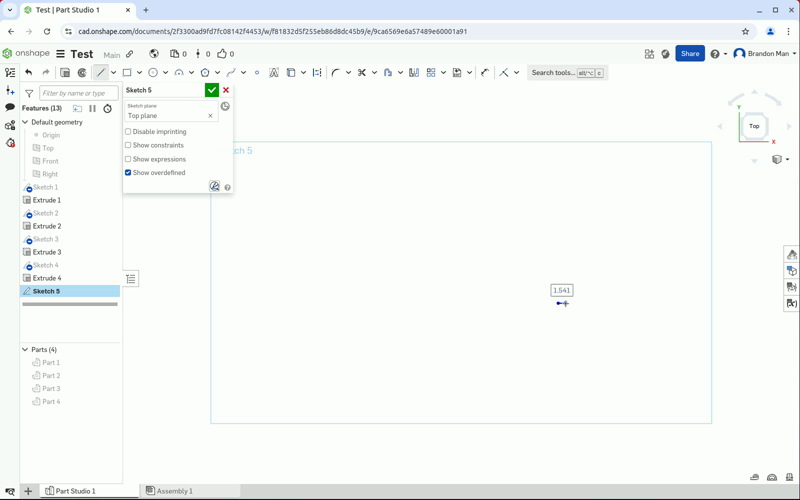
mouse_move(589, 303)
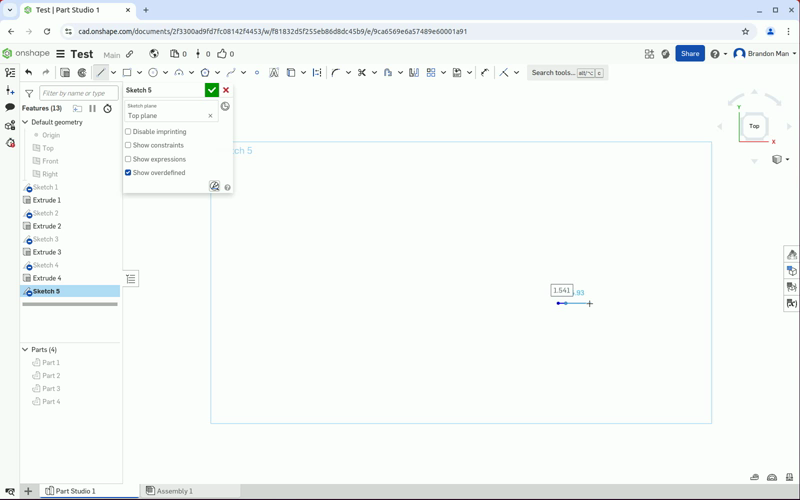
mouse_move(565, 263)
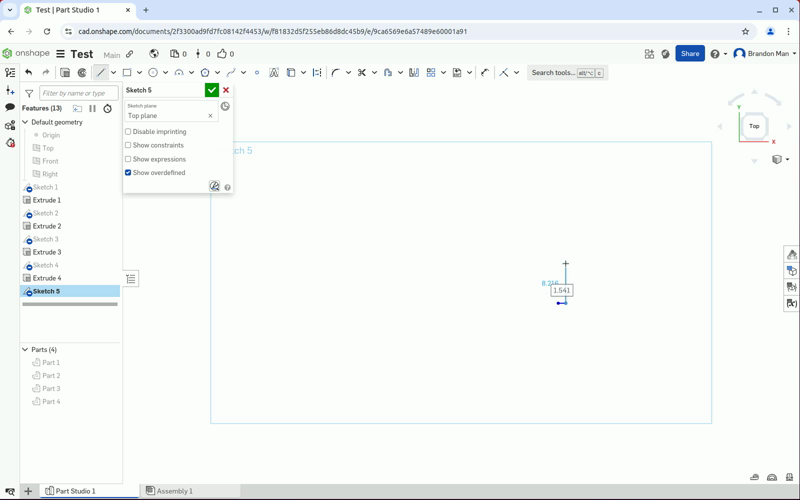
click(565, 263)
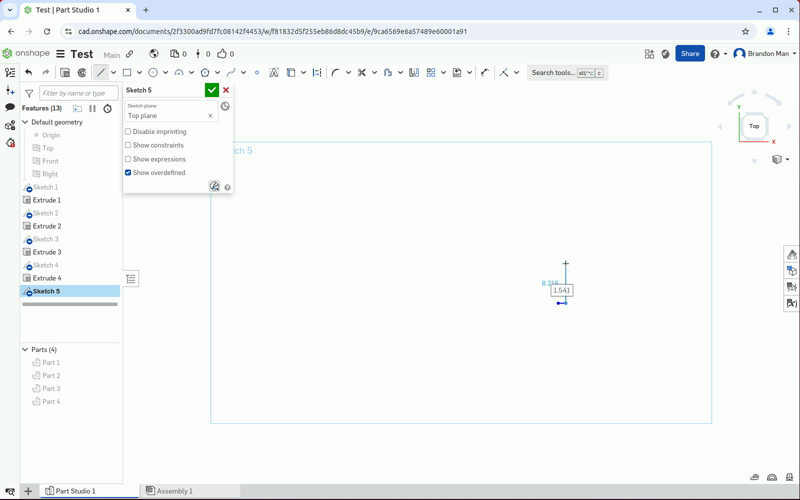
key_up(shift)
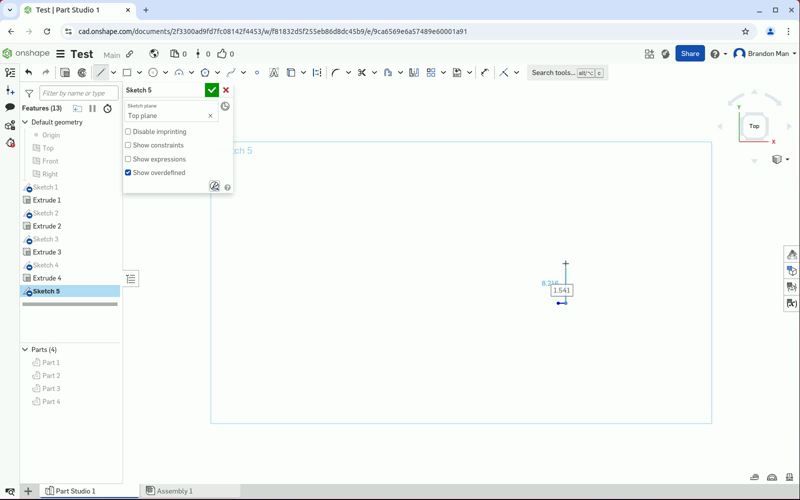
key_down(shift)
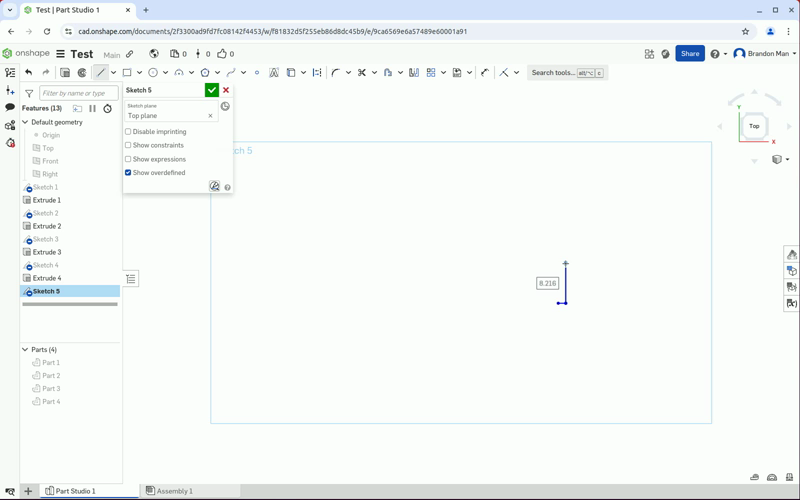
mouse_move(589, 263)
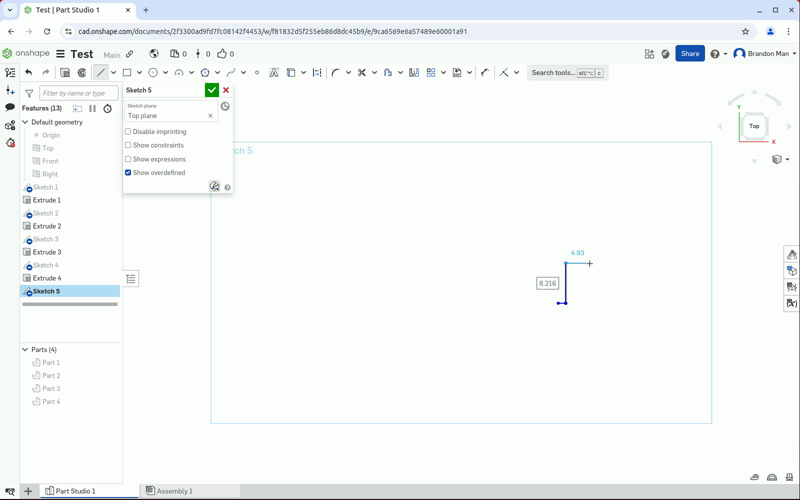
mouse_move(558, 263)
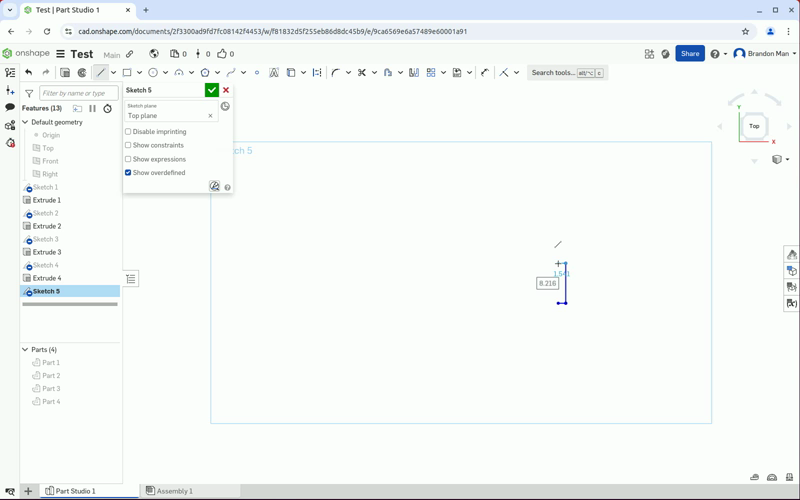
click(558, 263)
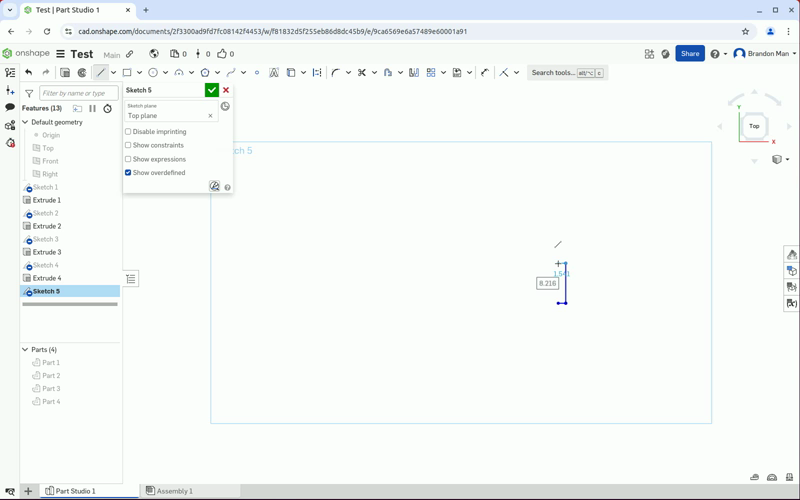
key_up(shift)
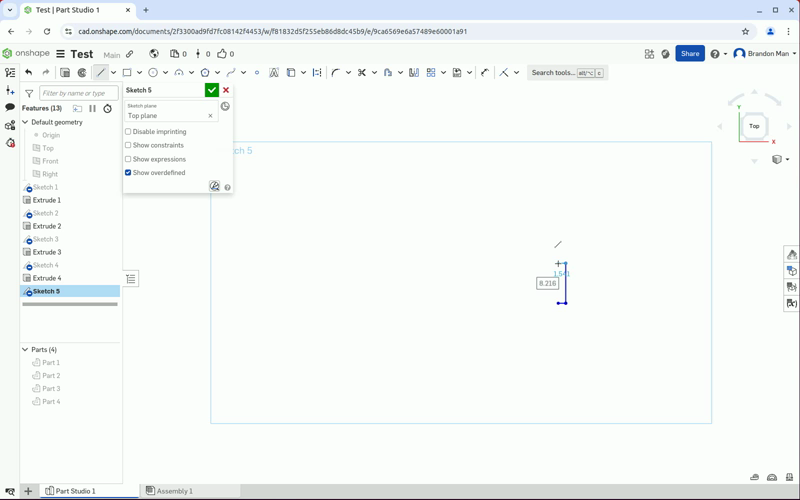
mouse_move(588, 263)
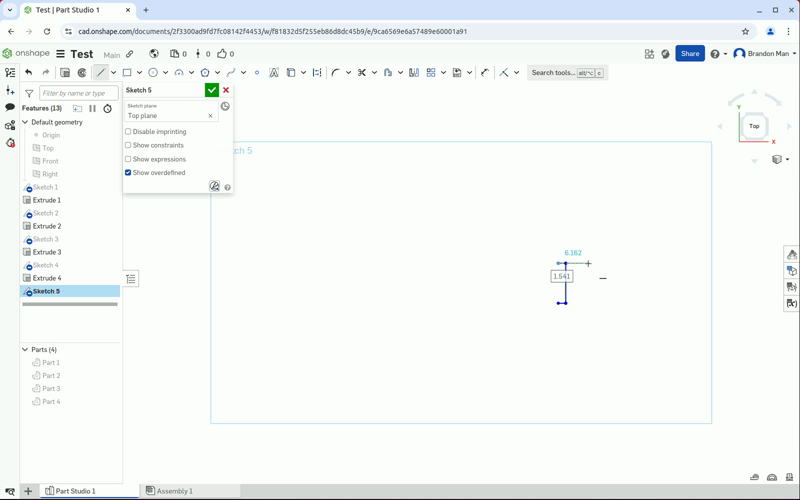
key_down(shift)
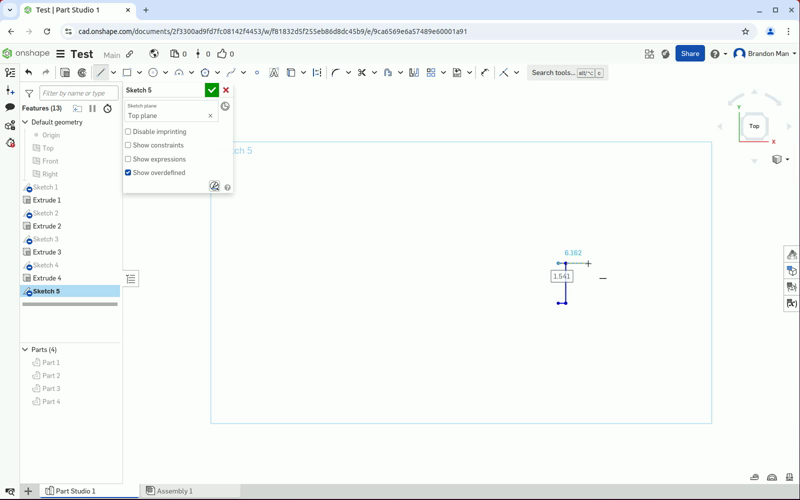
mouse_move(558, 303)
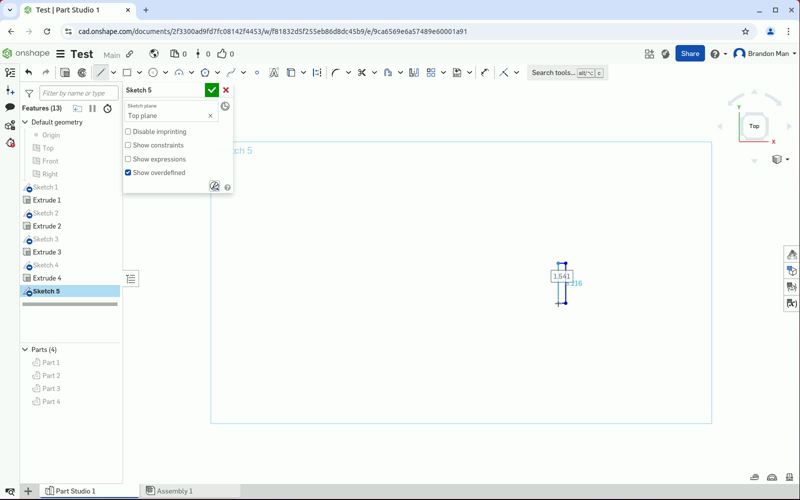
key_up(shift)
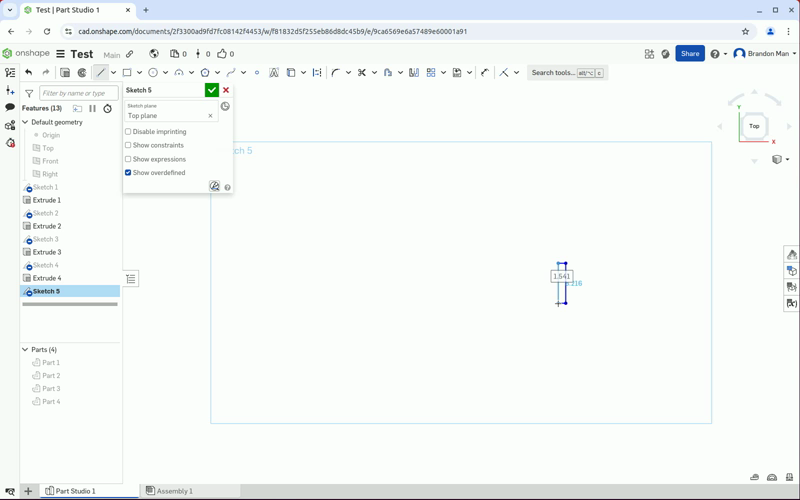
click(558, 303)
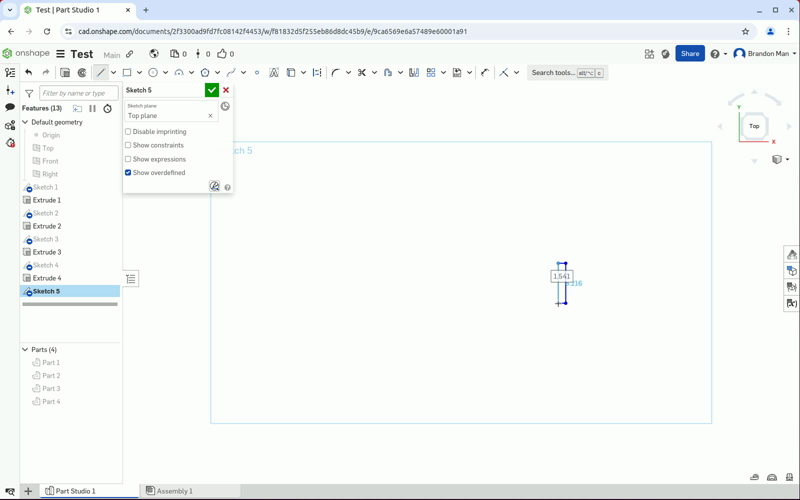
key(esc)
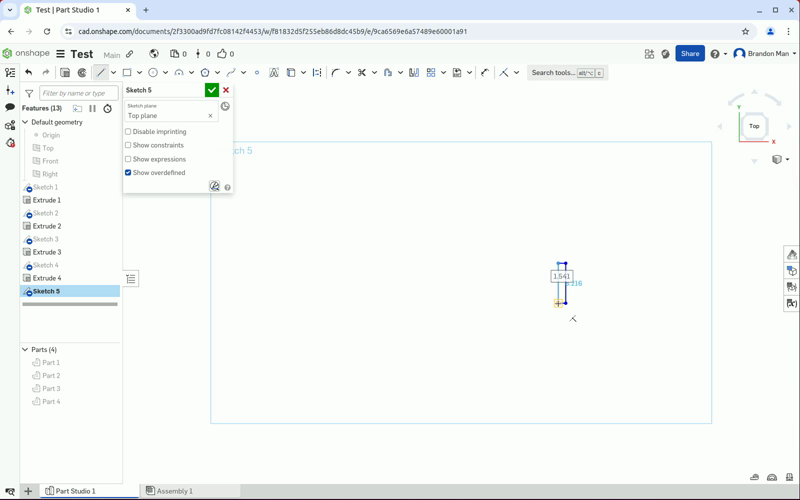
mouse_move(565, 267)
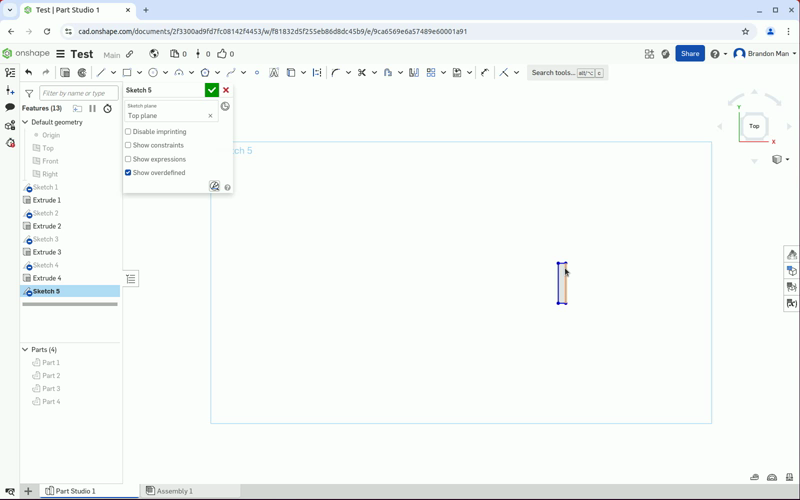
scroll(6)
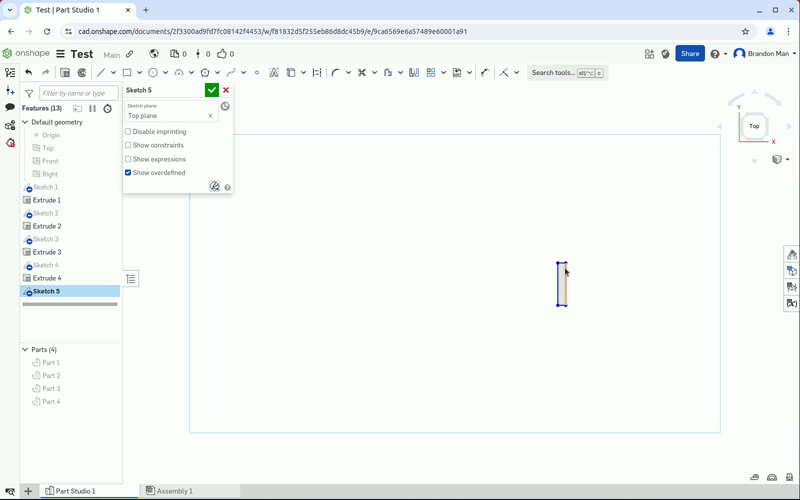
scroll(6)
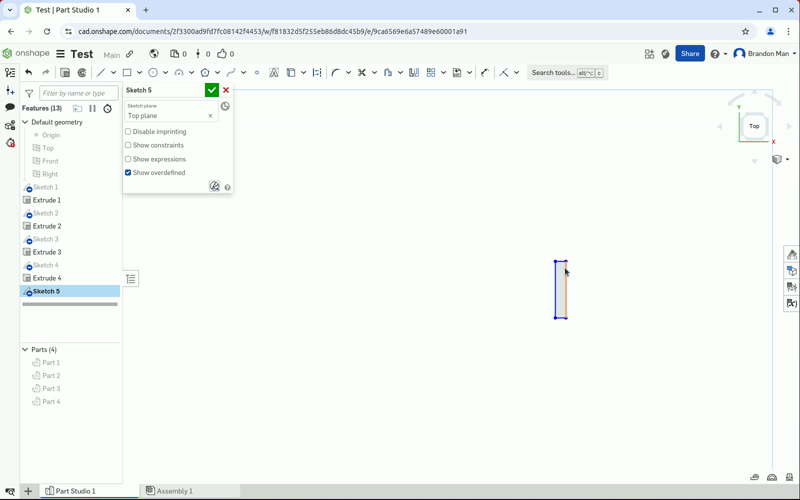
scroll(6)
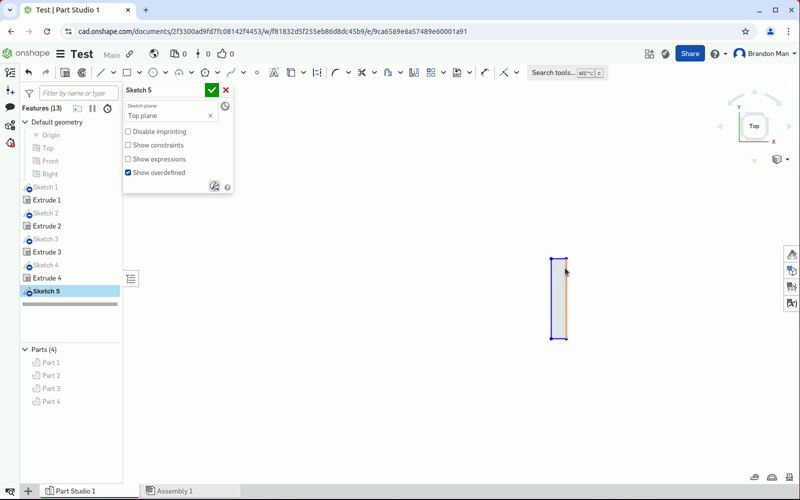
scroll(6)
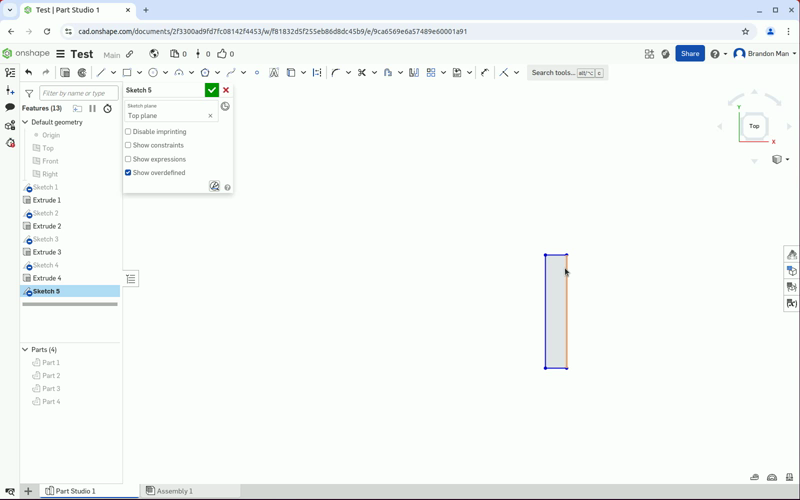
scroll(6)
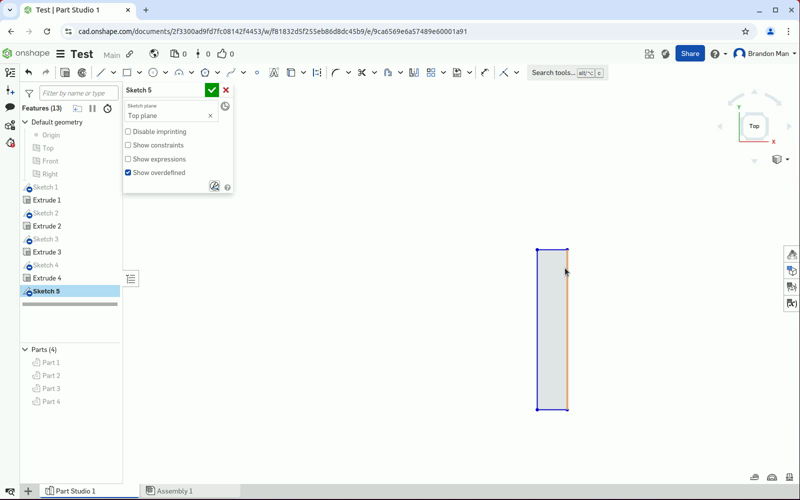
scroll(6)
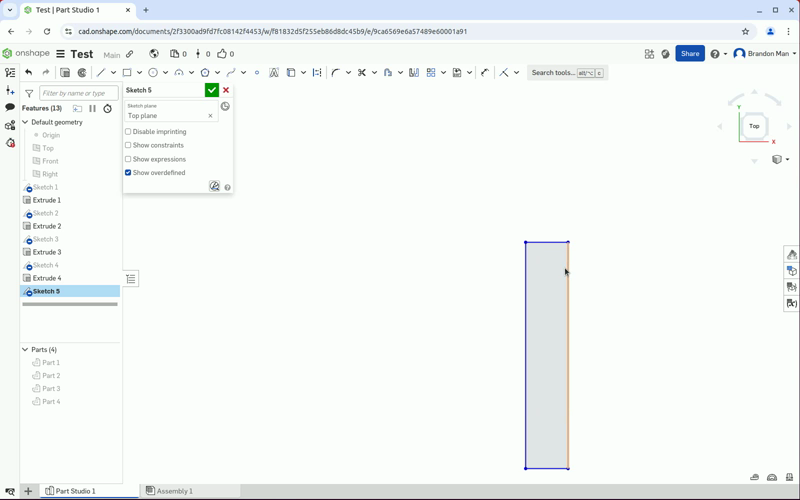
scroll(6)
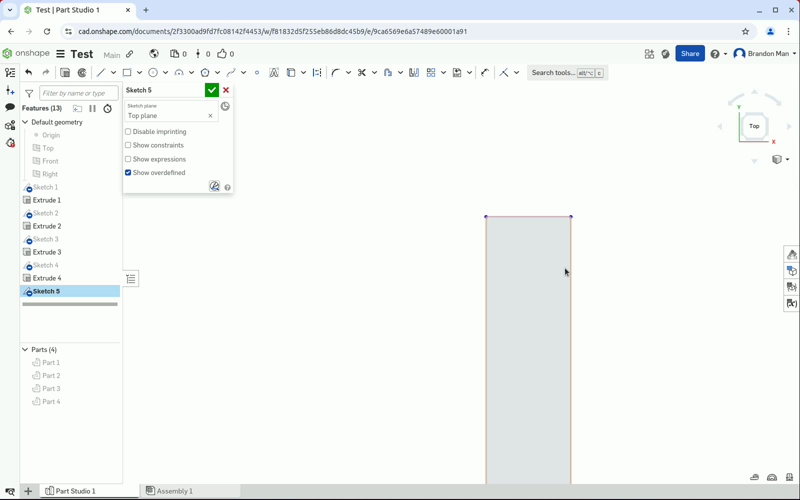
click(565, 267)
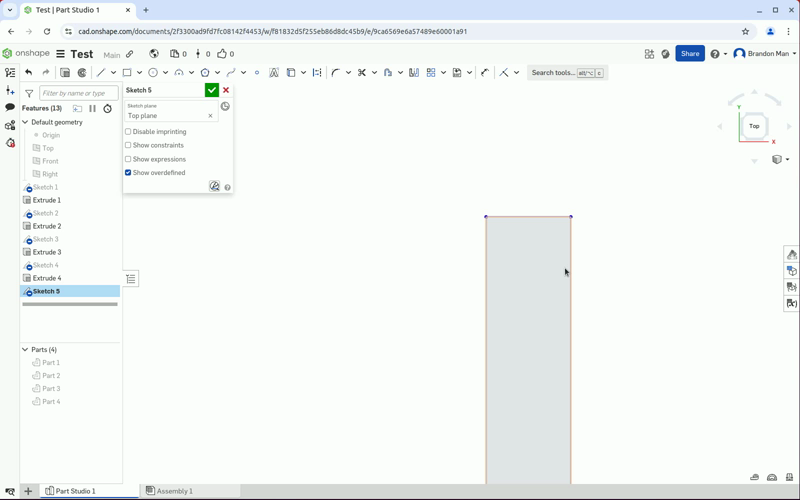
scroll(-6)
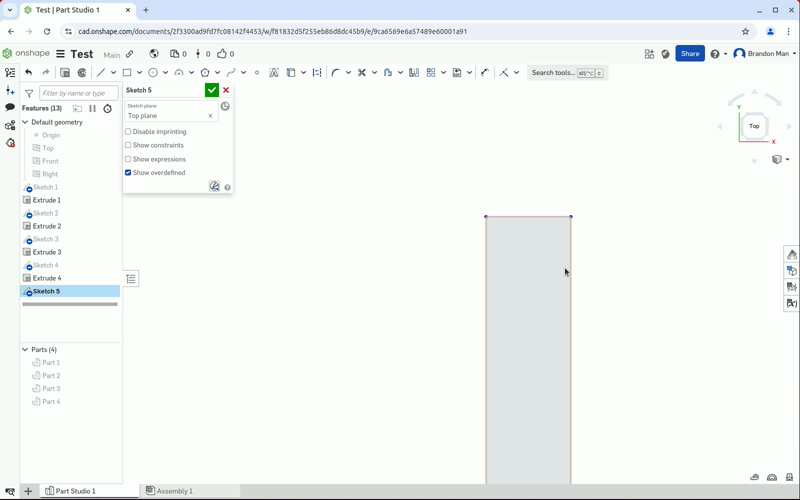
scroll(-6)
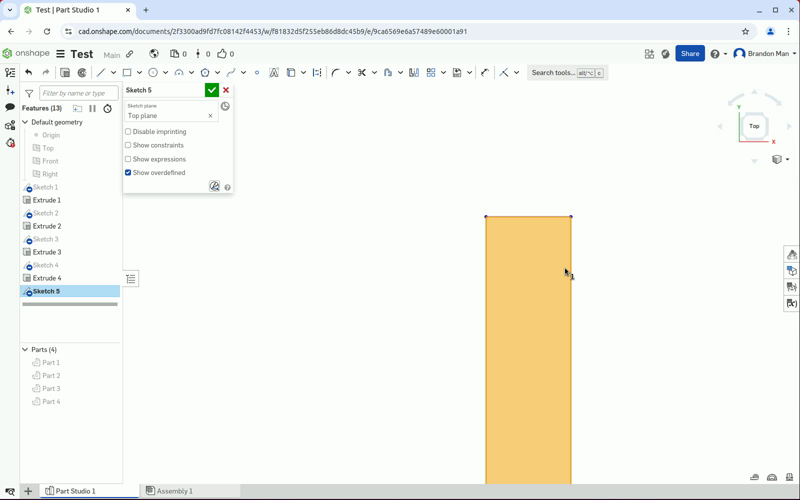
scroll(-6)
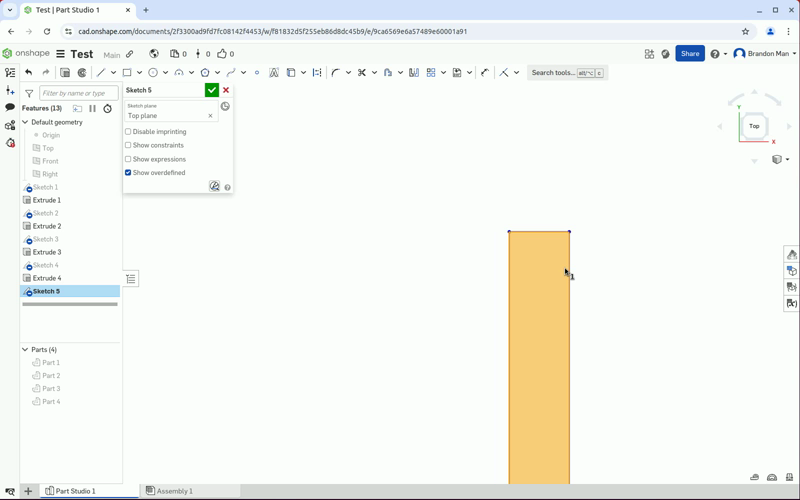
scroll(-6)
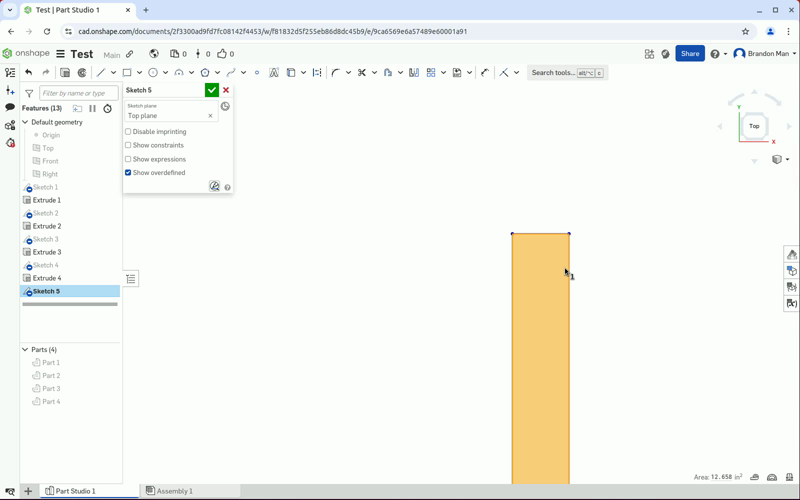
scroll(-6)
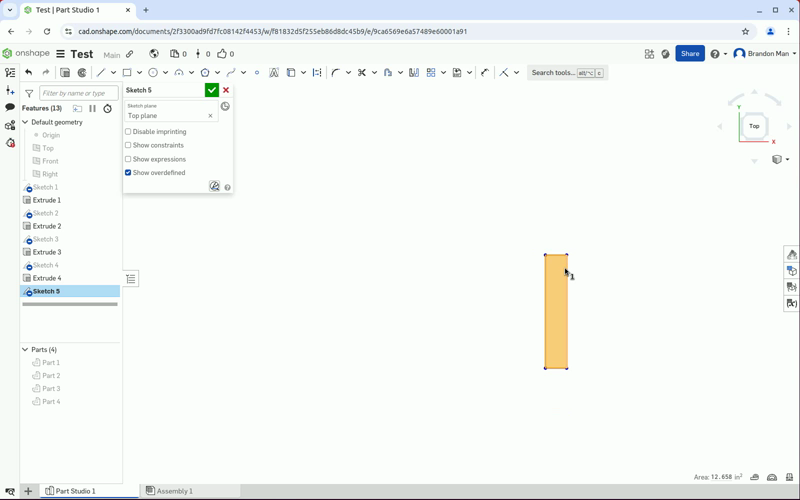
scroll(-6)
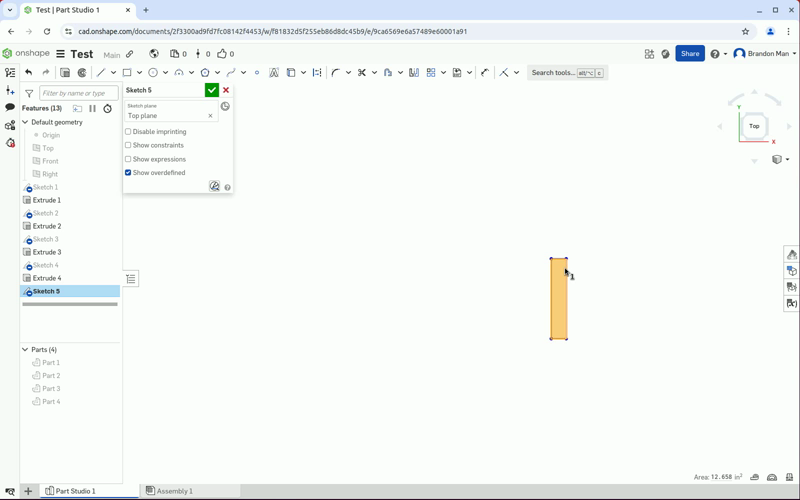
scroll(-6)
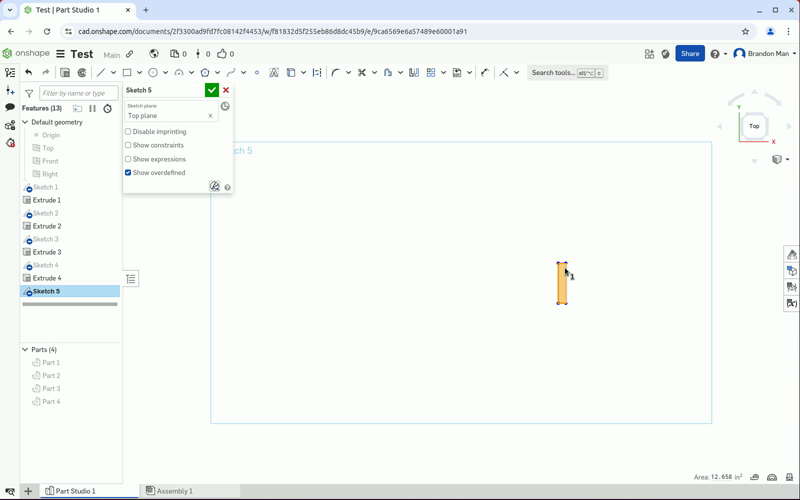
mouse_move(73, 352)
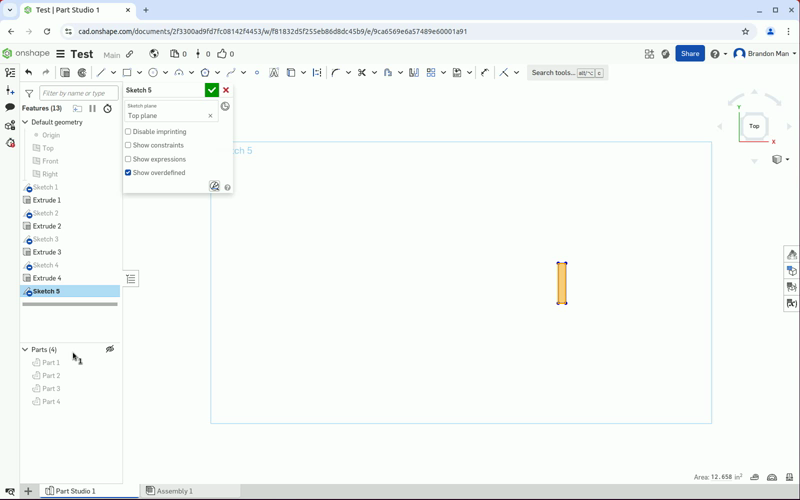
key(shift+y)
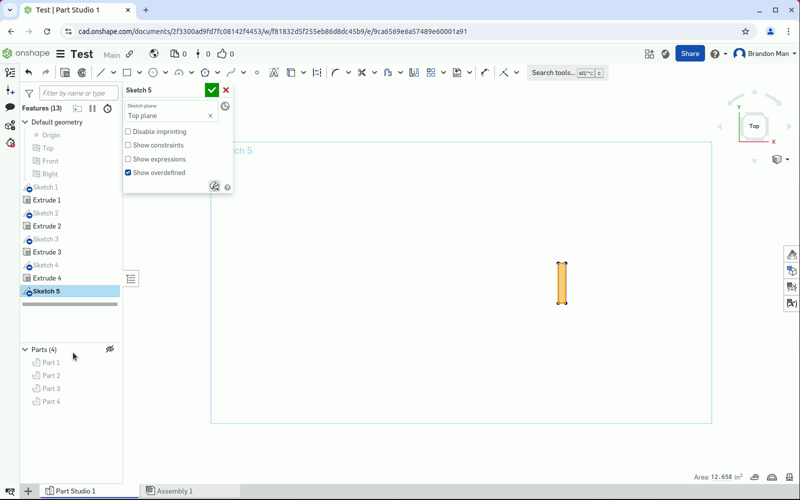
key(shift+e)
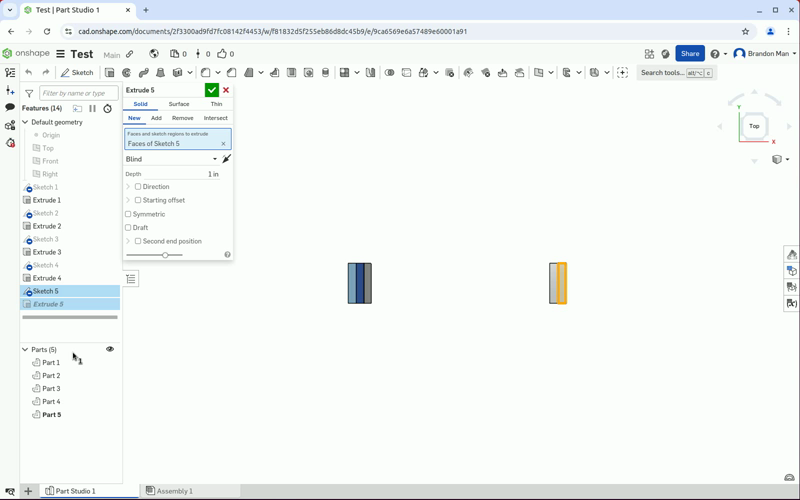
mouse_move(143, 106)
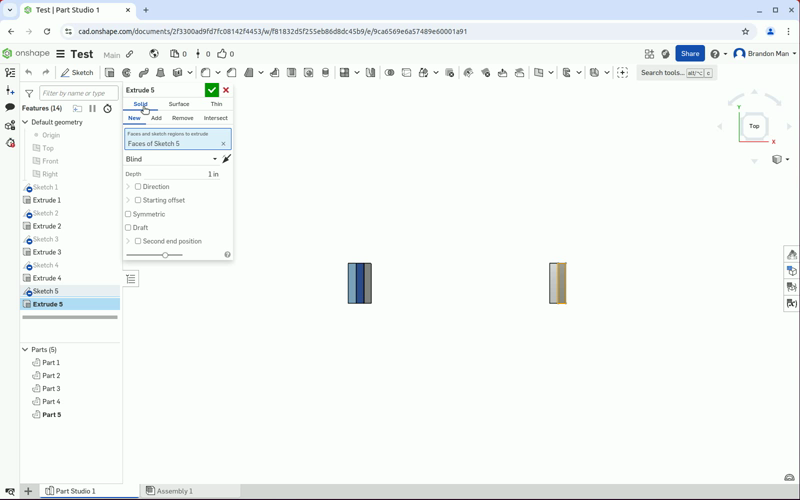
click(143, 106)
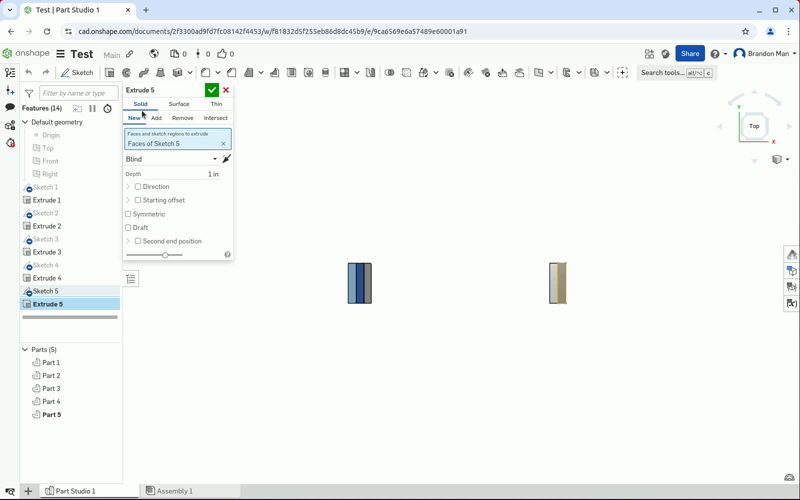
mouse_move(137, 120)
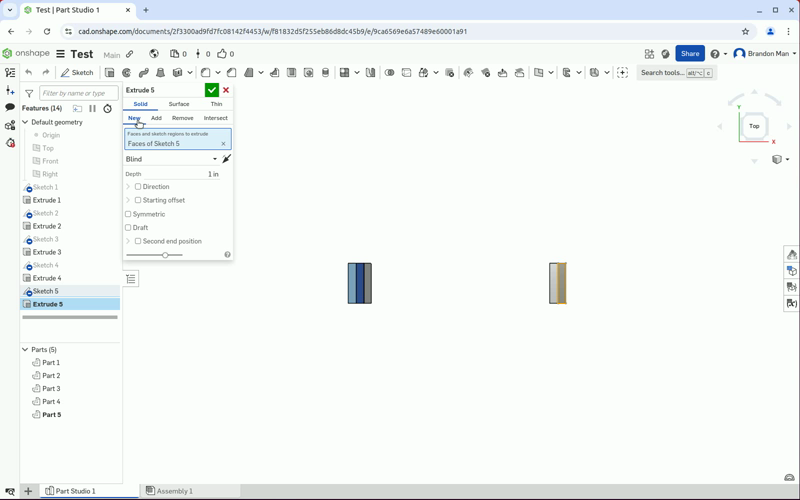
click(137, 120)
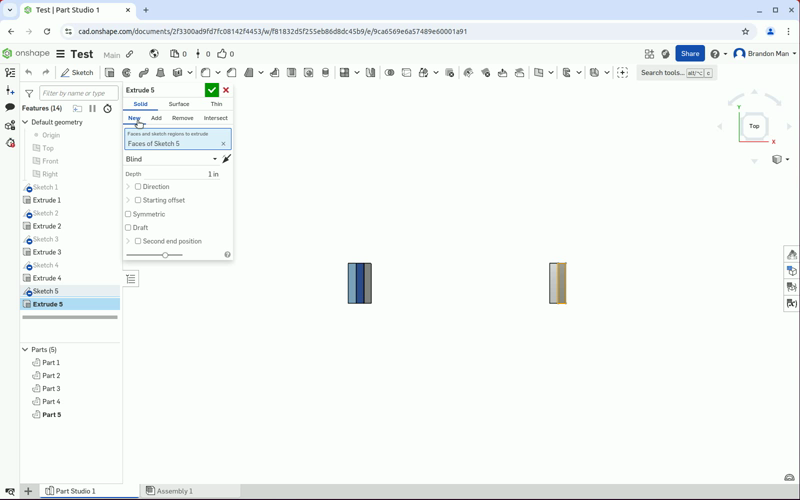
key(tab, 4)
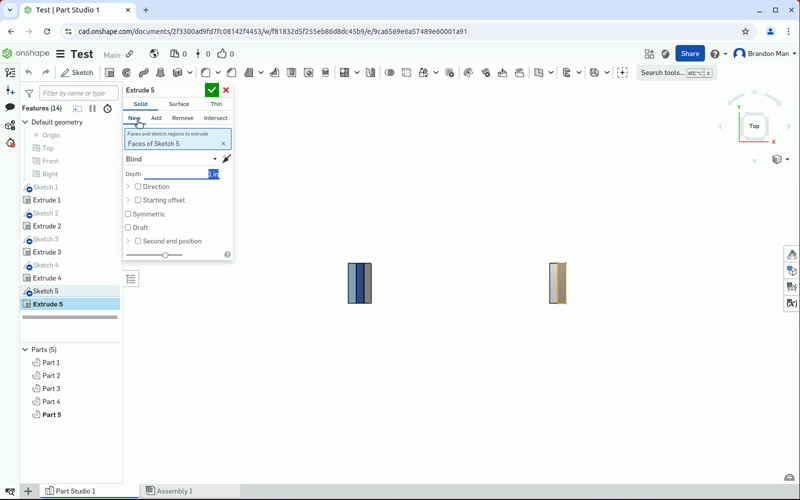
text(0.722)
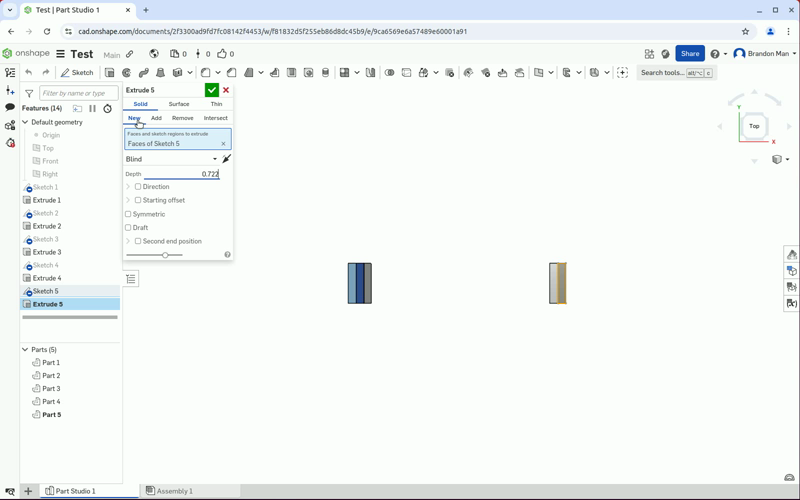
key(enter)
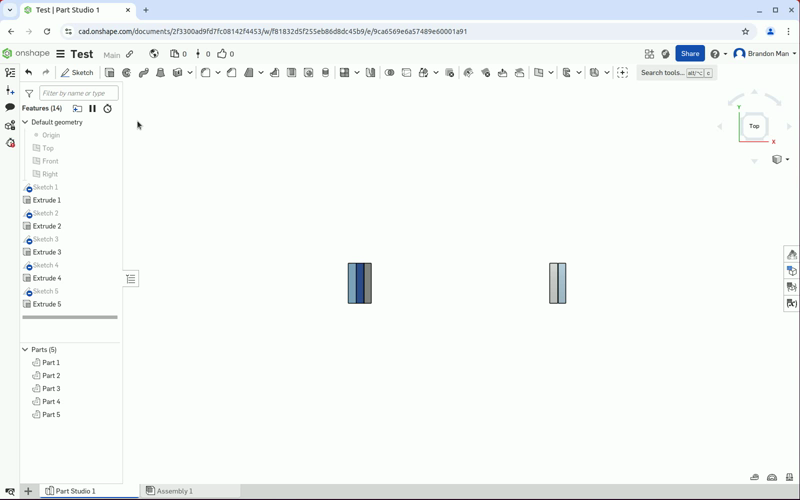
key(shift+h)
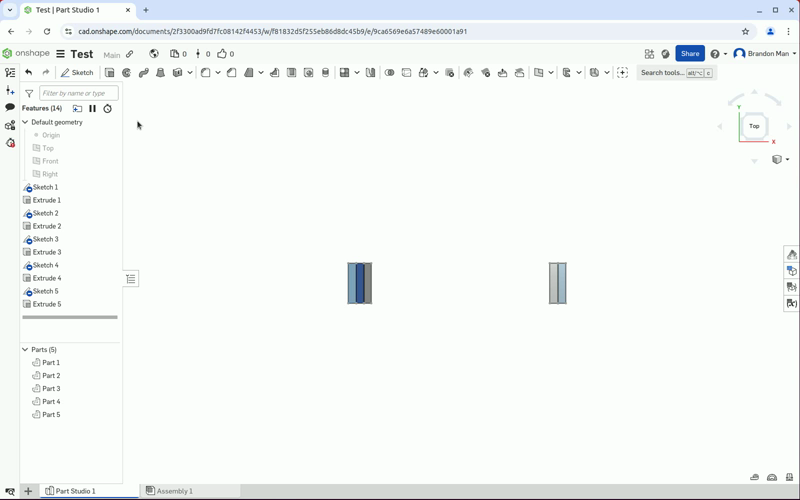
key(shift+h)
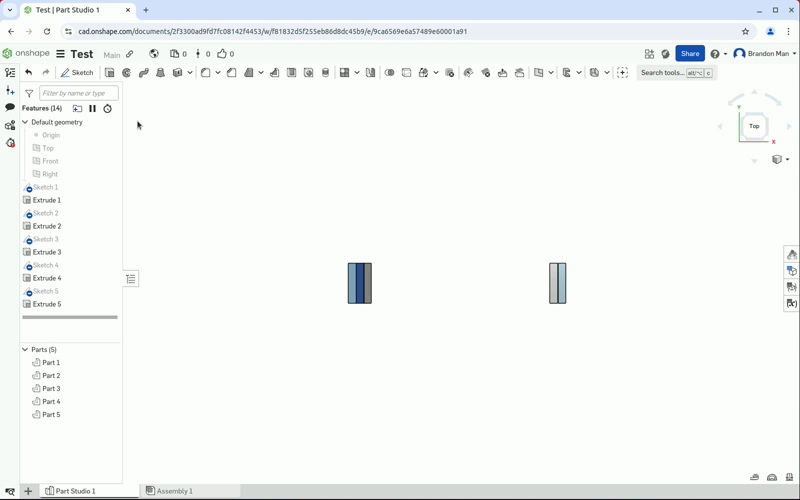
mouse_move(73, 189)
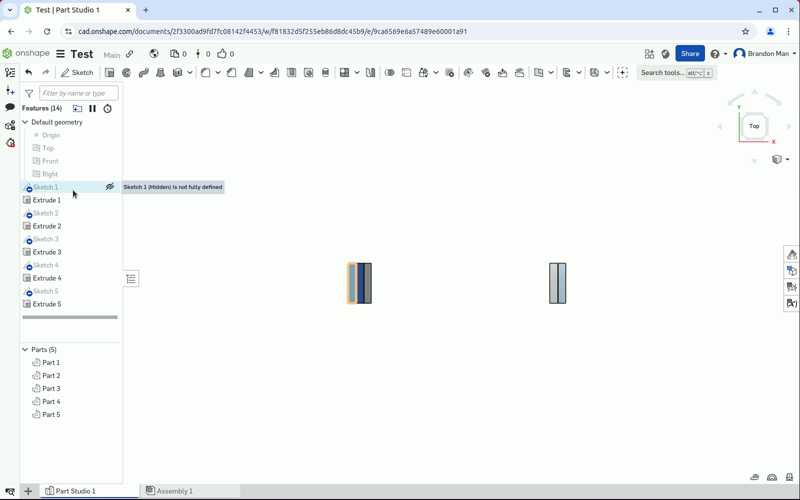
click(73, 189)
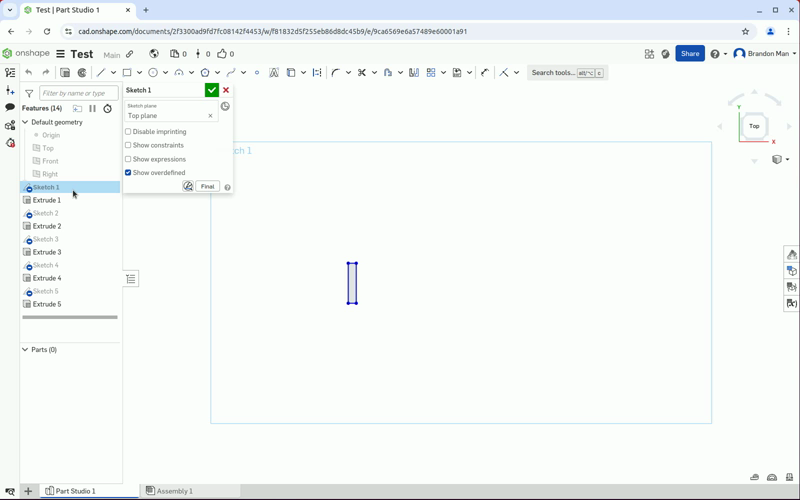
mouse_move(229, 92)
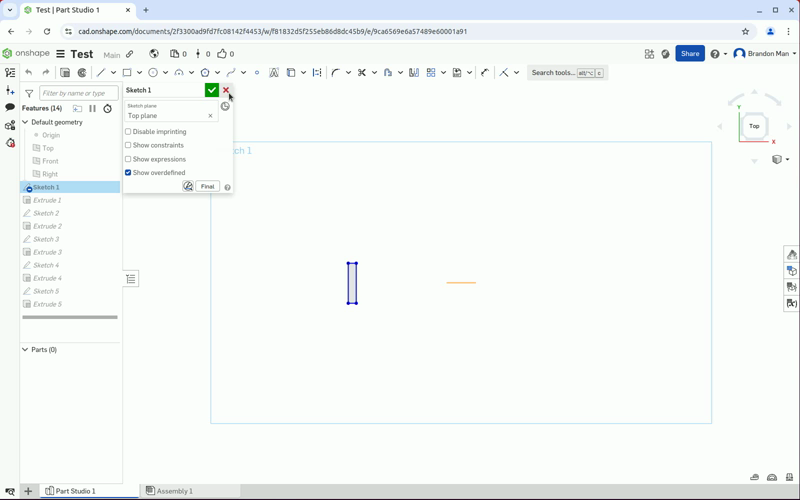
click(229, 92)
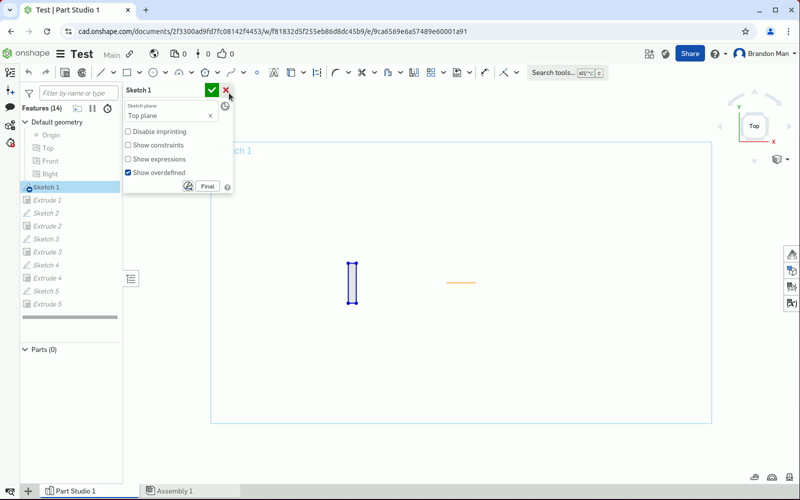
key(shift+s)
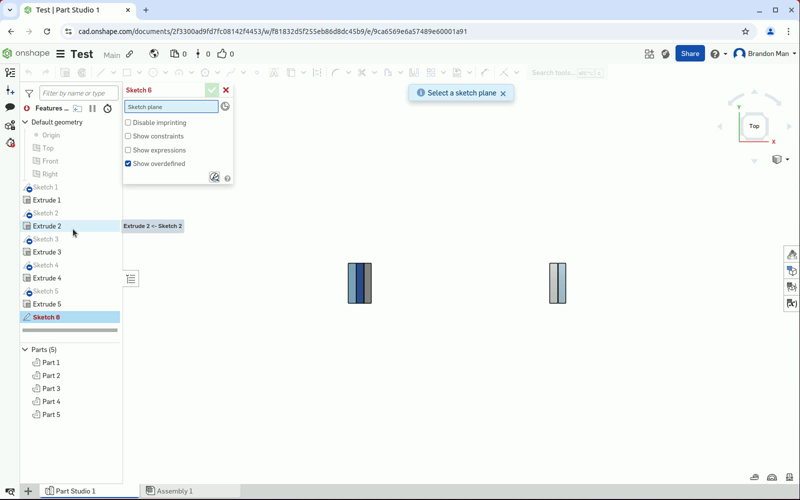
scroll(3)
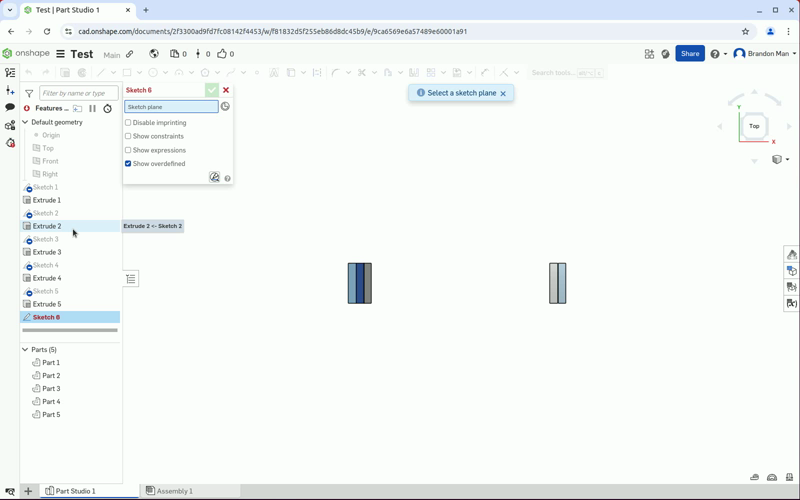
mouse_move(73, 150)
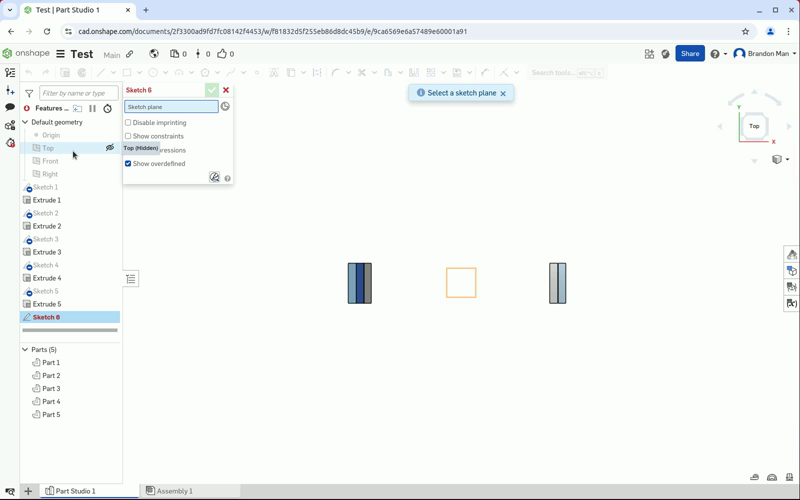
click(73, 150)
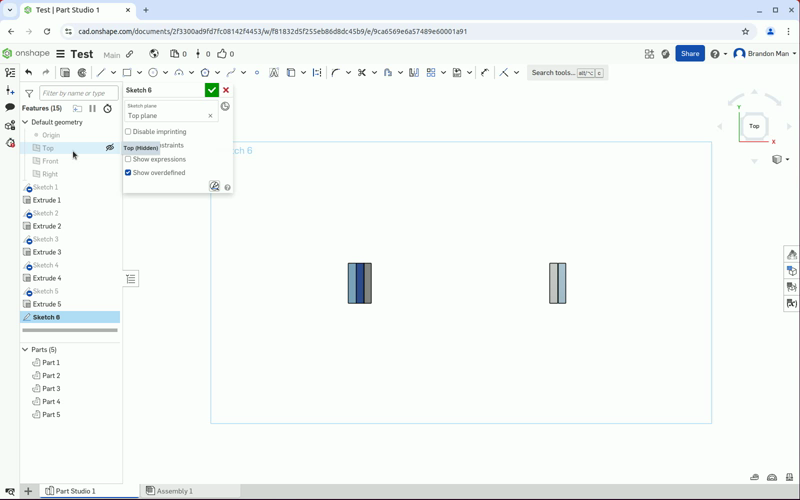
mouse_move(73, 352)
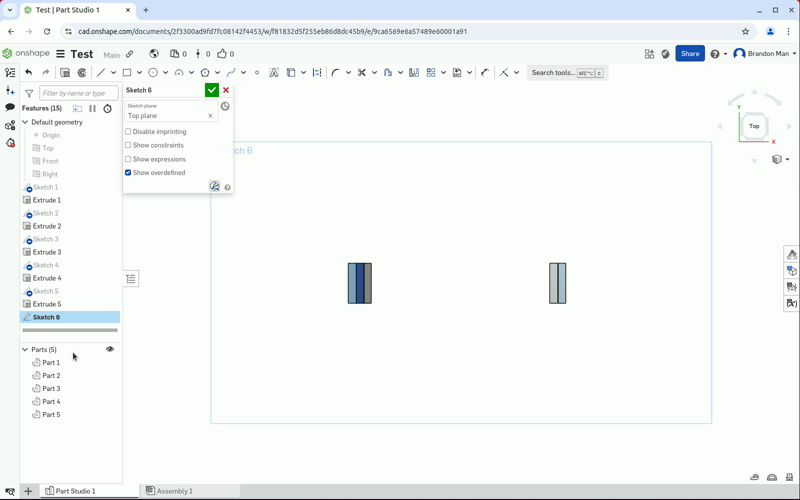
key(y)
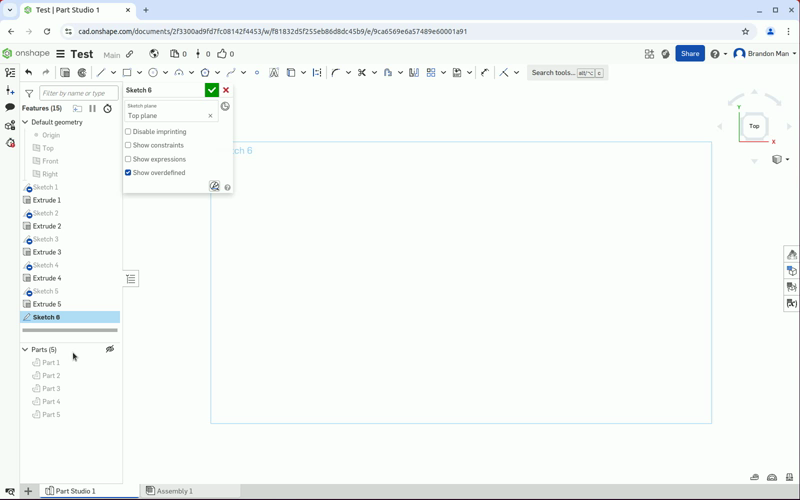
key(l)
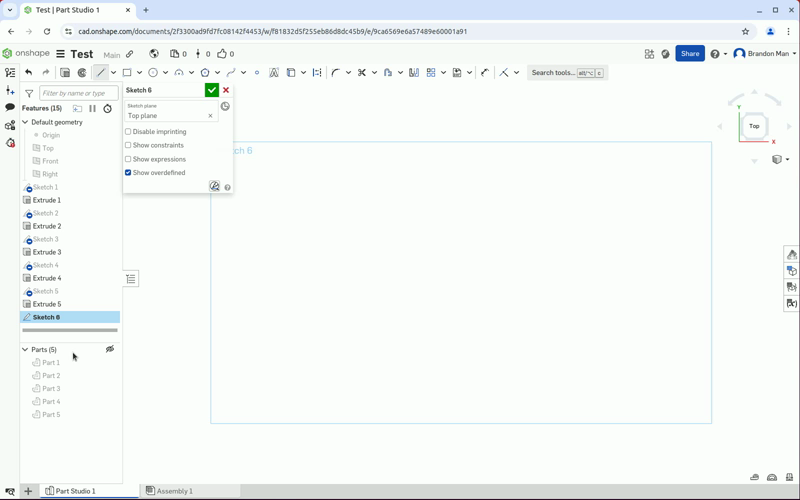
key_down(shift)
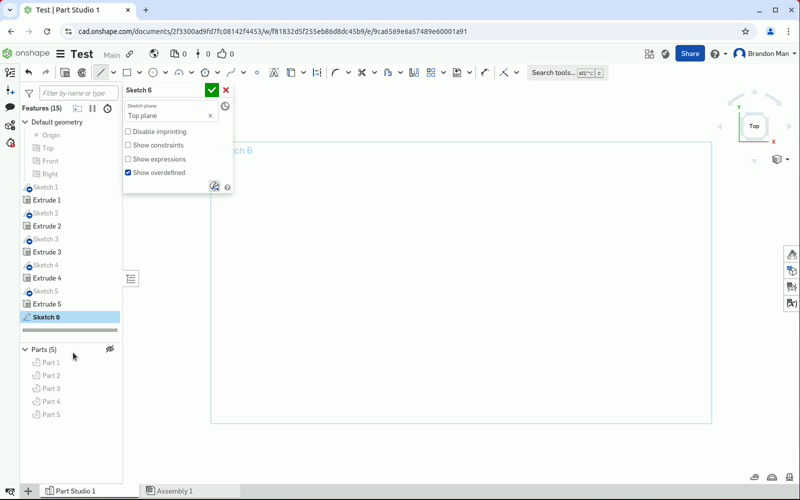
mouse_move(564, 303)
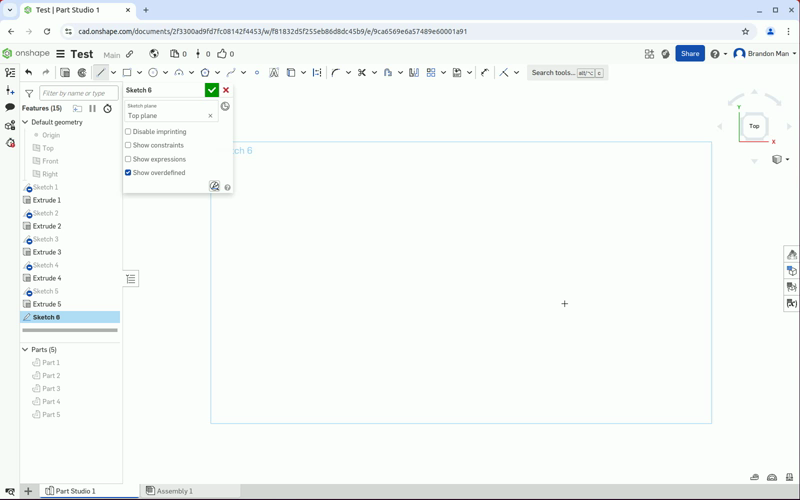
click(564, 303)
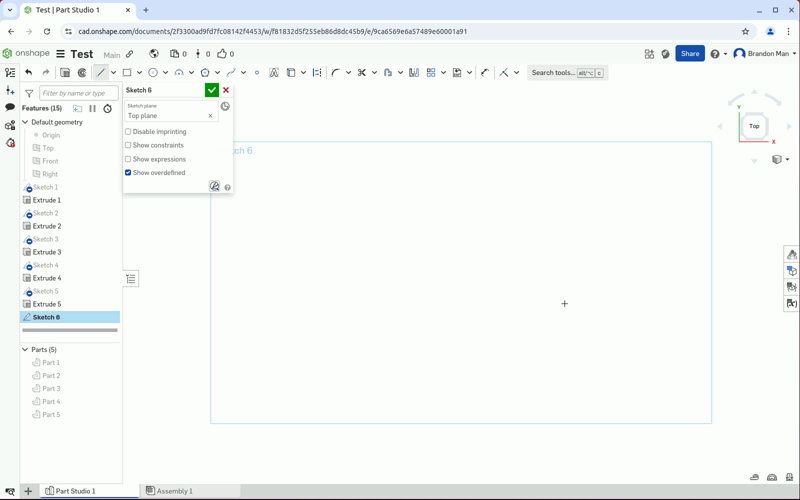
key_up(shift)
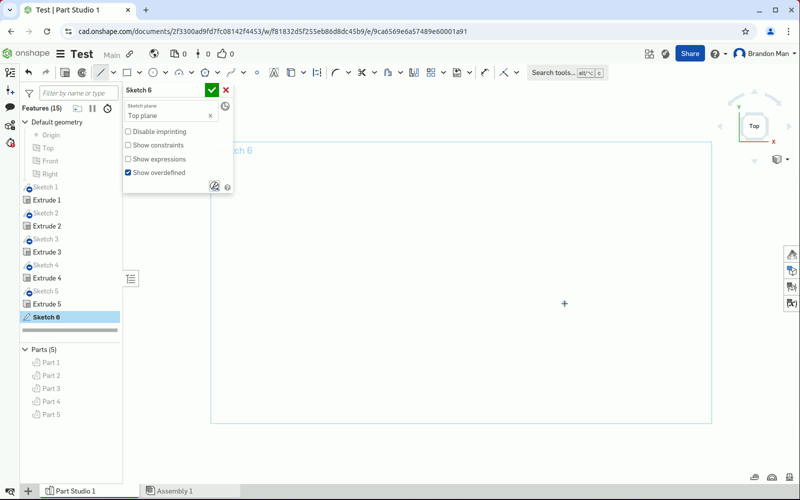
key_down(shift)
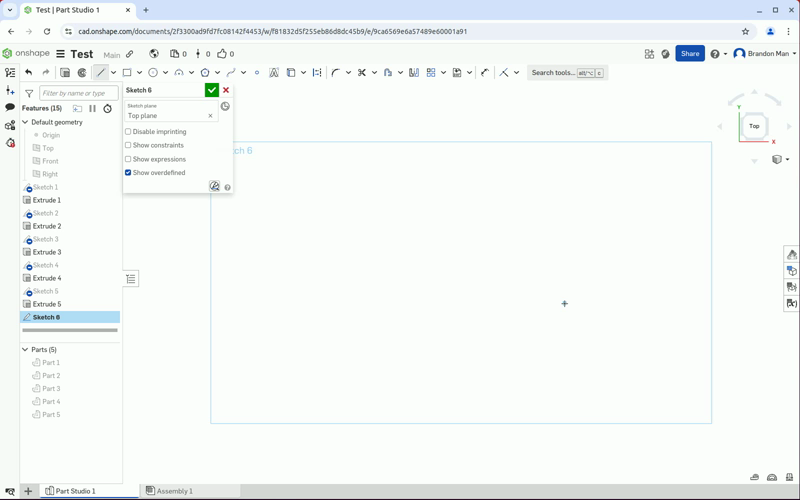
mouse_move(589, 303)
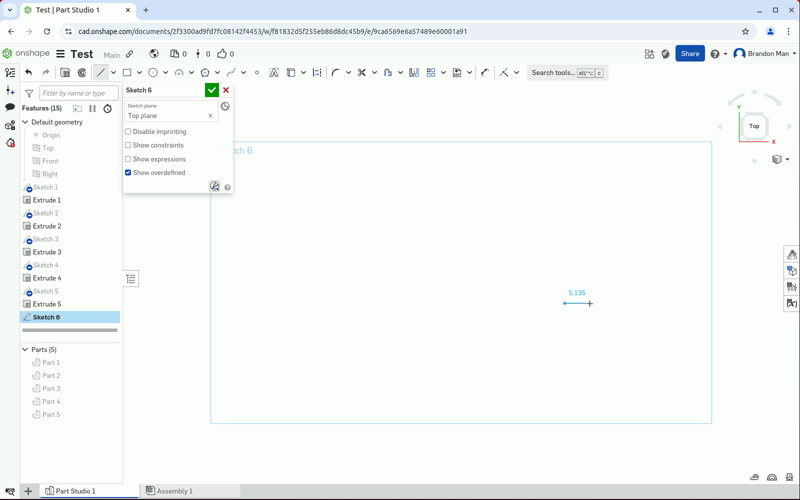
mouse_move(573, 303)
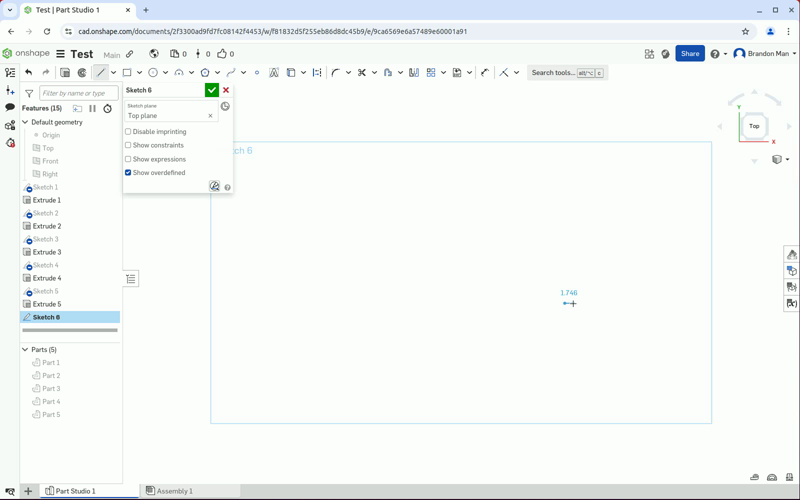
click(573, 303)
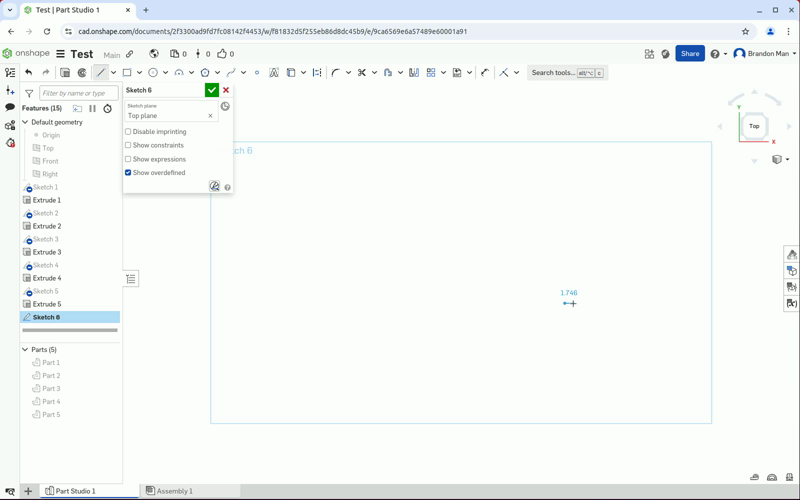
key_up(shift)
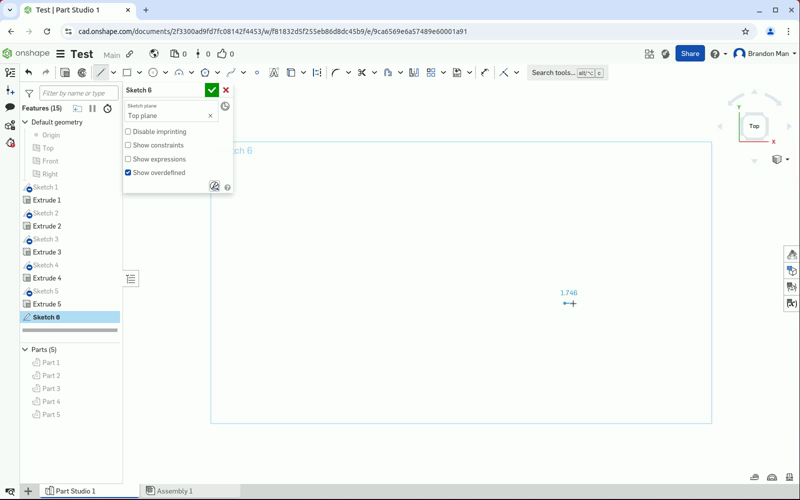
key_down(shift)
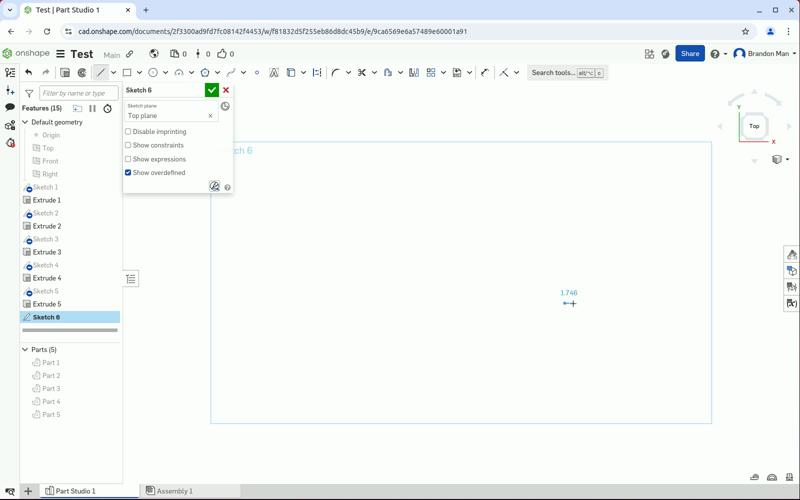
mouse_move(589, 303)
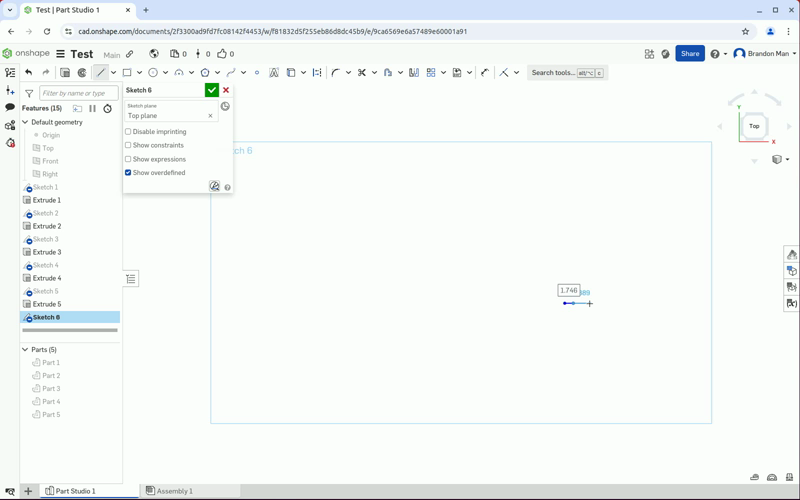
mouse_move(573, 263)
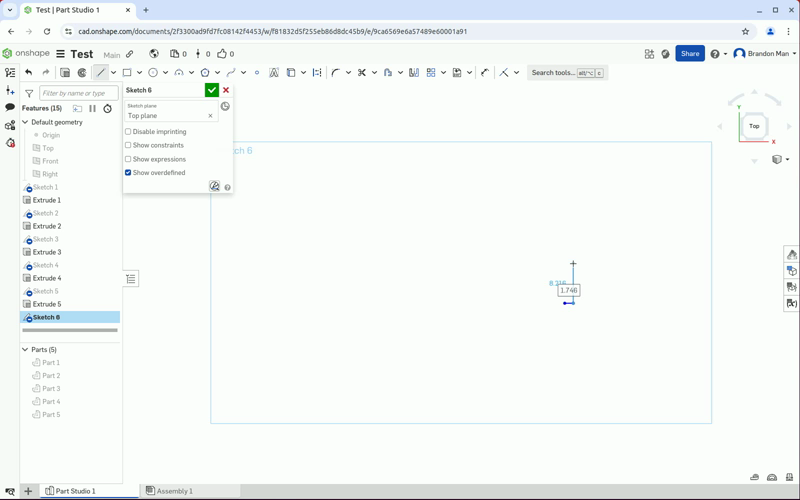
click(573, 263)
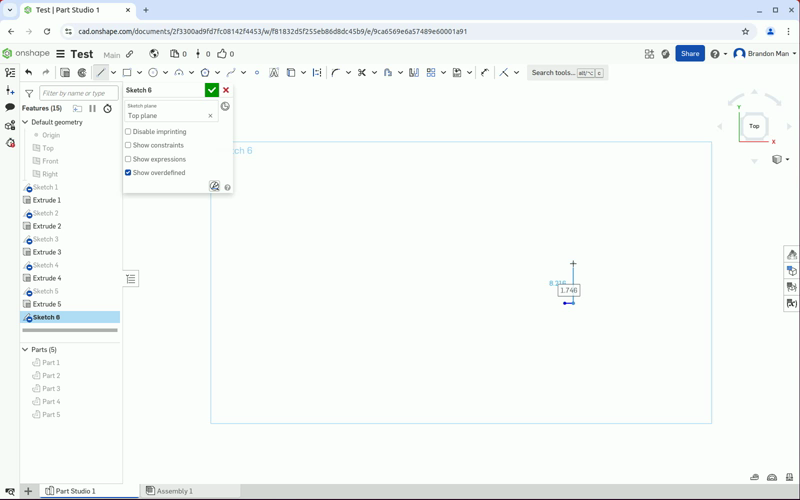
key_up(shift)
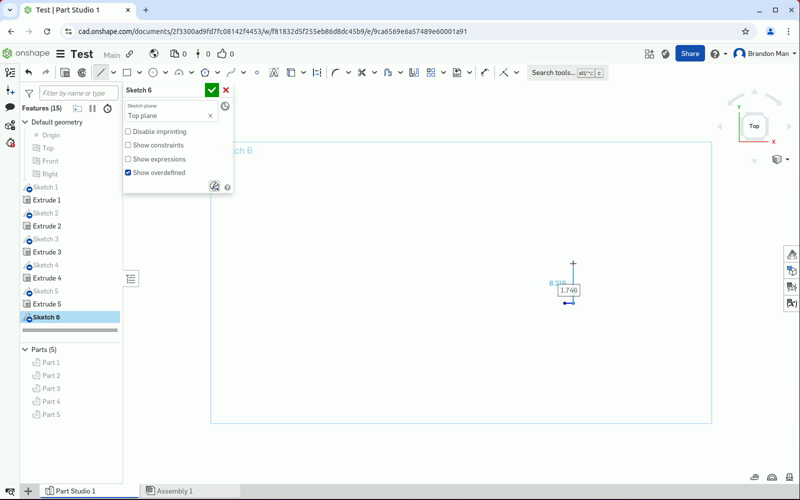
key_down(shift)
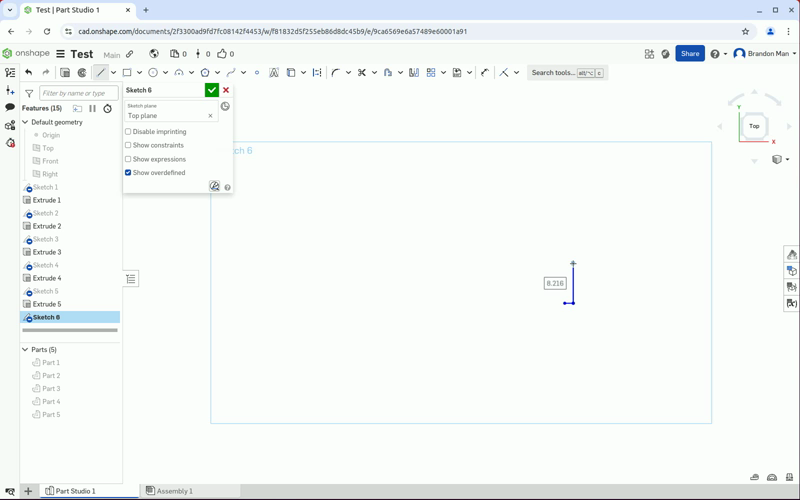
mouse_move(589, 263)
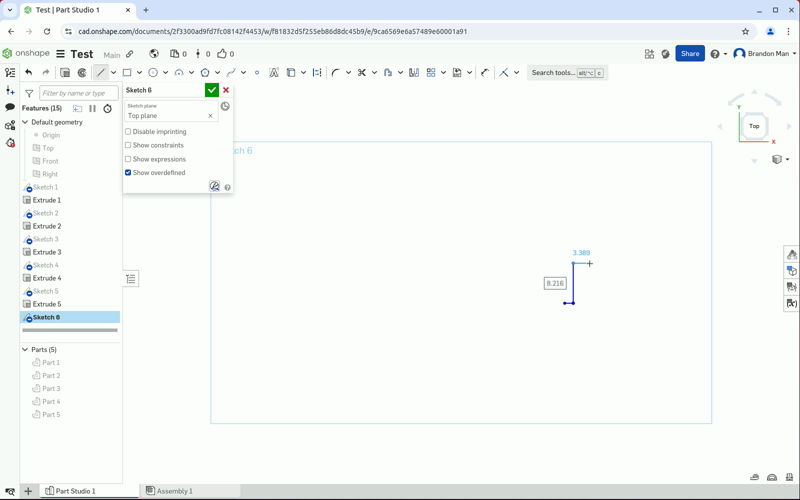
mouse_move(564, 263)
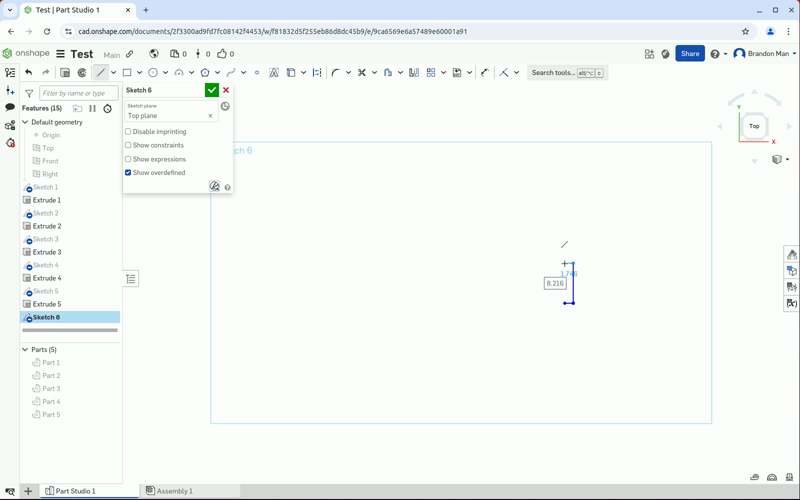
click(564, 263)
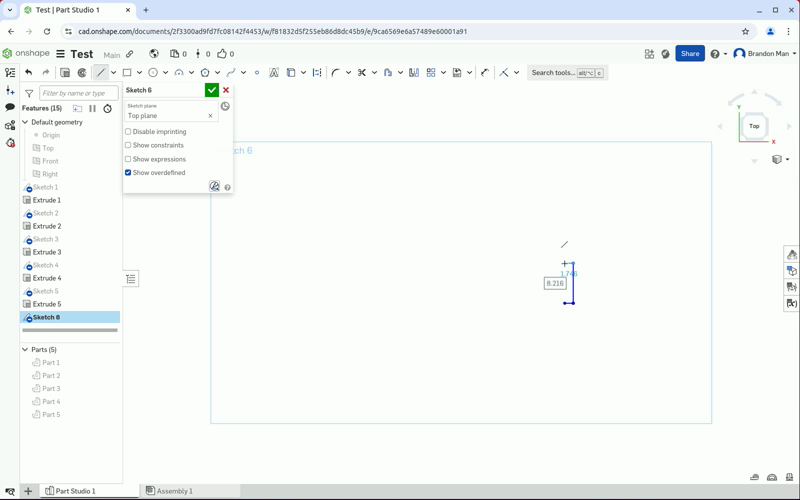
key_up(shift)
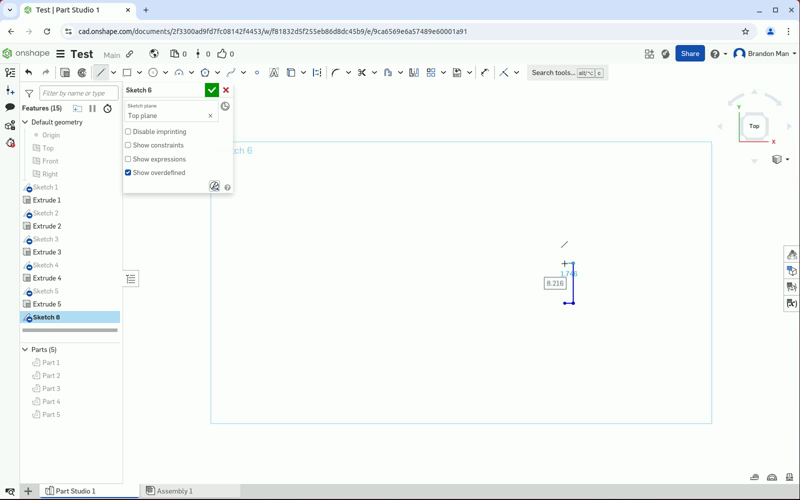
mouse_move(589, 263)
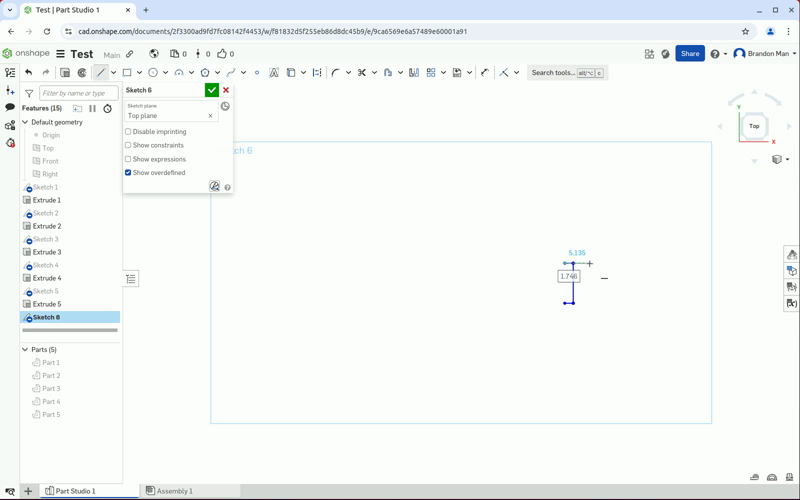
key_down(shift)
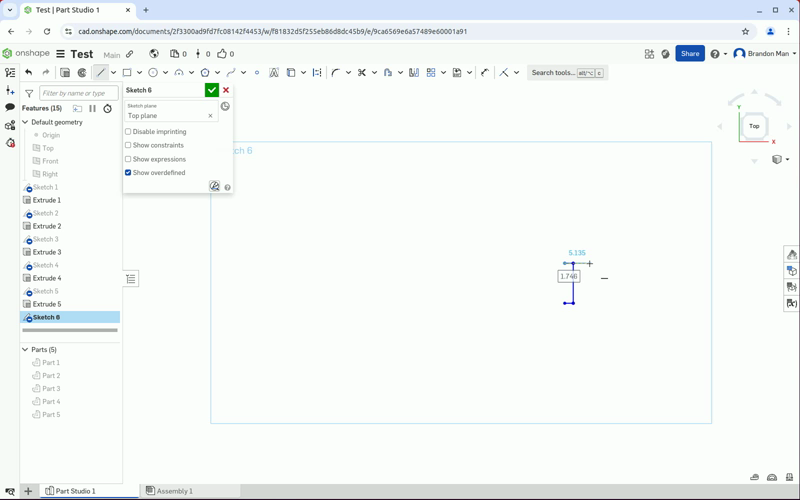
mouse_move(564, 303)
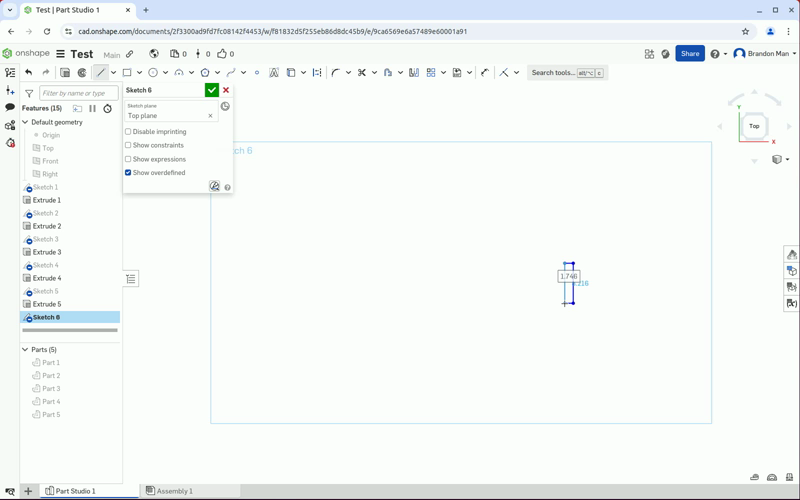
key_up(shift)
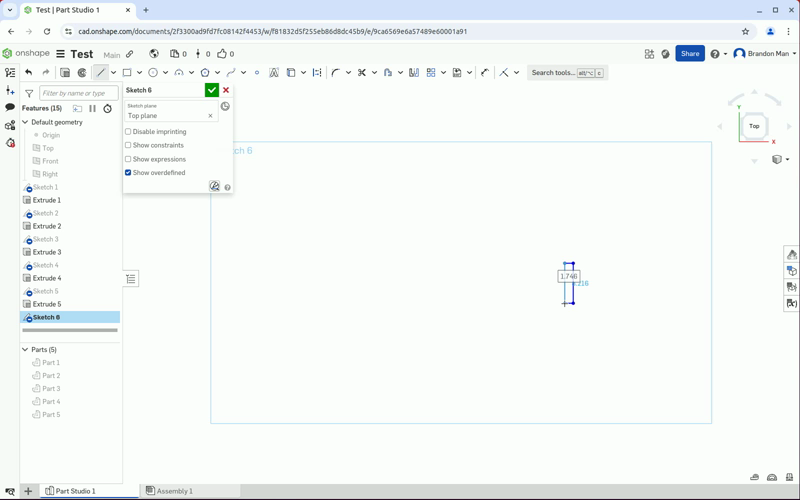
click(564, 303)
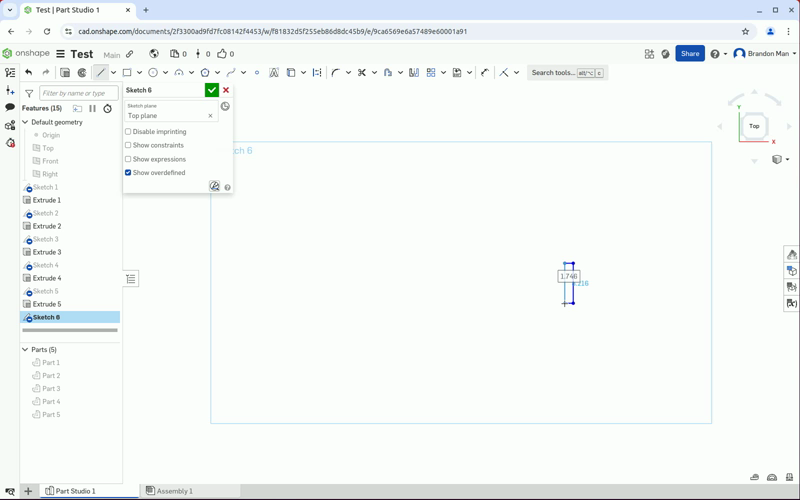
key(esc)
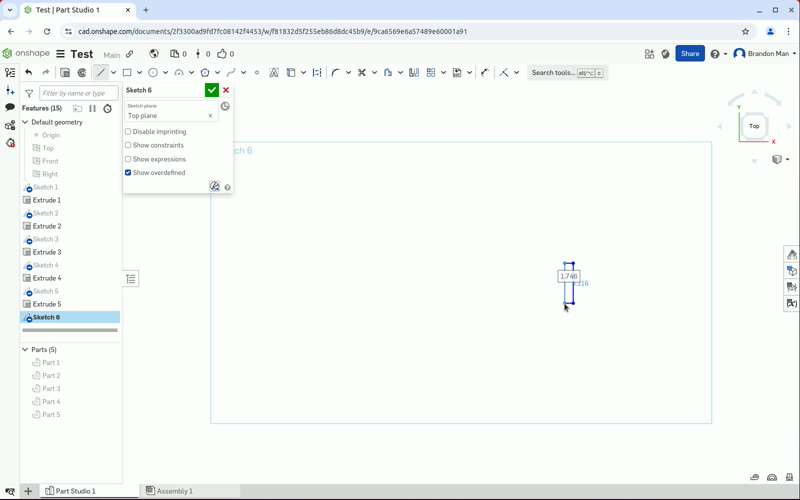
mouse_move(568, 275)
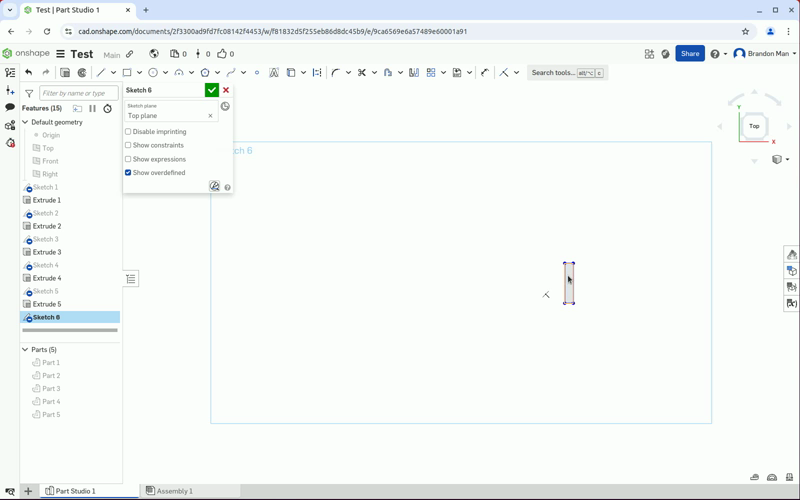
scroll(6)
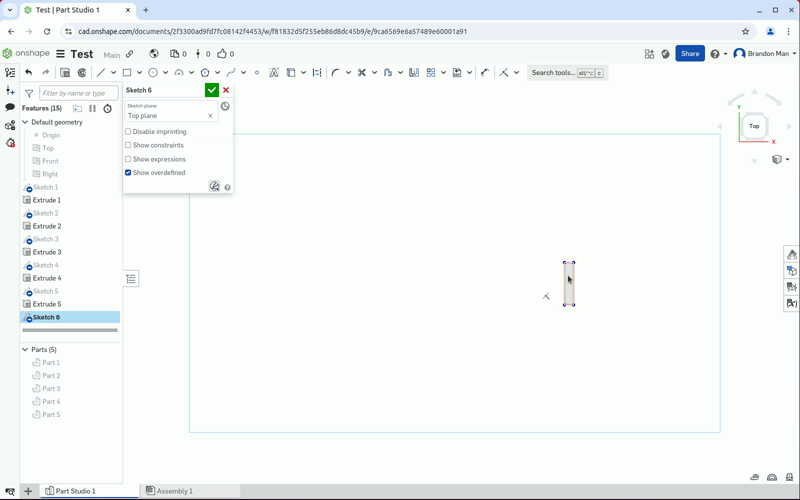
scroll(6)
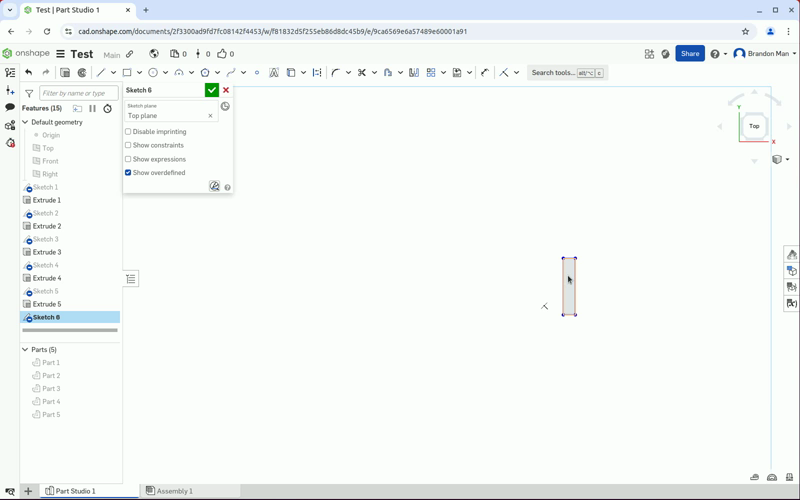
scroll(6)
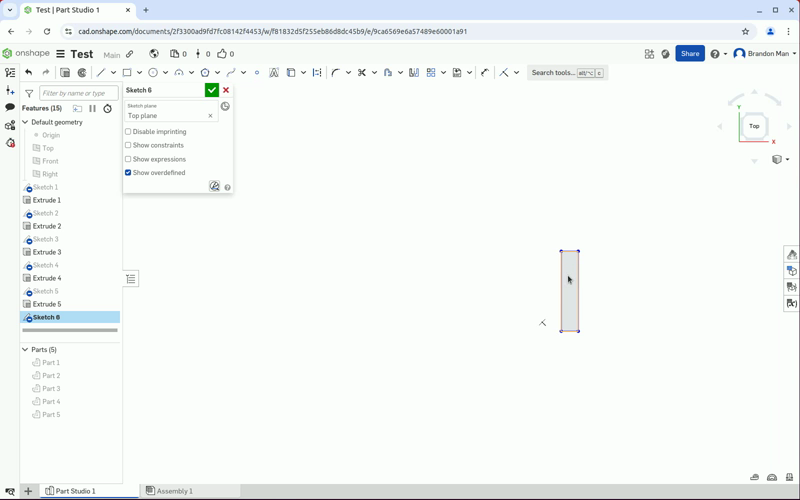
scroll(6)
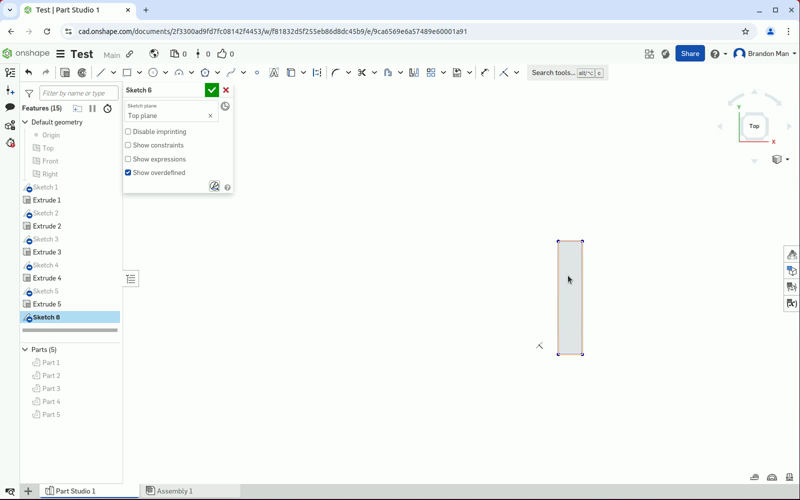
scroll(6)
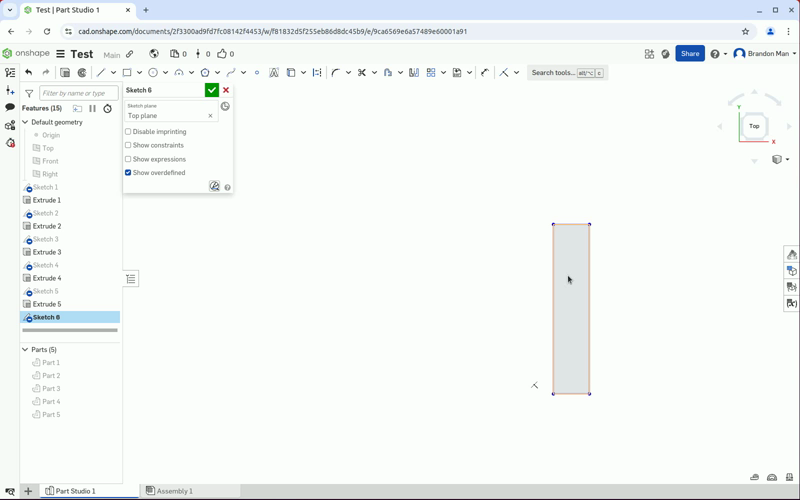
scroll(6)
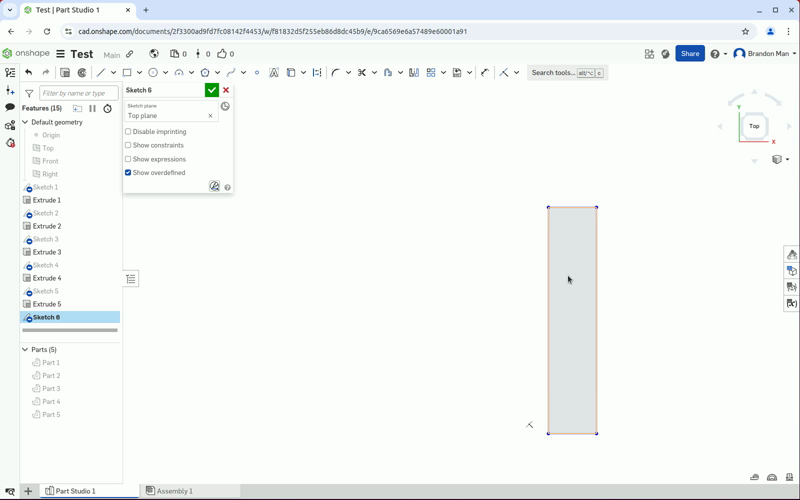
scroll(6)
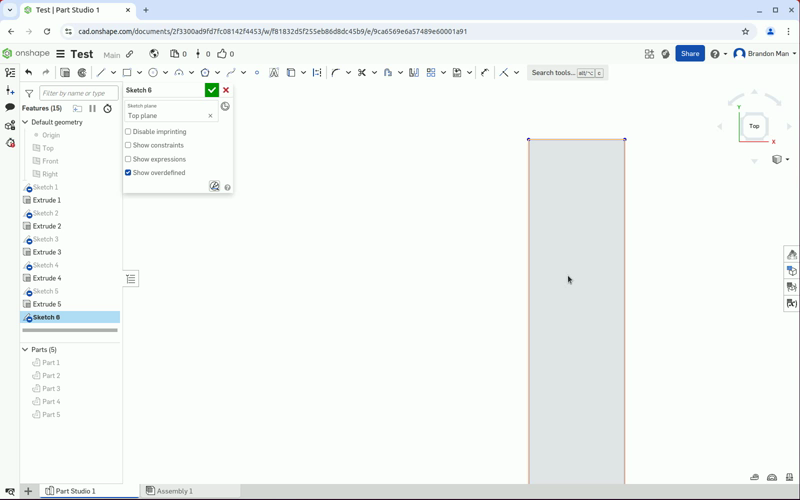
click(568, 275)
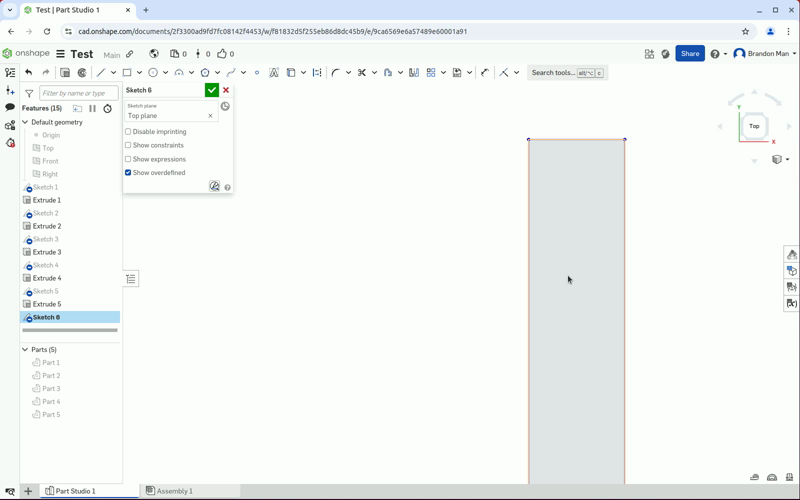
scroll(-6)
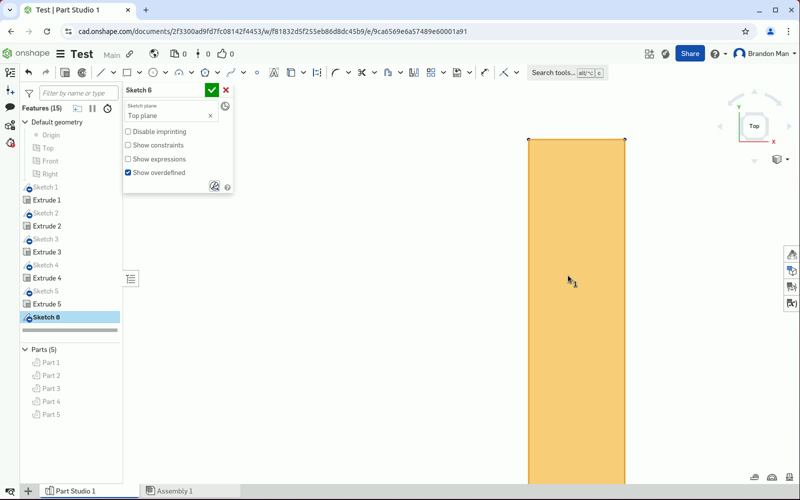
scroll(-6)
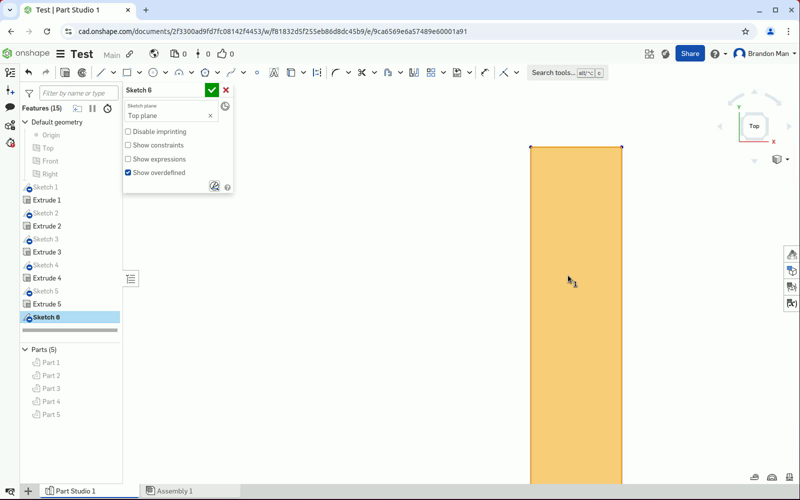
scroll(-6)
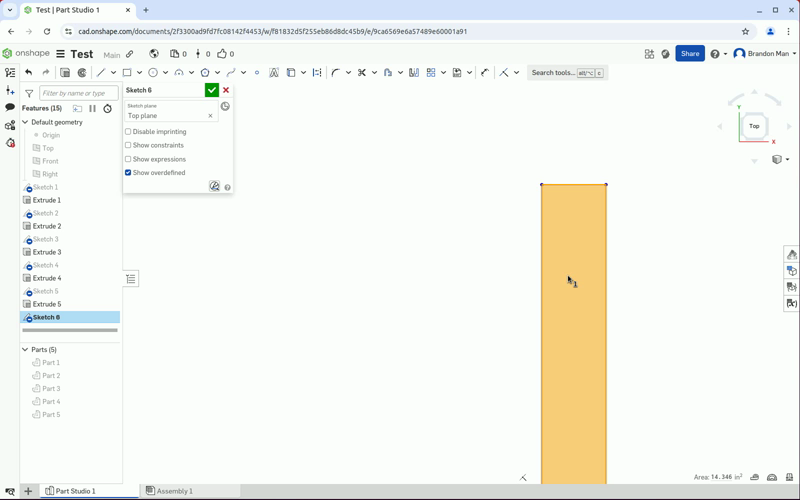
scroll(-6)
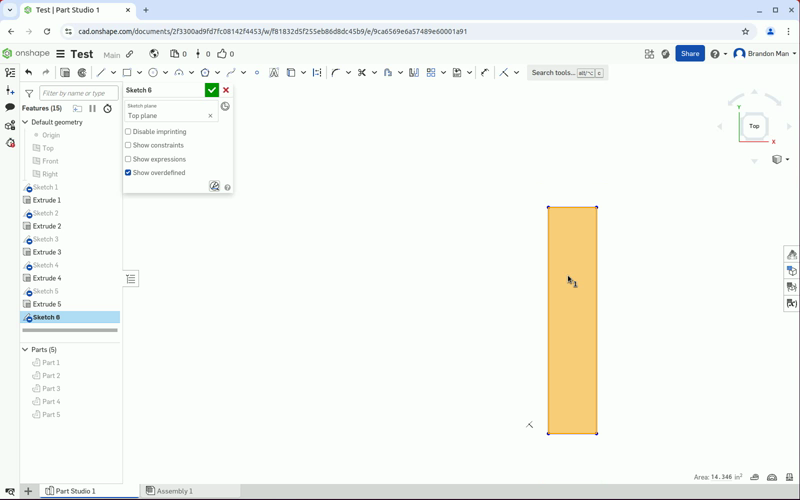
scroll(-6)
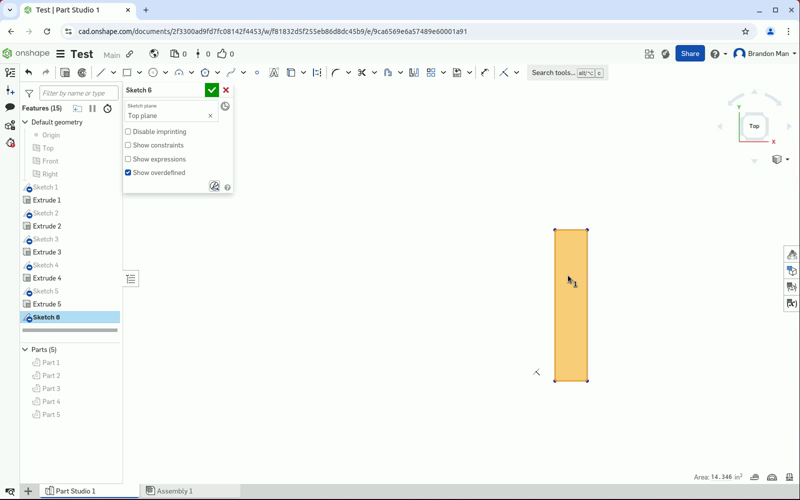
scroll(-6)
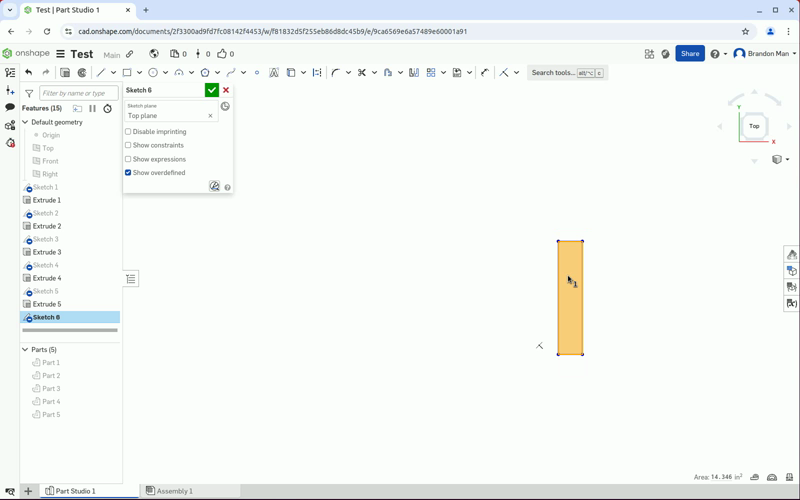
scroll(-6)
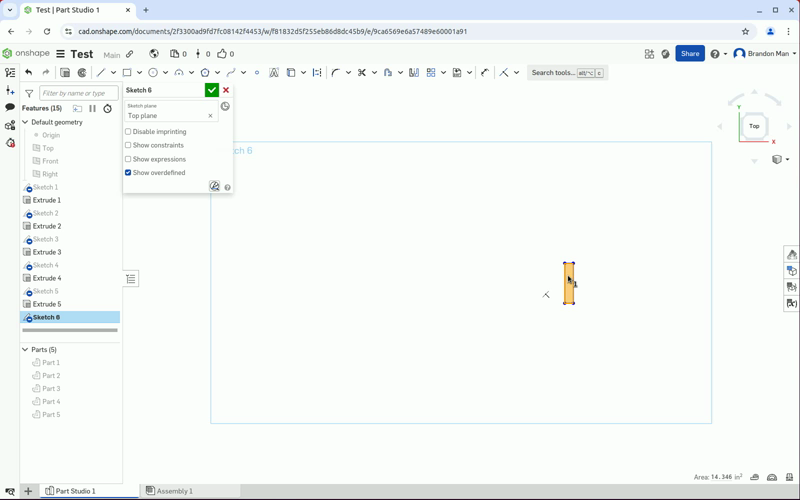
mouse_move(73, 352)
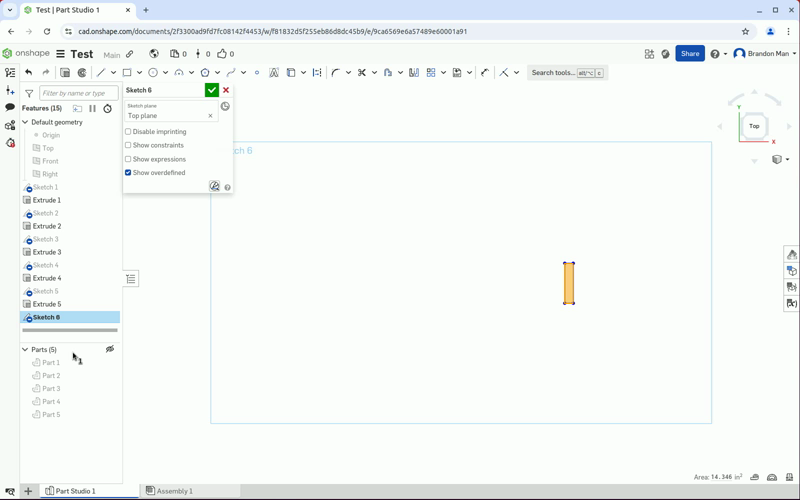
key(shift+y)
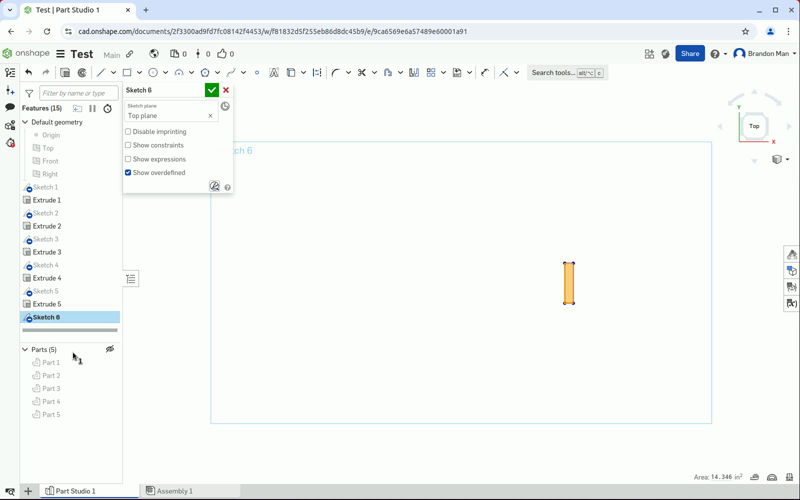
key(shift+e)
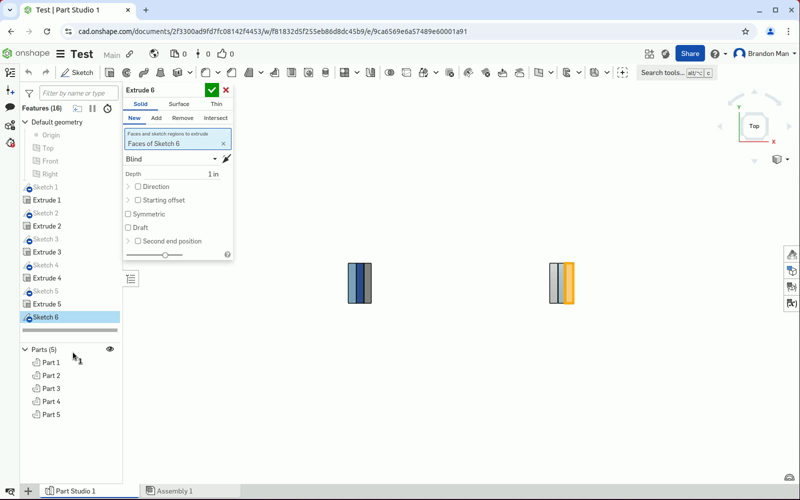
mouse_move(143, 106)
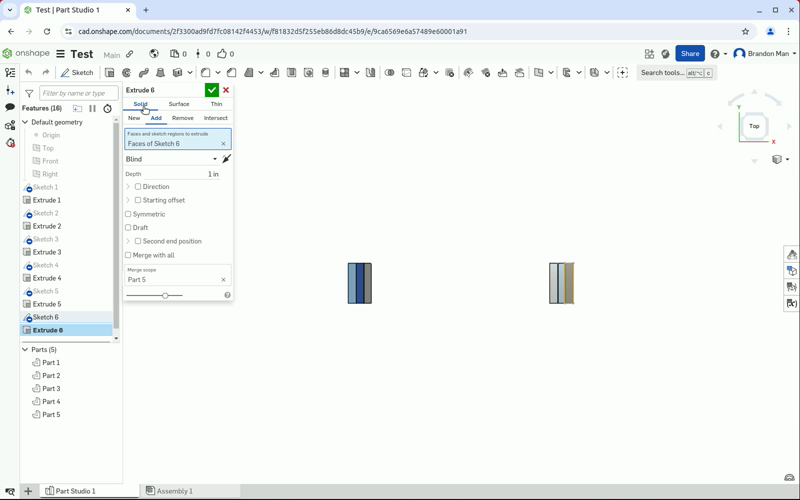
click(143, 106)
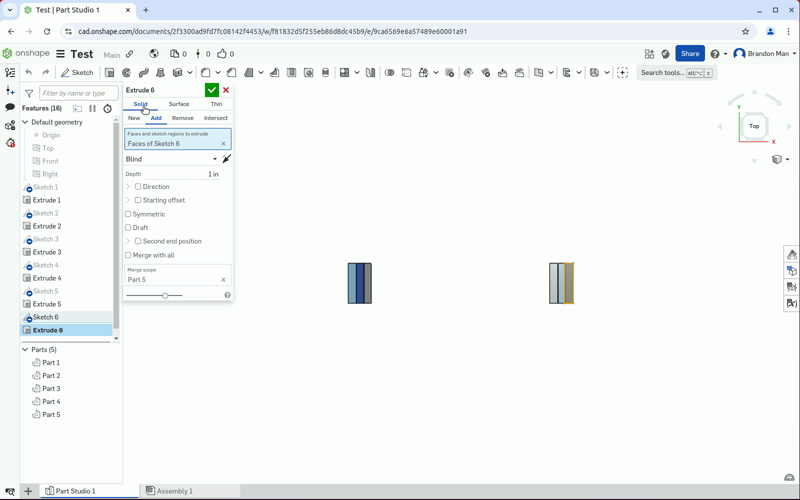
mouse_move(137, 120)
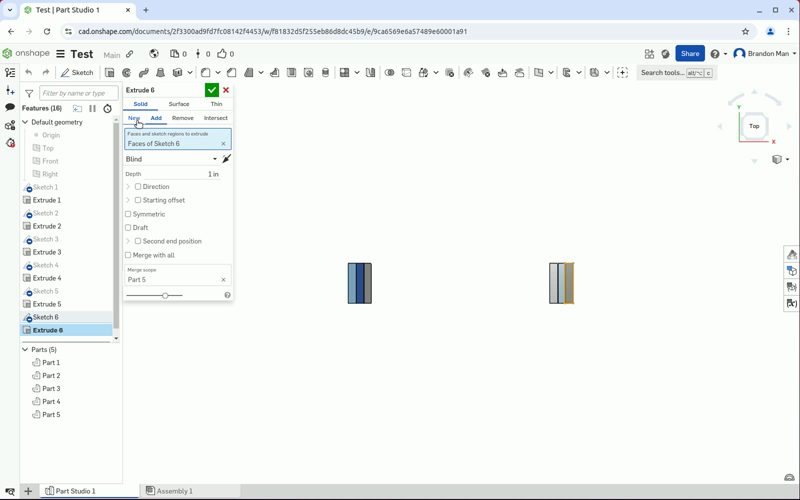
click(137, 120)
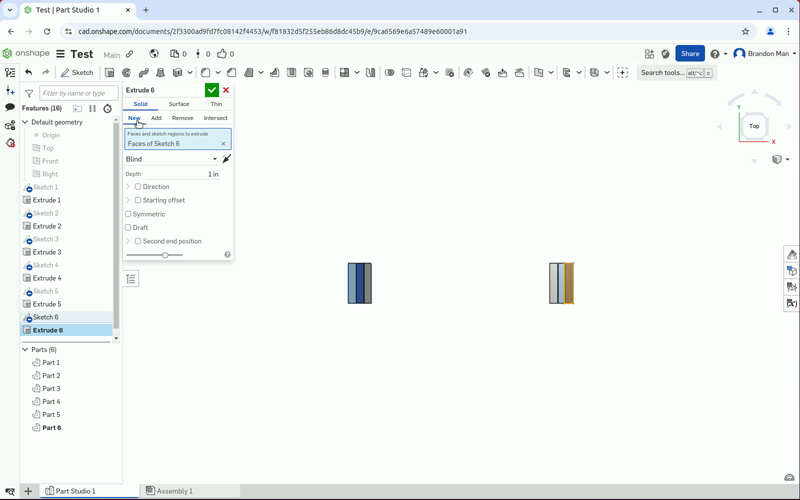
key(tab, 4)
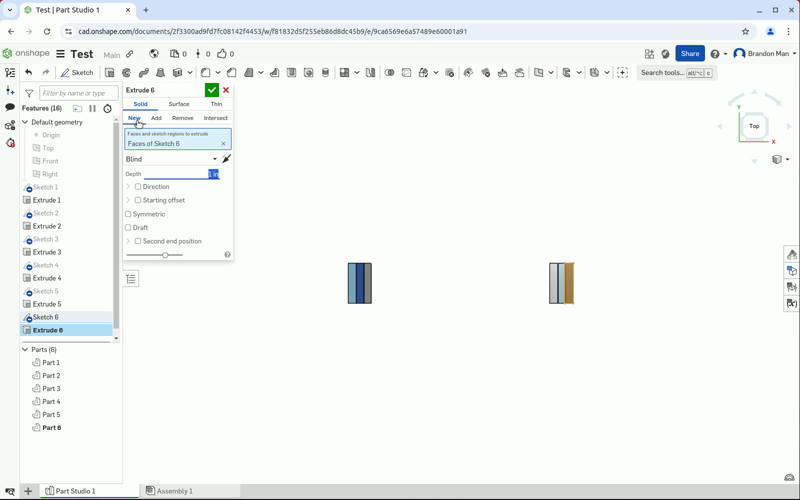
text(0.722)
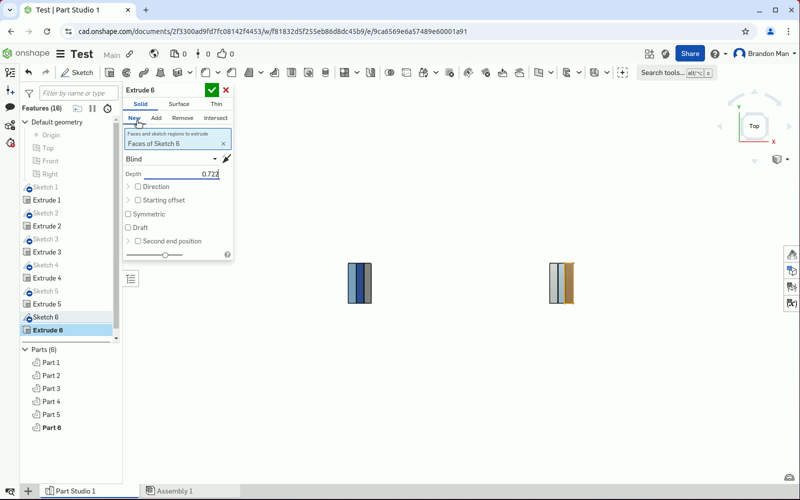
key(enter)
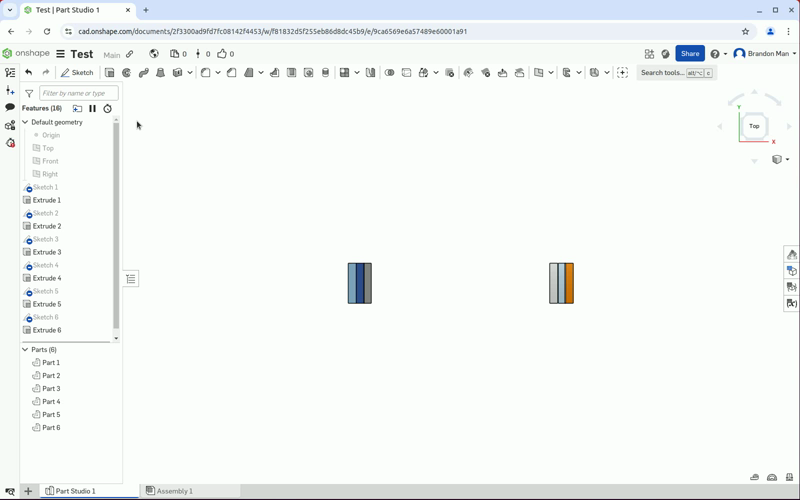
key(shift+h)
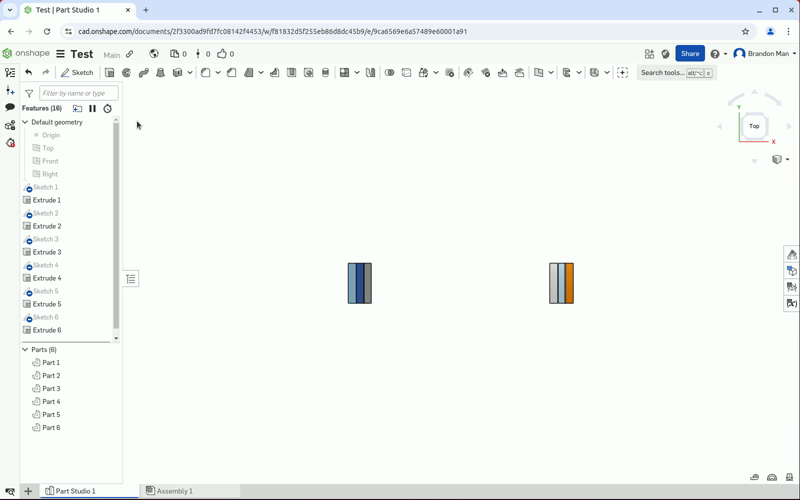
key(shift+h)
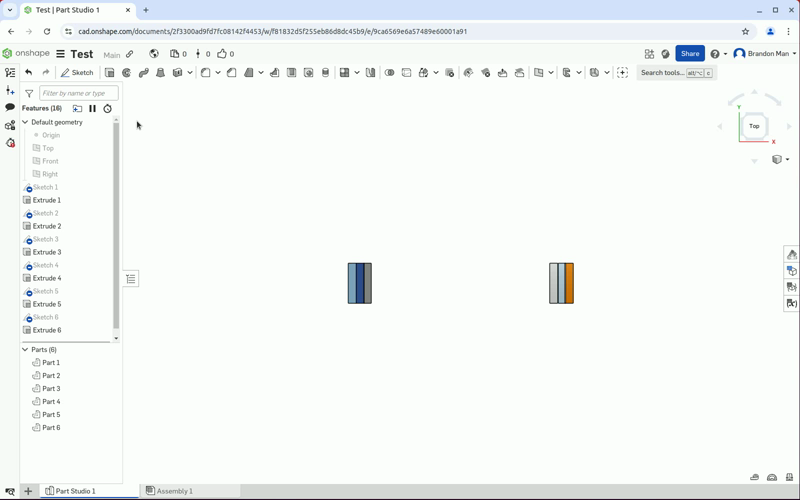
mouse_move(69, 189)
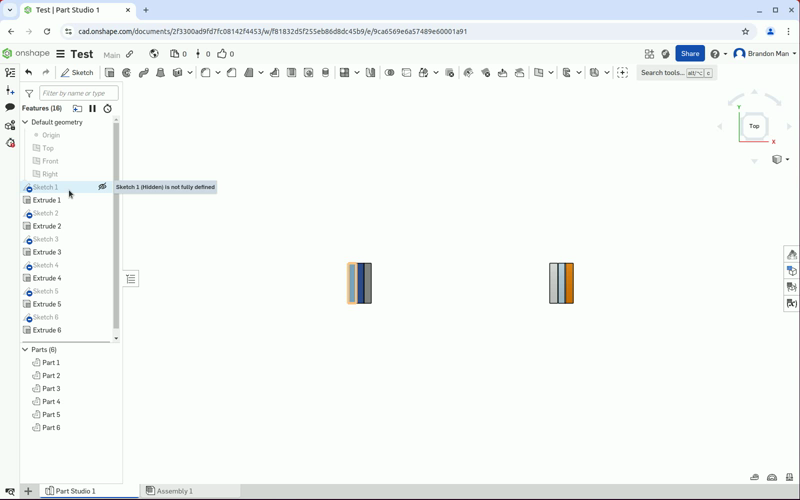
click(69, 189)
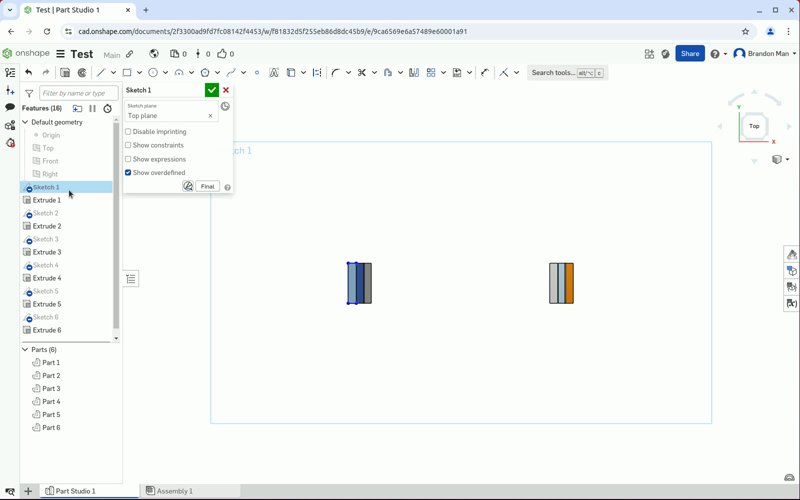
mouse_move(229, 92)
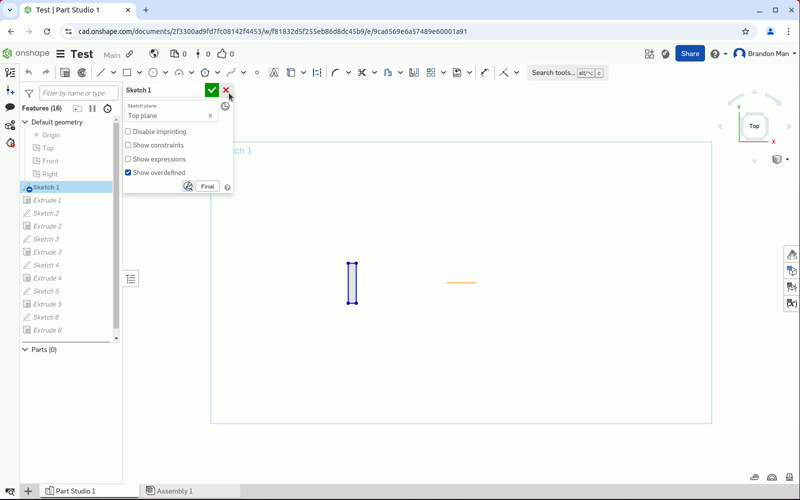
click(229, 92)
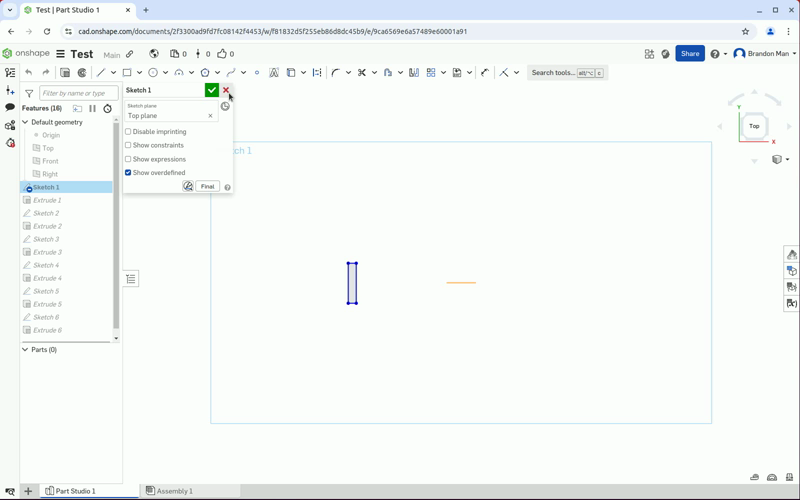
key(shift+s)
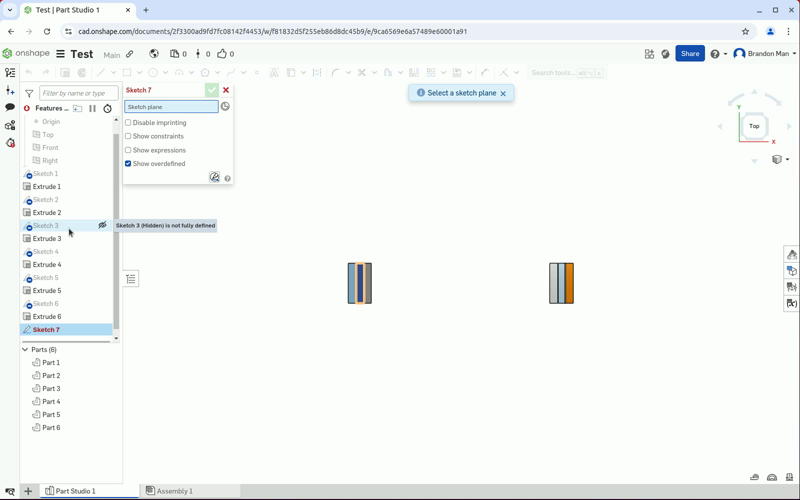
scroll(3)
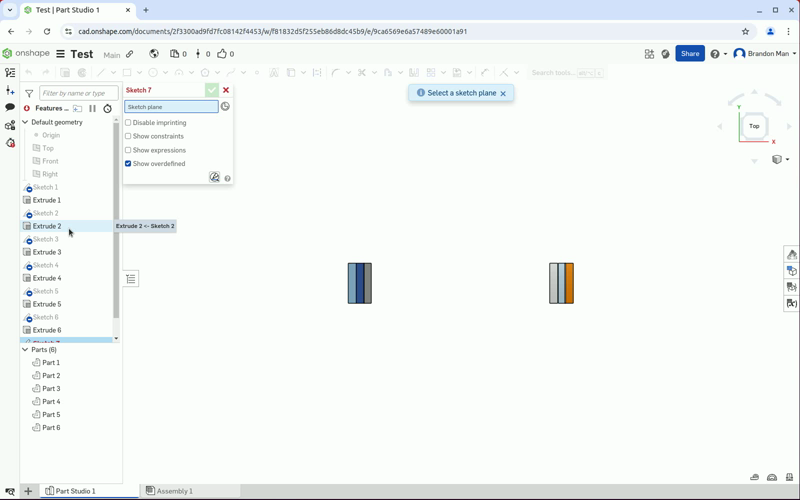
mouse_move(69, 150)
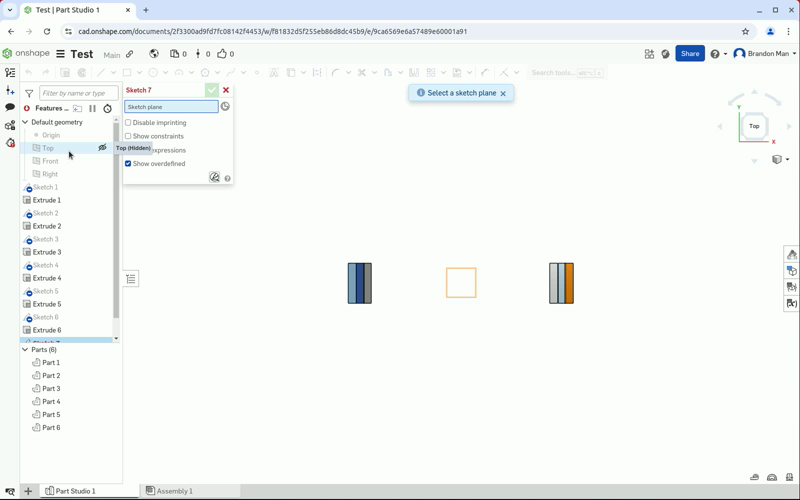
click(69, 150)
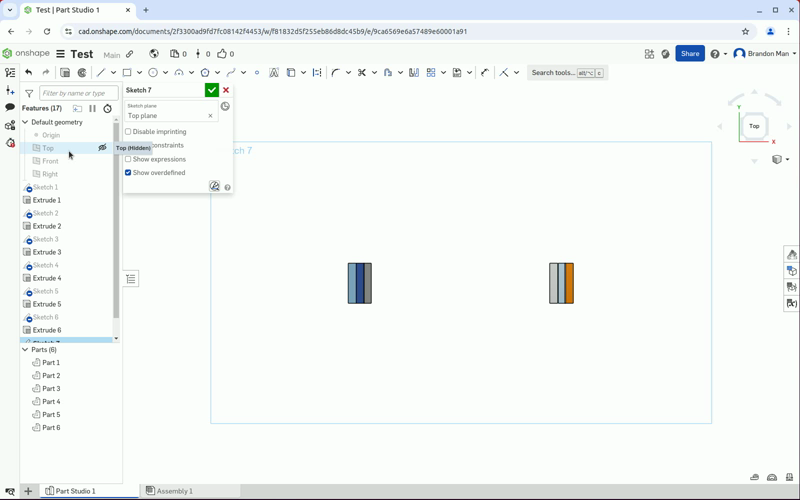
mouse_move(73, 352)
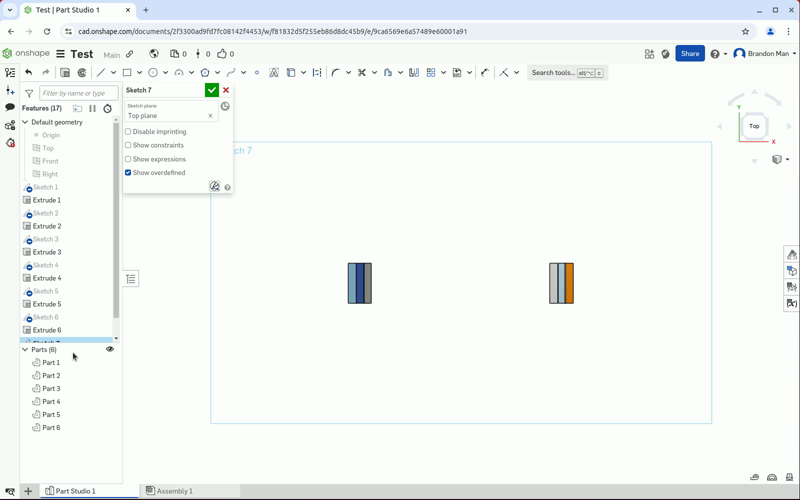
key(y)
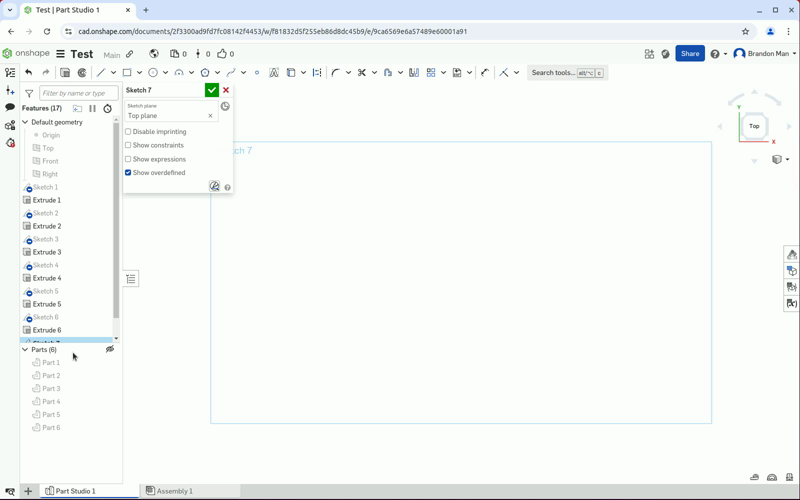
key(l)
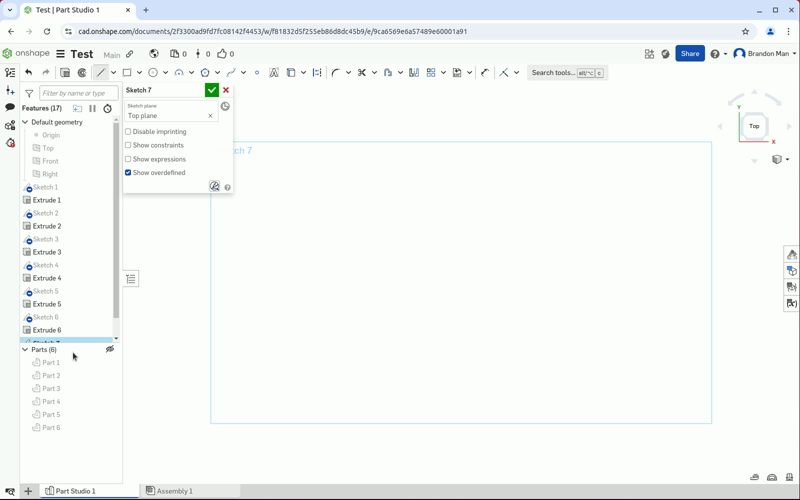
key_down(shift)
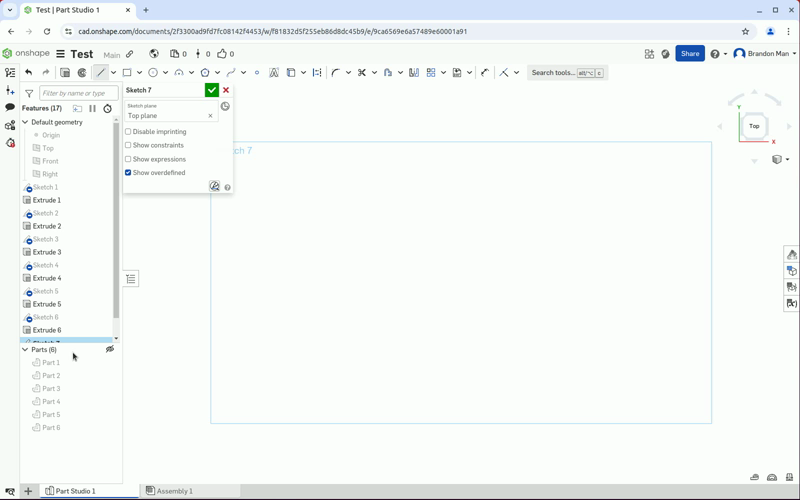
mouse_move(356, 303)
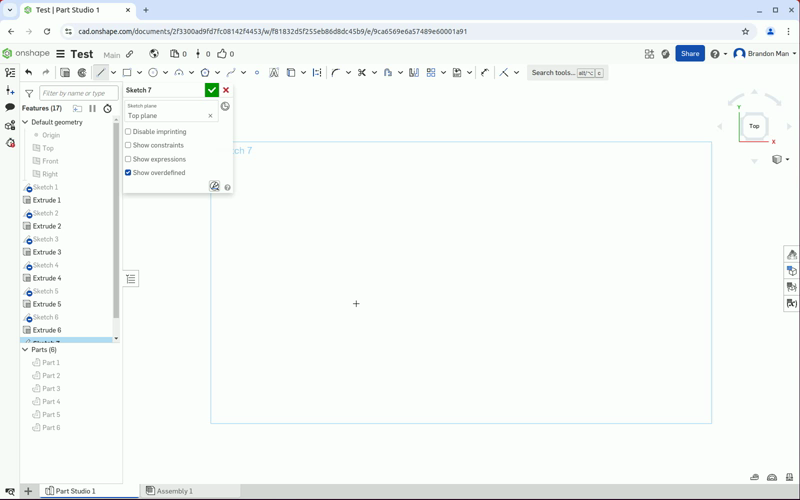
click(356, 303)
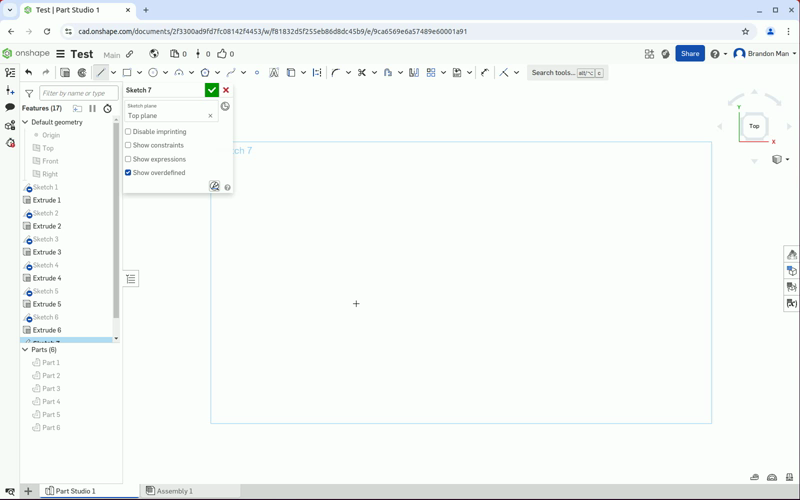
key_up(shift)
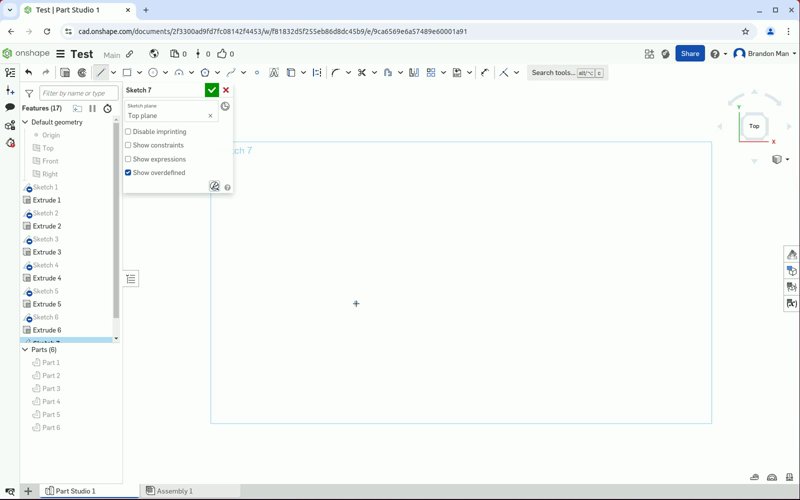
key_down(shift)
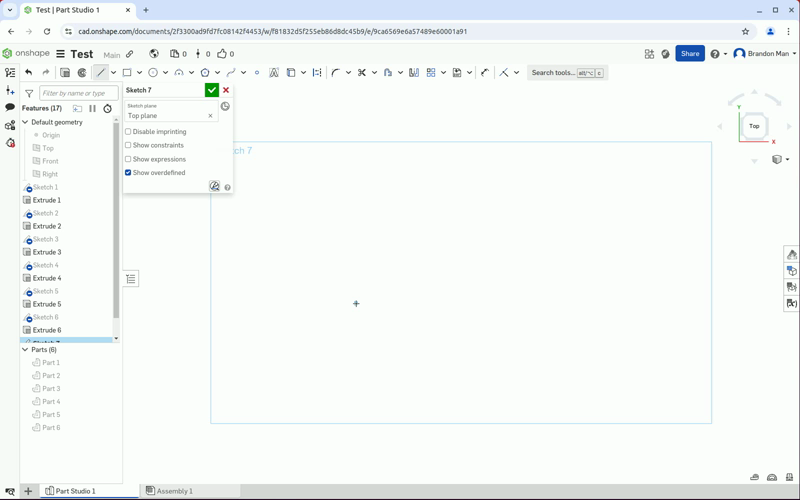
mouse_move(386, 303)
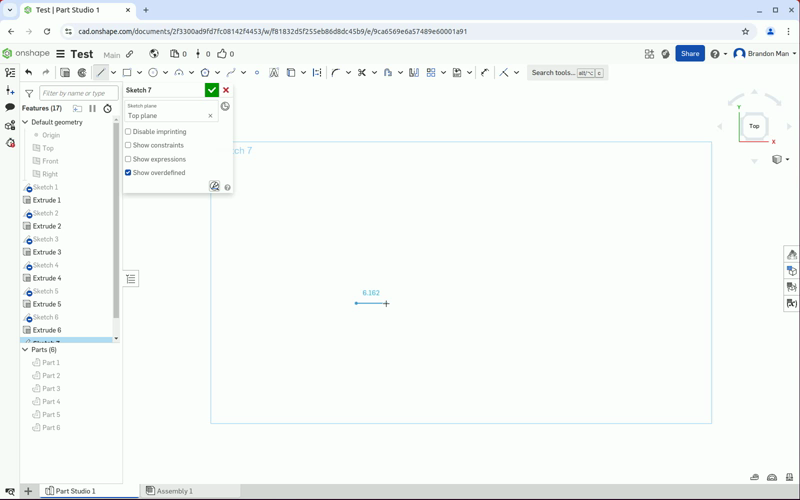
mouse_move(364, 303)
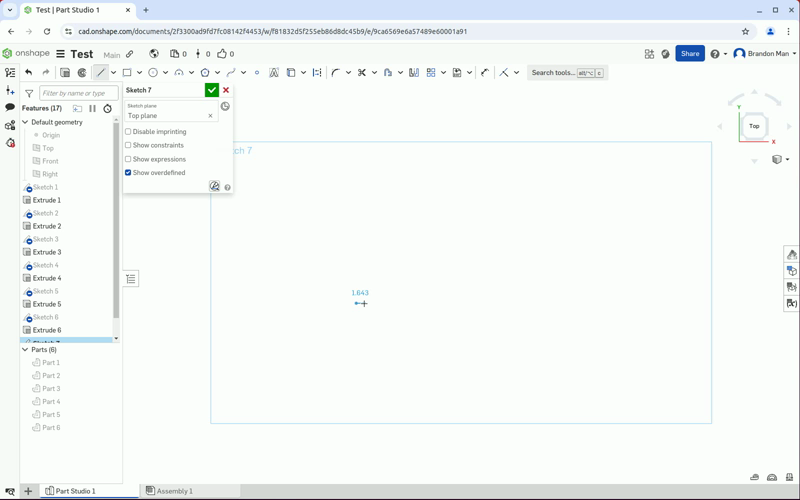
click(364, 303)
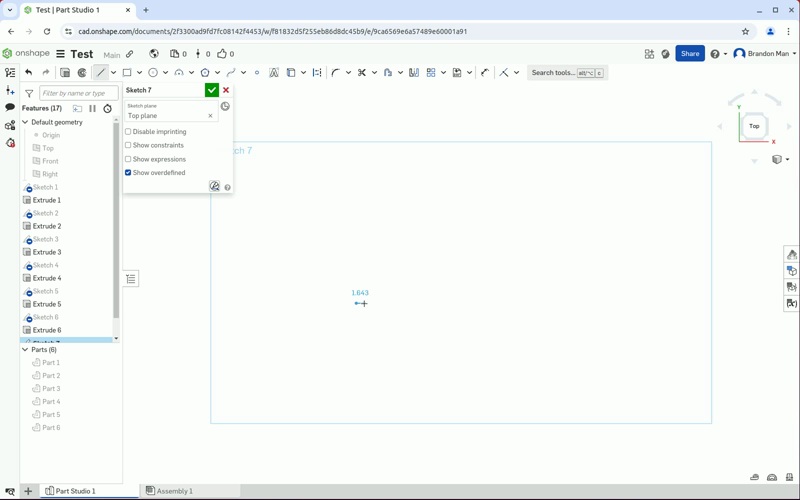
key_up(shift)
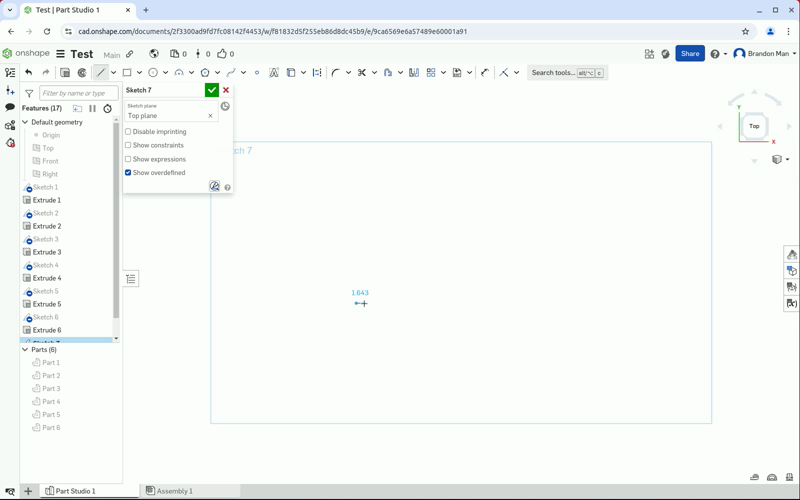
key_down(shift)
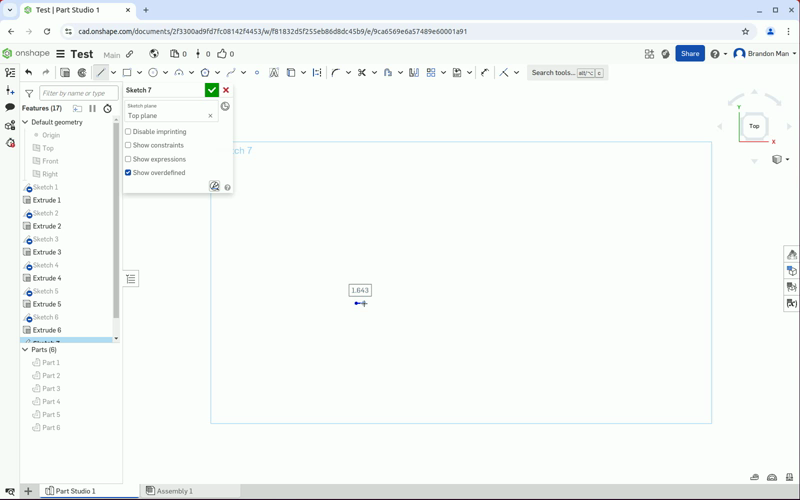
mouse_move(394, 303)
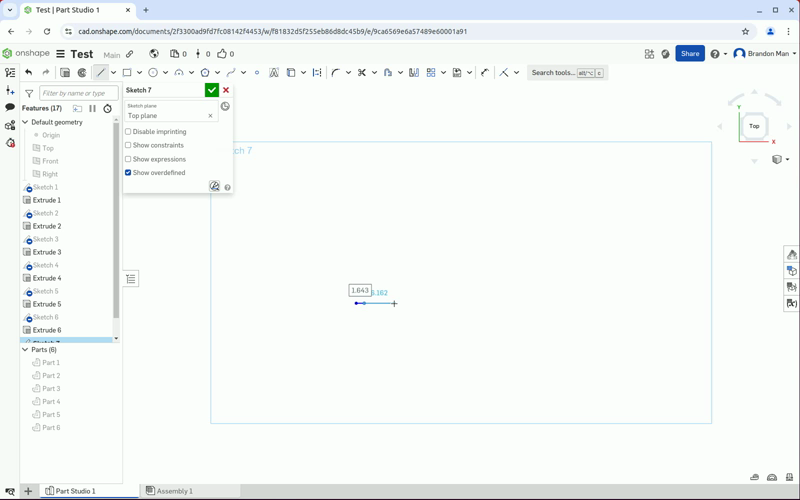
mouse_move(364, 263)
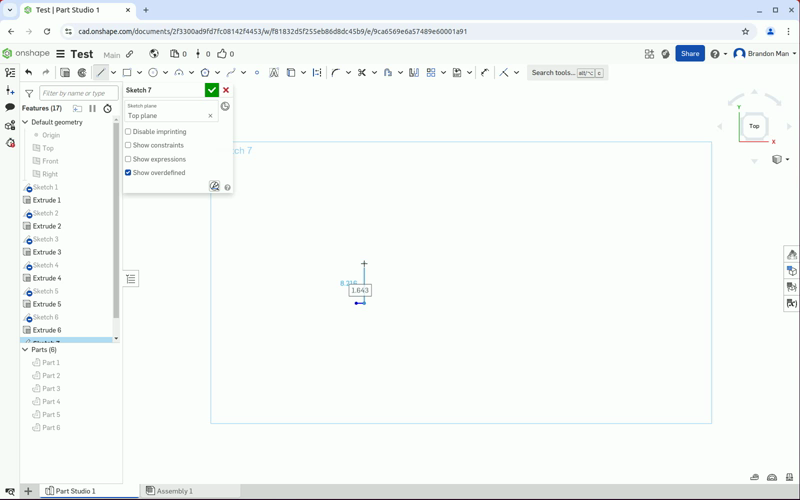
click(364, 263)
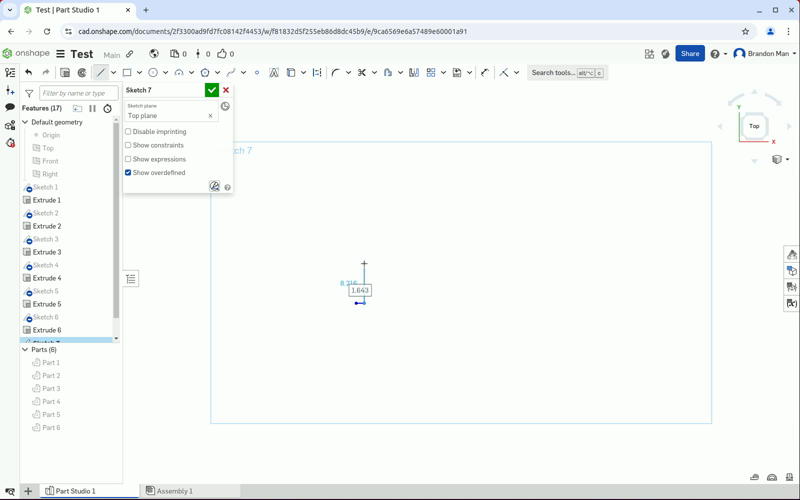
key_up(shift)
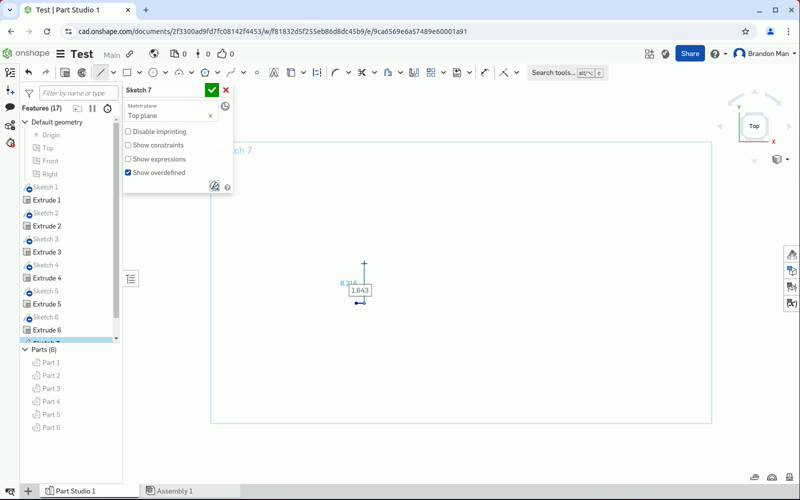
key_down(shift)
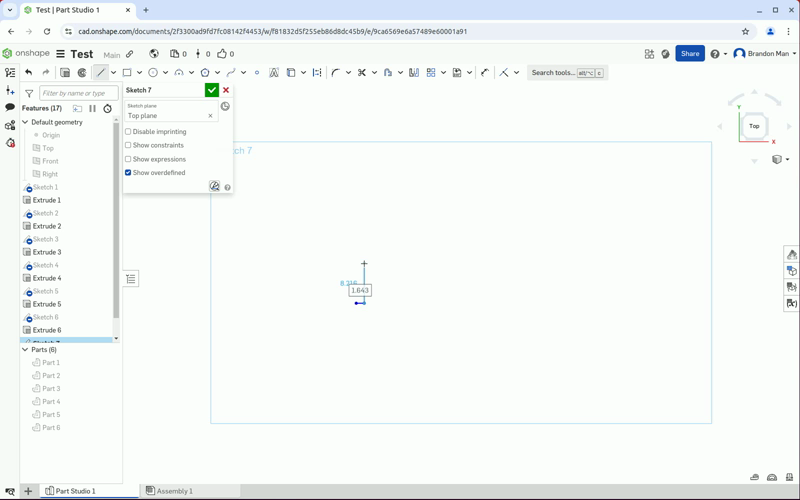
mouse_move(394, 263)
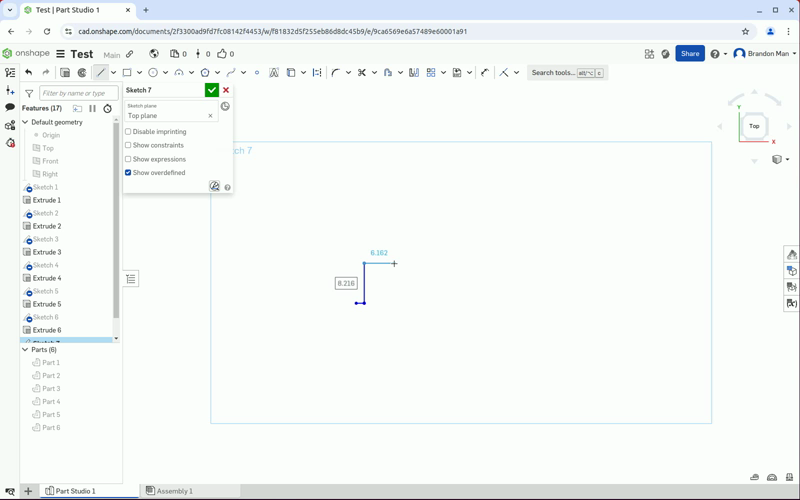
mouse_move(356, 263)
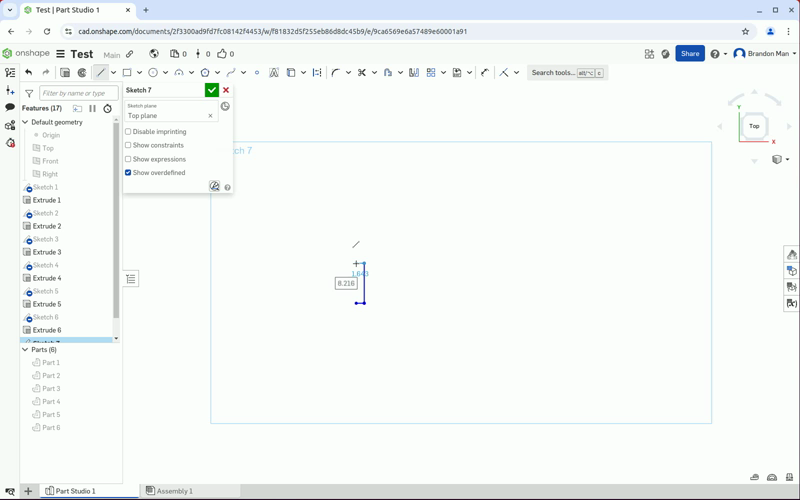
click(356, 263)
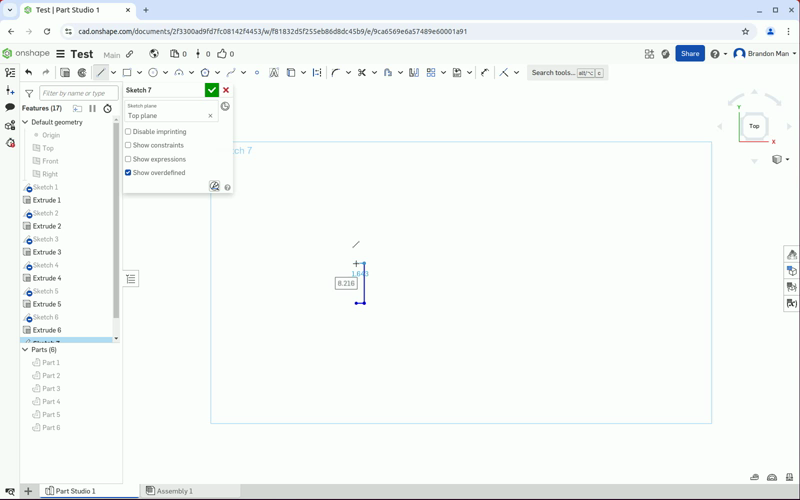
key_up(shift)
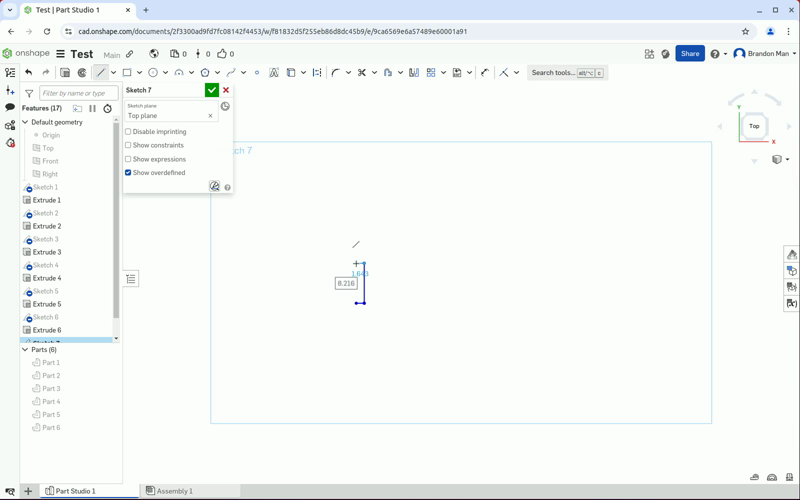
mouse_move(386, 263)
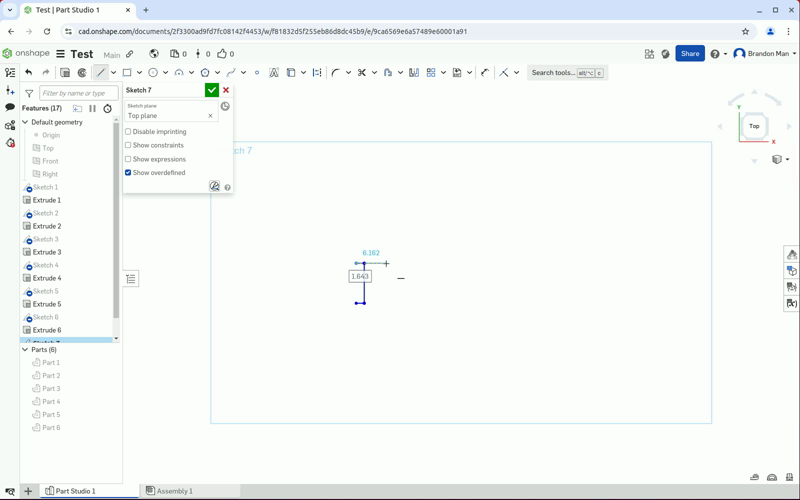
key_down(shift)
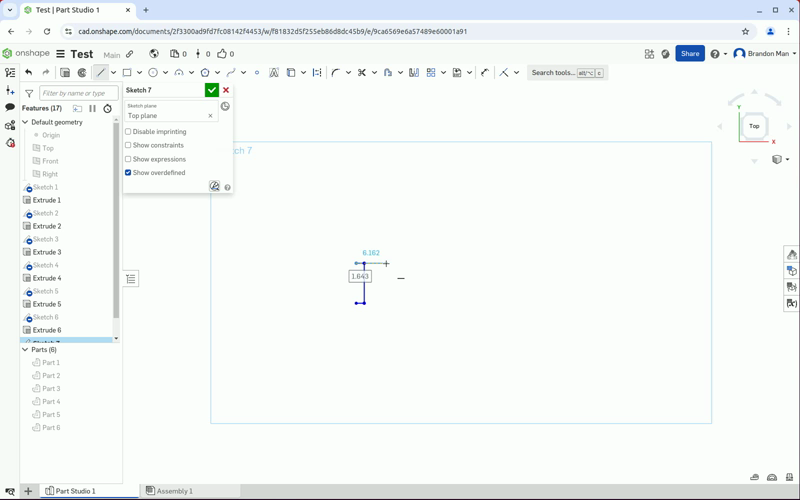
mouse_move(356, 303)
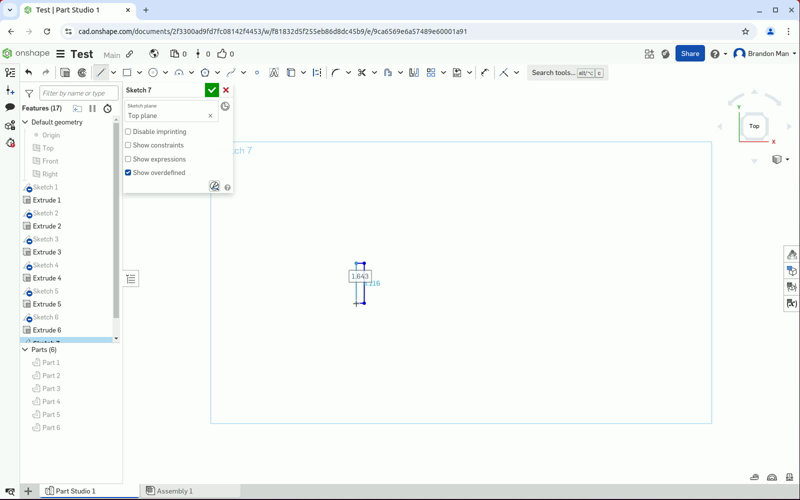
key_up(shift)
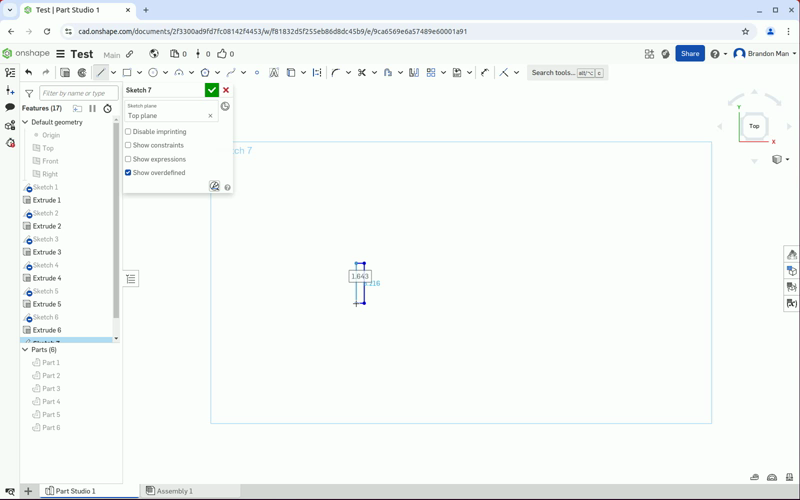
click(356, 303)
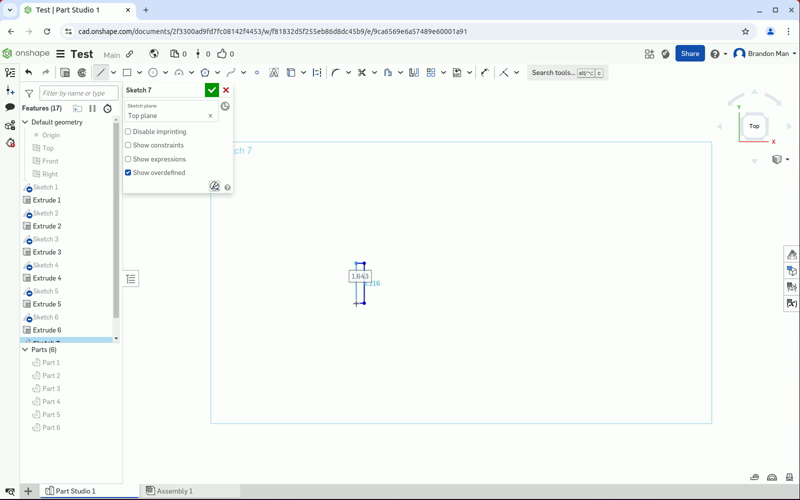
key(esc)
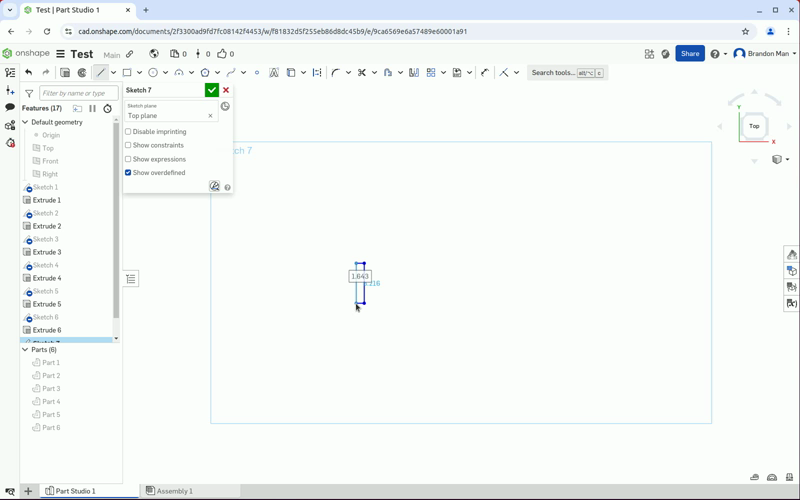
mouse_move(363, 268)
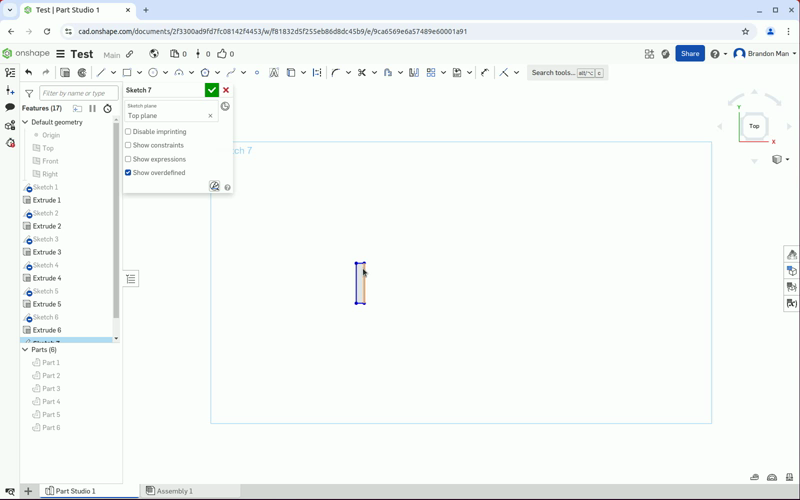
scroll(6)
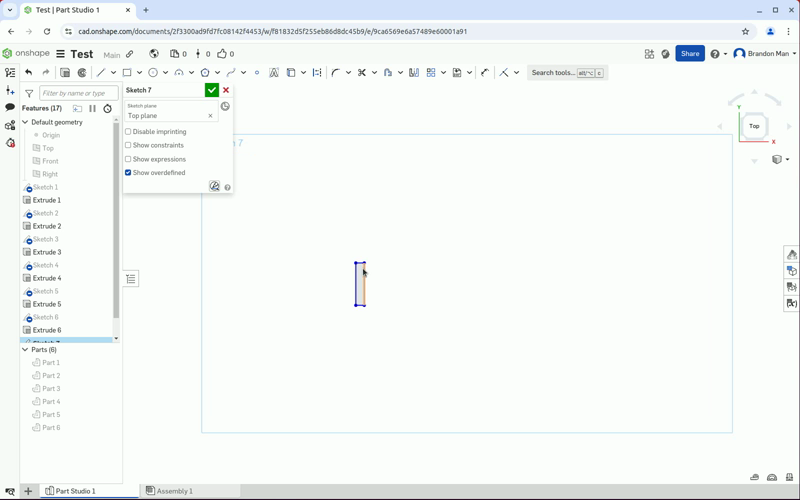
scroll(6)
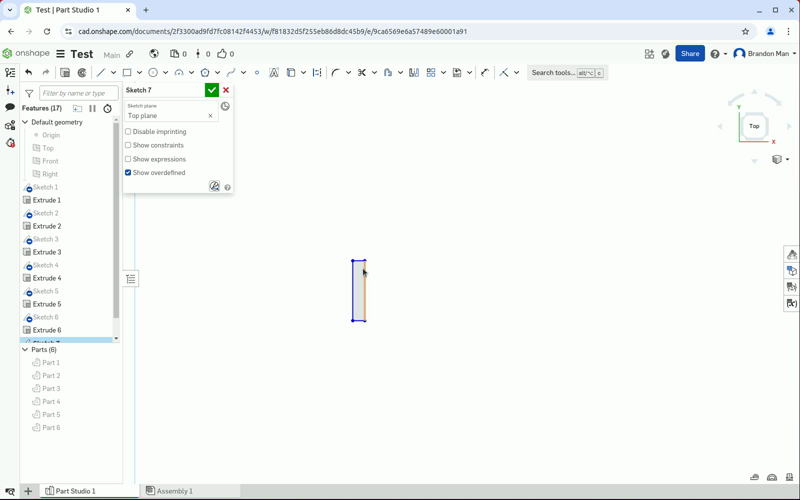
scroll(6)
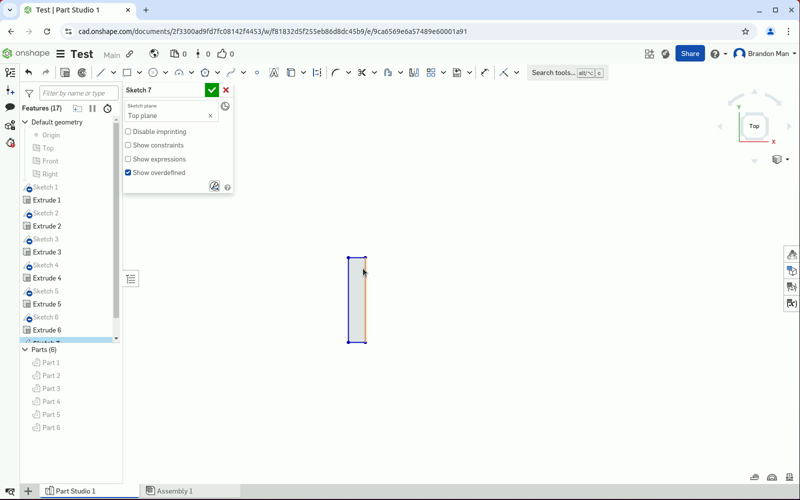
scroll(6)
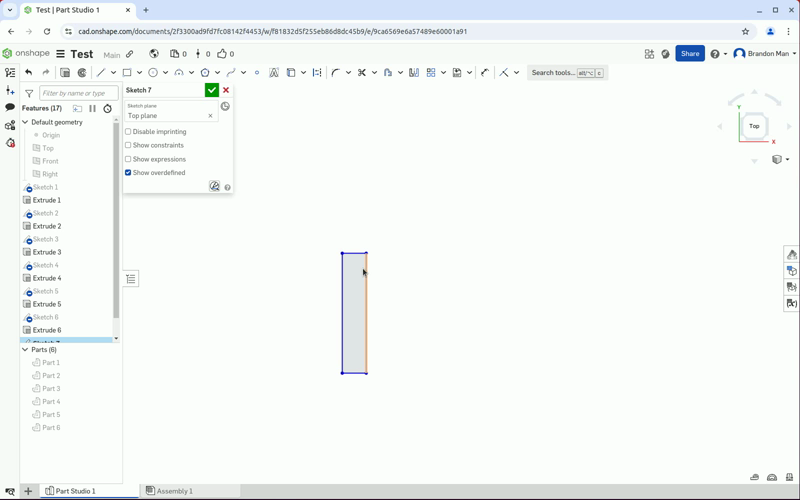
scroll(6)
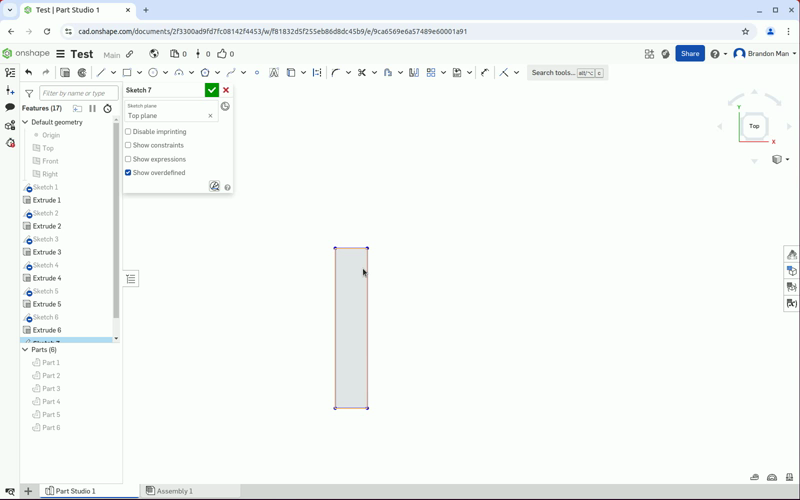
scroll(6)
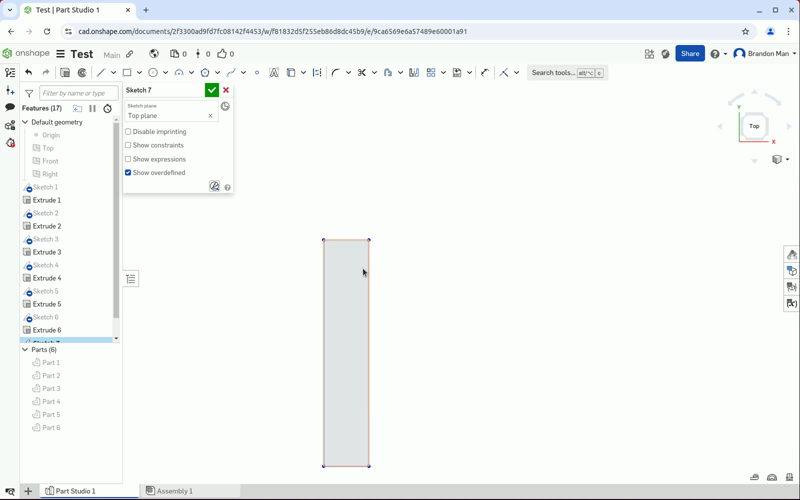
scroll(6)
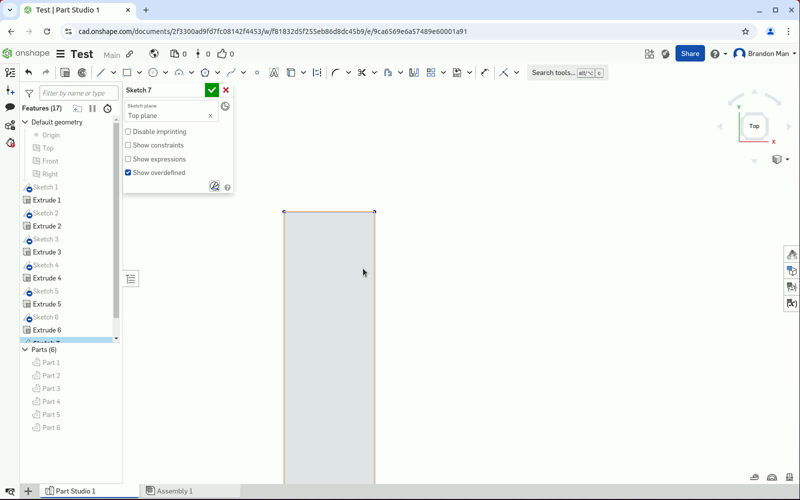
click(363, 268)
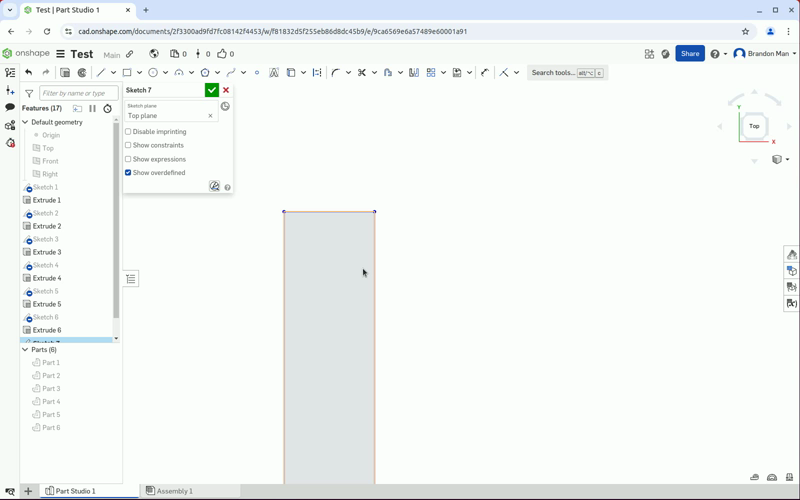
scroll(-6)
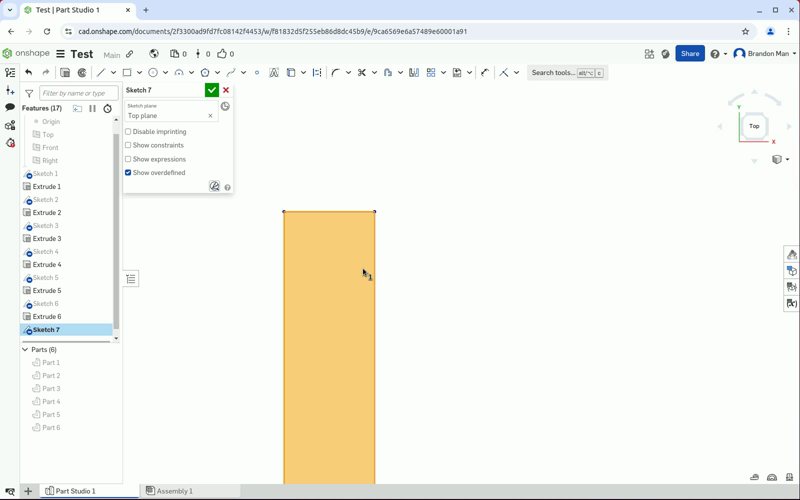
scroll(-6)
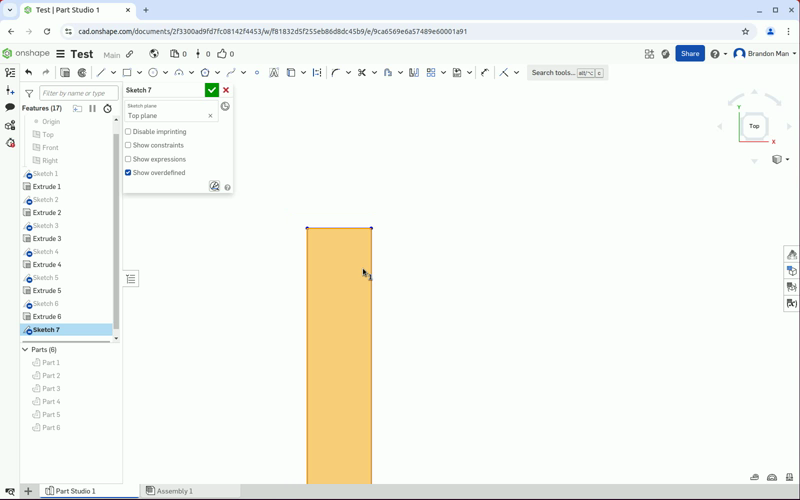
scroll(-6)
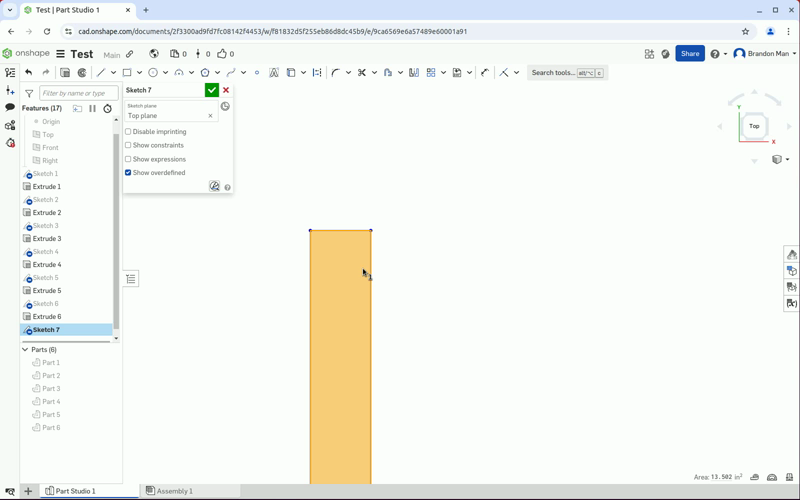
scroll(-6)
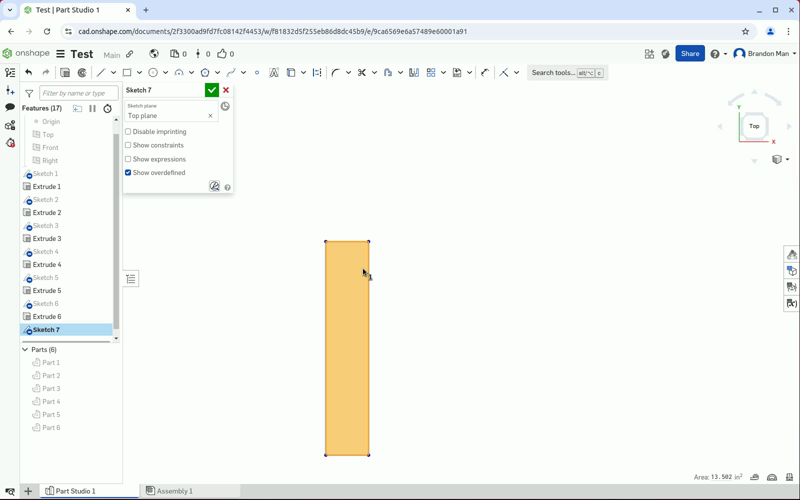
scroll(-6)
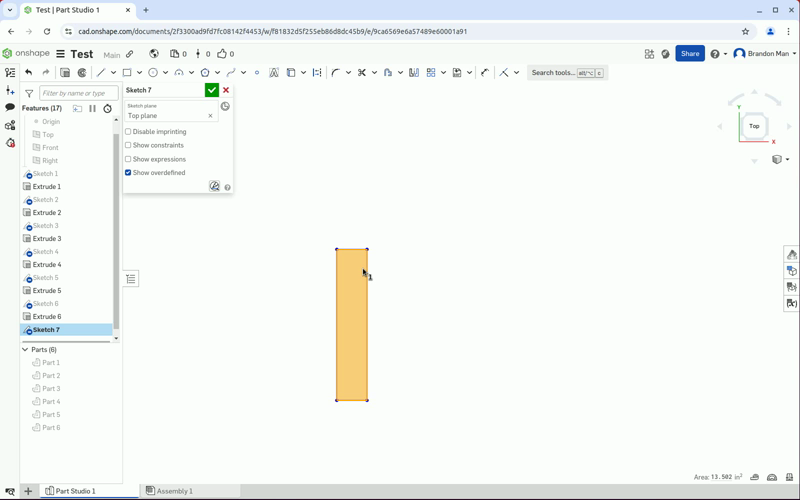
scroll(-6)
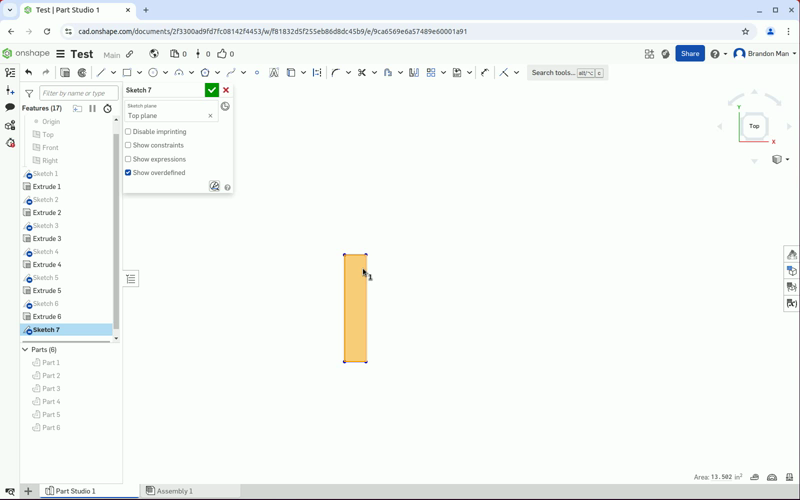
scroll(-6)
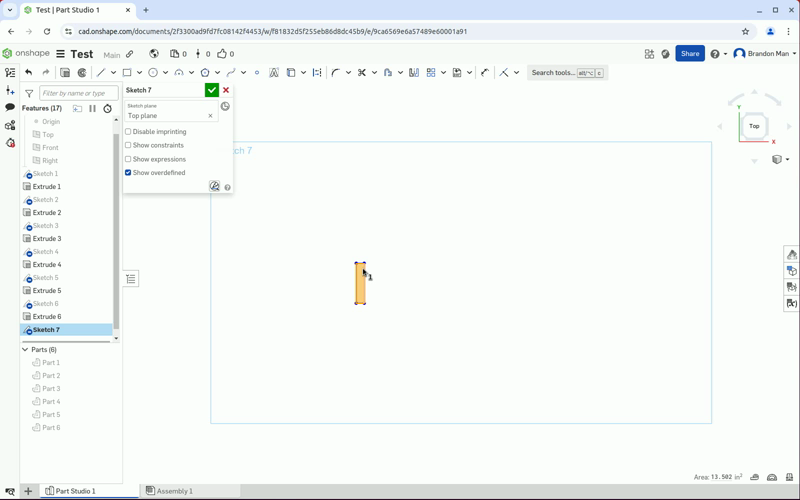
mouse_move(73, 352)
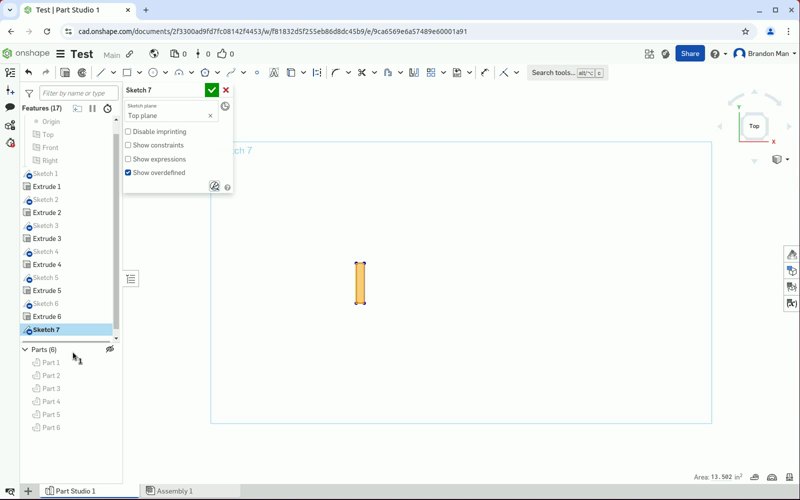
key(shift+y)
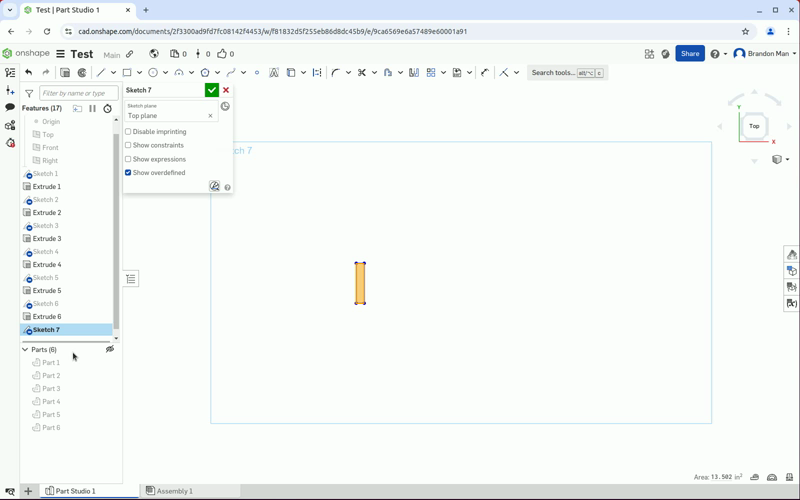
key(shift+e)
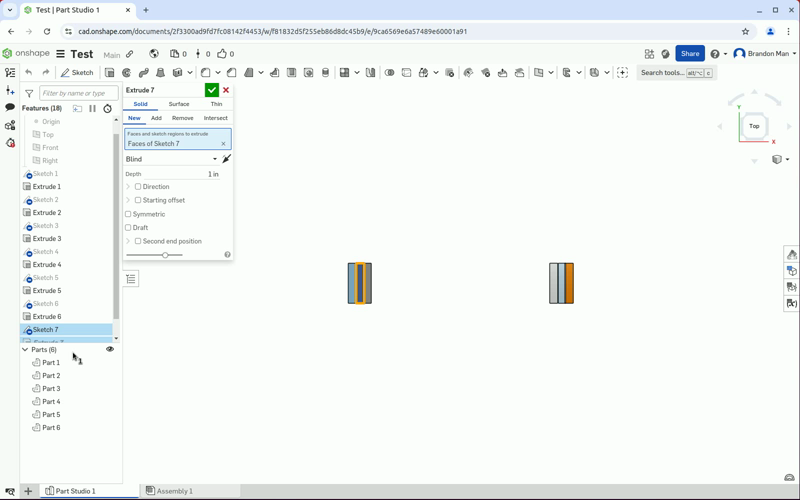
mouse_move(143, 106)
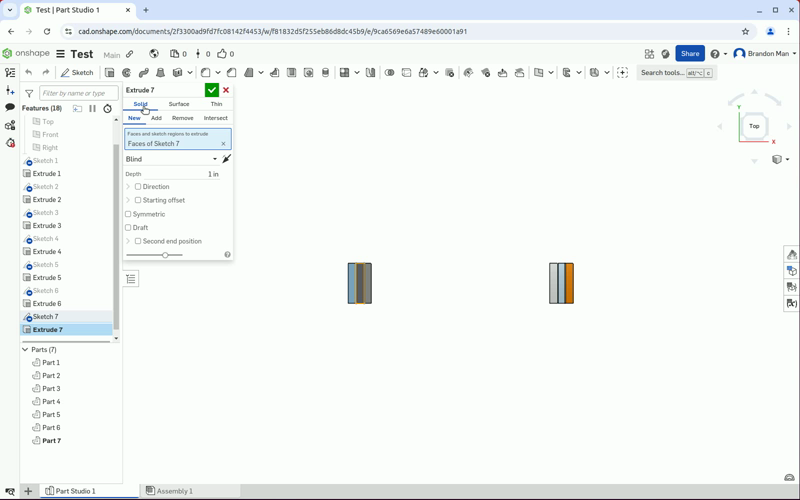
click(143, 106)
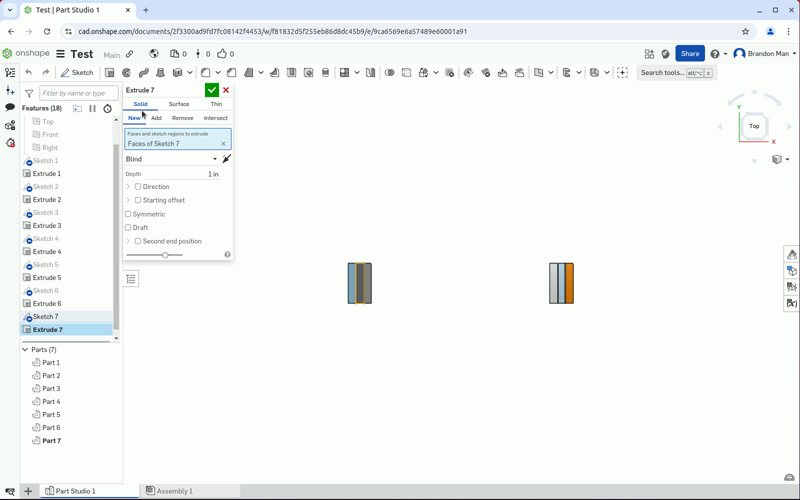
mouse_move(137, 120)
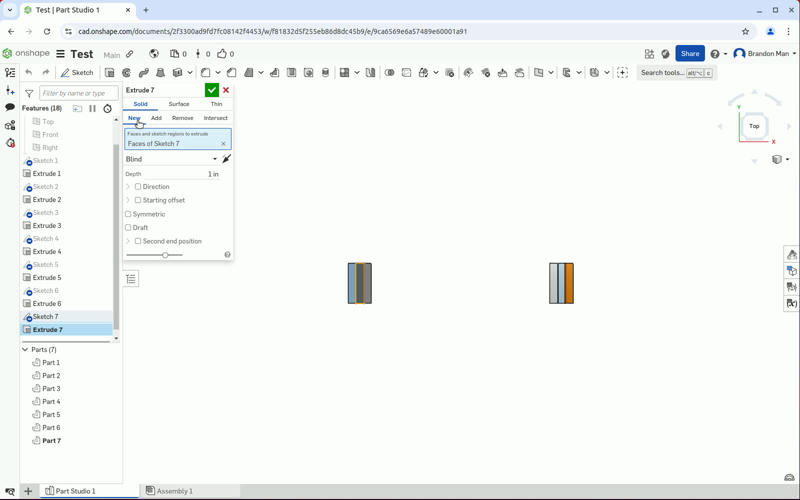
click(137, 120)
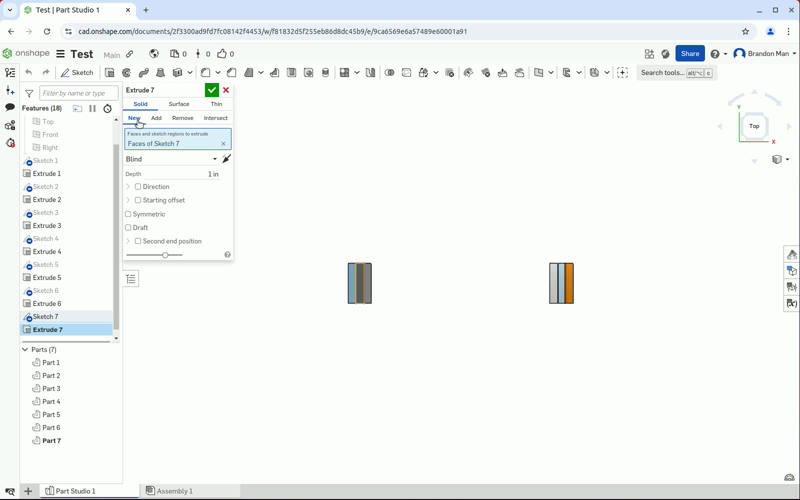
key(tab, 4)
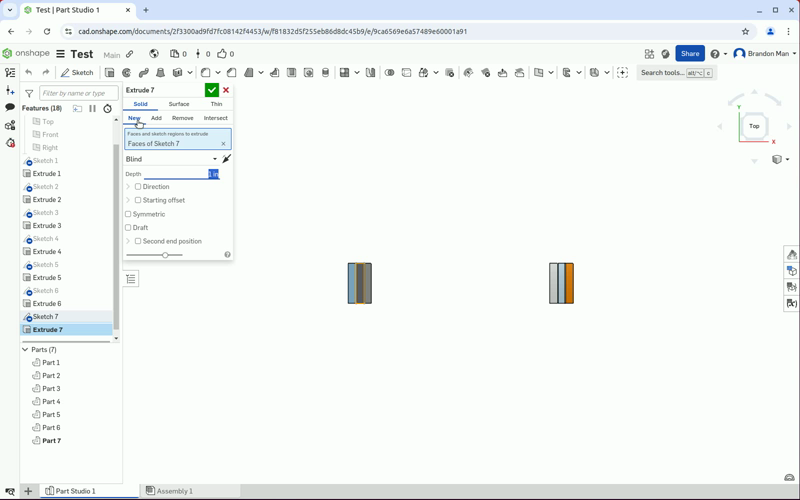
text(7.943)
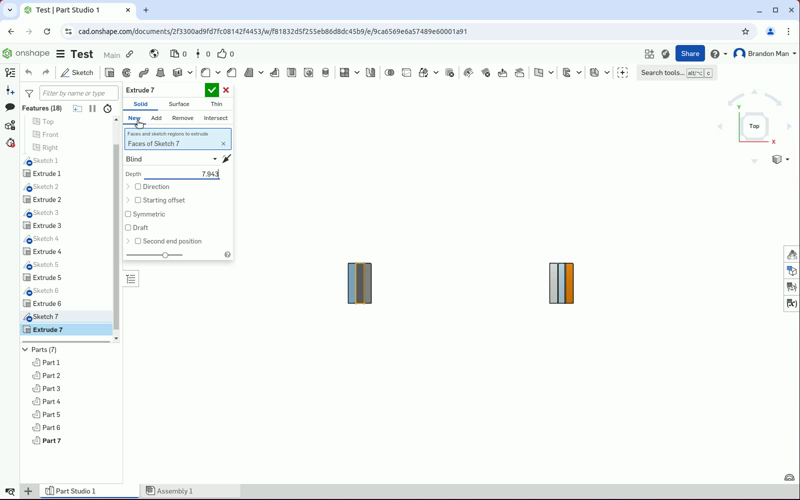
key(enter)
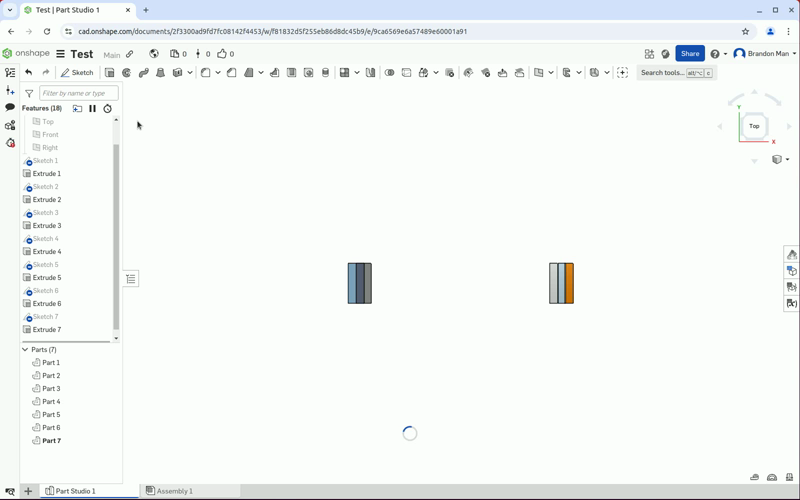
key(shift+h)
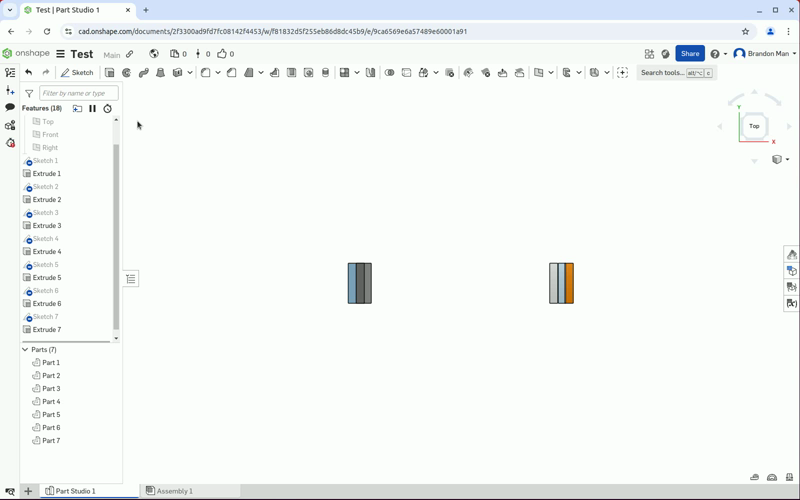
key(shift+h)
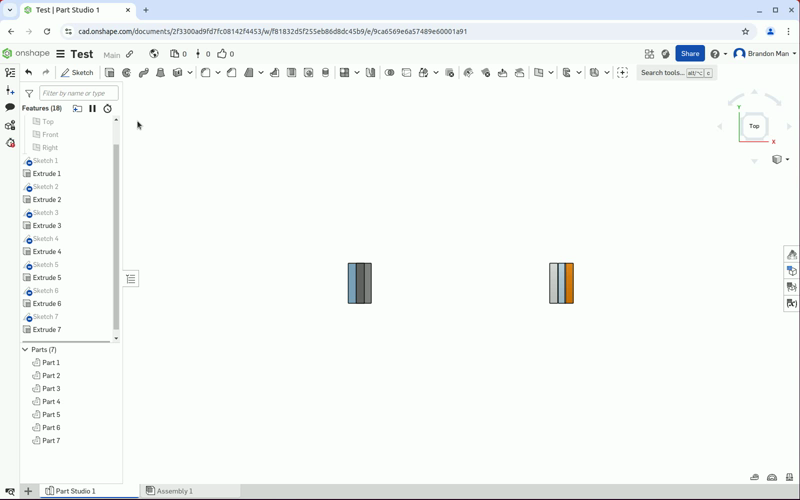
mouse_move(69, 163)
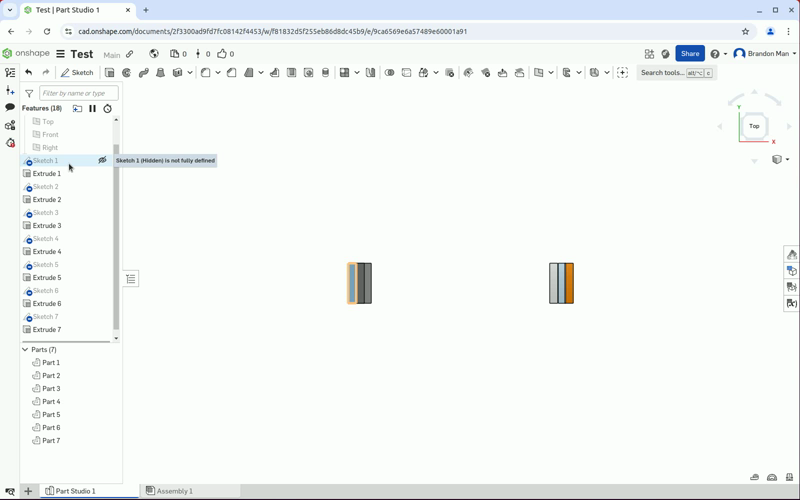
click(69, 163)
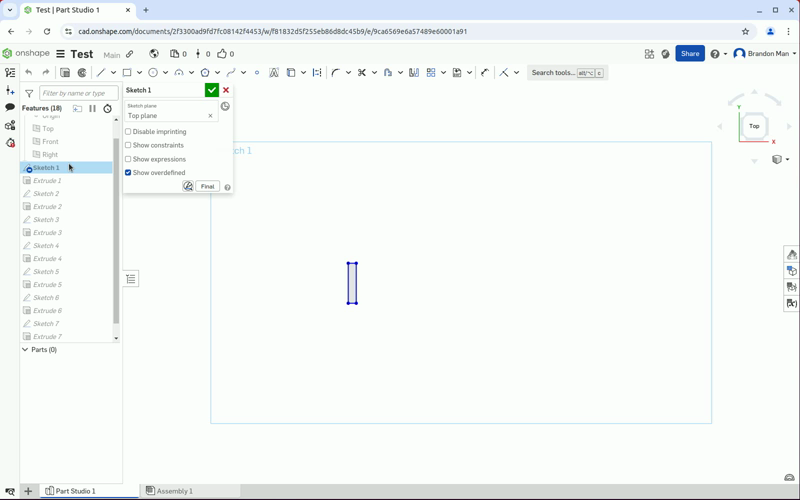
mouse_move(229, 92)
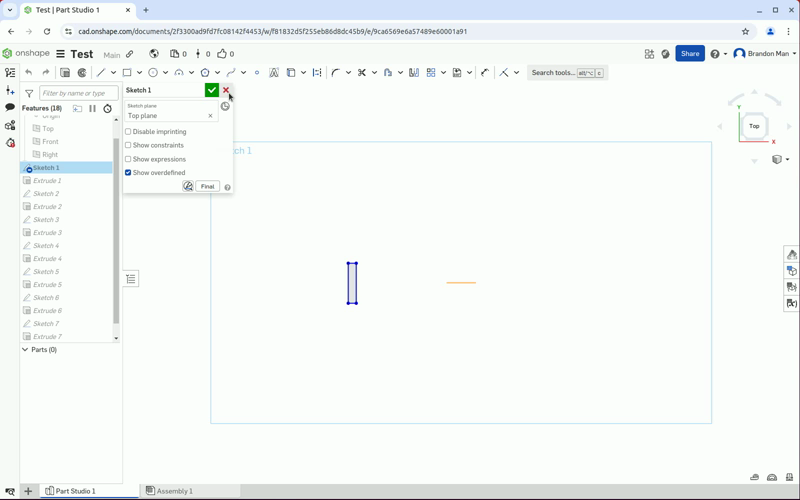
click(229, 92)
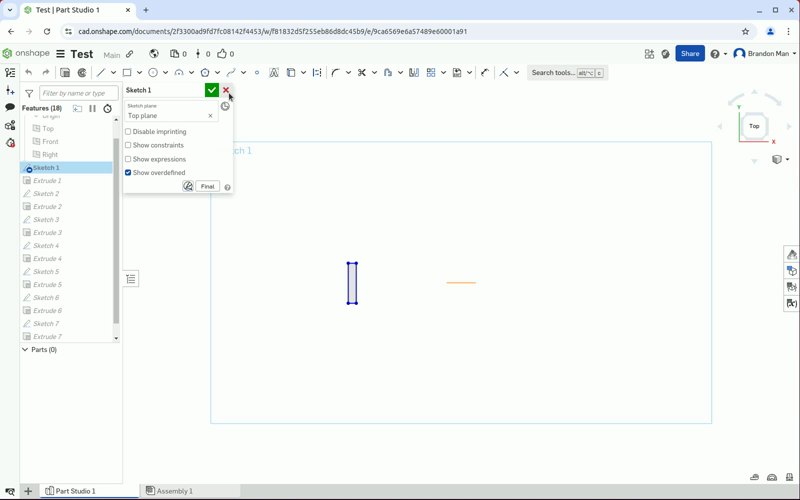
key(shift+s)
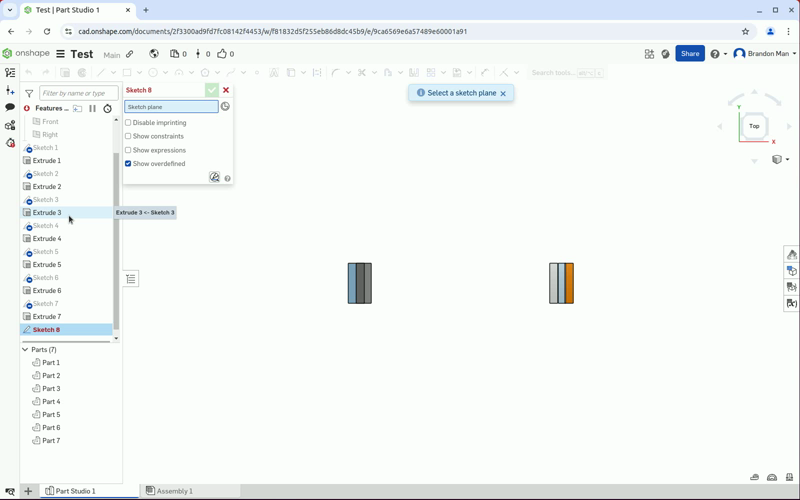
scroll(3)
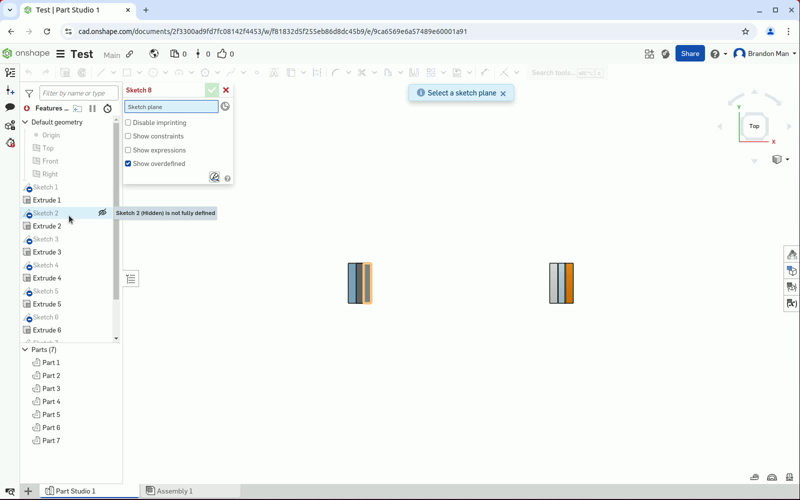
mouse_move(69, 150)
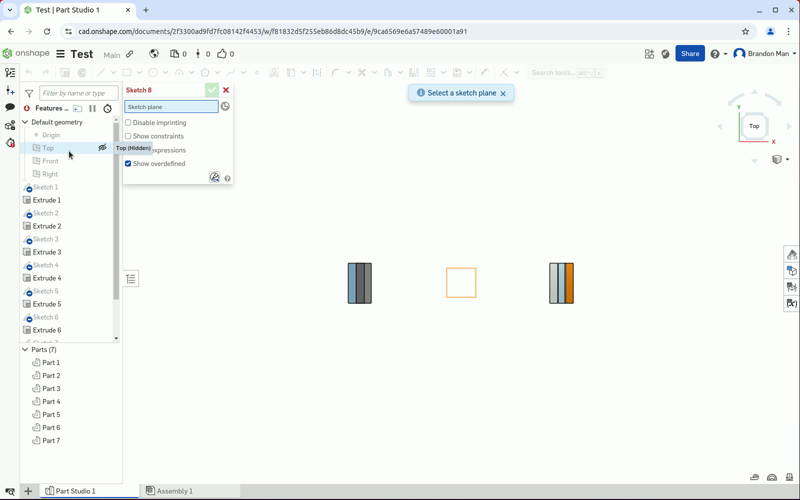
click(69, 150)
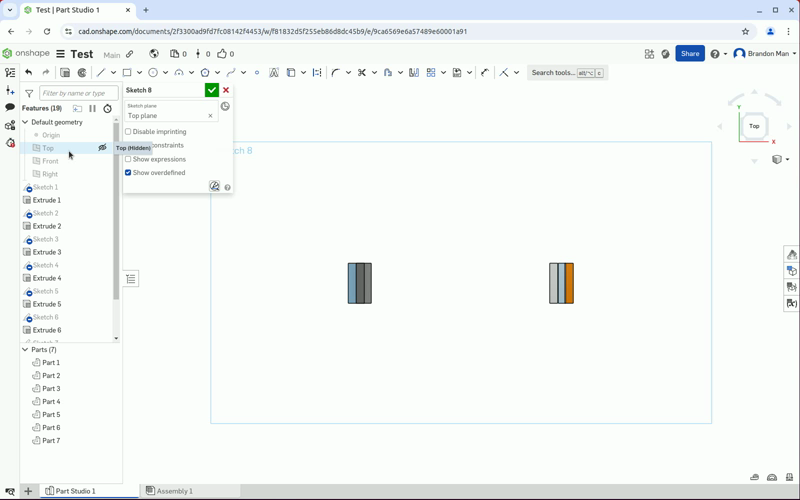
mouse_move(73, 352)
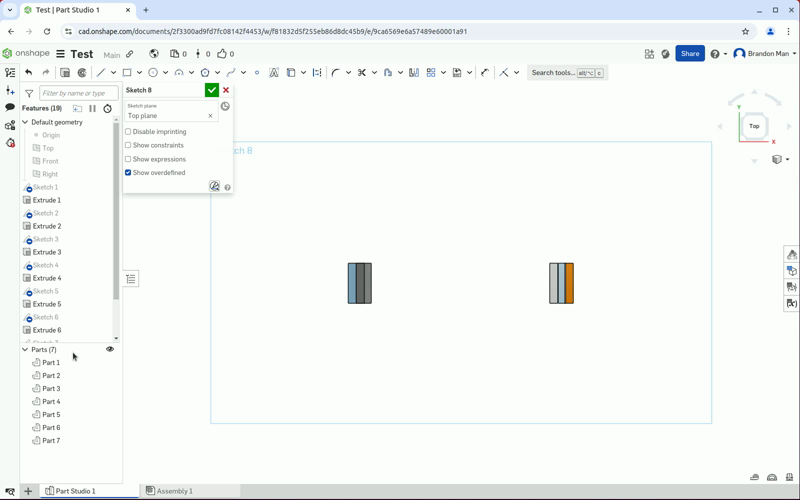
key(y)
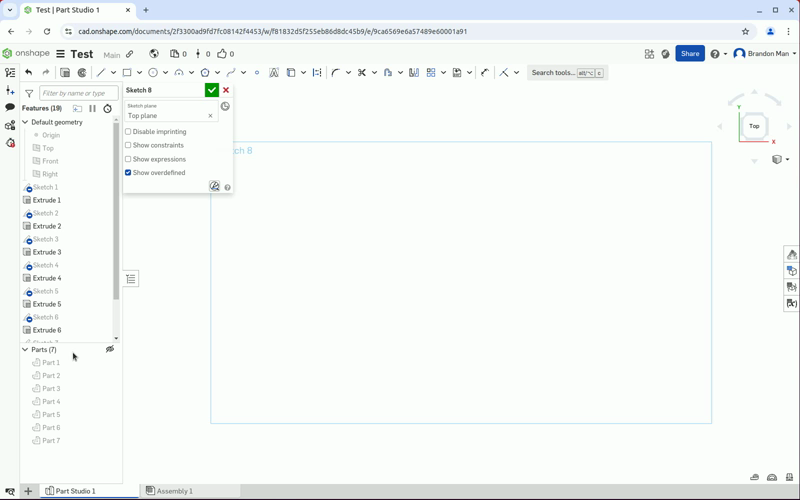
key(l)
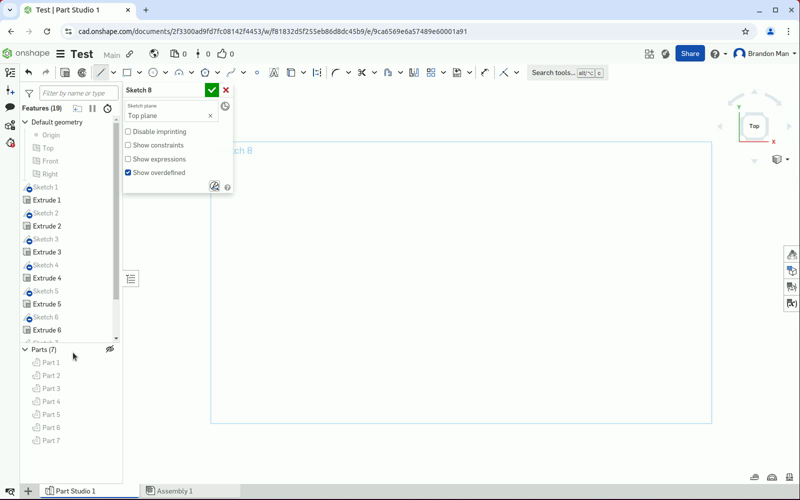
key_down(shift)
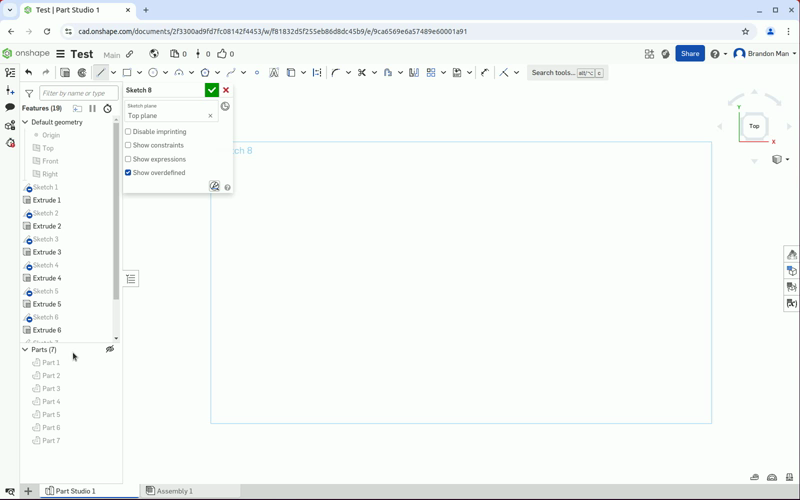
mouse_move(558, 303)
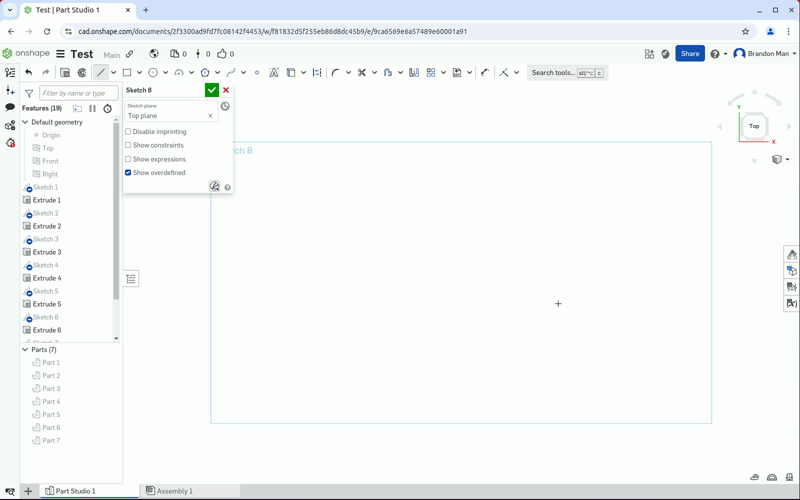
click(558, 303)
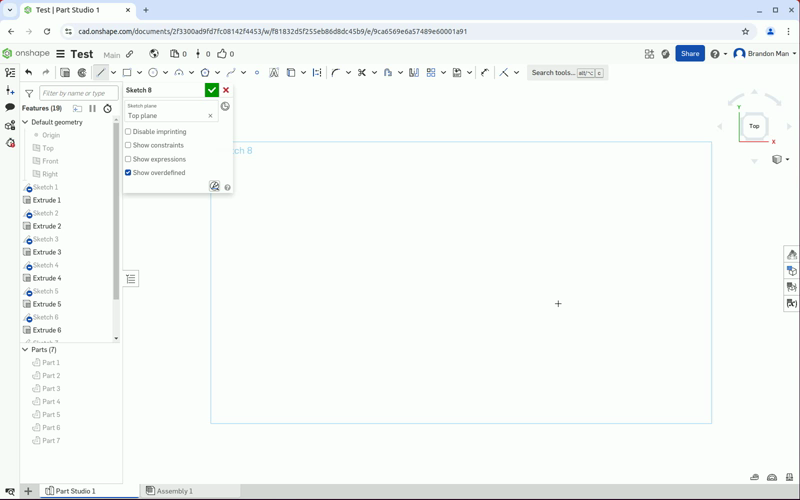
key_up(shift)
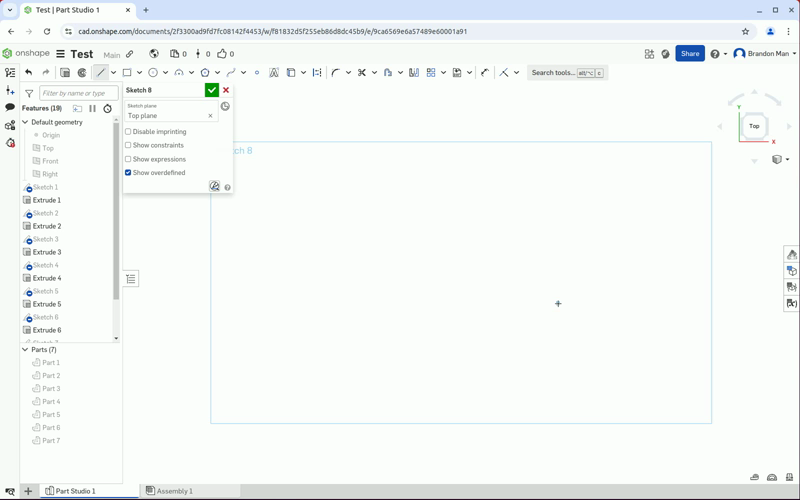
key_down(shift)
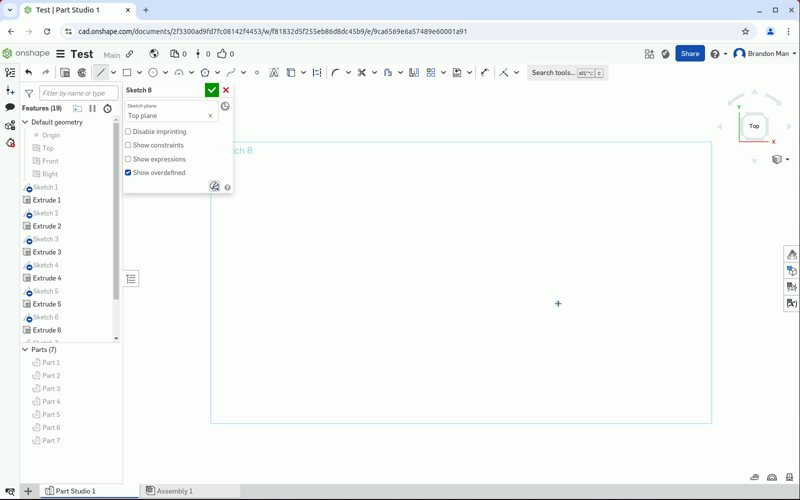
mouse_move(588, 303)
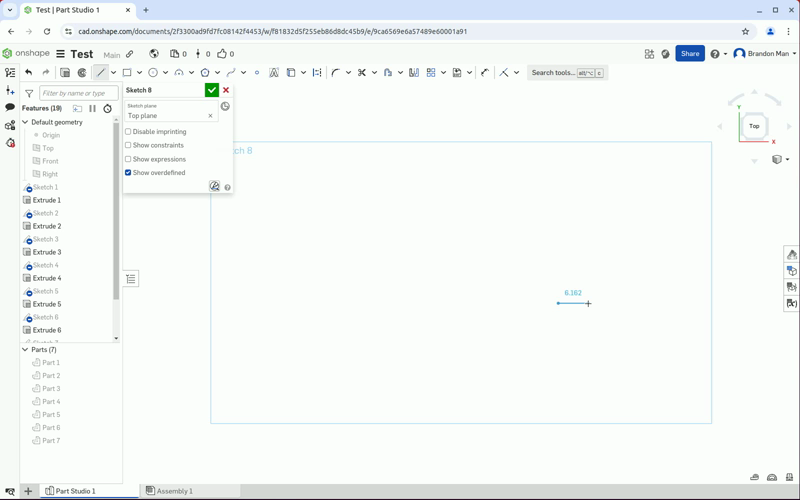
mouse_move(565, 303)
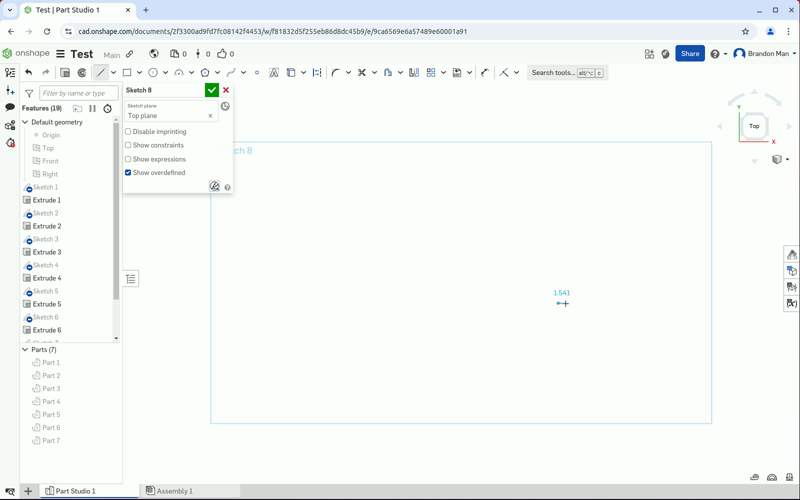
click(565, 303)
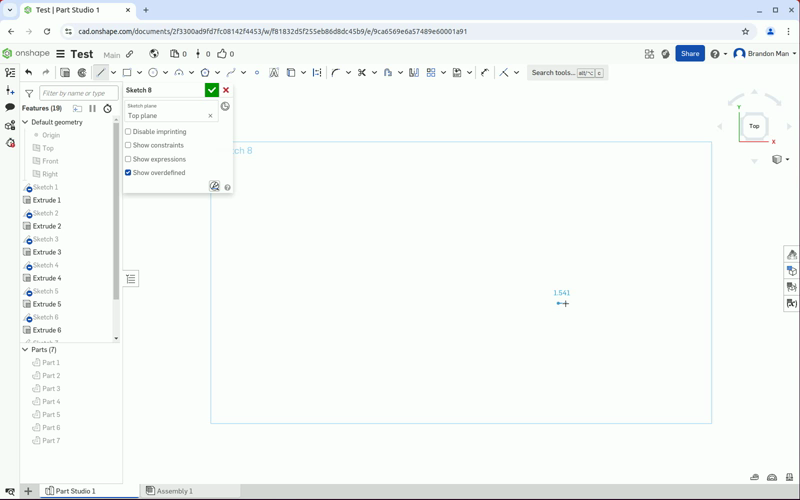
key_up(shift)
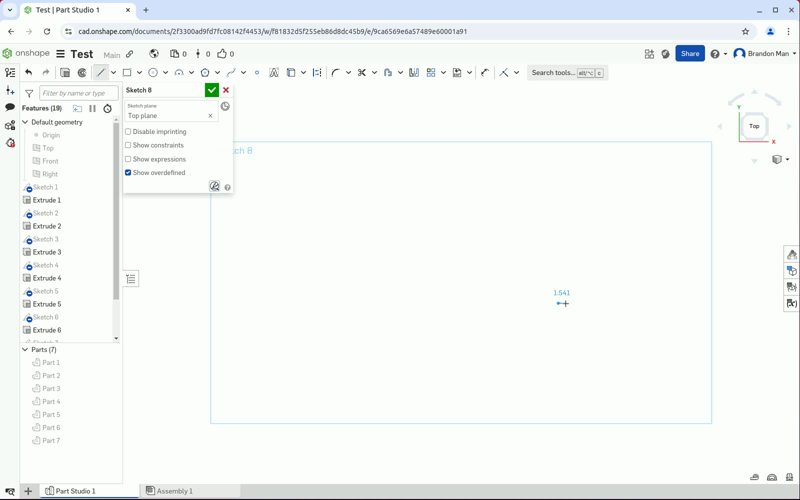
key_down(shift)
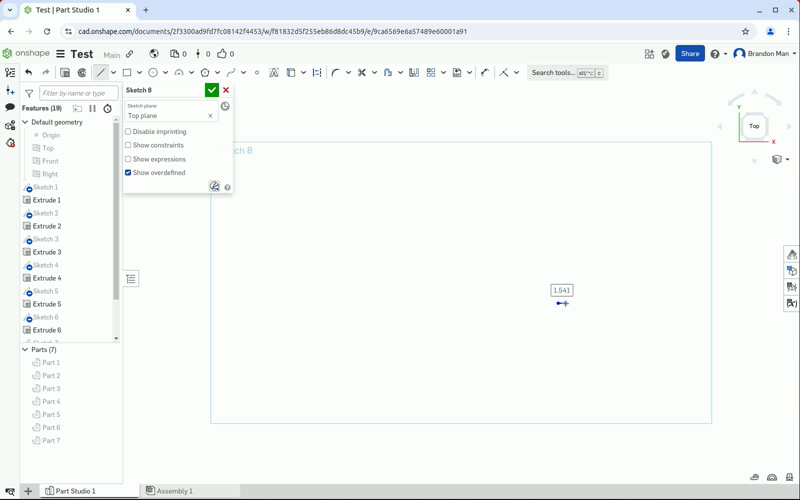
mouse_move(589, 303)
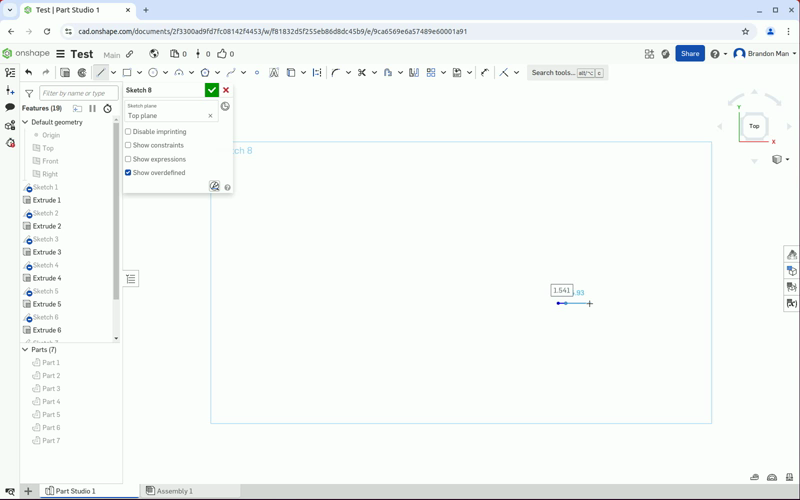
mouse_move(565, 263)
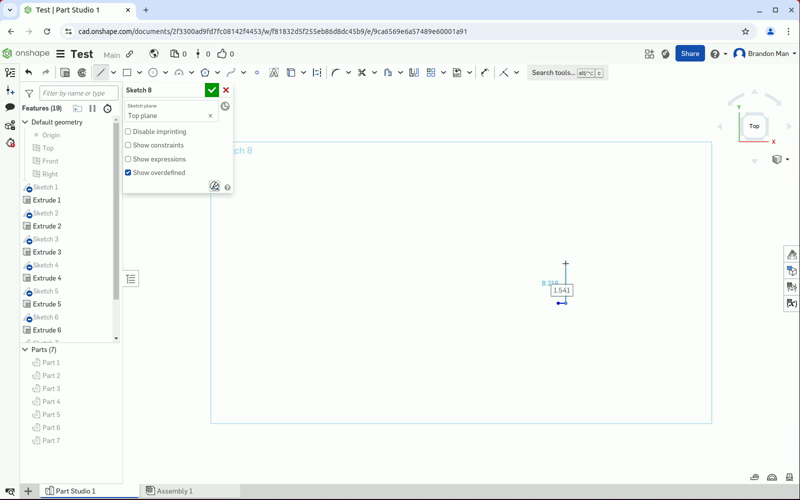
click(565, 263)
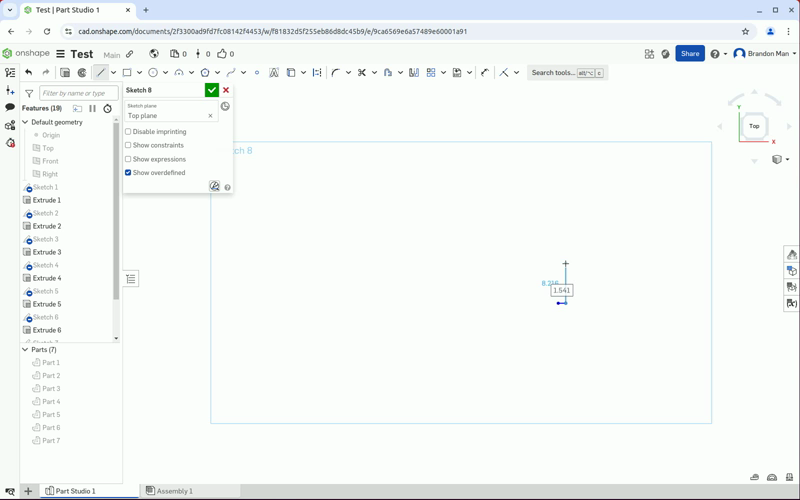
key_up(shift)
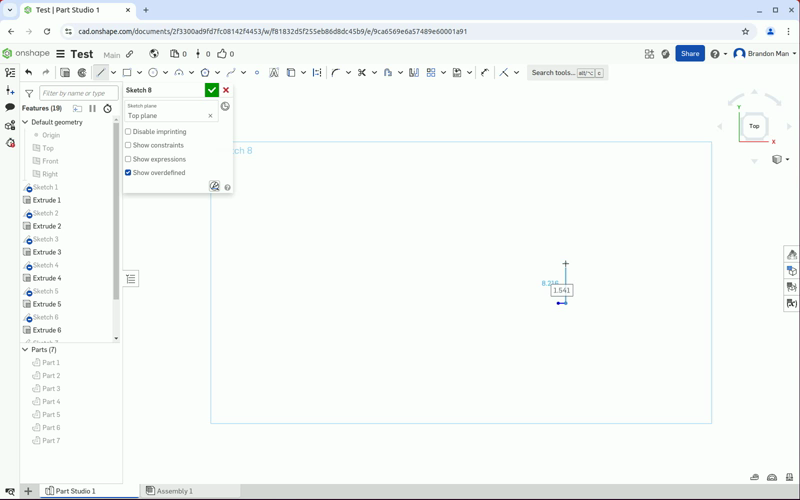
key_down(shift)
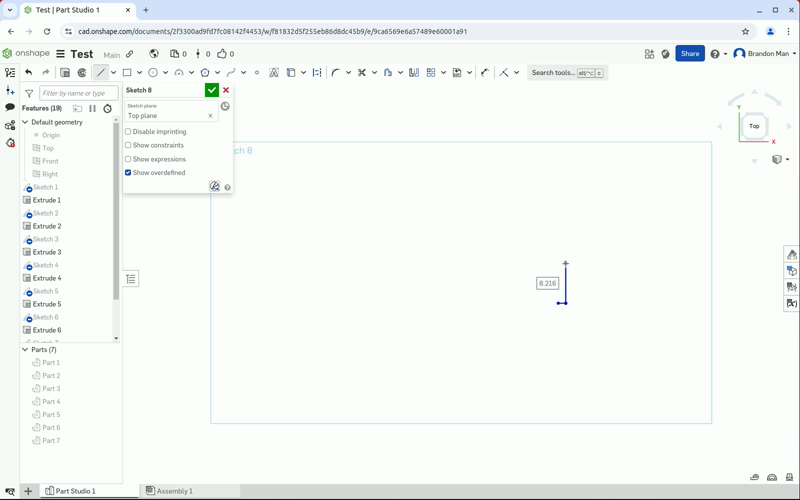
mouse_move(589, 263)
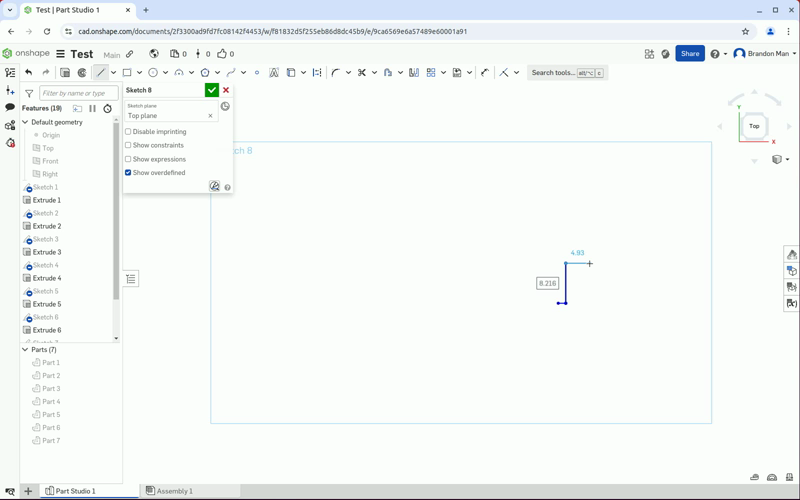
mouse_move(558, 263)
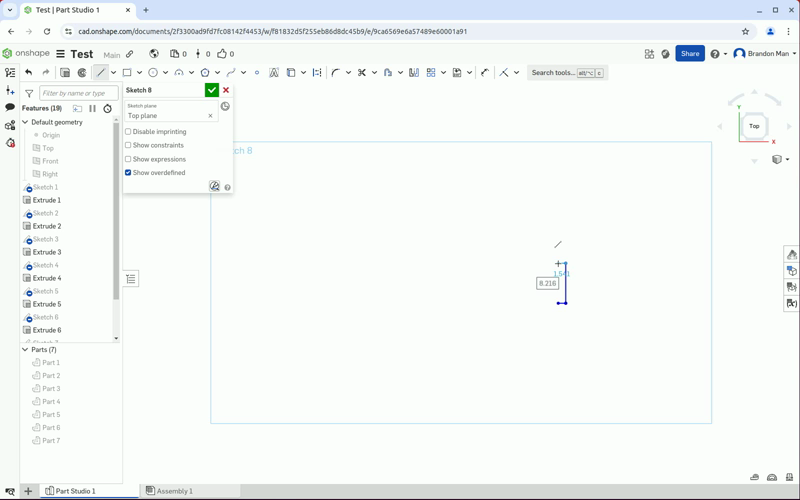
click(558, 263)
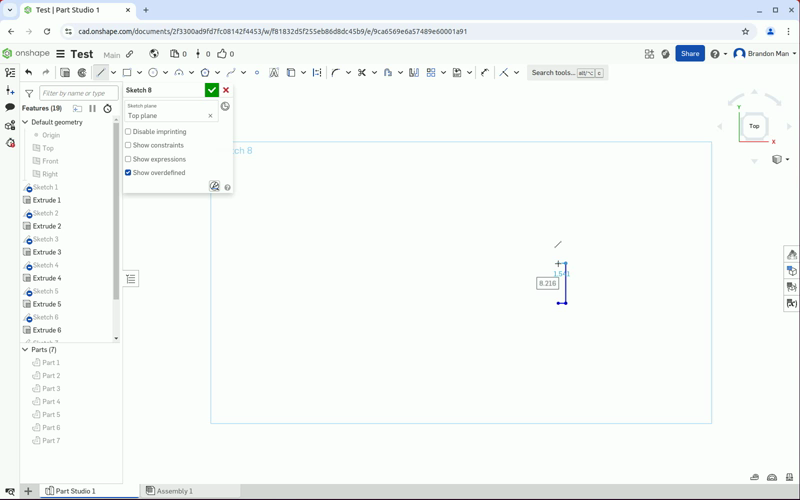
key_up(shift)
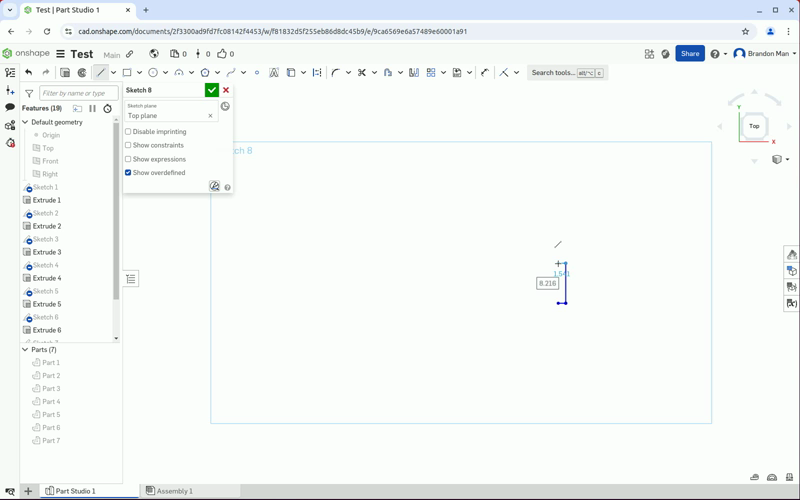
mouse_move(588, 263)
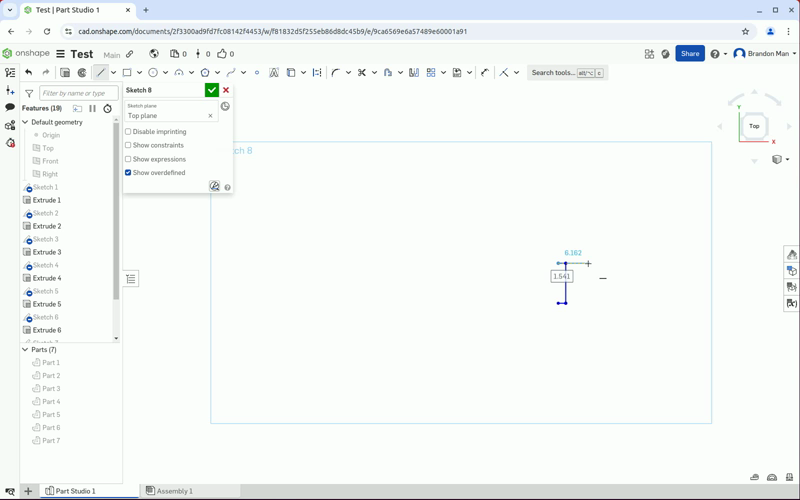
key_down(shift)
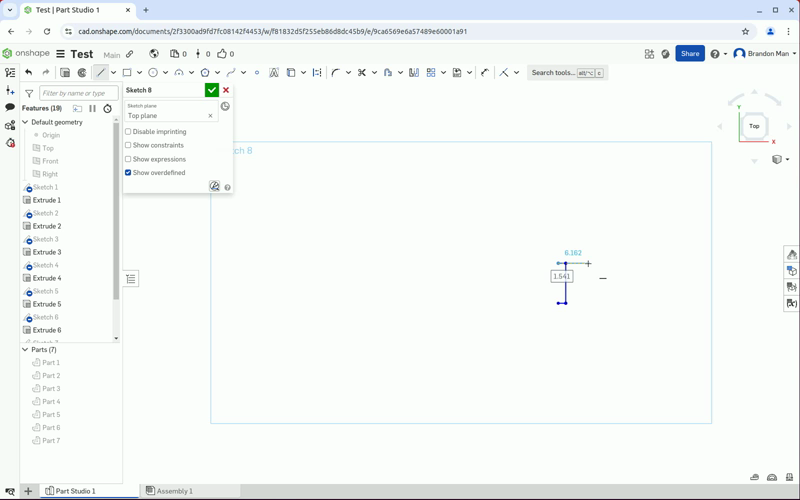
mouse_move(558, 303)
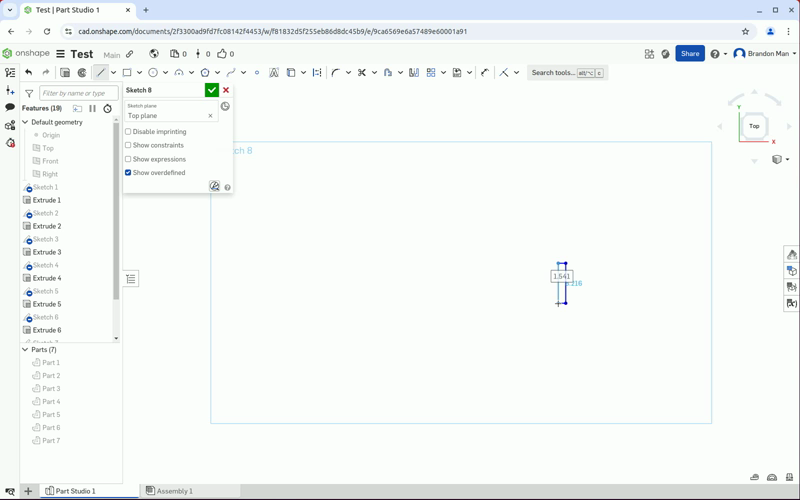
key_up(shift)
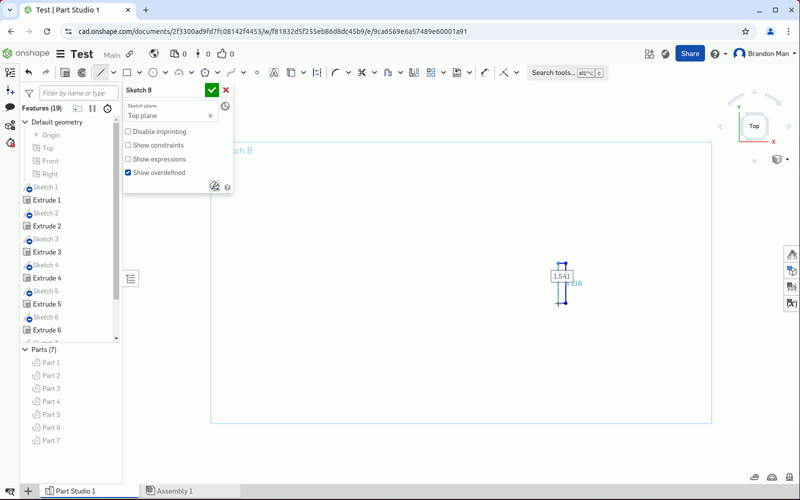
click(558, 303)
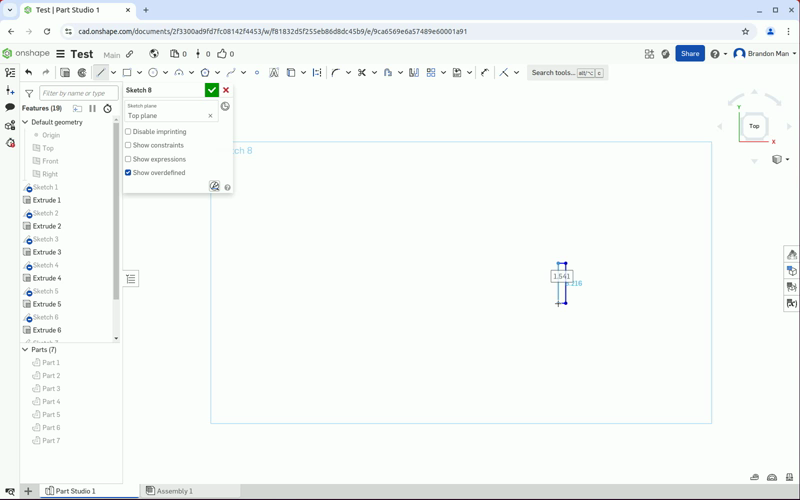
key(esc)
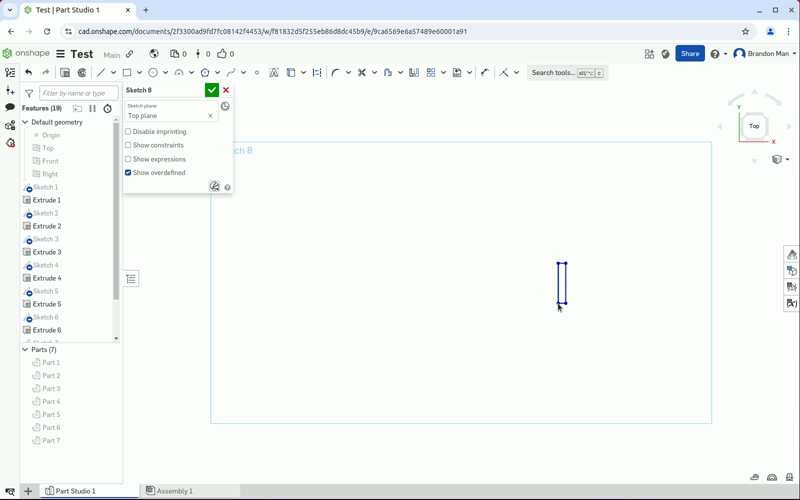
mouse_move(561, 283)
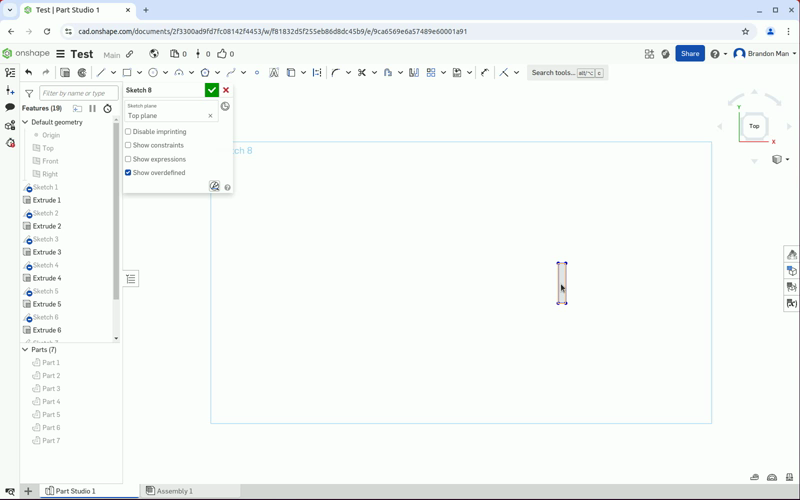
scroll(6)
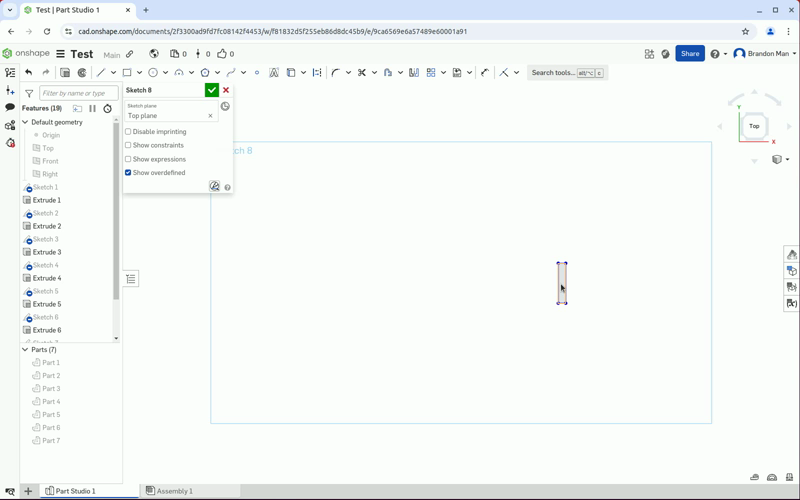
scroll(6)
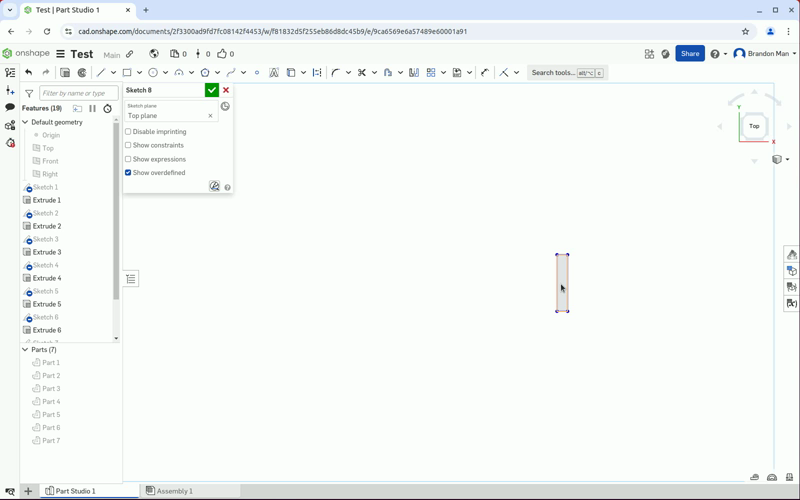
scroll(6)
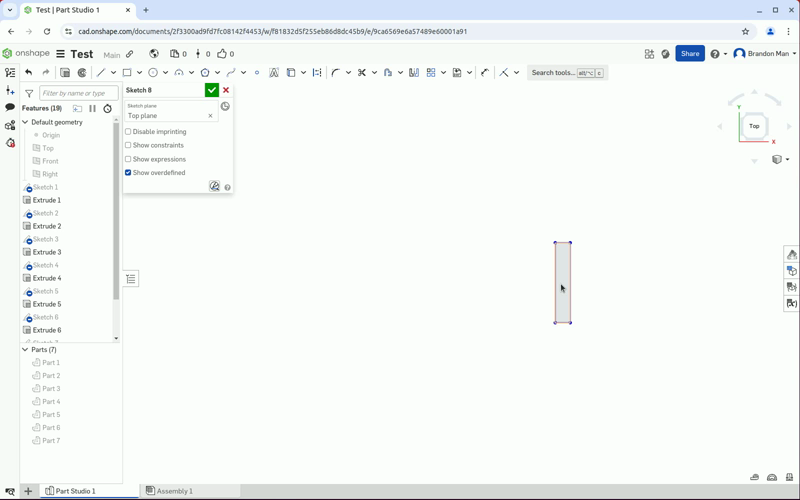
scroll(6)
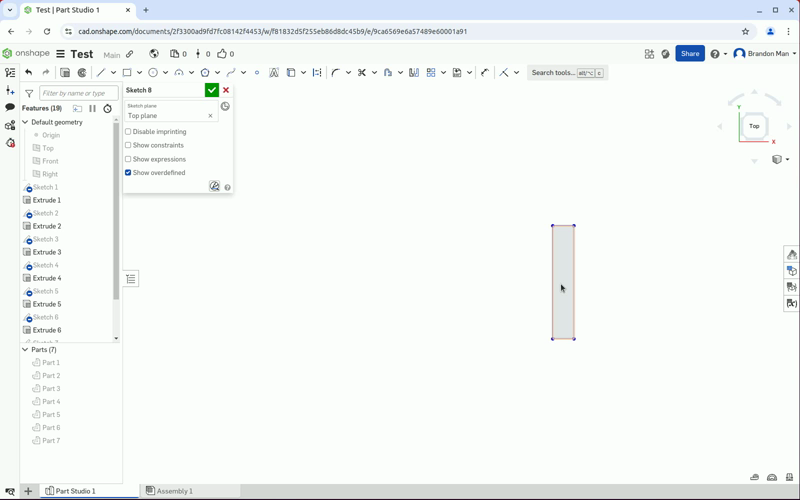
scroll(6)
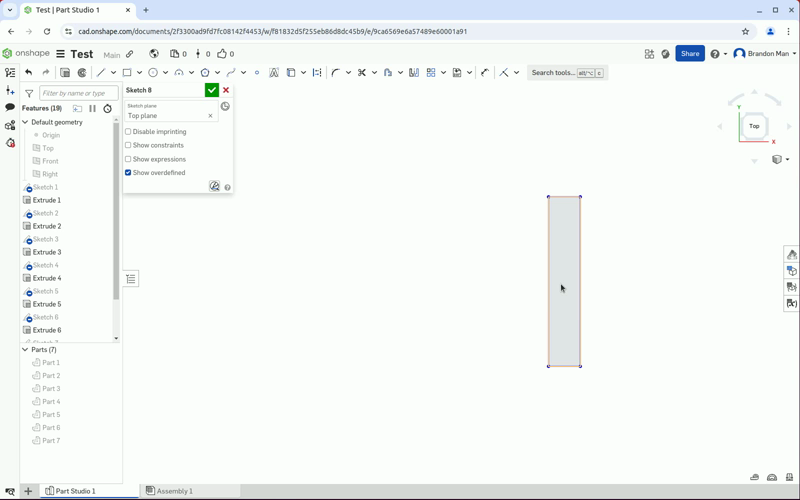
scroll(6)
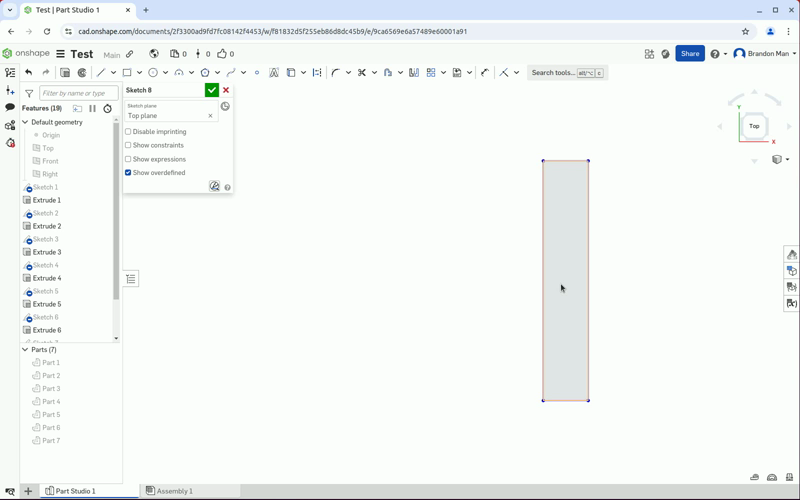
scroll(6)
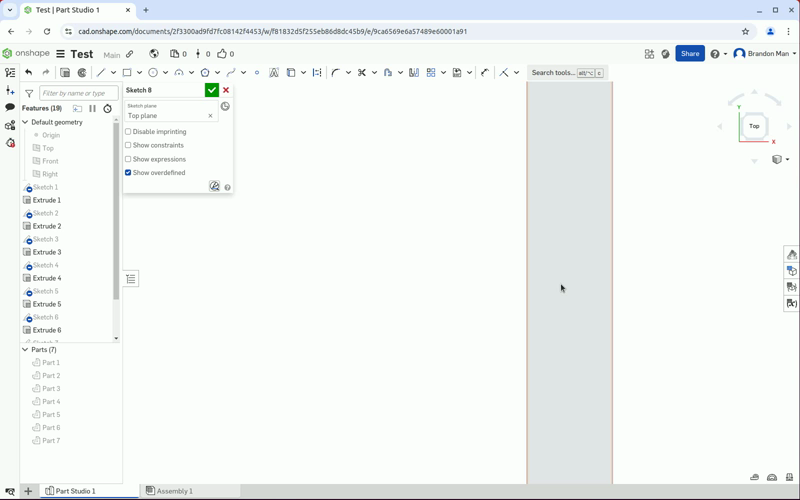
click(561, 283)
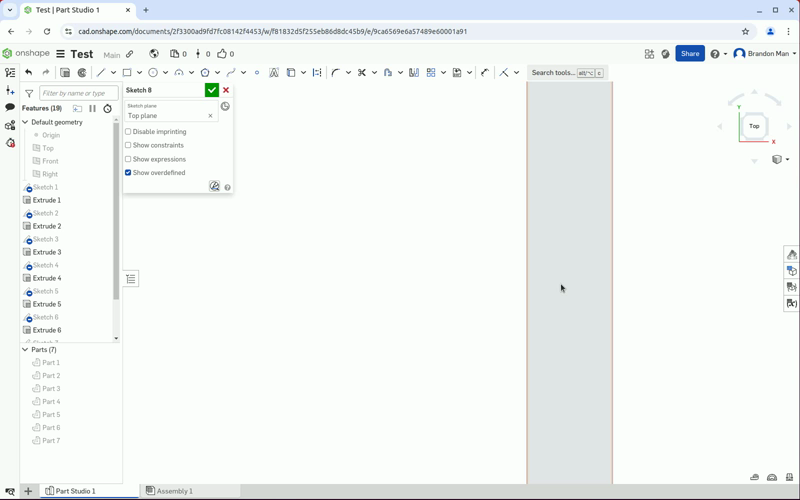
scroll(-6)
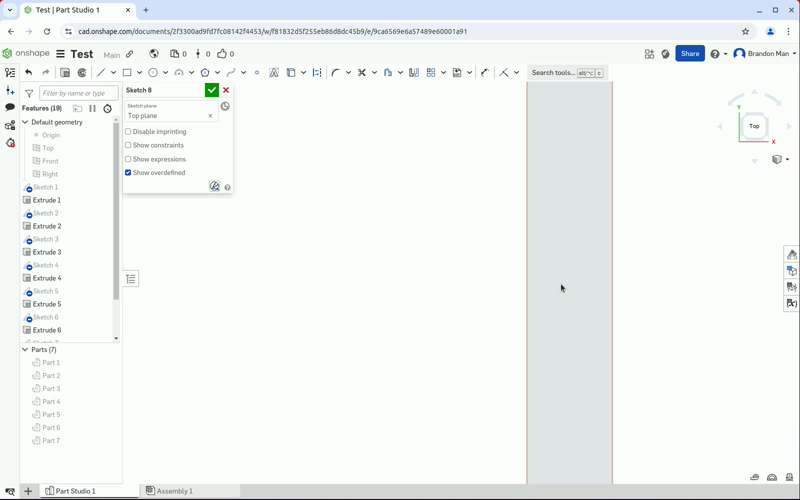
scroll(-6)
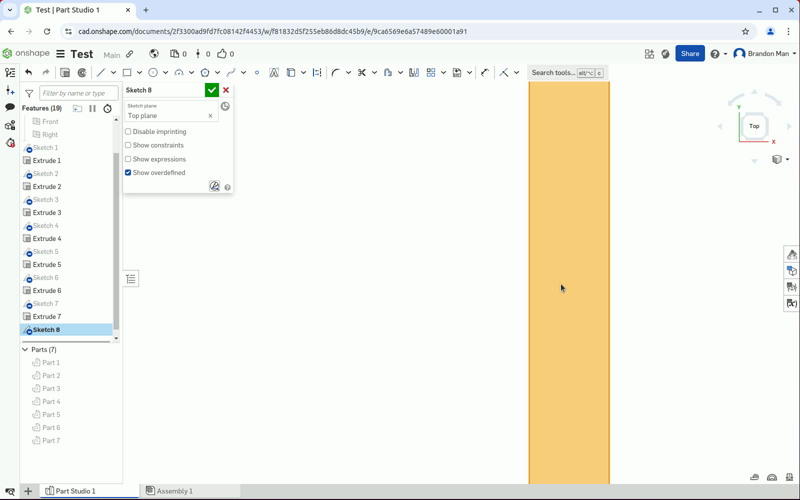
scroll(-6)
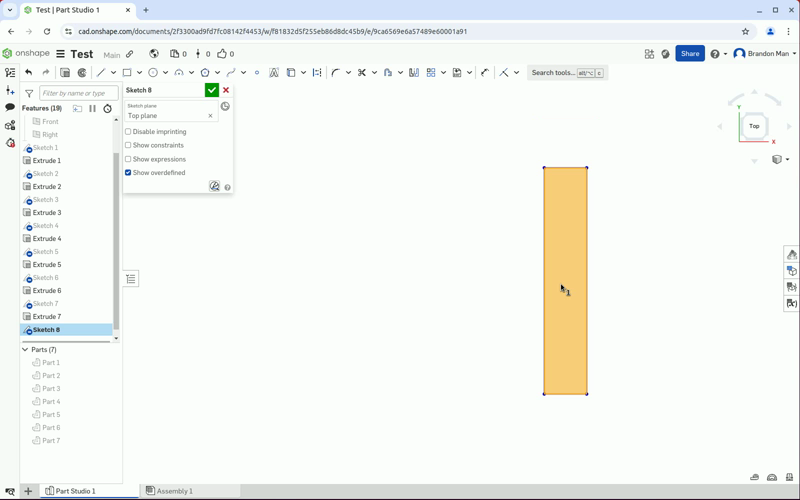
scroll(-6)
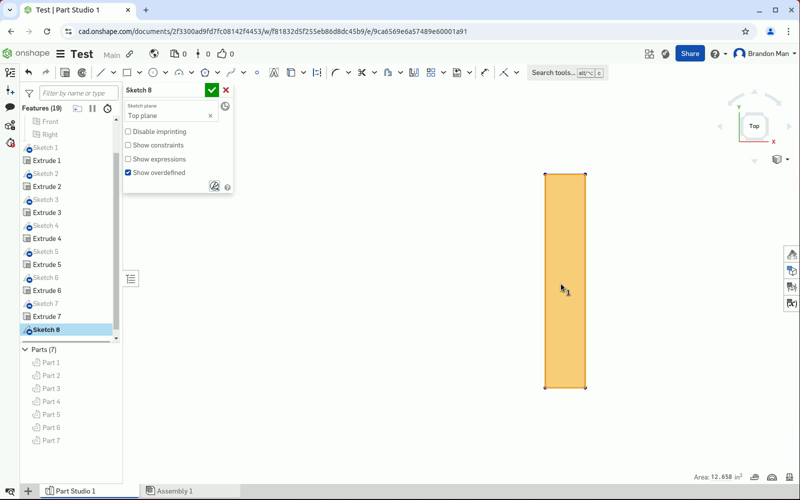
scroll(-6)
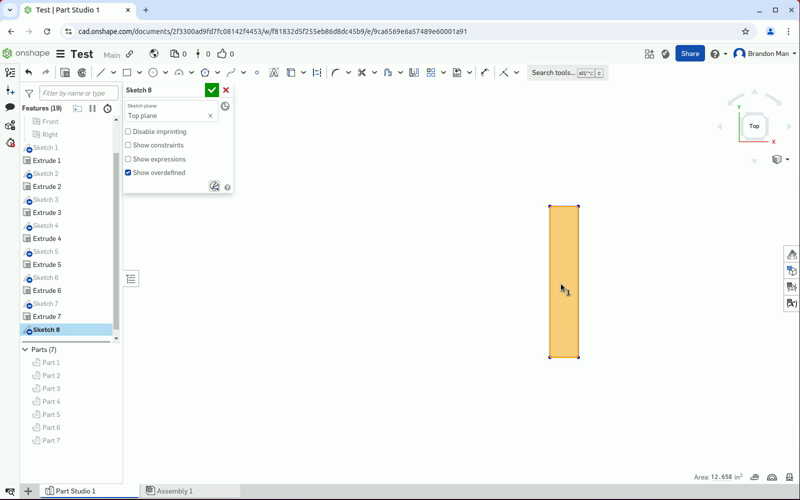
scroll(-6)
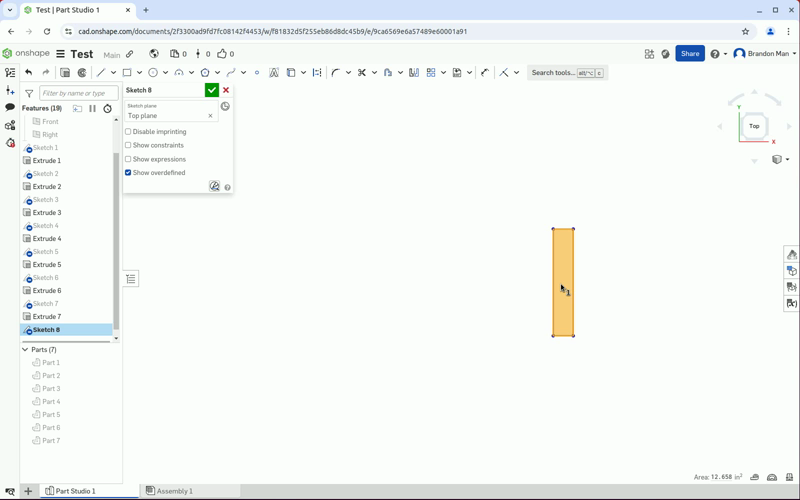
scroll(-6)
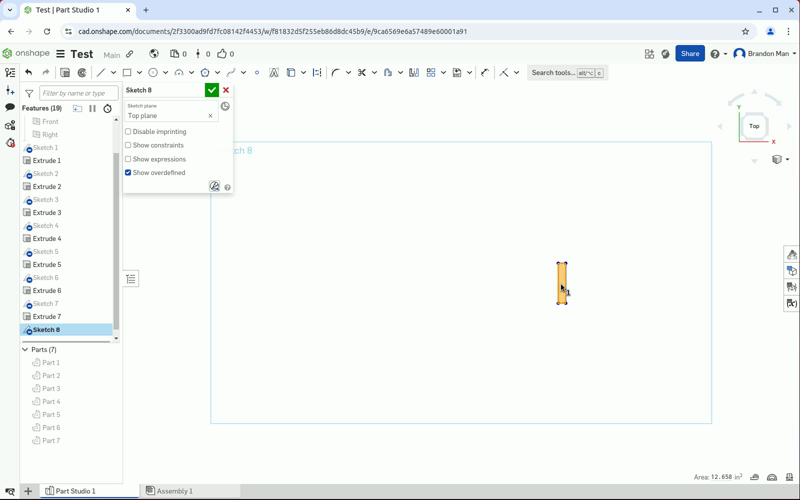
mouse_move(73, 352)
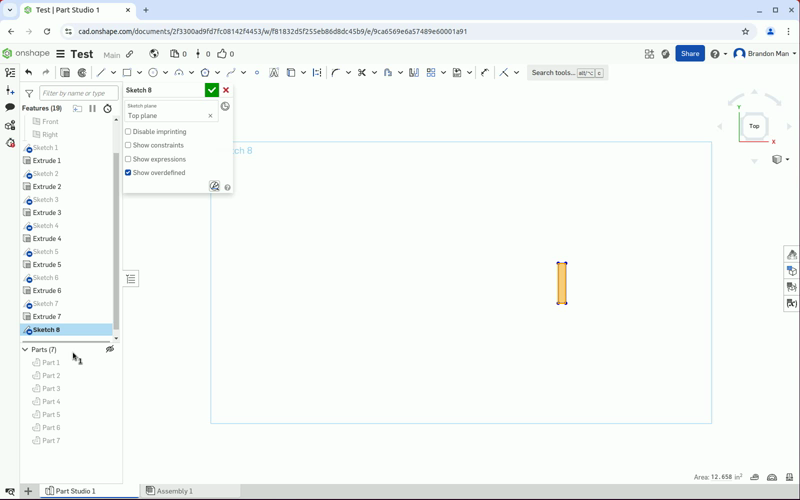
key(shift+y)
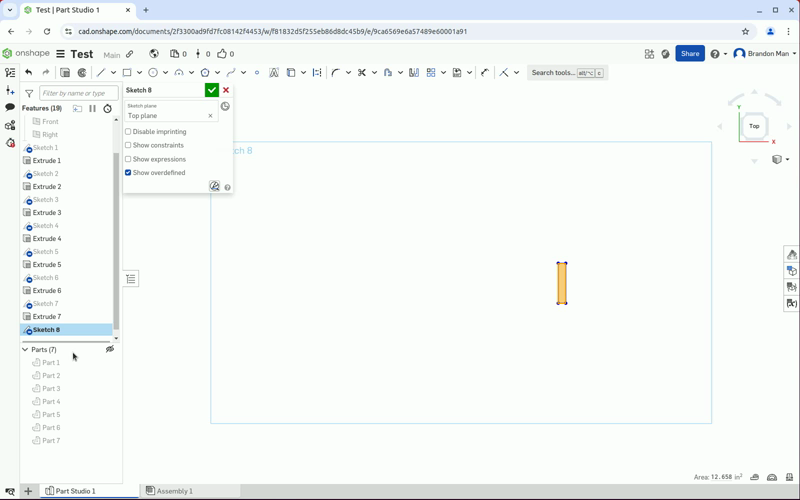
key(shift+e)
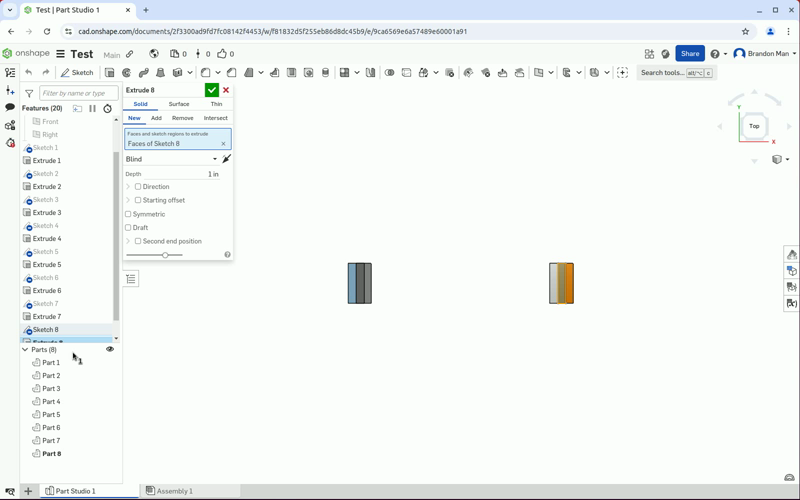
mouse_move(143, 106)
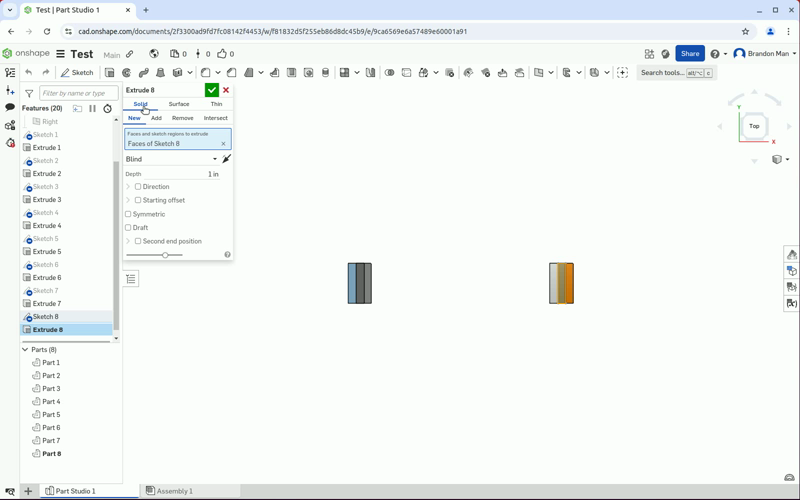
click(143, 106)
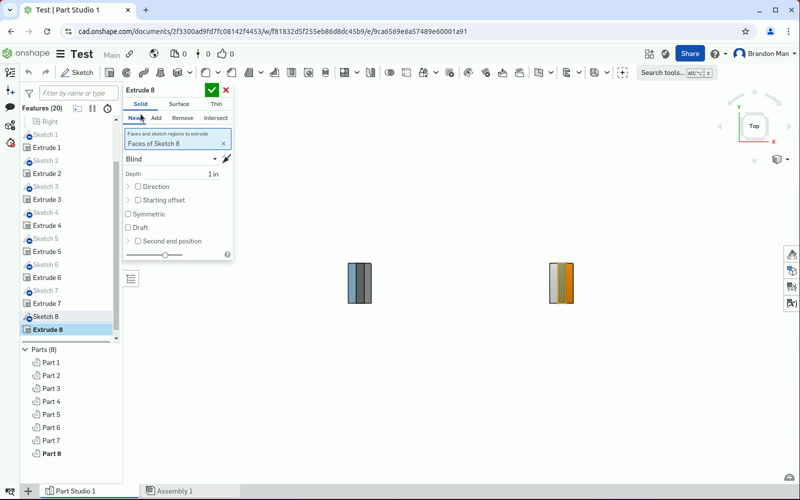
mouse_move(137, 120)
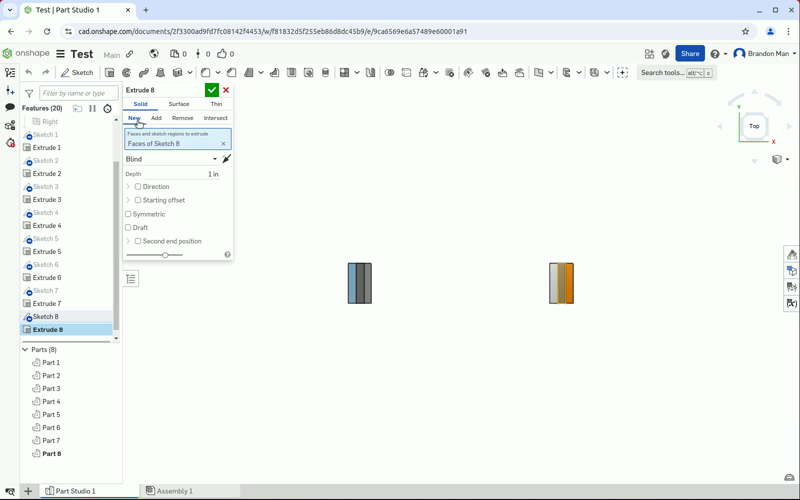
click(137, 120)
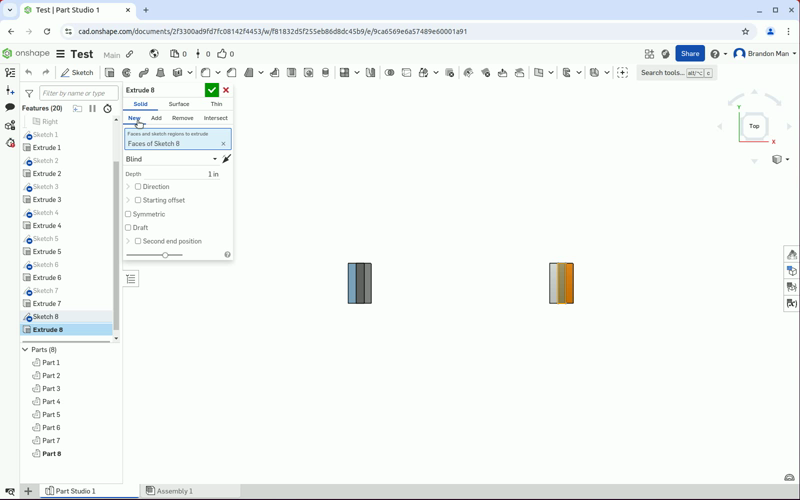
key(tab, 4)
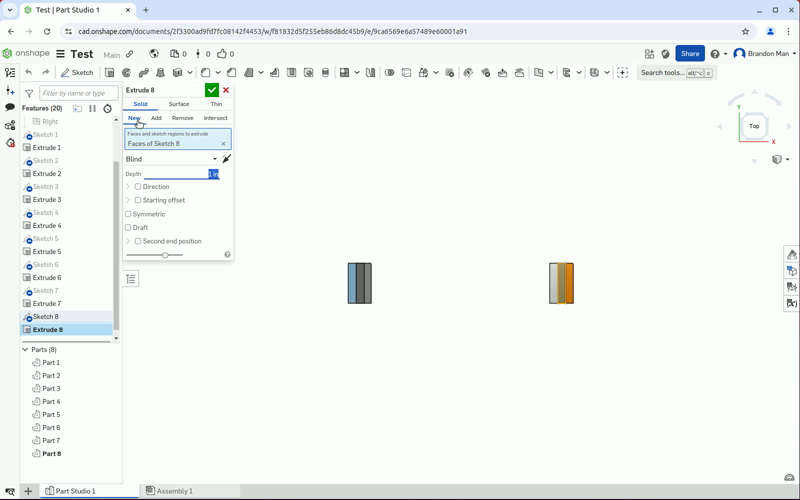
text(7.943)
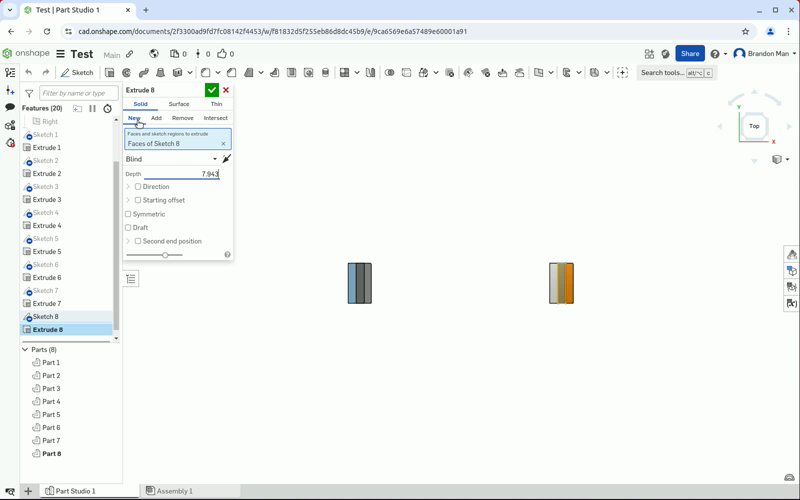
key(enter)
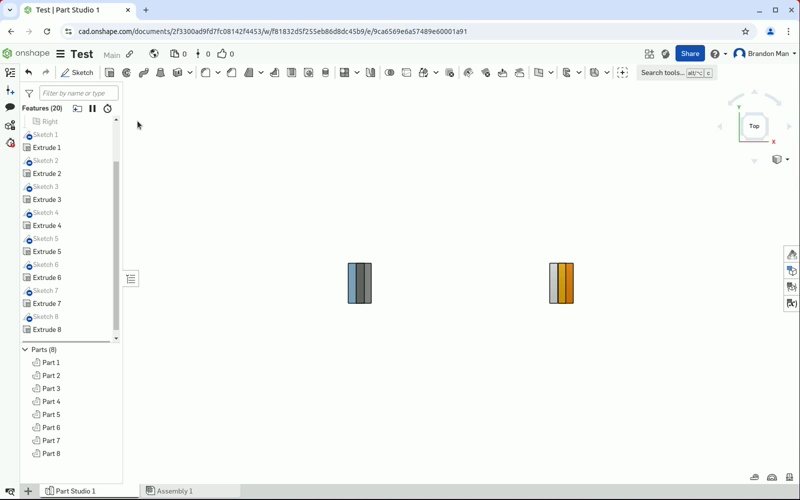
key(shift+h)
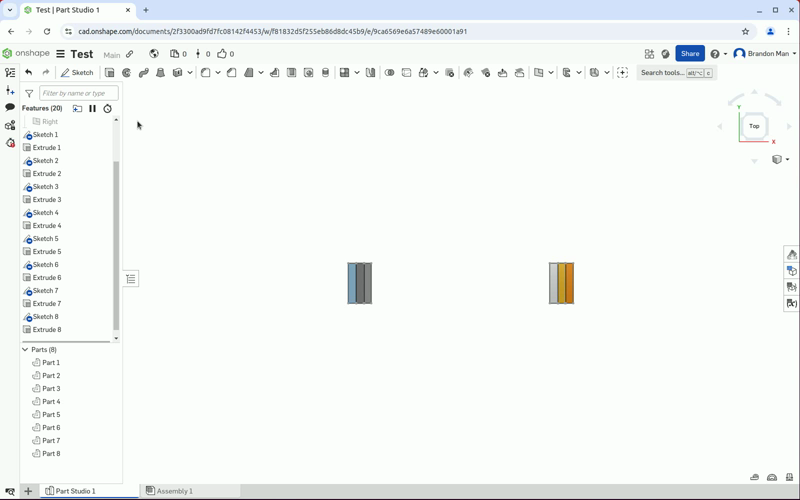
key(shift+h)
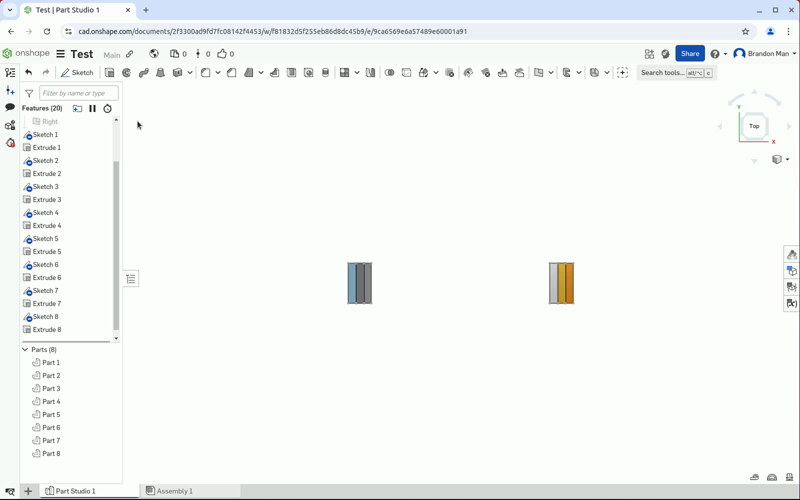
key(shift+7)
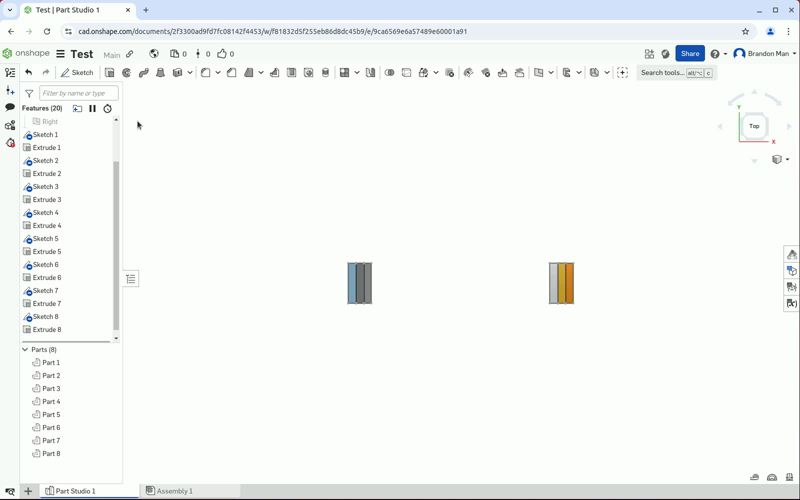
key(up, 3)
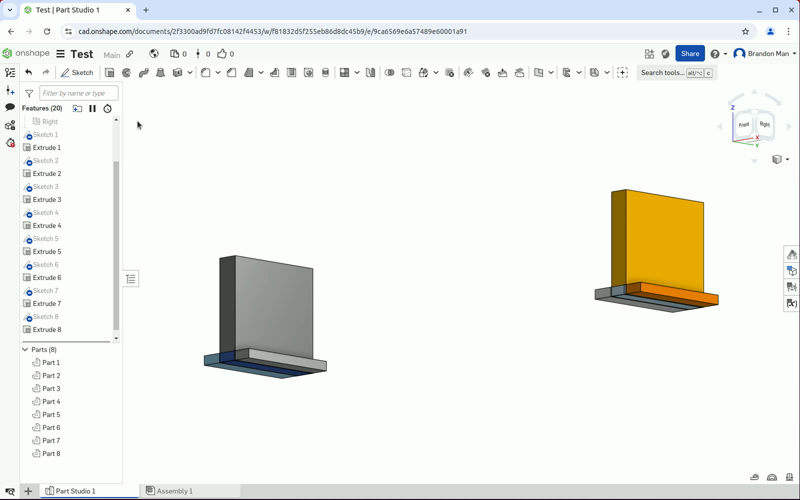
key(left, 3)
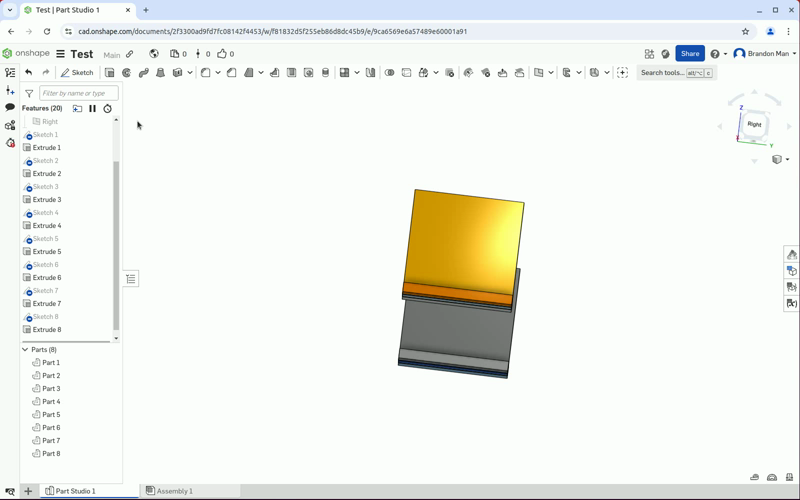
key(right, 3)
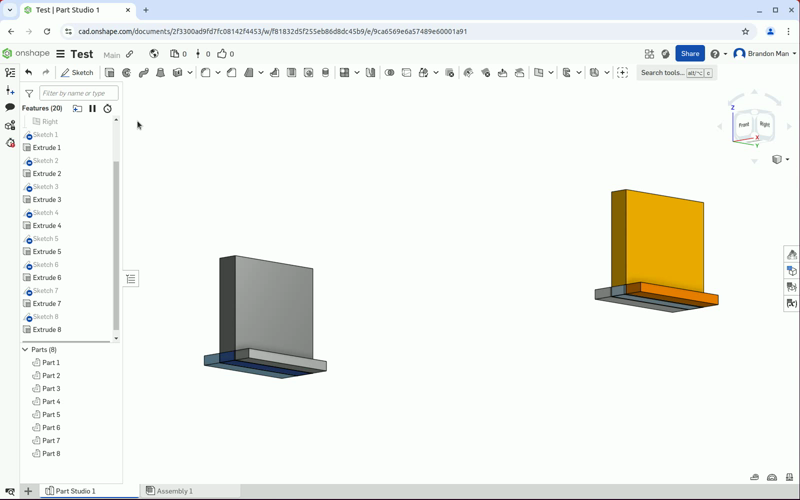
key(down, 3)
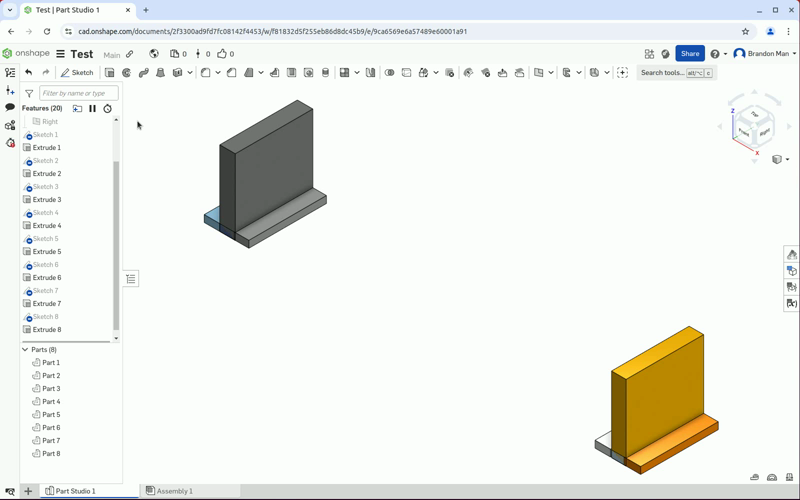
mouse_move(69, 137)
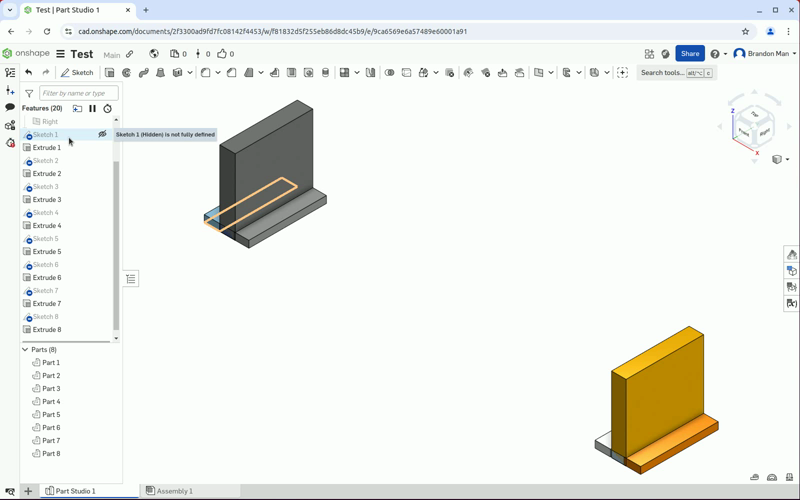
click(69, 137)